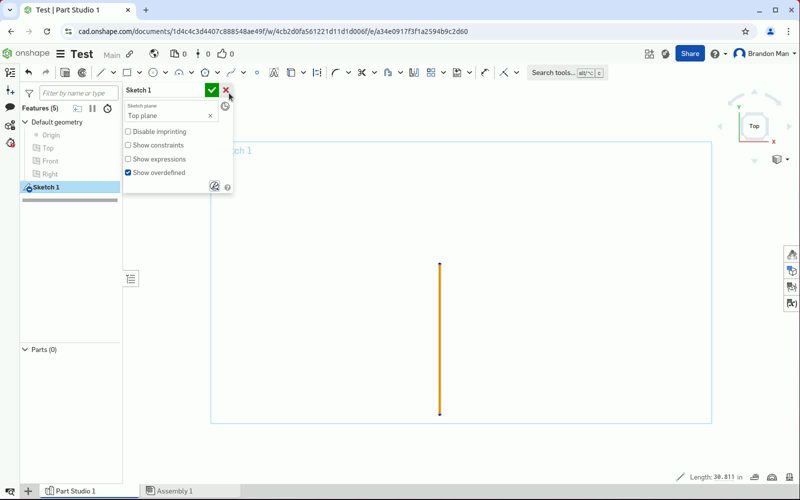
key(shift+h)
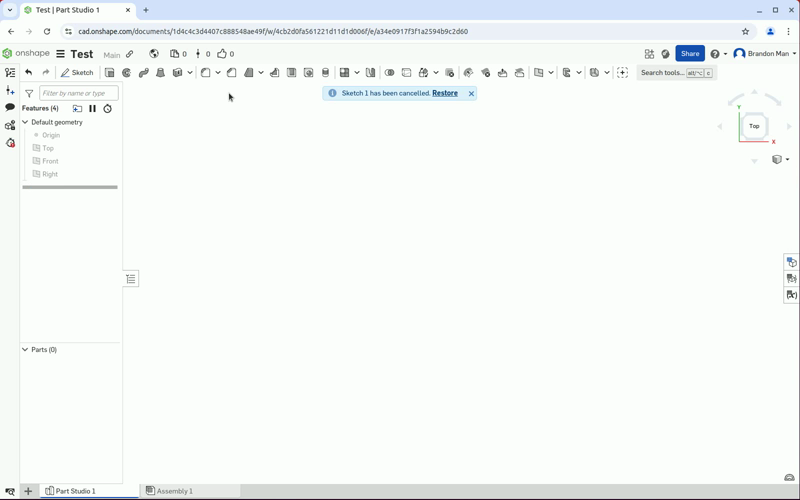
mouse_move(73, 352)
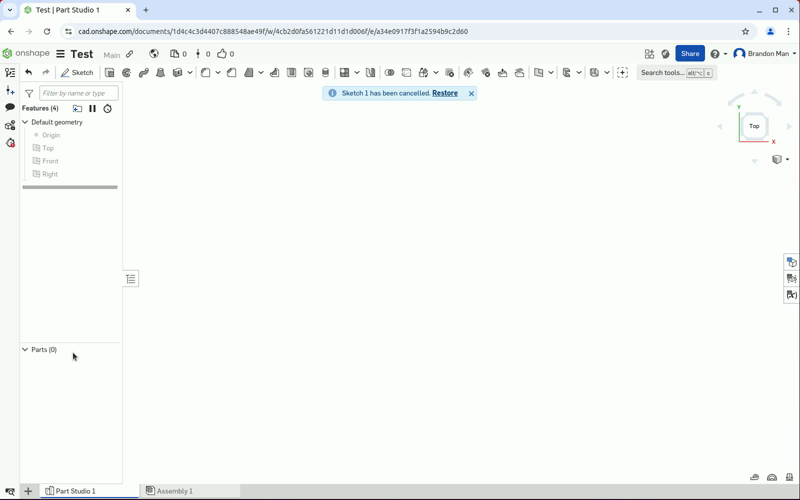
key(y)
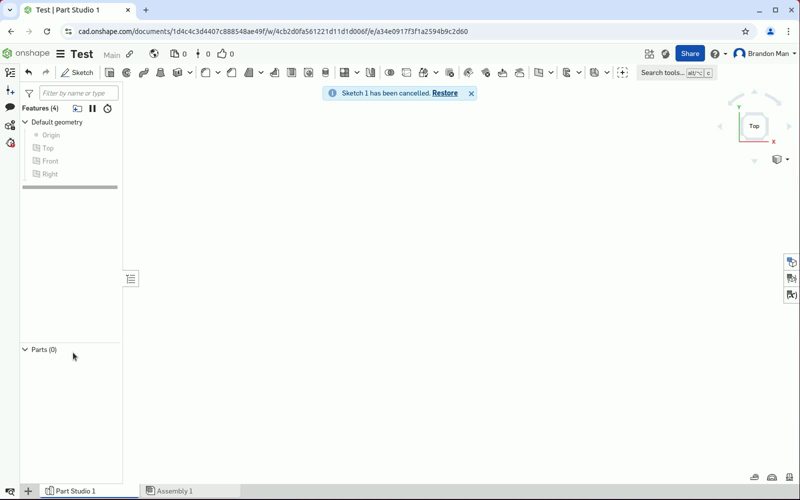
key(shift+p)
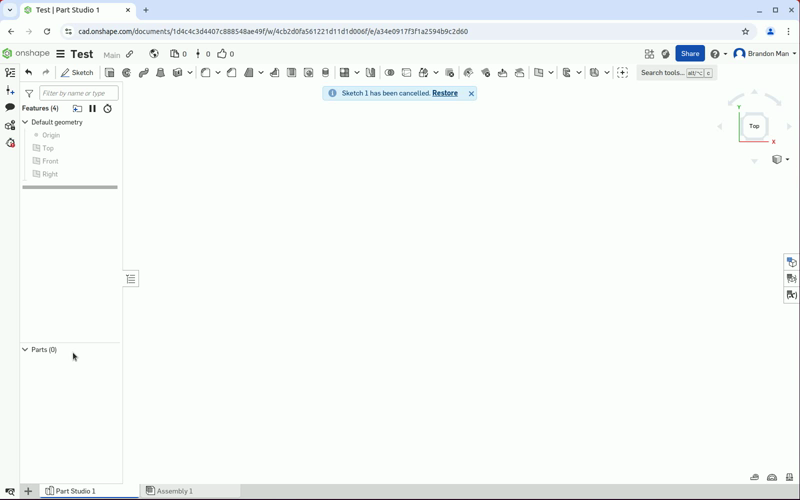
key(space)
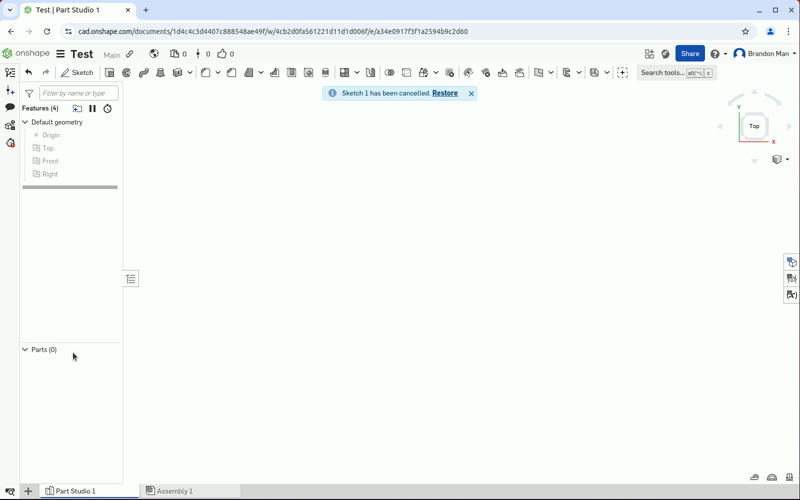
key_down(shift)
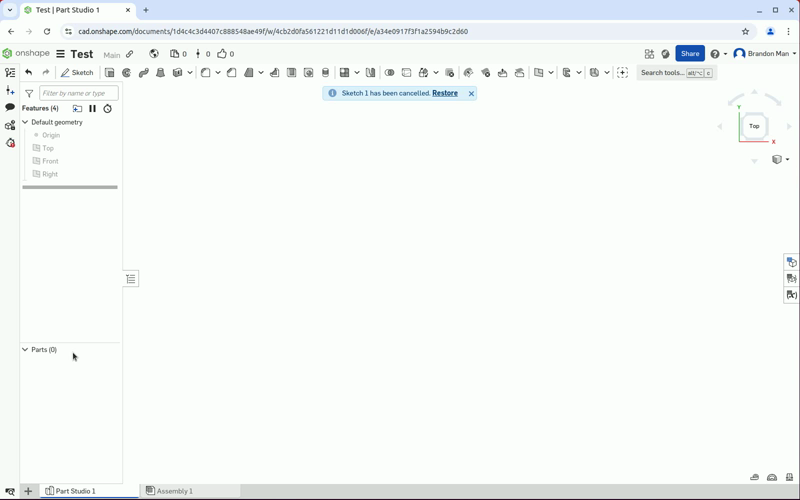
key(up)
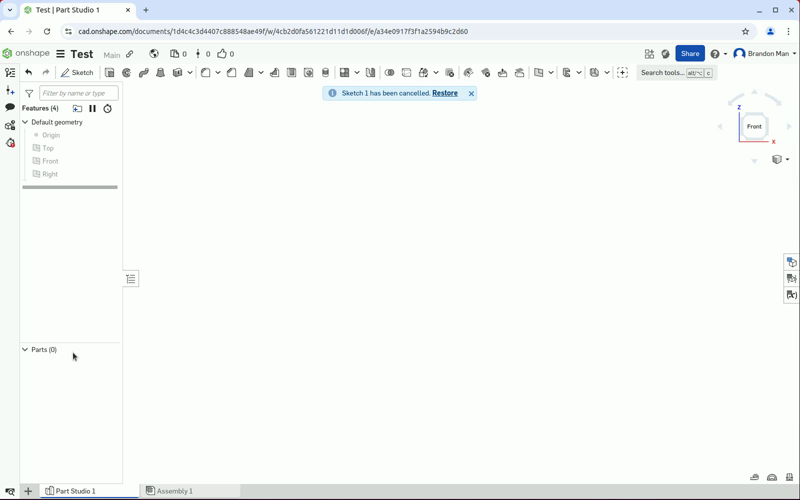
key_up(shift)
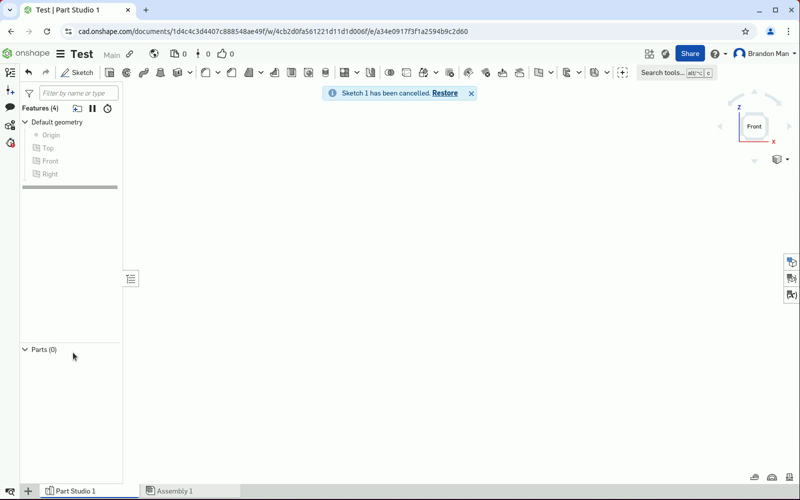
mouse_move(73, 352)
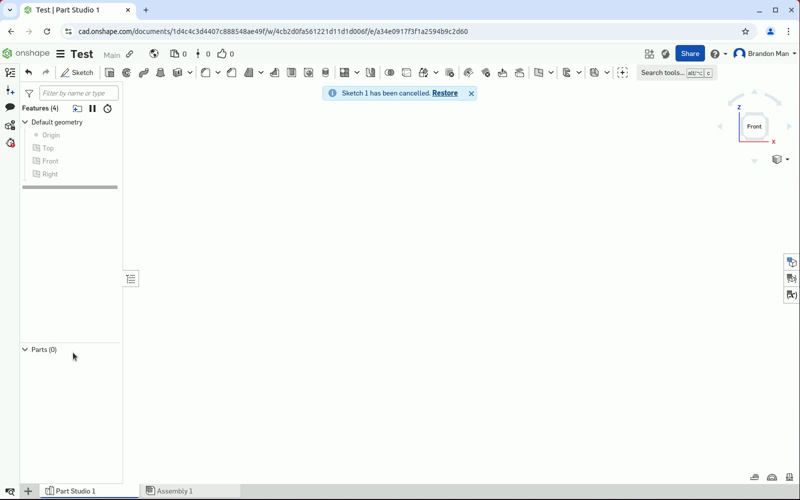
key(shift+y)
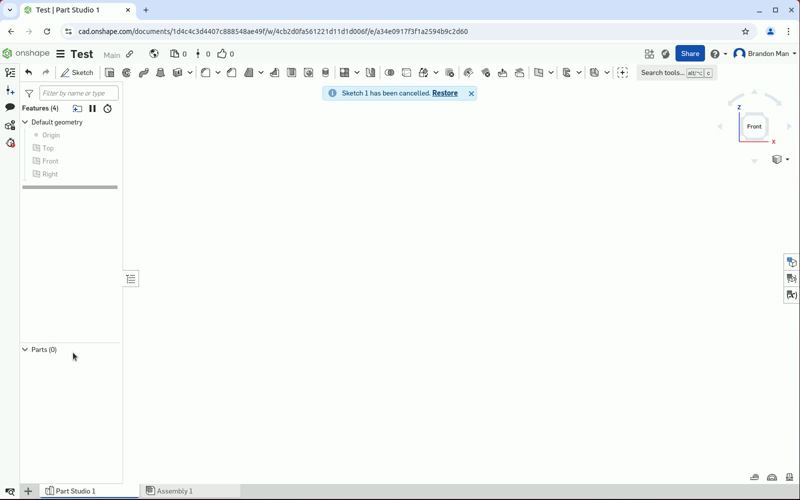
key(shift+s)
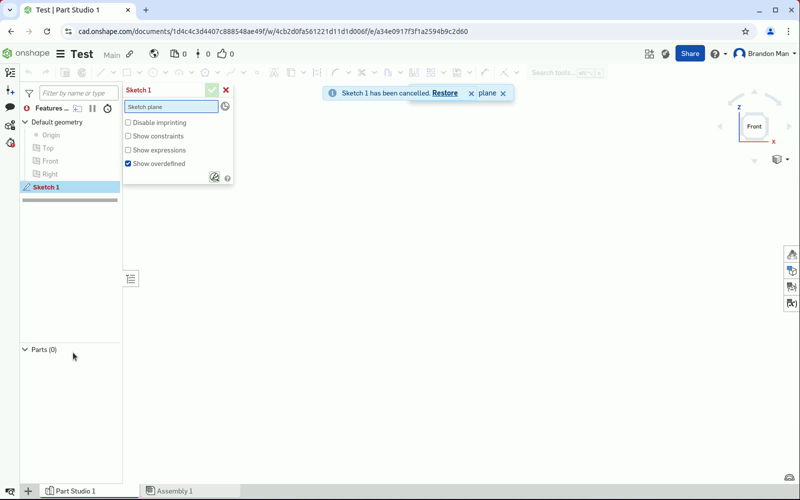
mouse_move(73, 163)
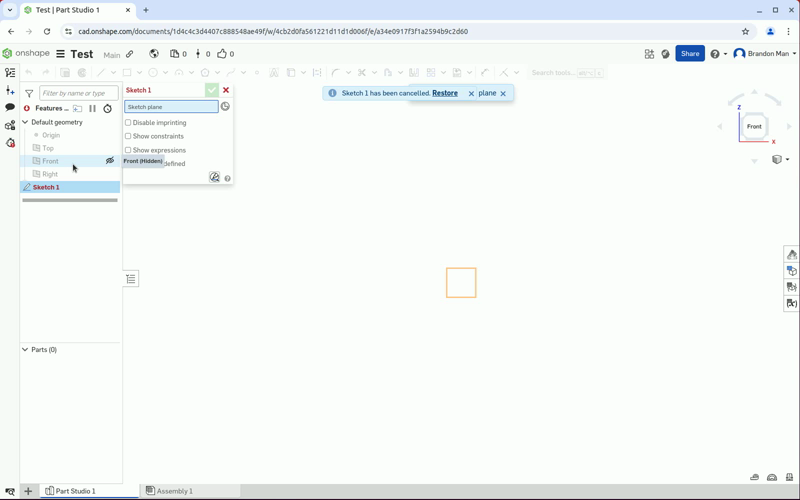
click(73, 163)
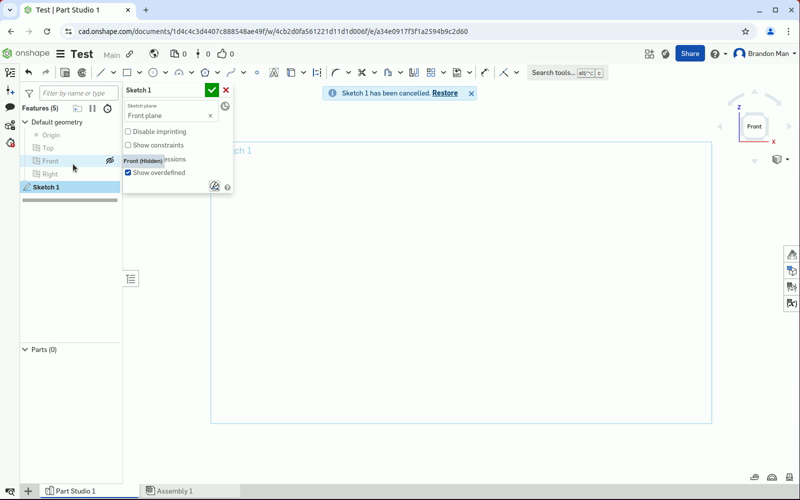
mouse_move(73, 352)
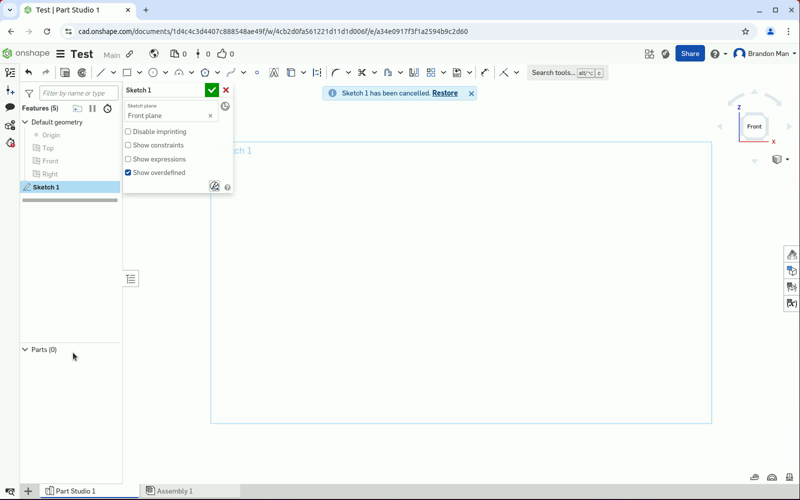
key(y)
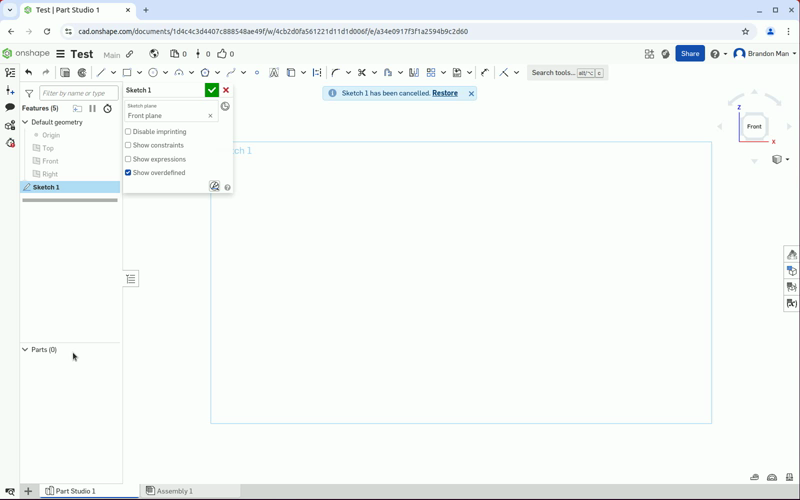
key(l)
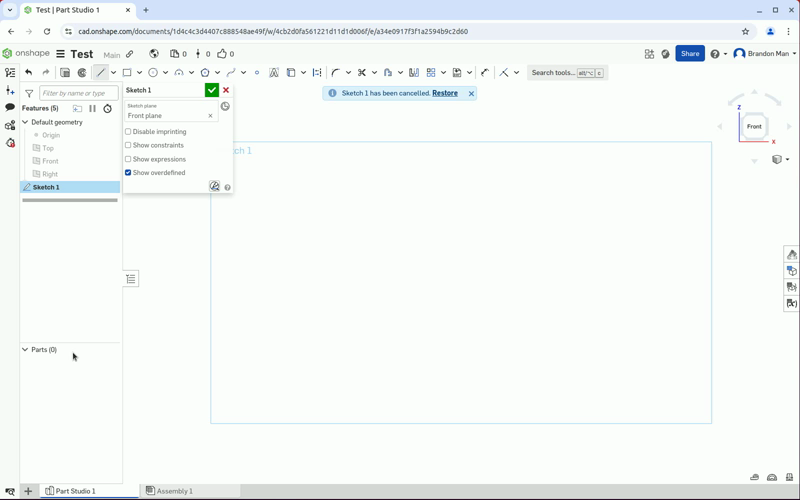
key_down(shift)
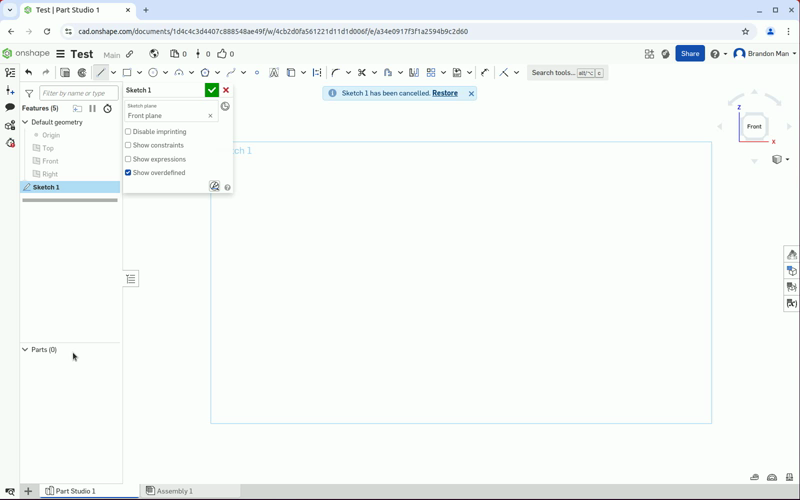
mouse_move(440, 285)
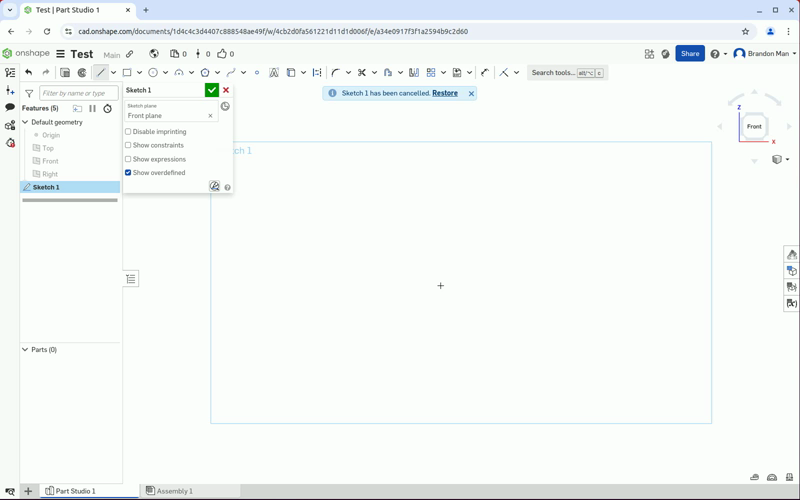
click(440, 285)
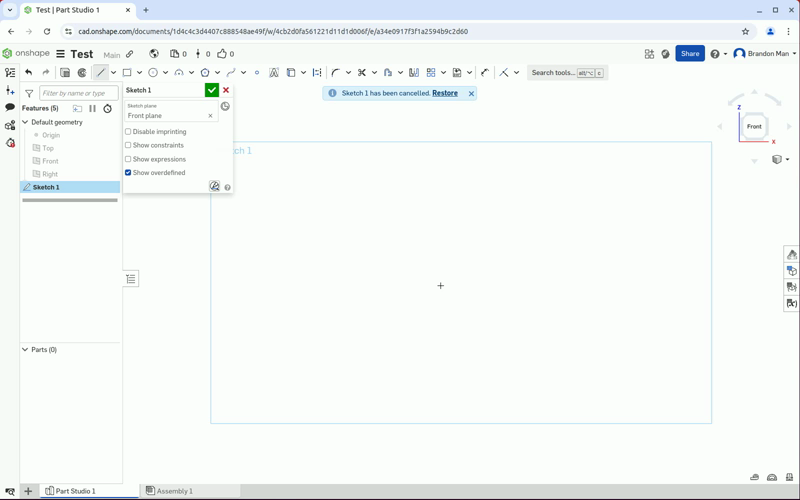
key_up(shift)
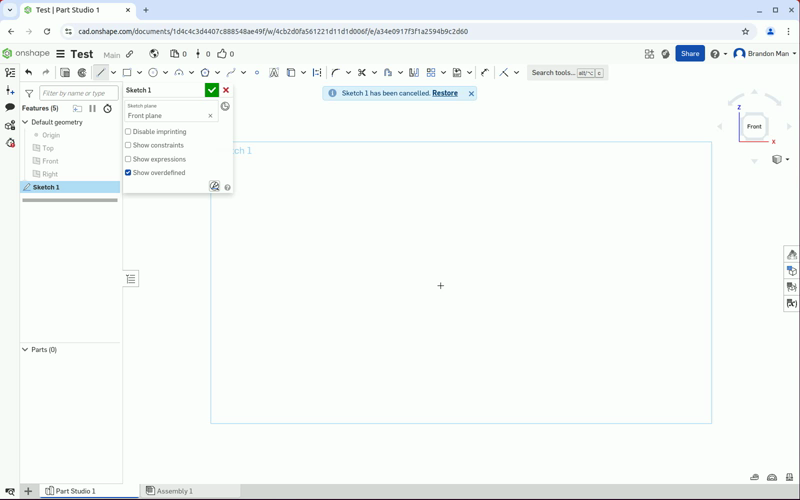
key_down(shift)
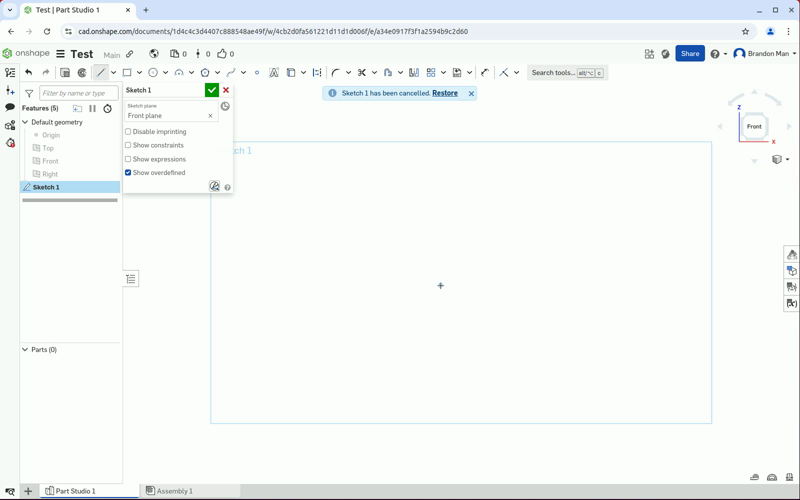
mouse_move(470, 285)
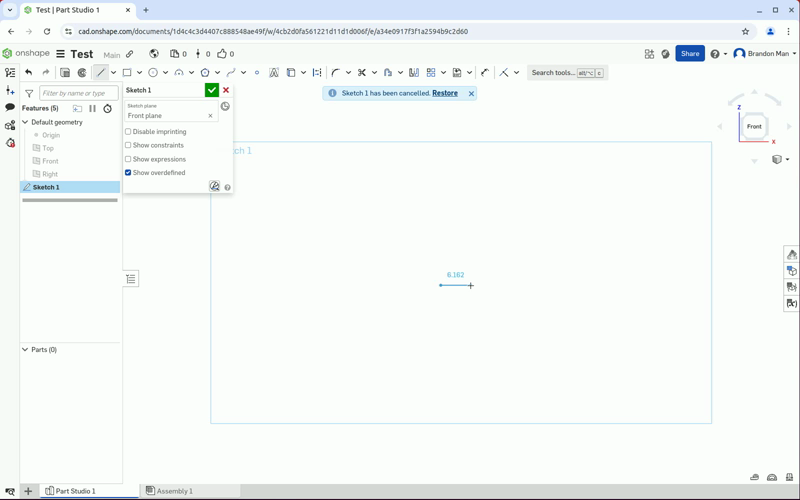
mouse_move(482, 285)
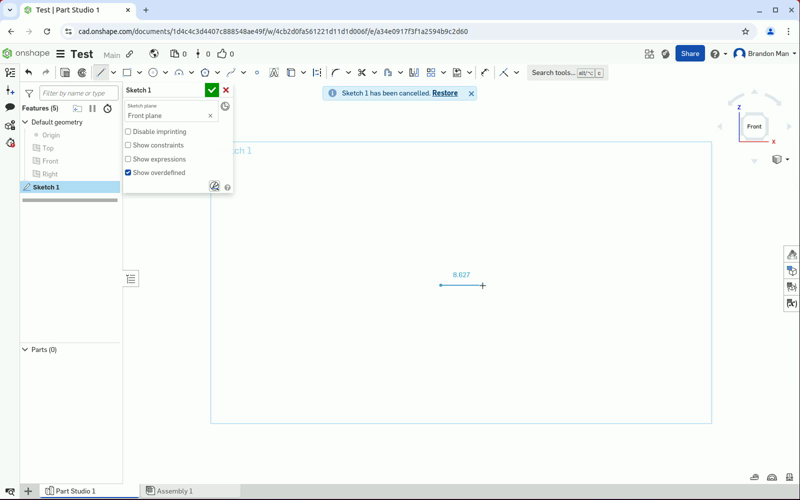
click(482, 285)
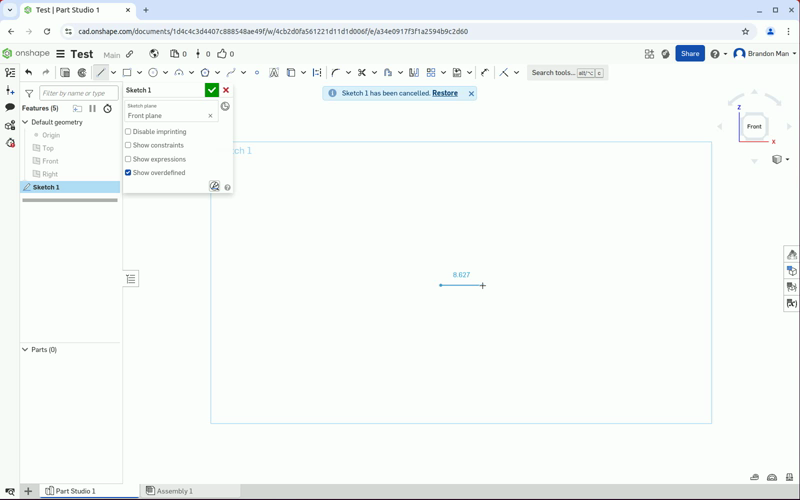
key_up(shift)
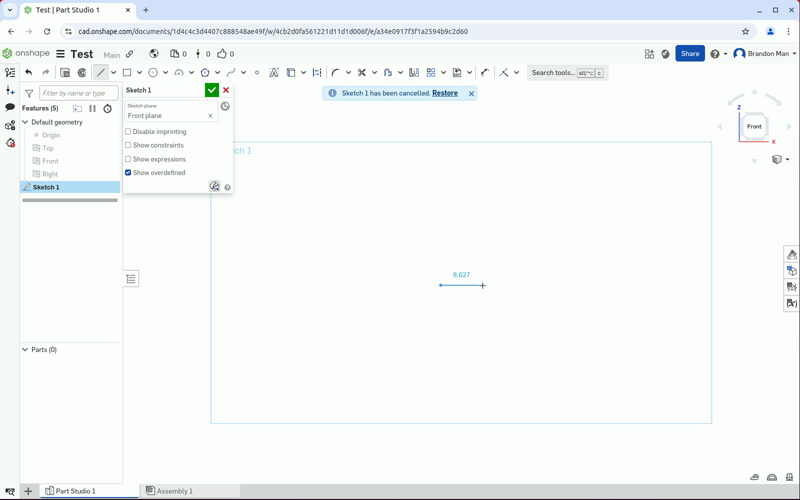
key_down(shift)
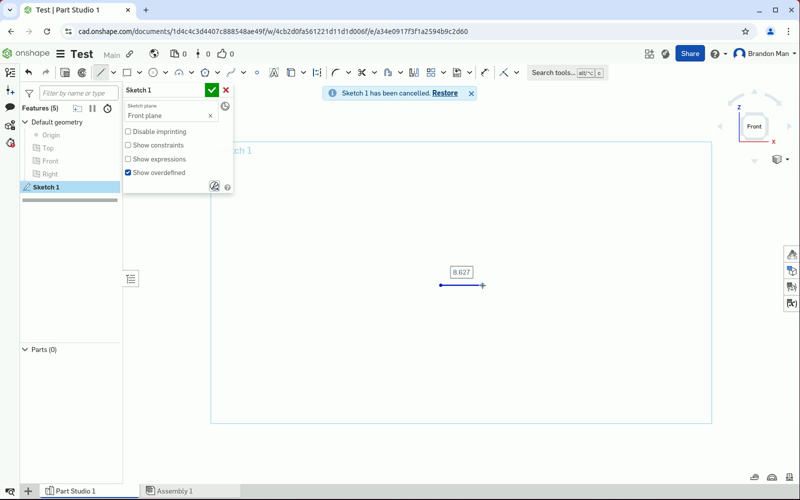
mouse_move(512, 285)
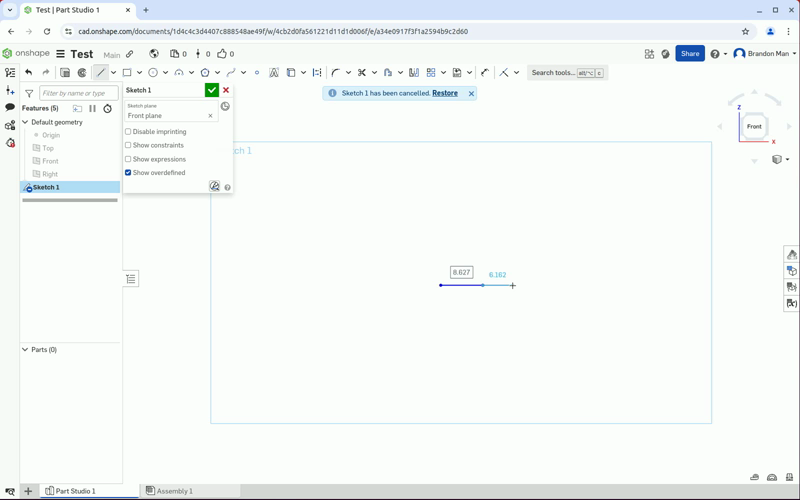
mouse_move(482, 281)
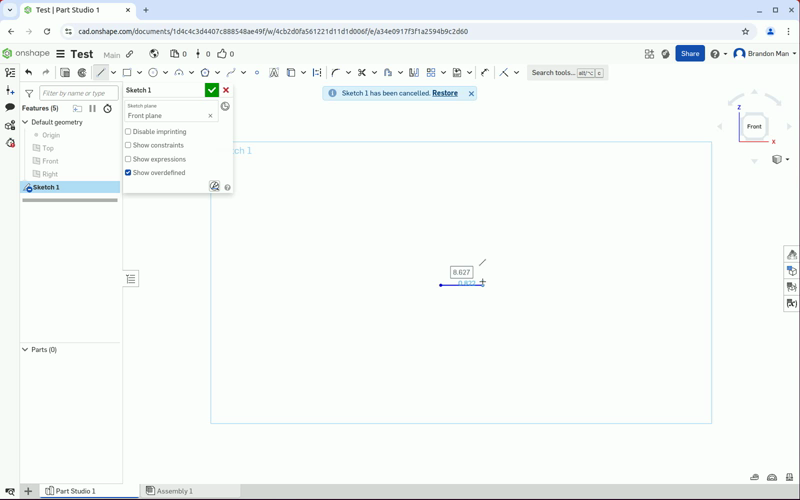
scroll(6)
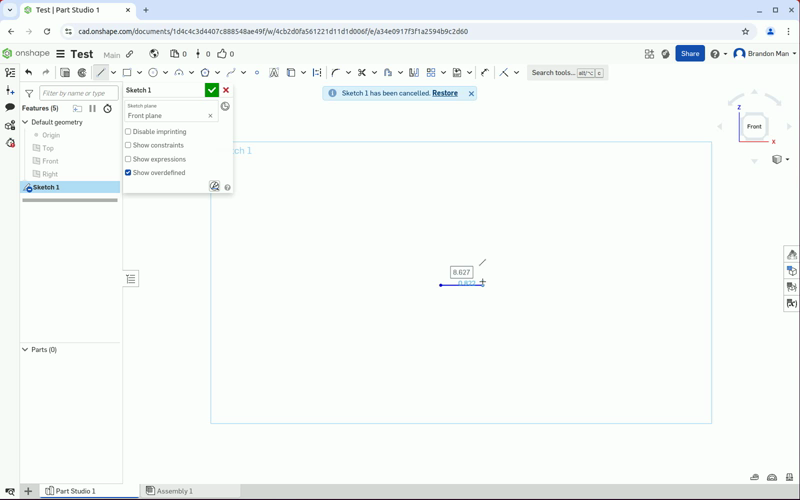
scroll(6)
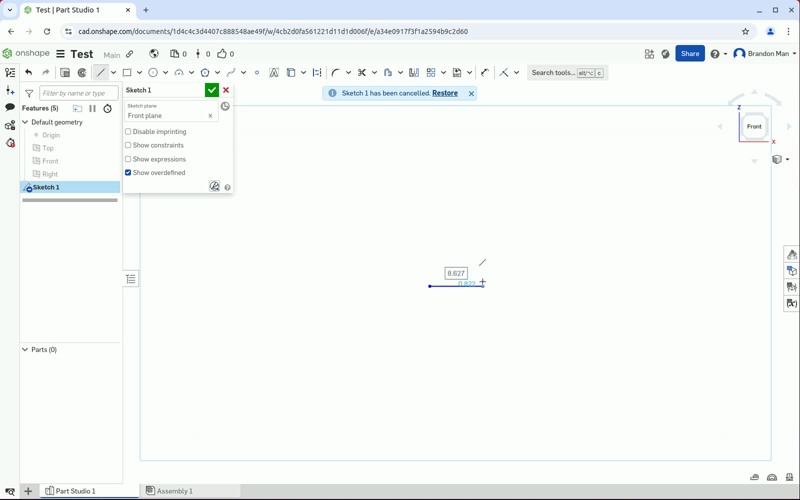
scroll(6)
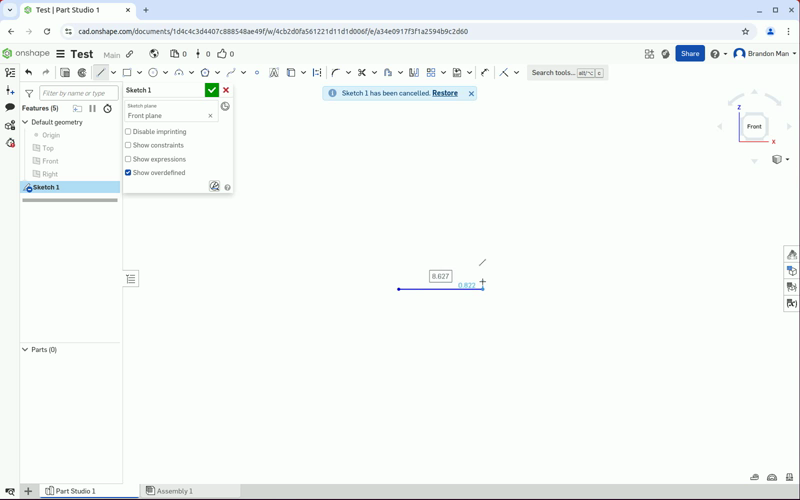
scroll(6)
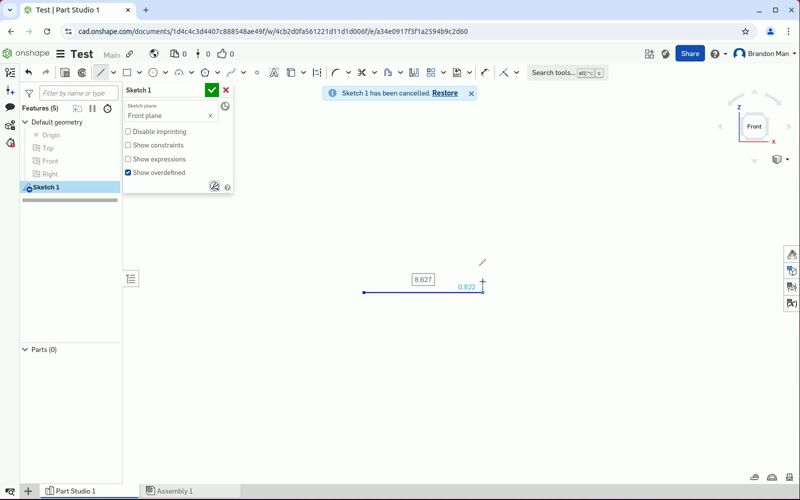
scroll(6)
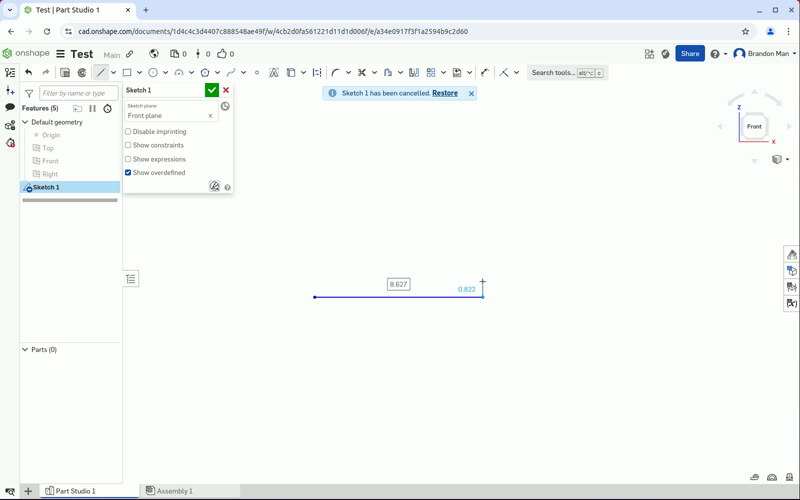
scroll(6)
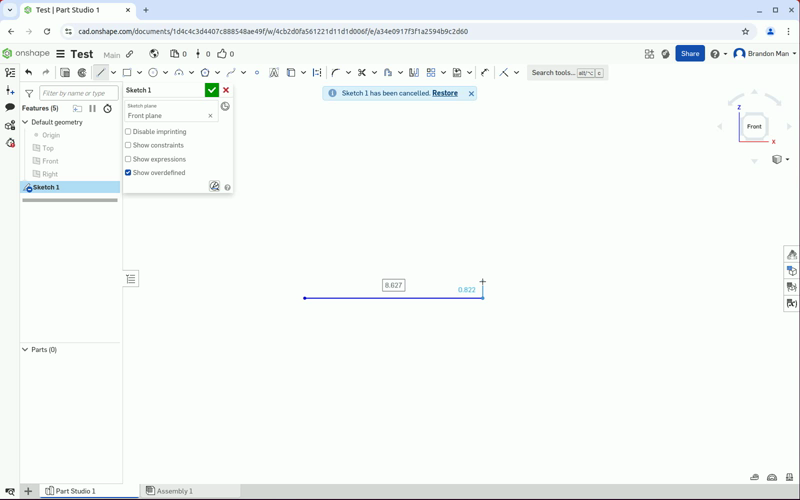
scroll(6)
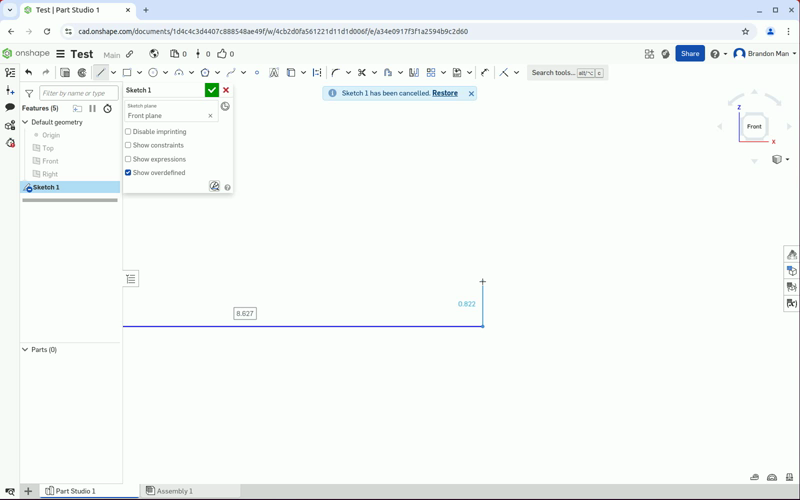
click(482, 281)
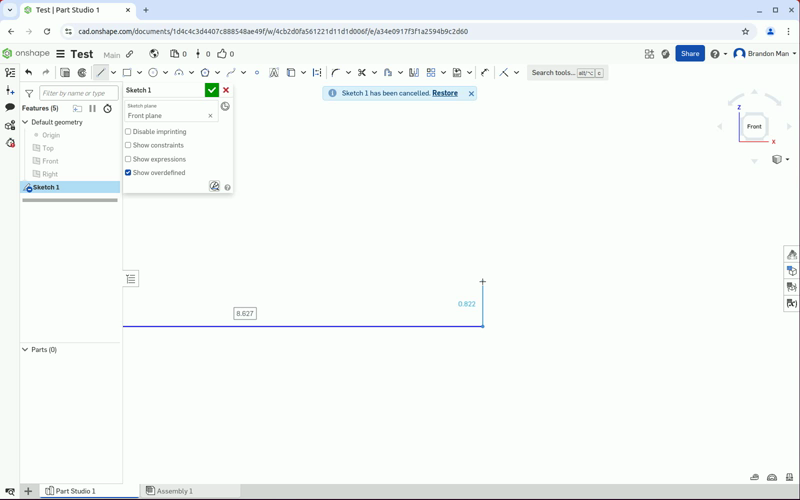
scroll(-6)
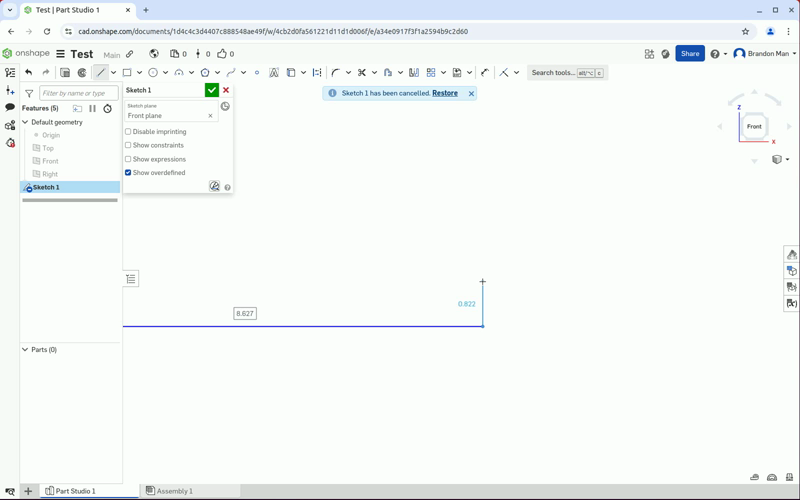
scroll(-6)
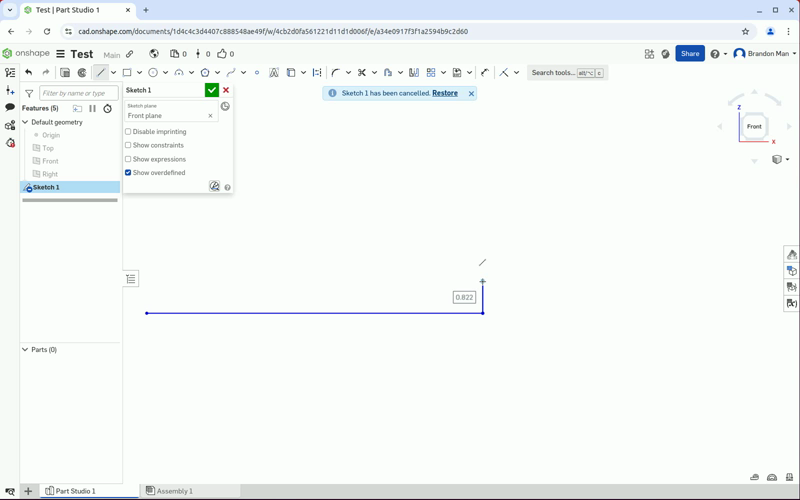
scroll(-6)
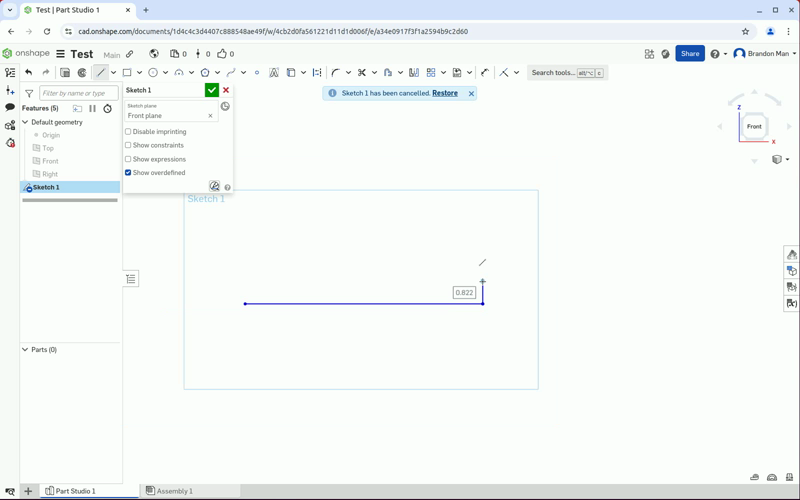
scroll(-6)
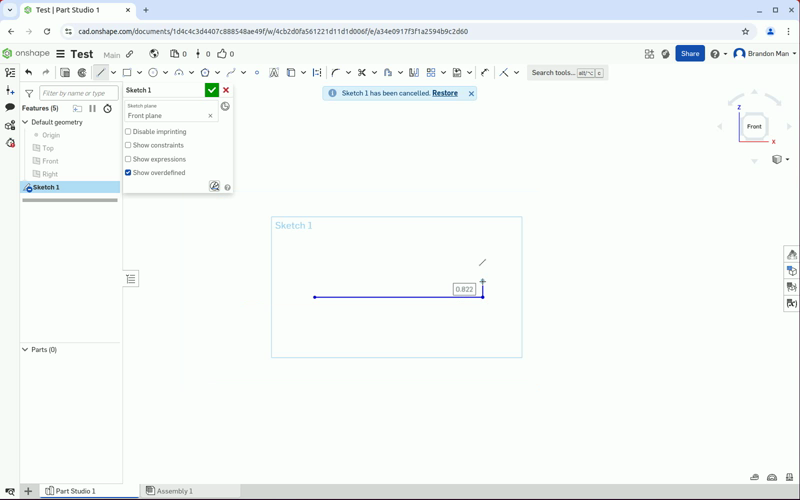
scroll(-6)
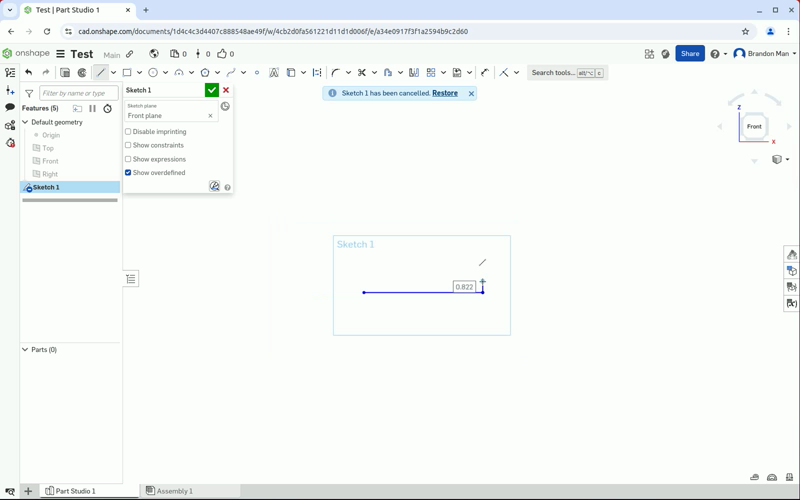
scroll(-6)
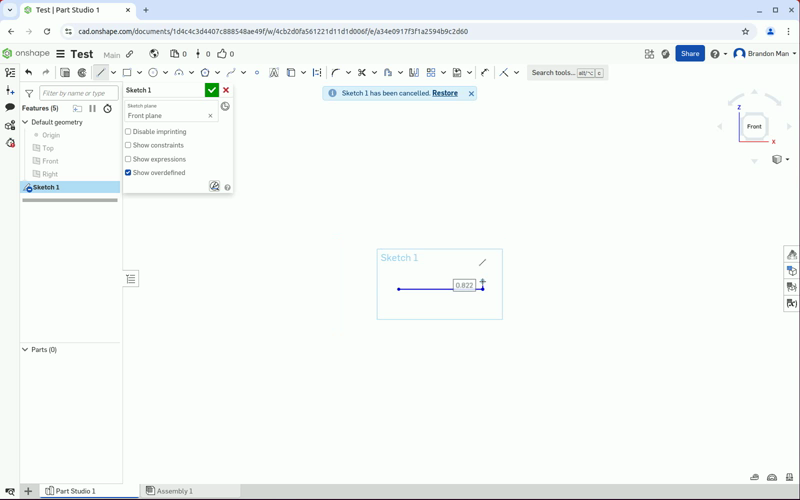
scroll(-6)
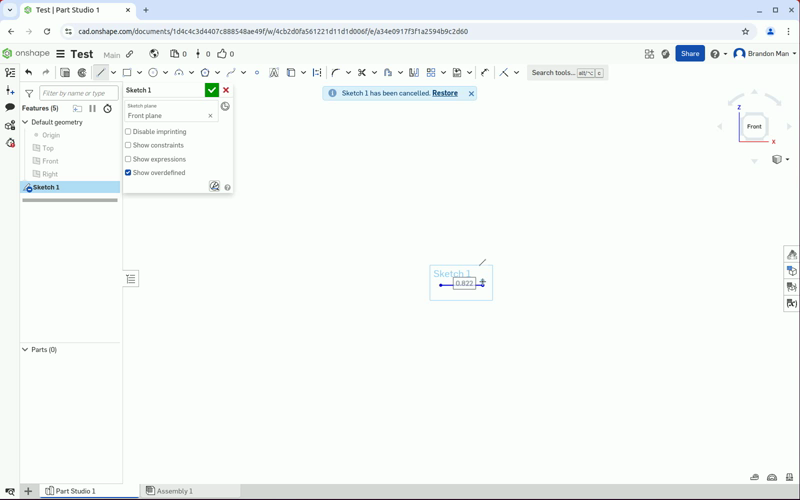
key_up(shift)
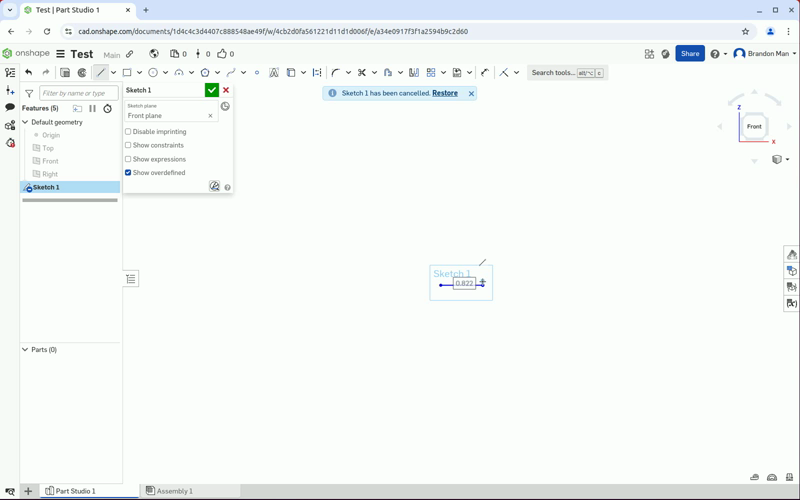
key_down(shift)
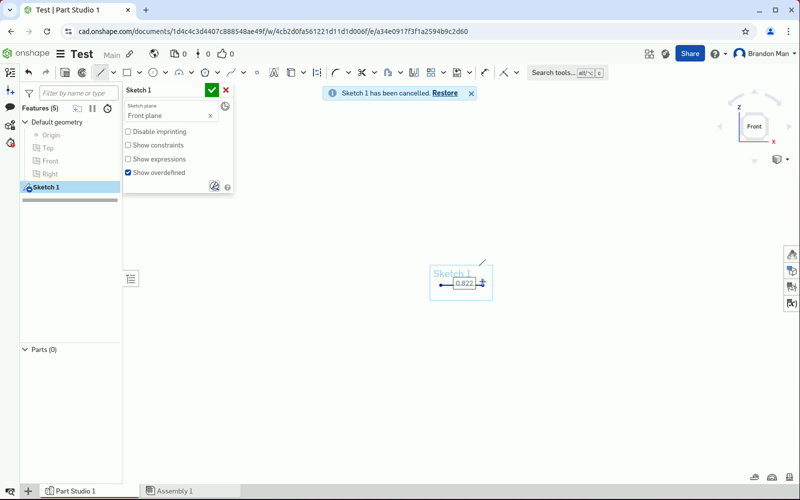
mouse_move(512, 281)
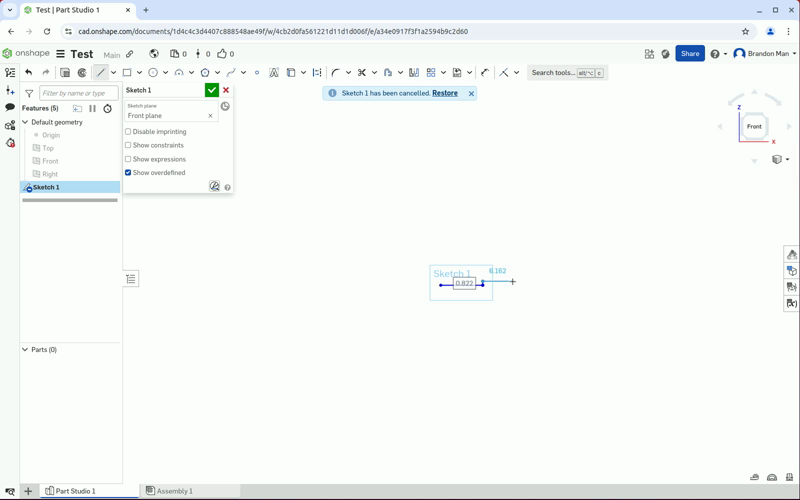
mouse_move(440, 281)
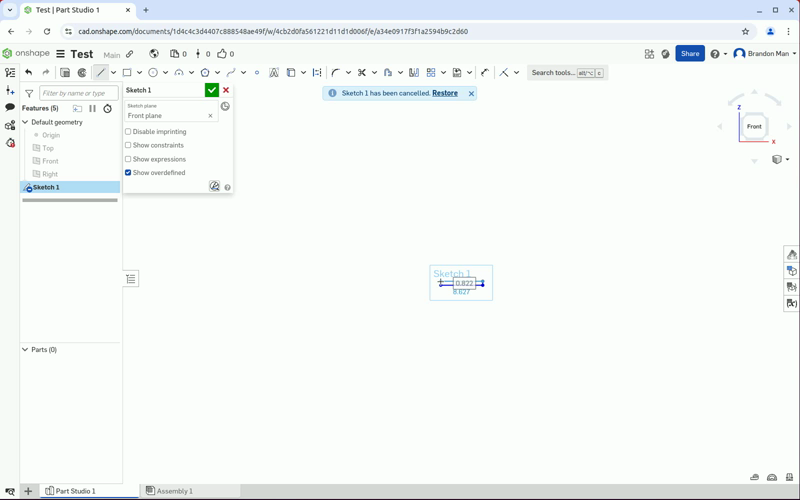
scroll(6)
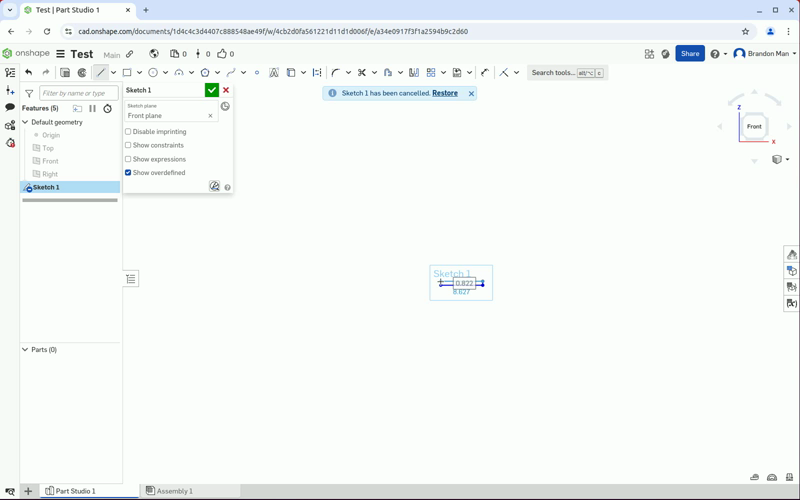
scroll(6)
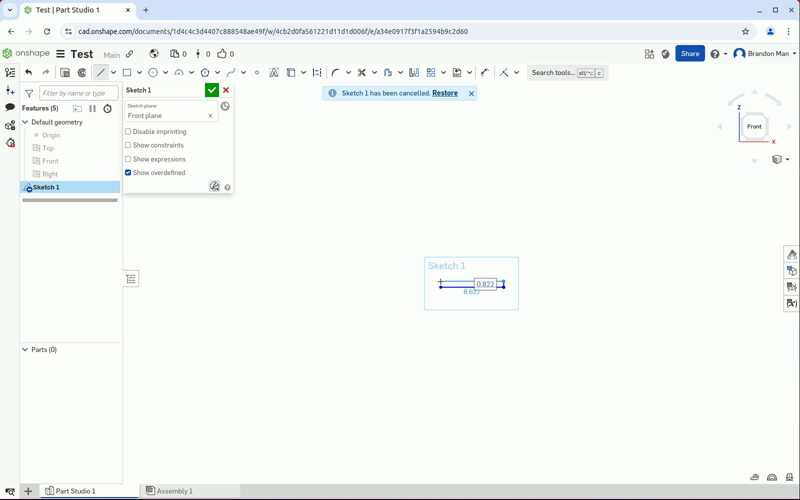
scroll(6)
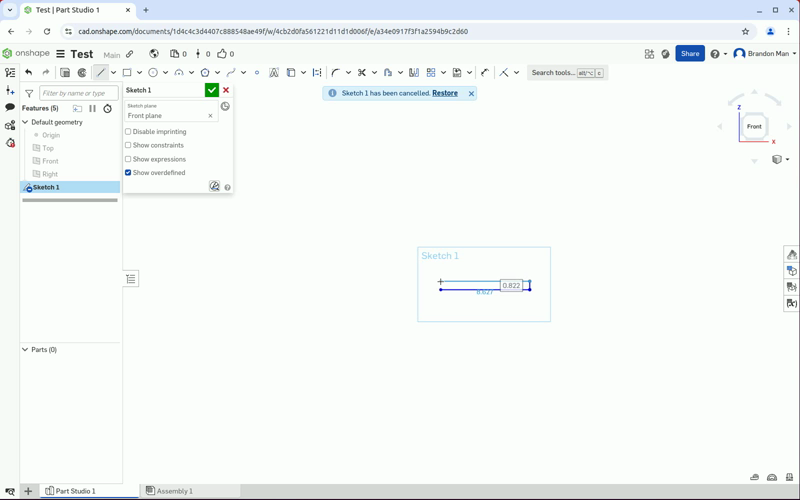
scroll(6)
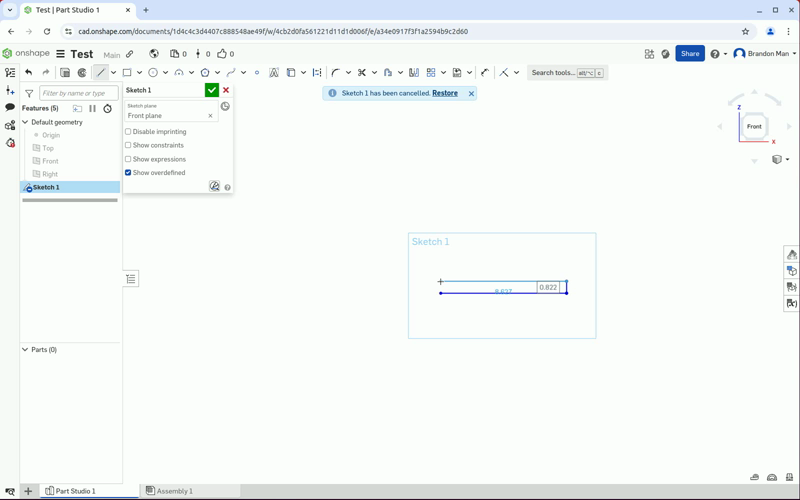
scroll(6)
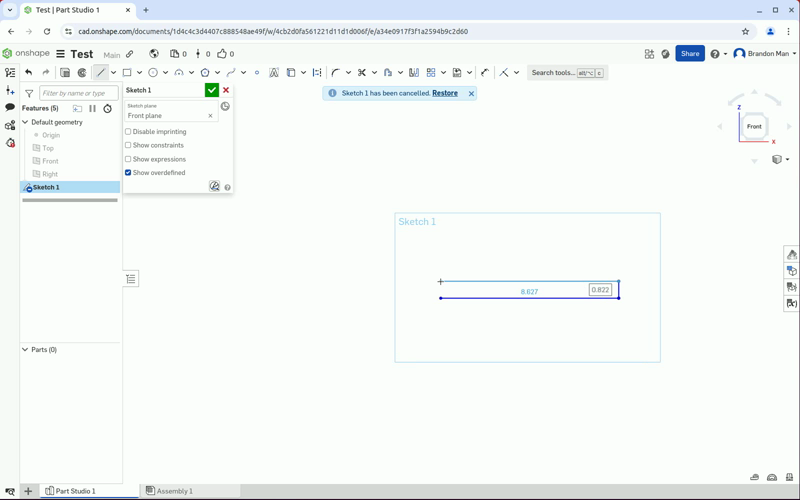
scroll(6)
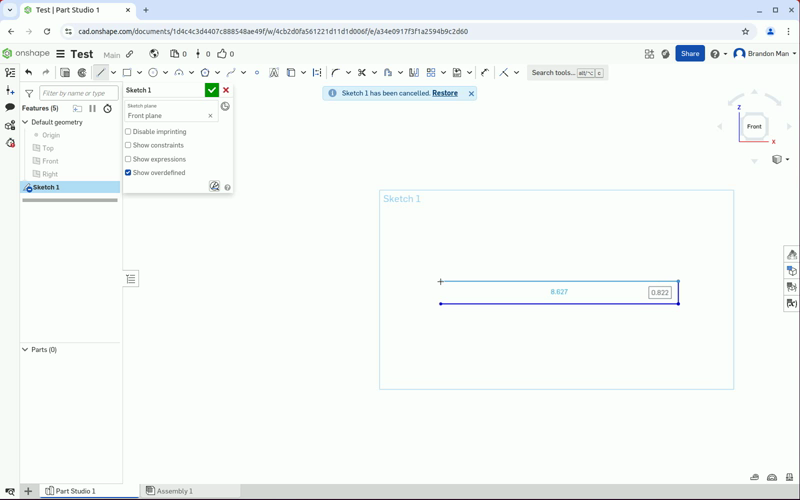
scroll(6)
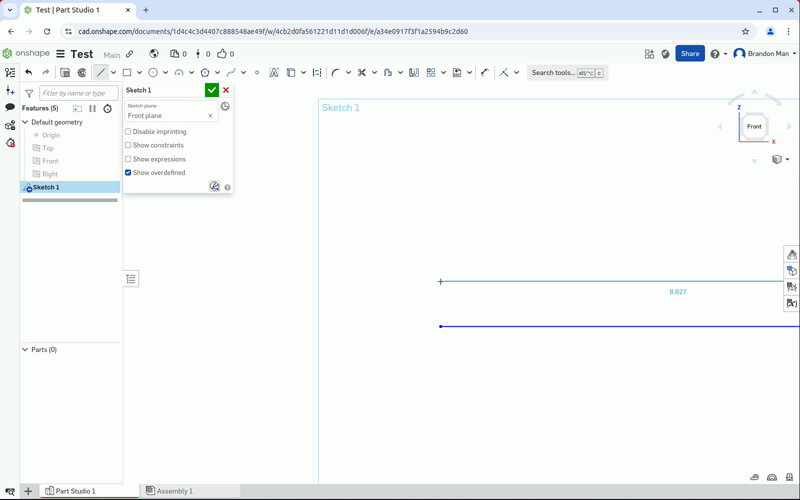
click(440, 281)
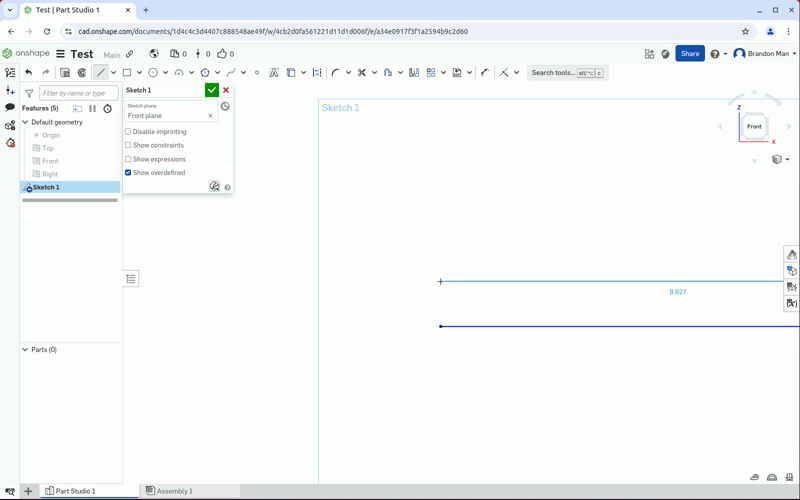
scroll(-6)
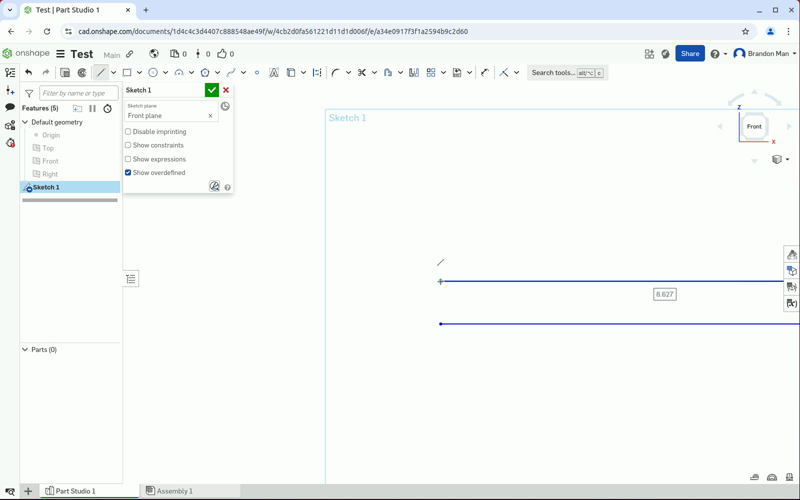
scroll(-6)
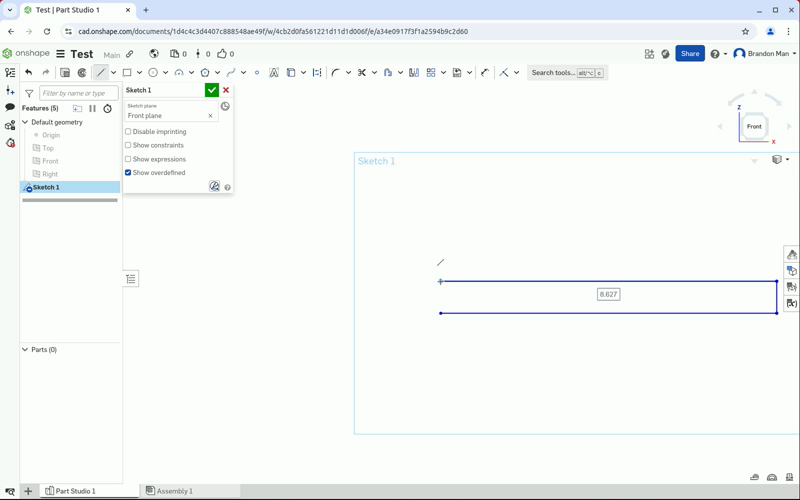
scroll(-6)
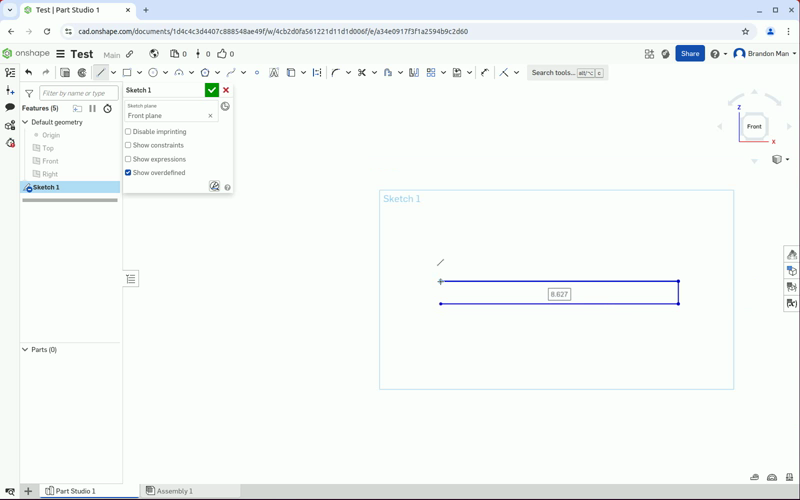
scroll(-6)
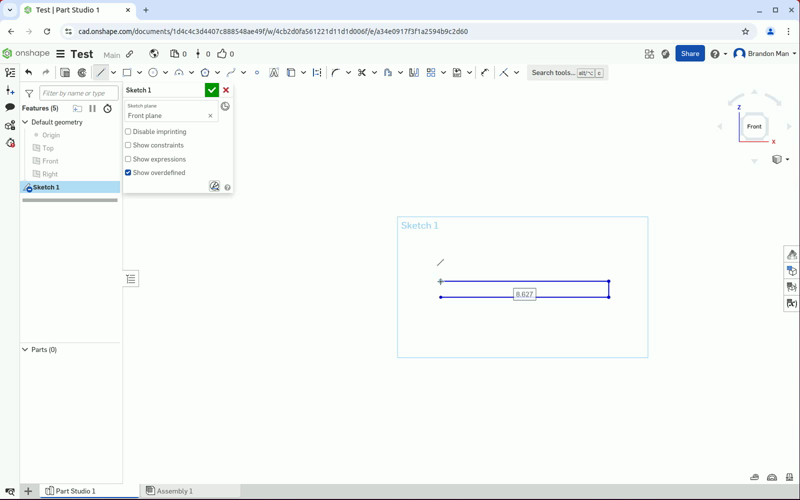
scroll(-6)
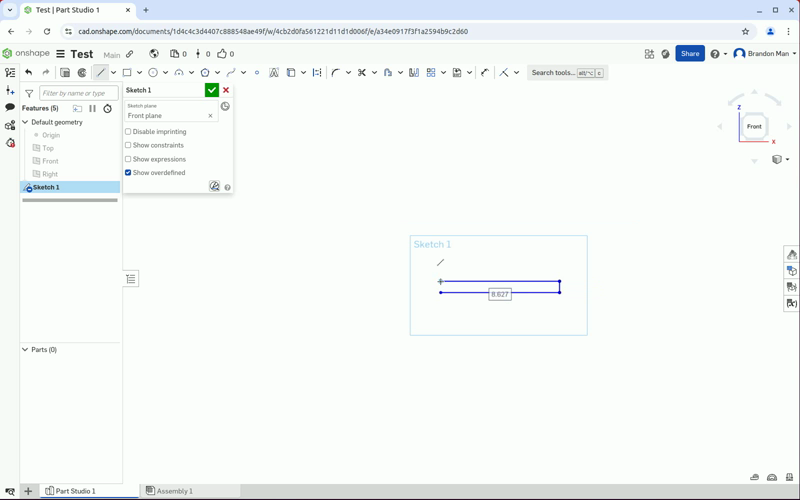
scroll(-6)
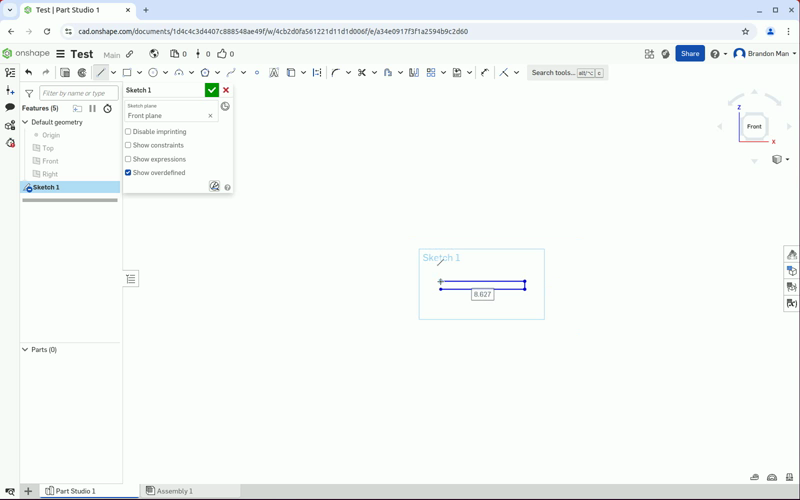
scroll(-6)
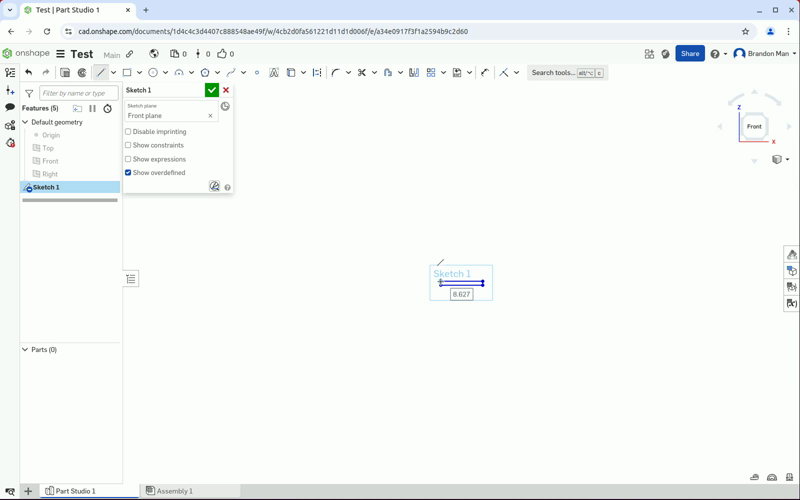
key_up(shift)
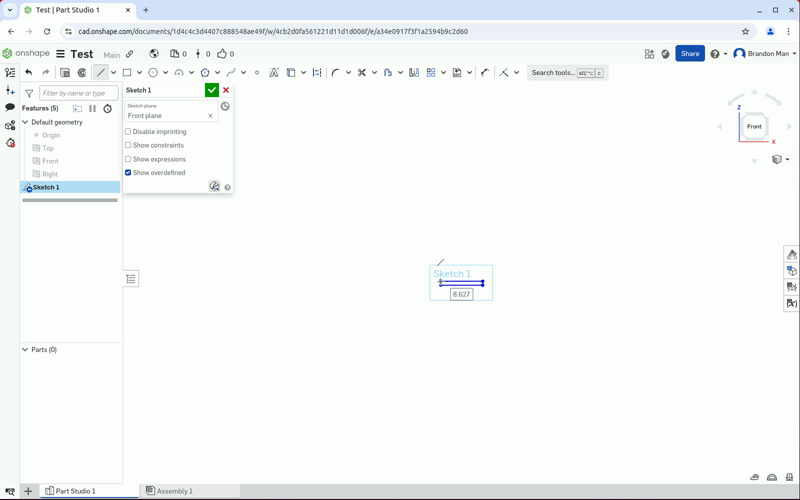
mouse_move(470, 281)
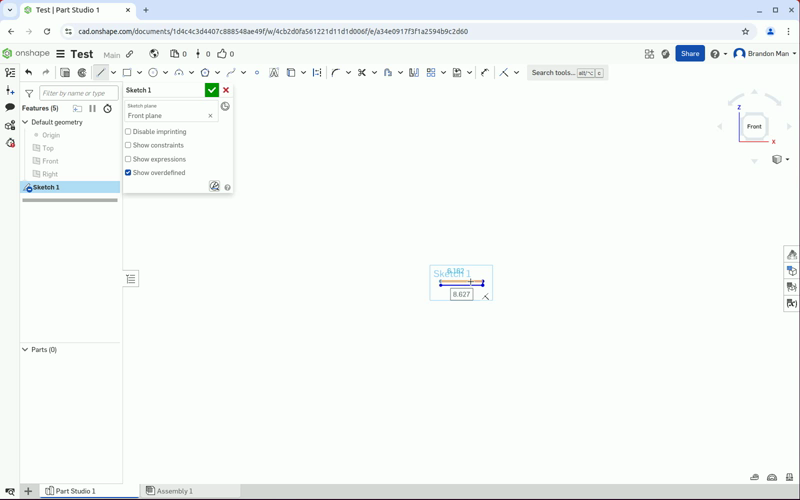
key_down(shift)
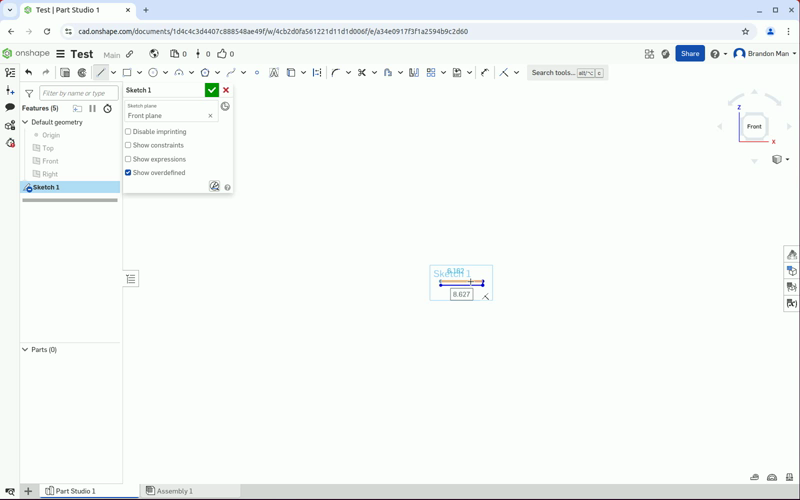
mouse_move(440, 285)
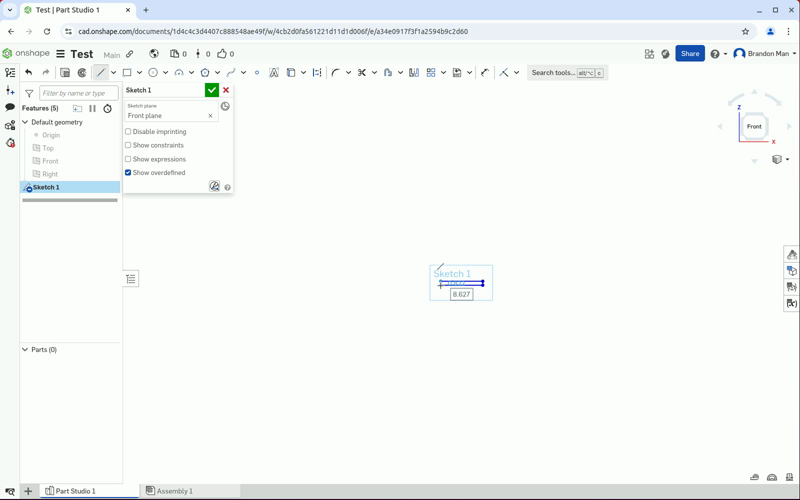
scroll(6)
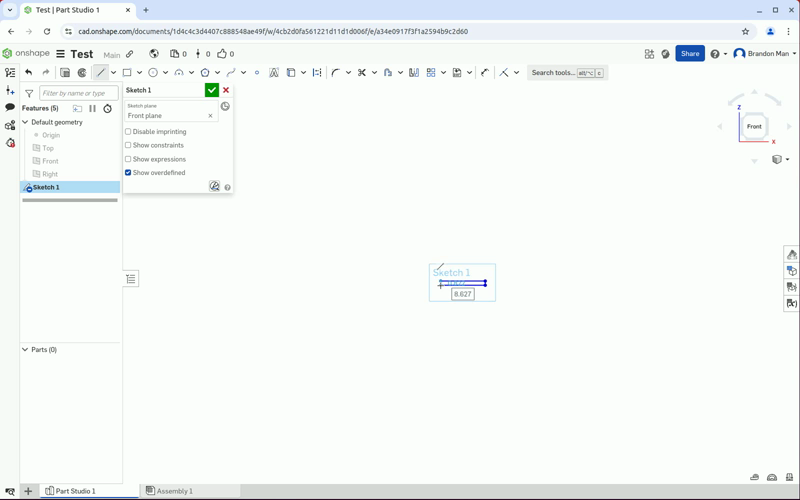
scroll(6)
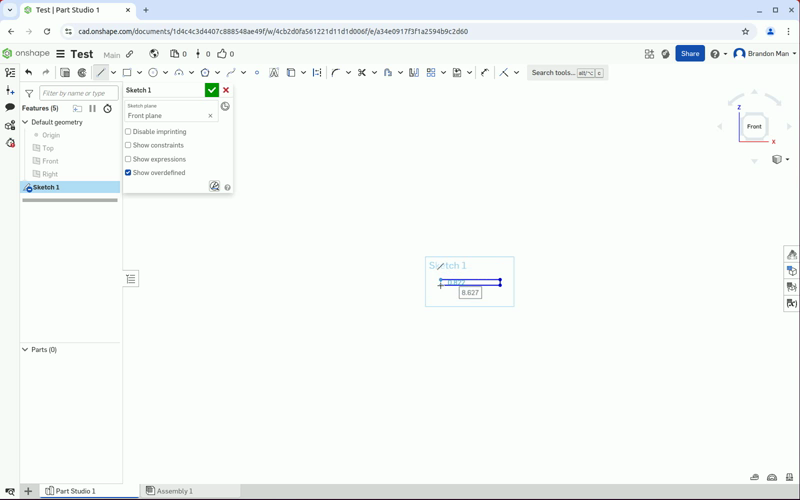
scroll(6)
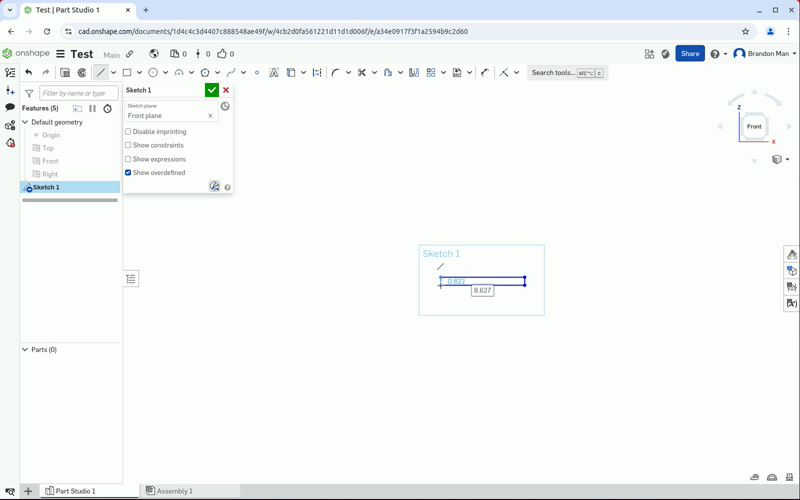
scroll(6)
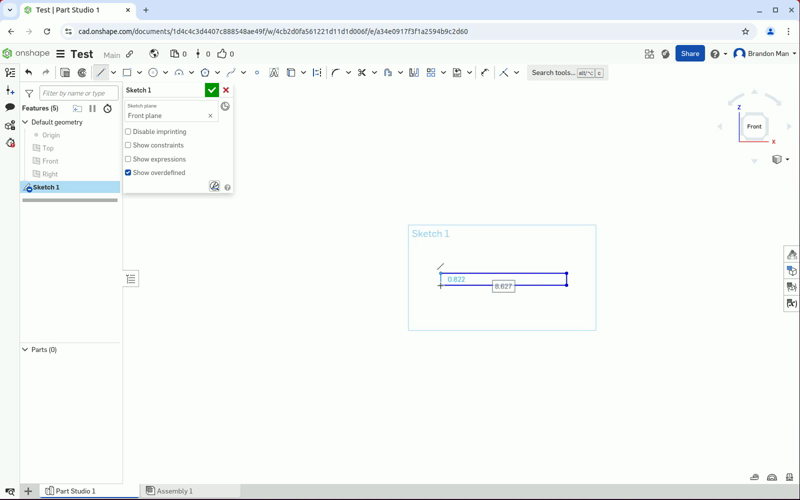
scroll(6)
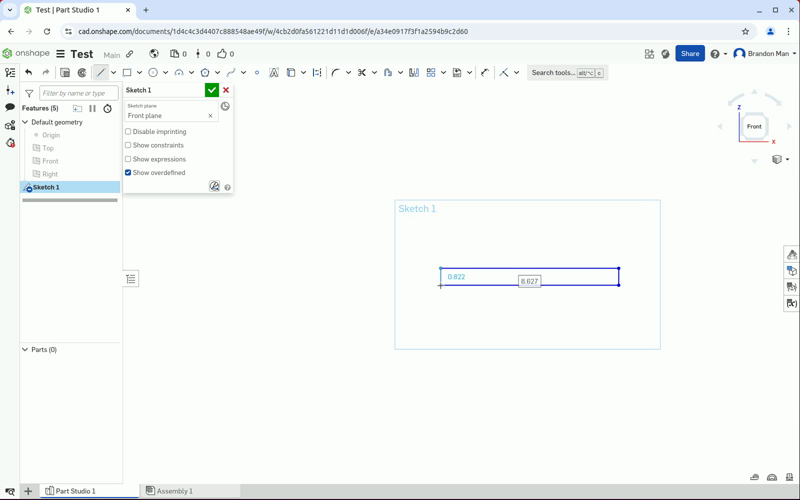
scroll(6)
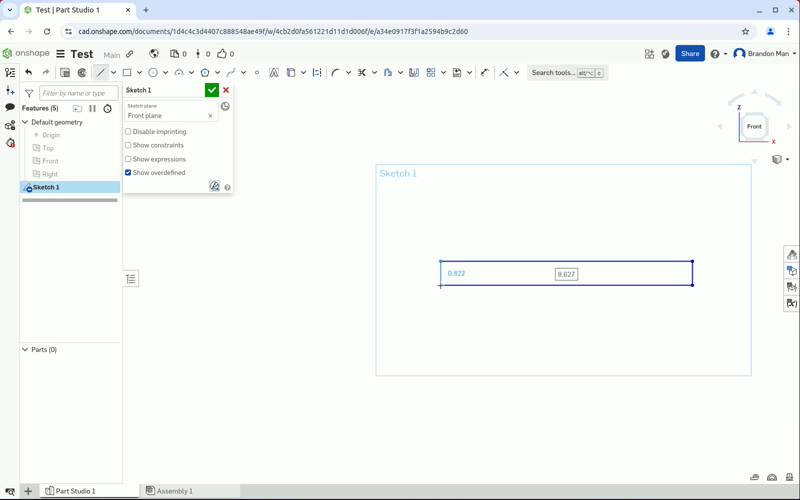
scroll(6)
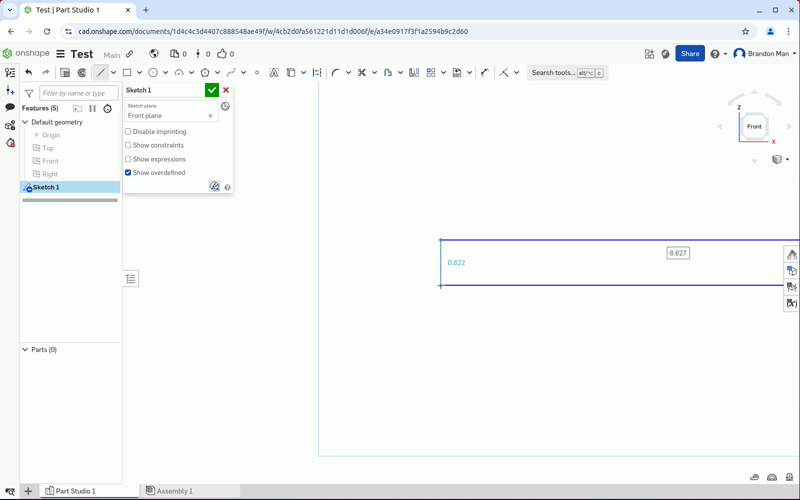
key_up(shift)
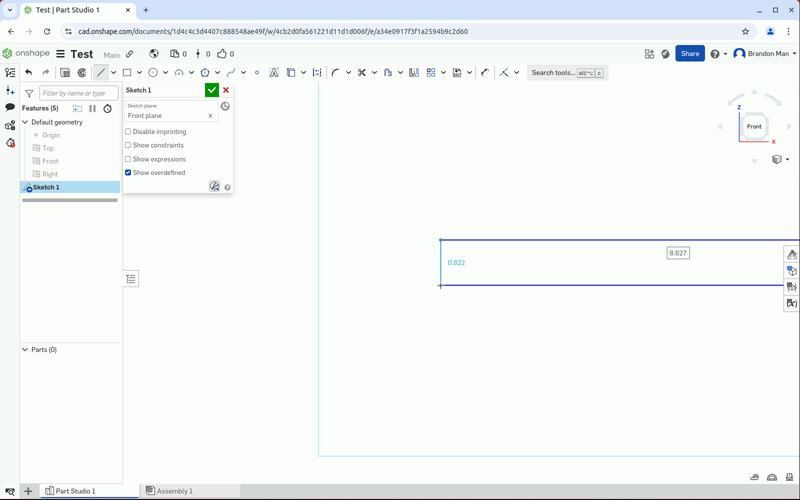
click(440, 285)
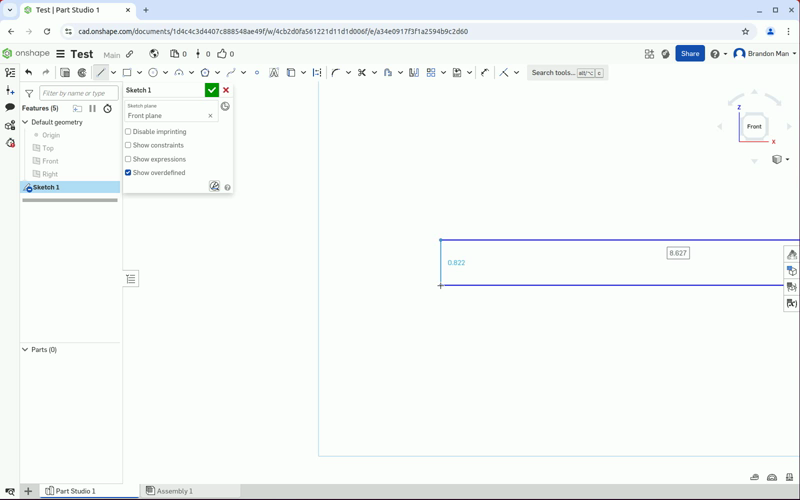
scroll(-6)
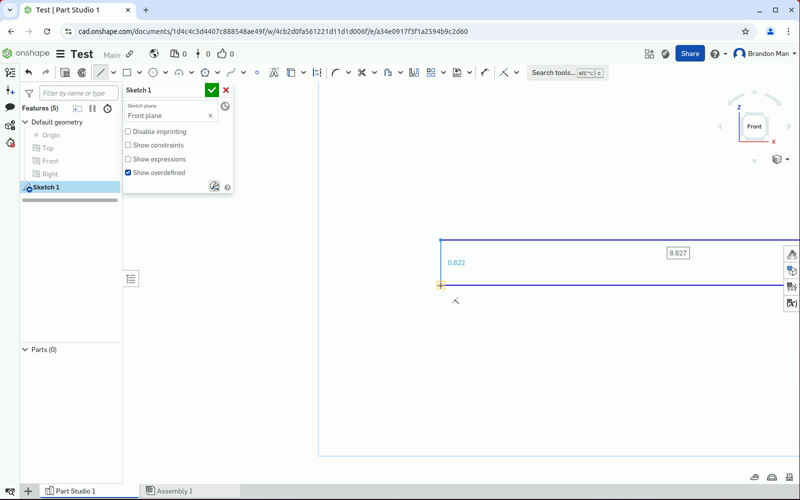
scroll(-6)
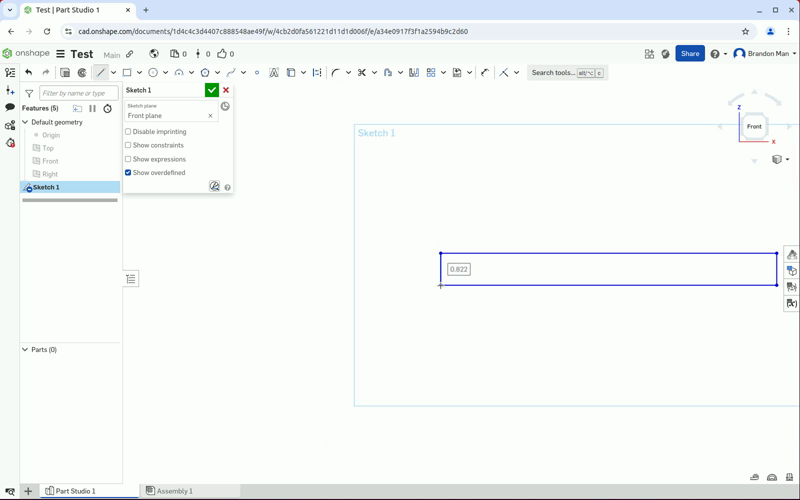
scroll(-6)
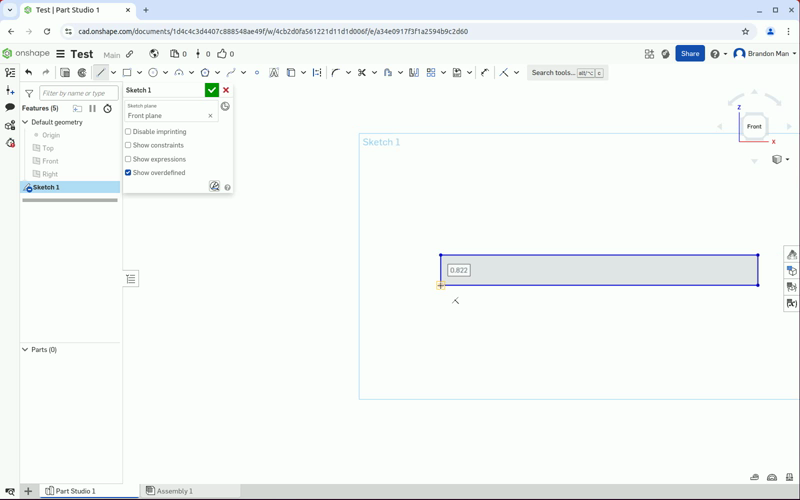
scroll(-6)
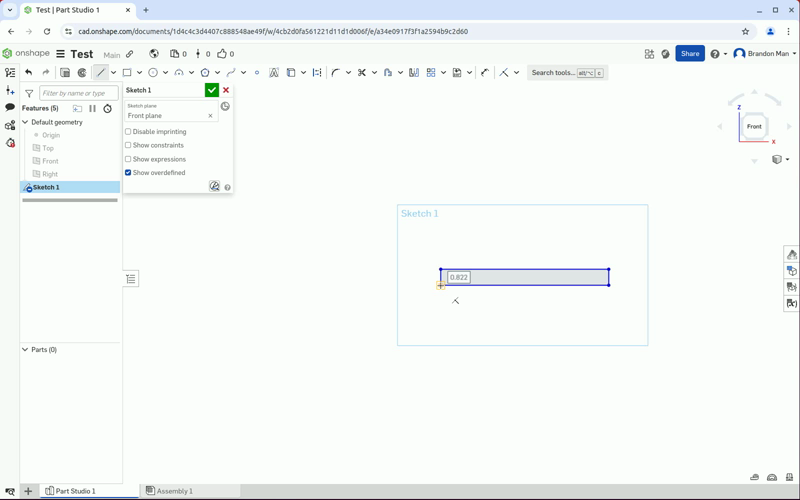
scroll(-6)
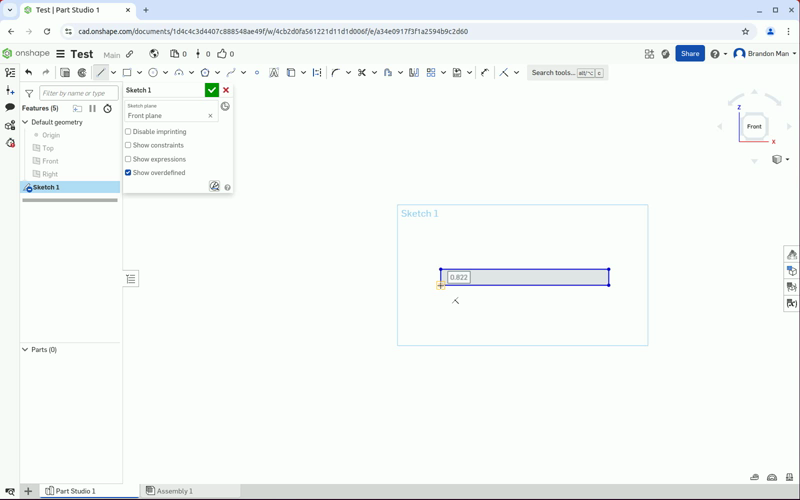
scroll(-6)
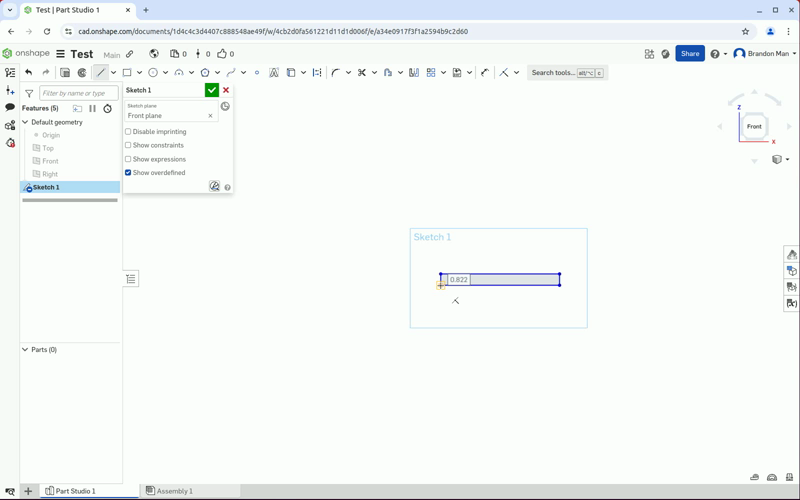
scroll(-6)
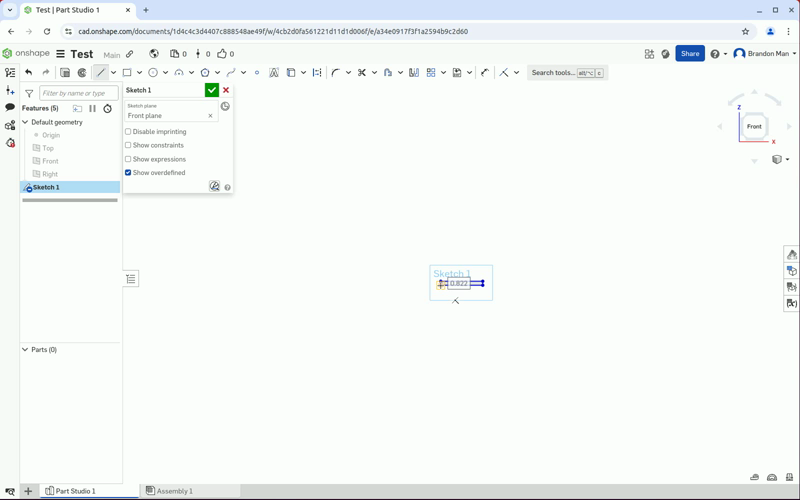
key(esc)
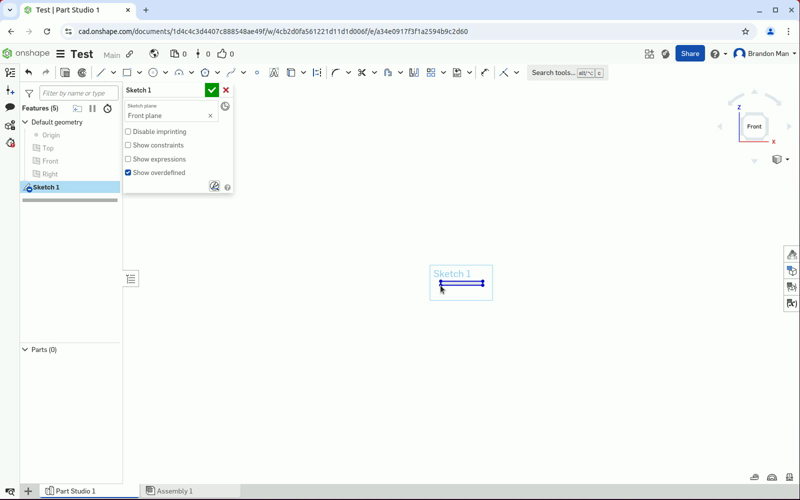
mouse_move(476, 283)
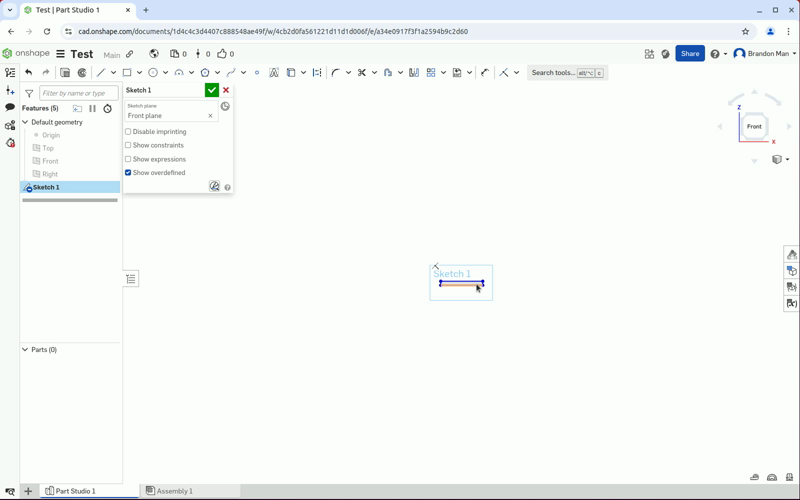
scroll(6)
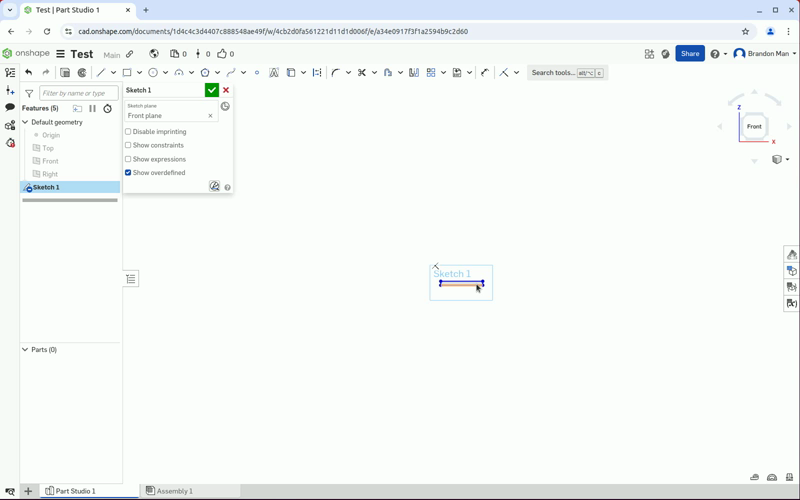
scroll(6)
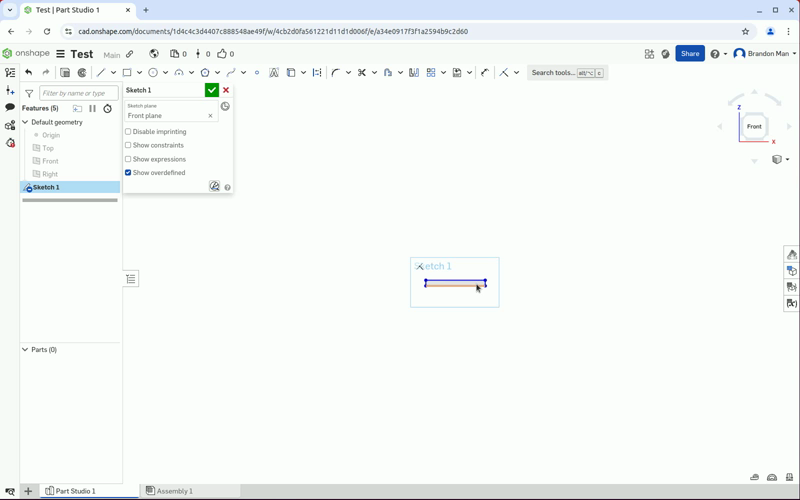
scroll(6)
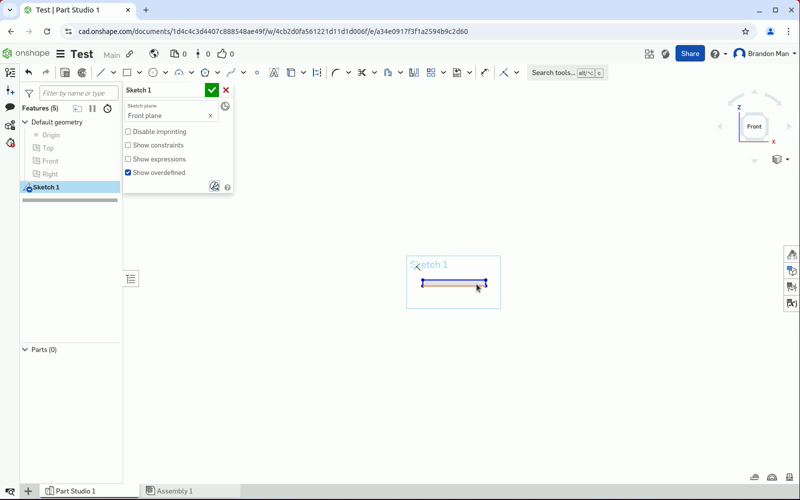
scroll(6)
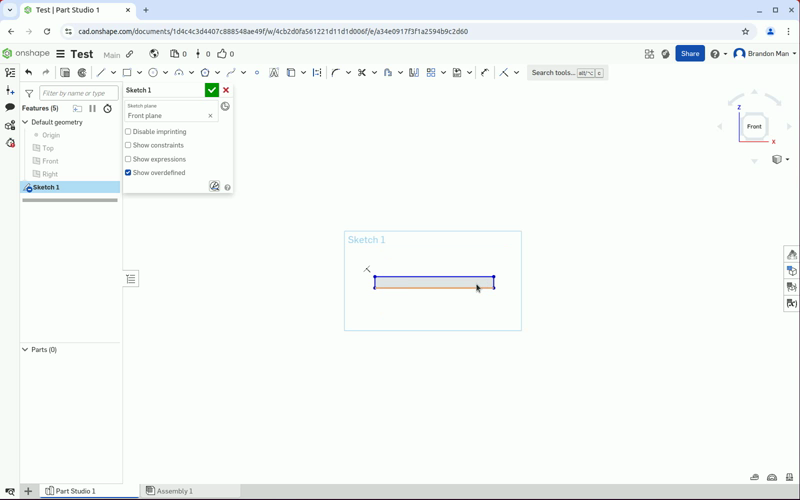
scroll(6)
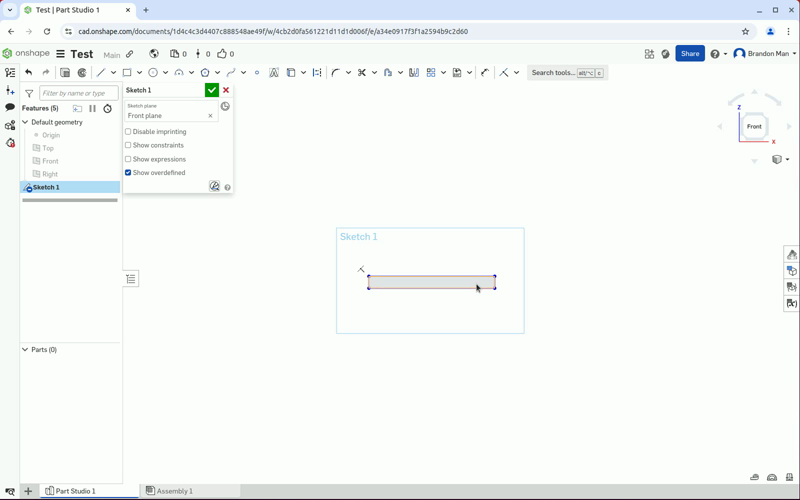
scroll(6)
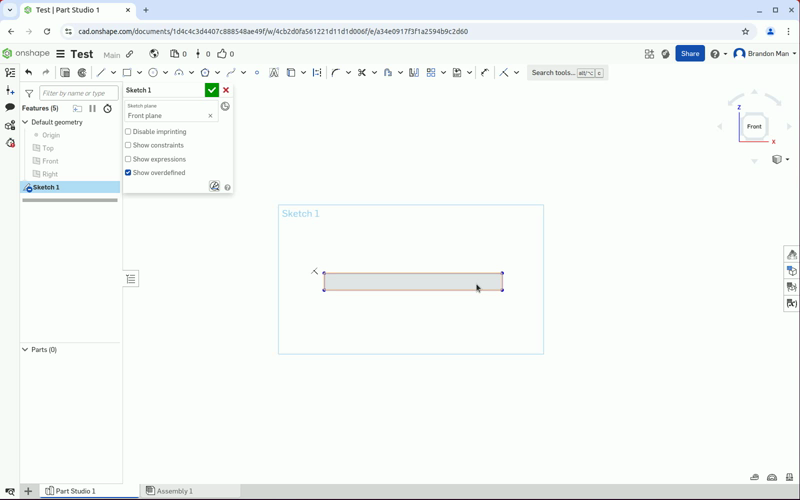
scroll(6)
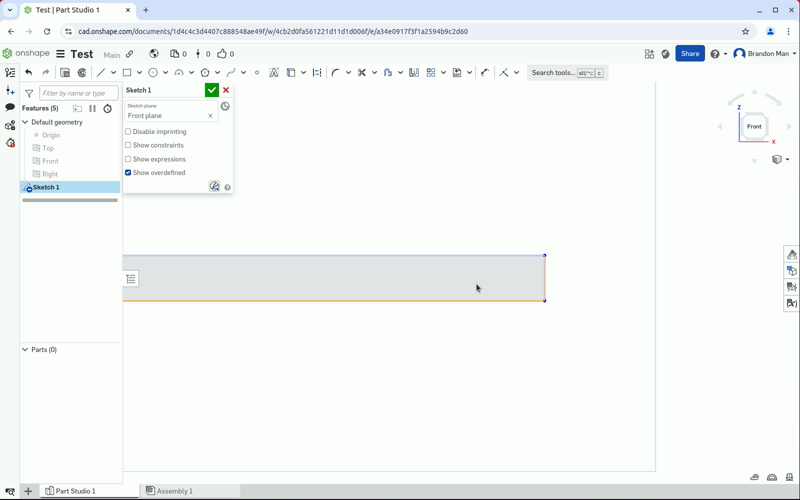
click(476, 283)
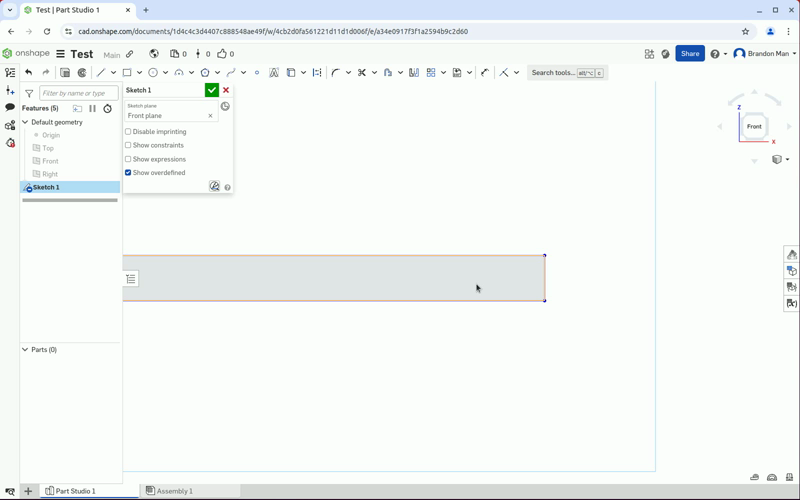
scroll(-6)
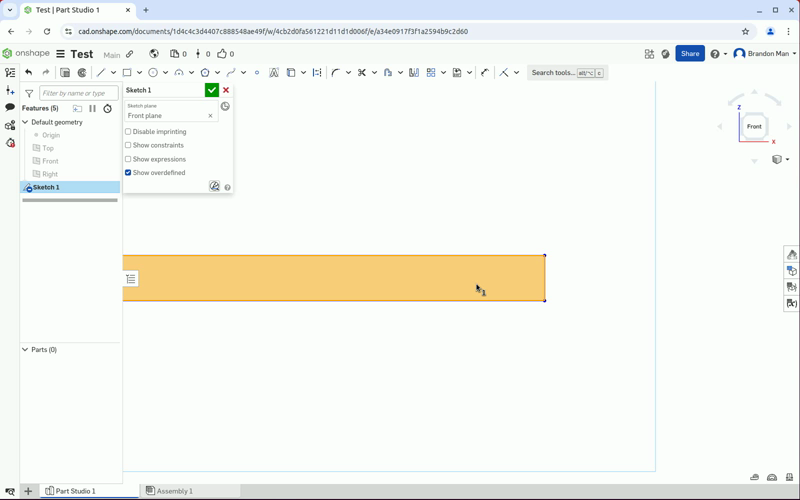
scroll(-6)
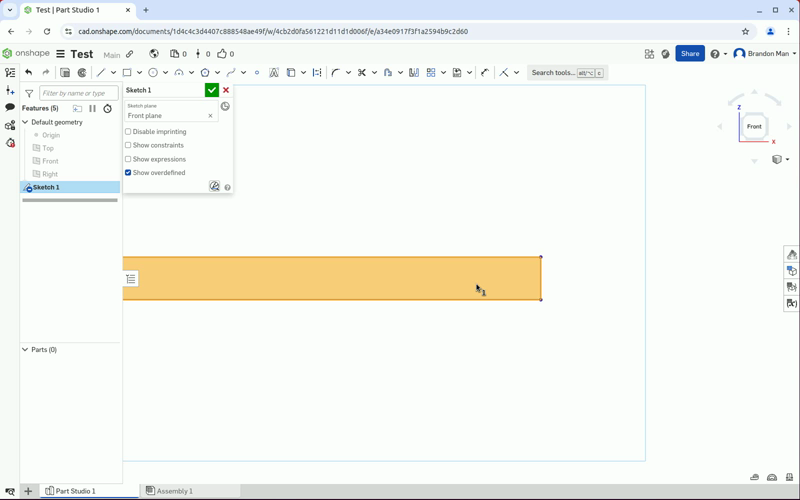
scroll(-6)
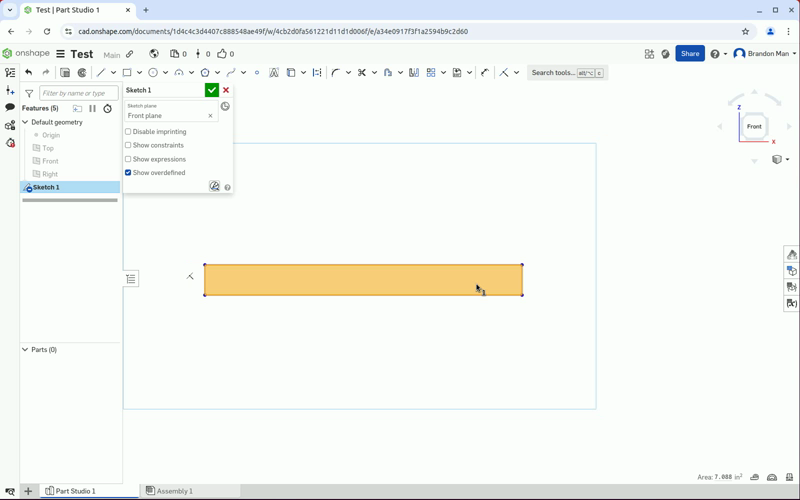
scroll(-6)
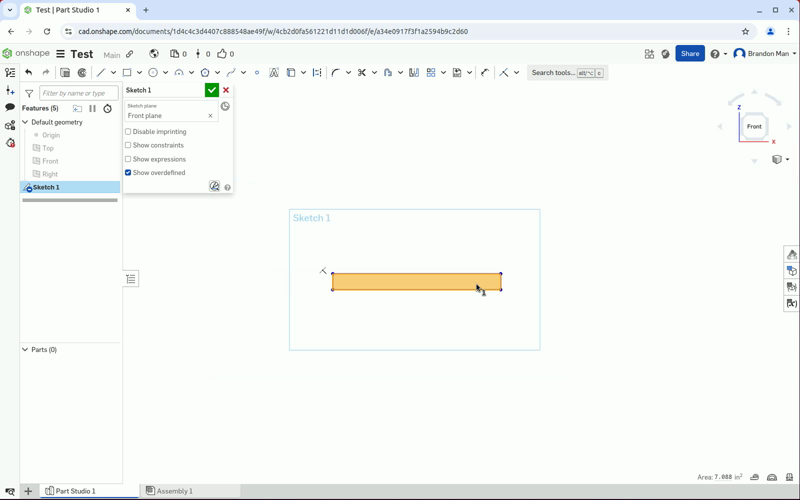
scroll(-6)
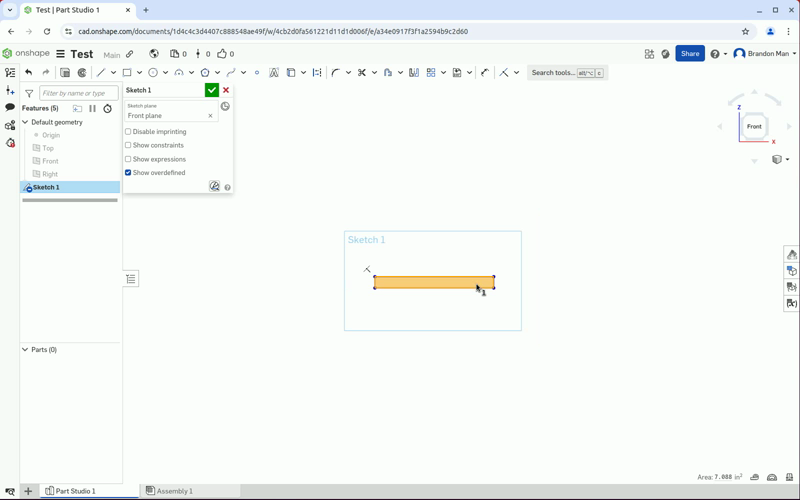
scroll(-6)
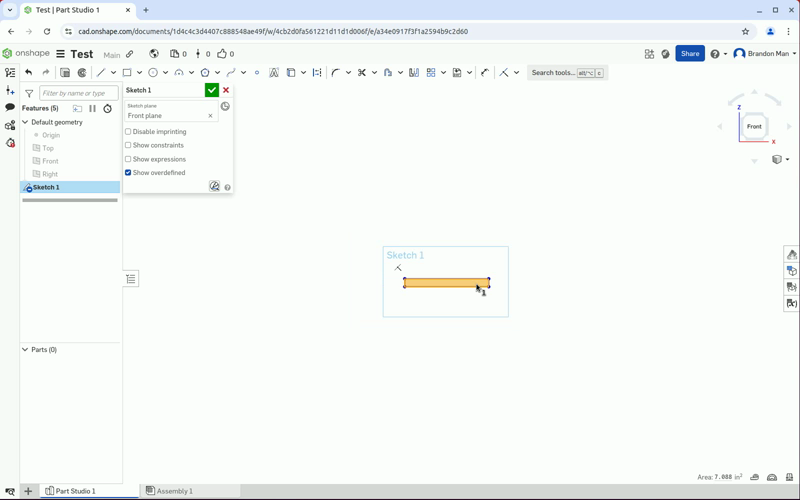
scroll(-6)
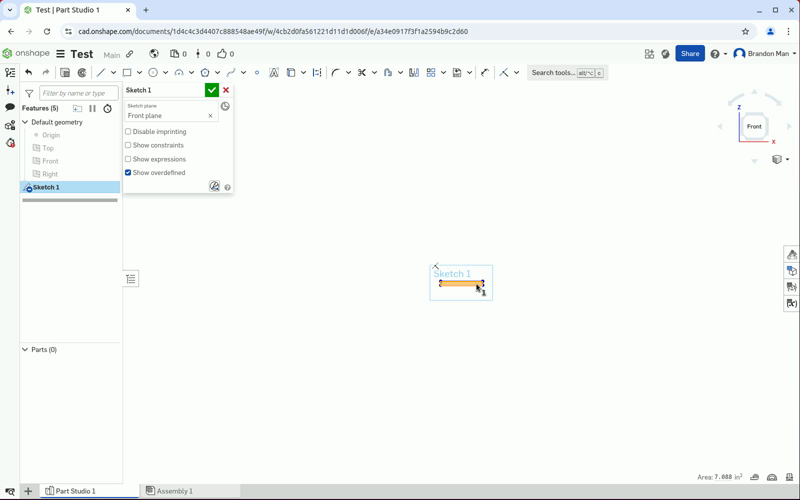
mouse_move(73, 352)
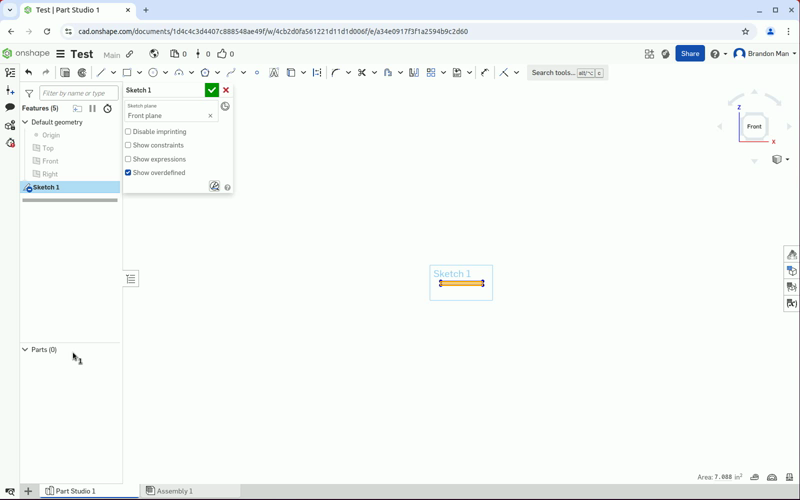
key(shift+y)
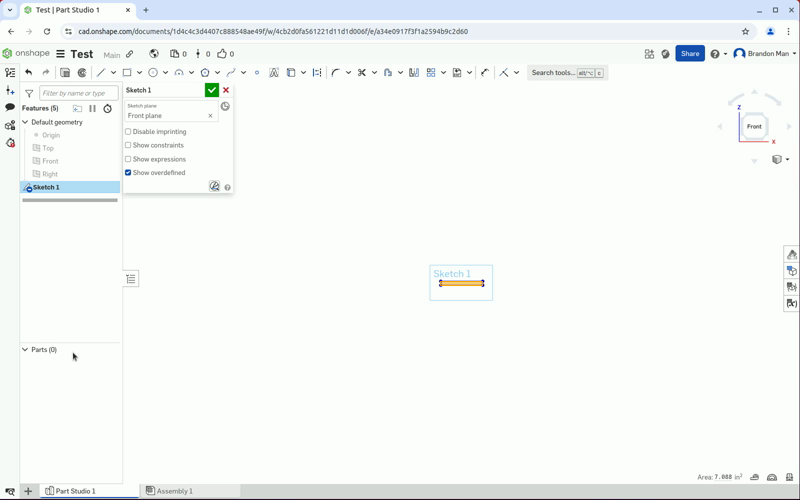
key(shift+e)
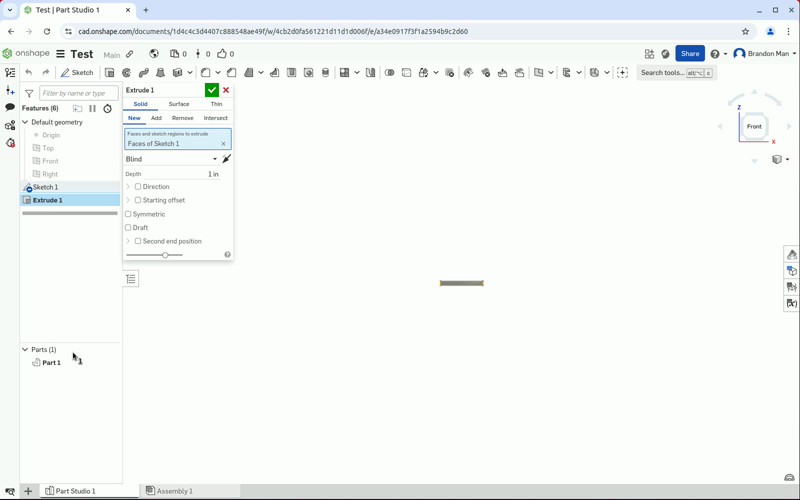
mouse_move(143, 106)
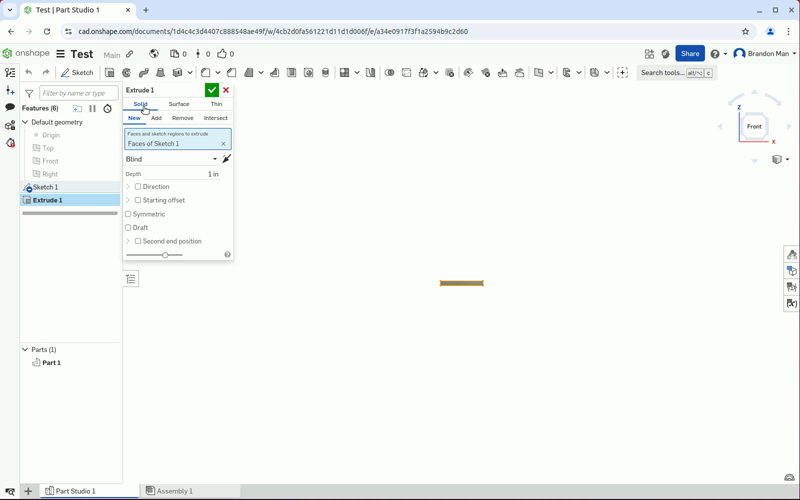
click(143, 106)
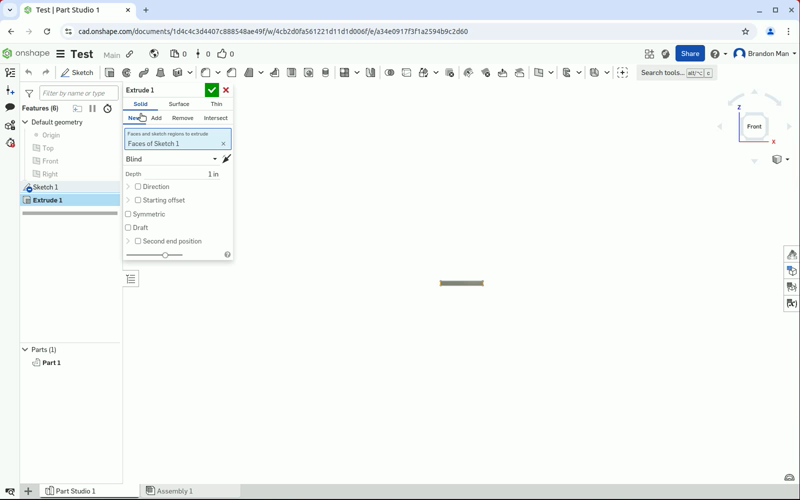
mouse_move(137, 120)
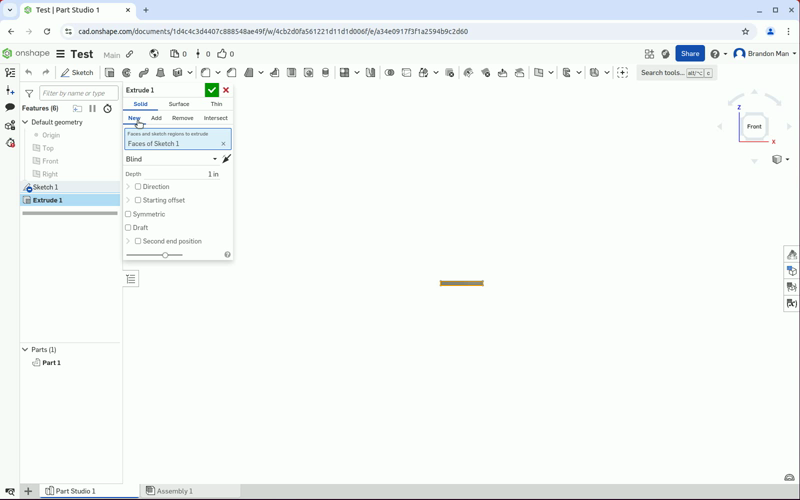
click(137, 120)
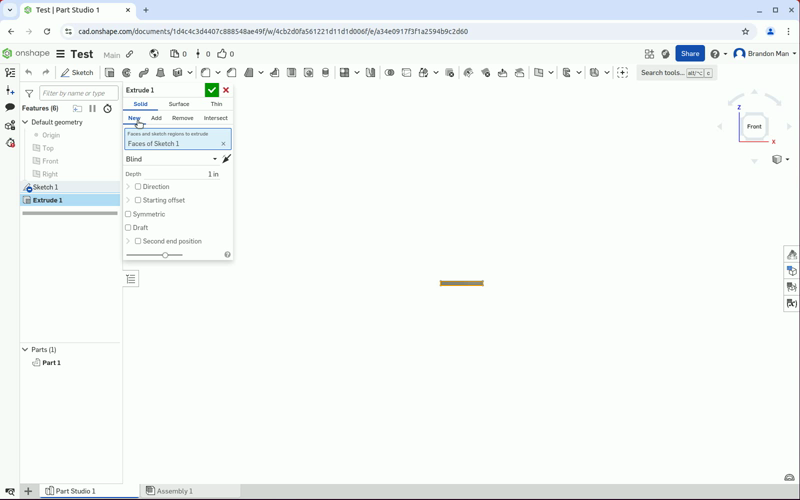
key(tab, 4)
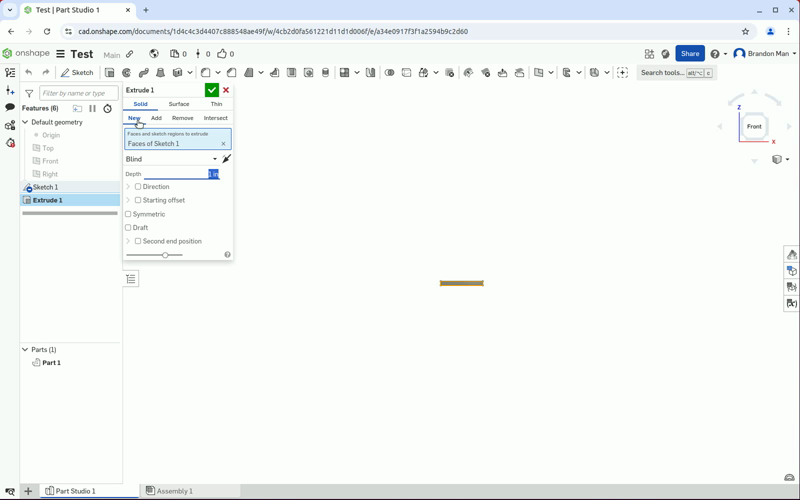
text(23.108)
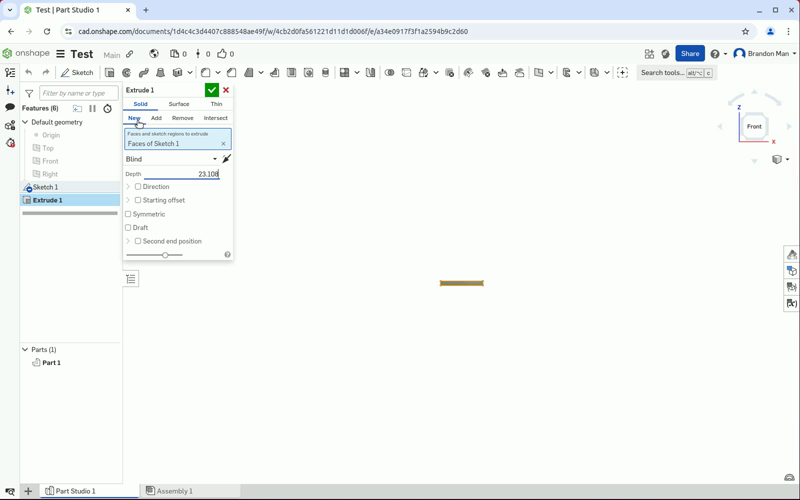
key(enter)
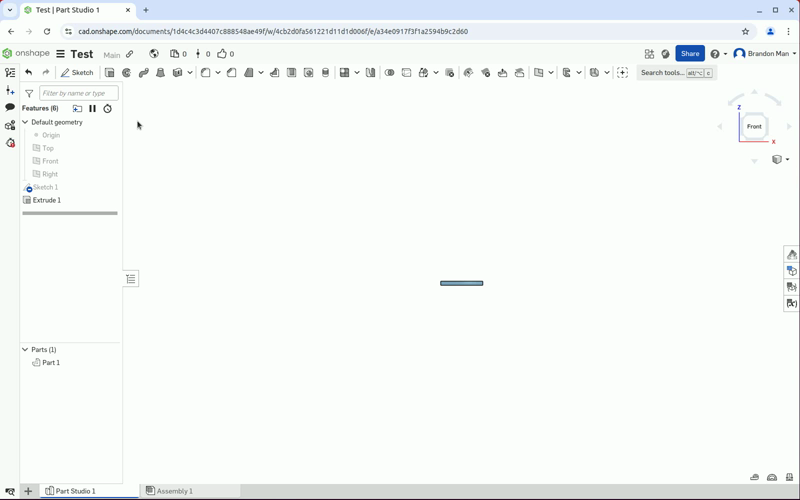
key(shift+h)
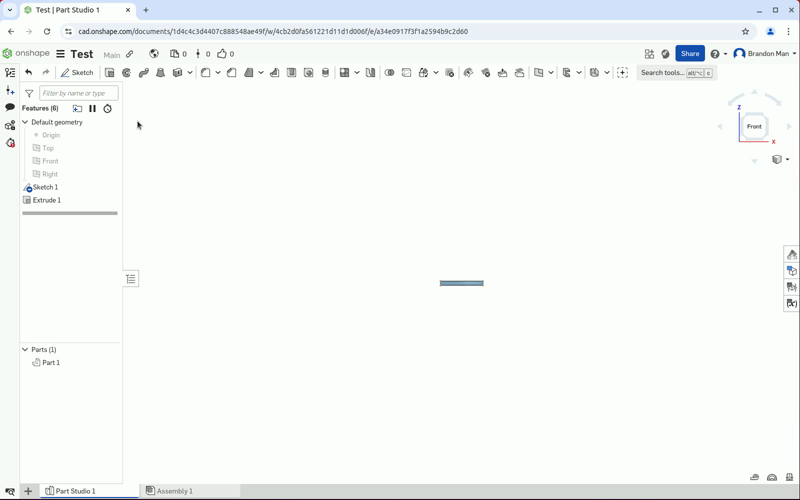
key(shift+h)
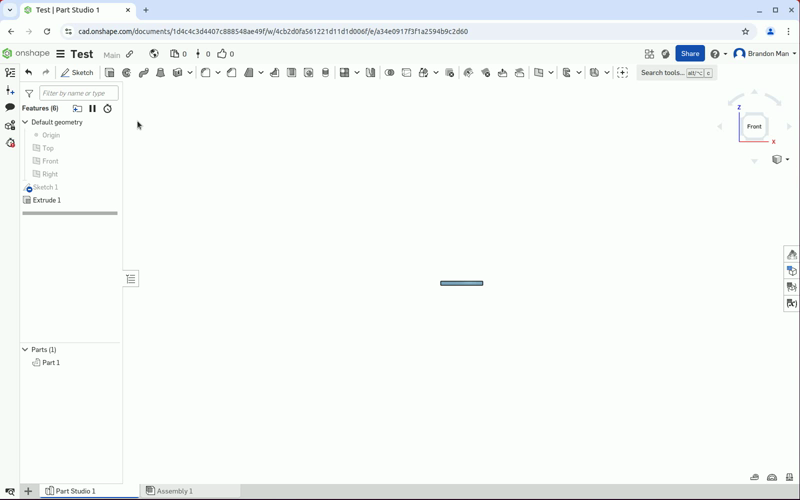
mouse_move(73, 189)
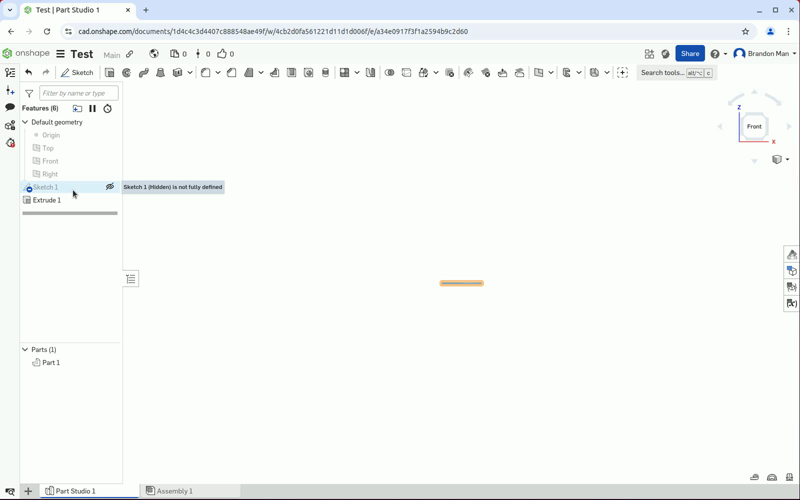
click(73, 189)
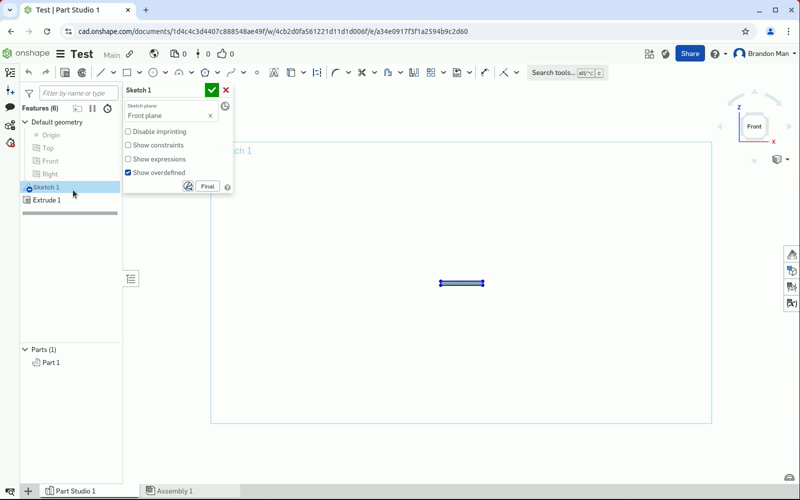
mouse_move(229, 92)
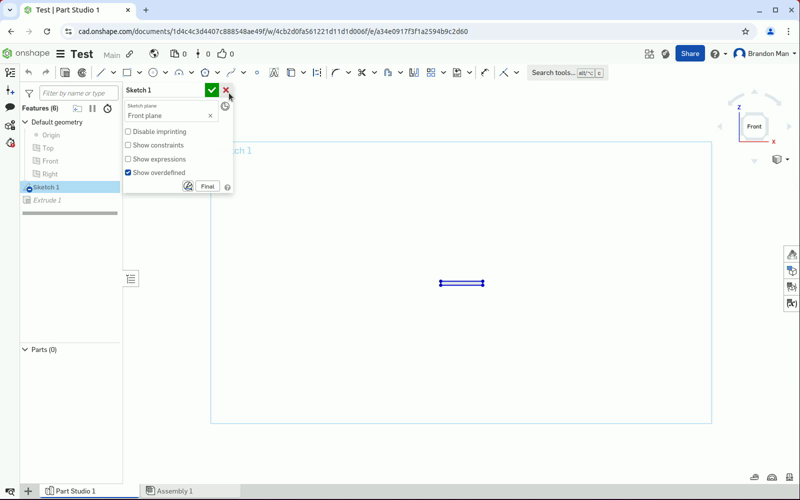
click(229, 92)
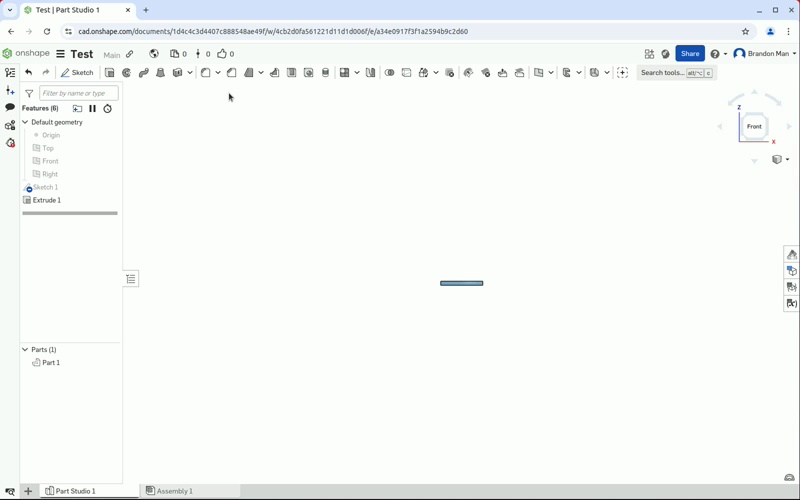
mouse_move(73, 352)
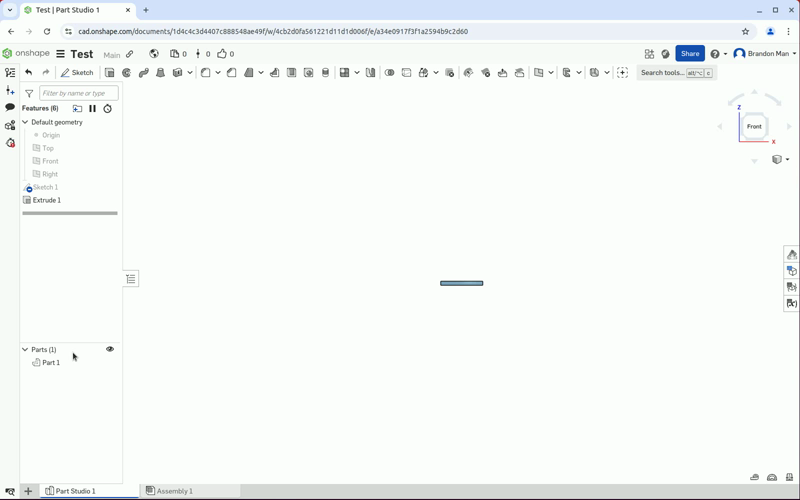
key(y)
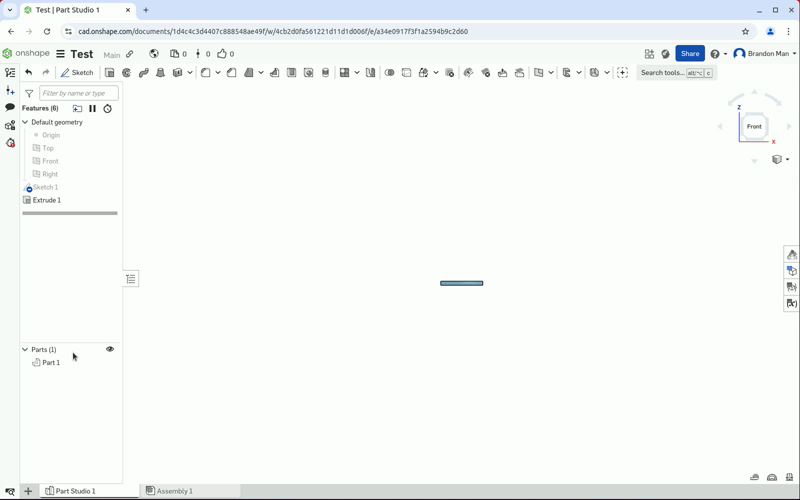
key(shift+p)
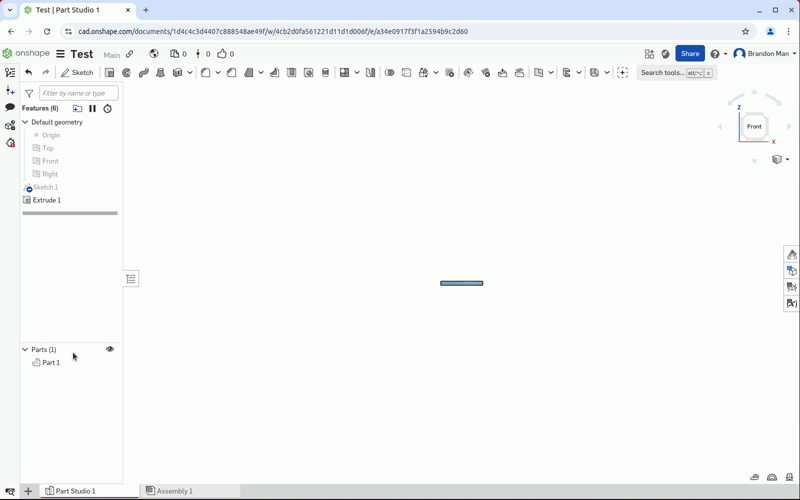
key(space)
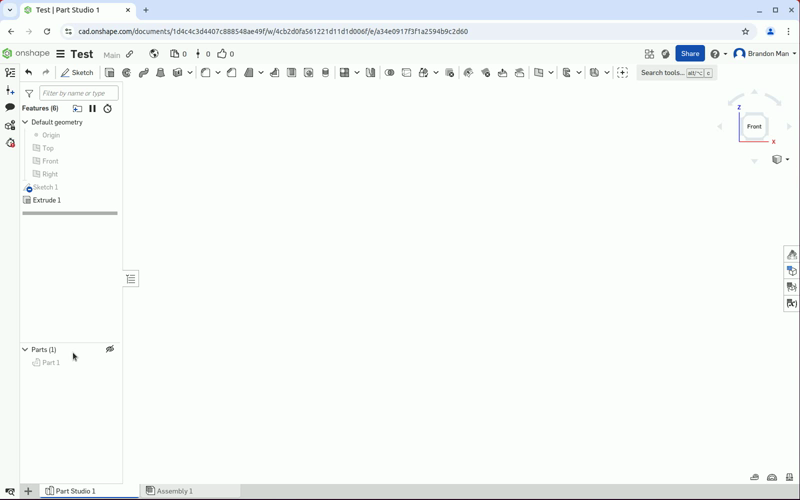
key_down(shift)
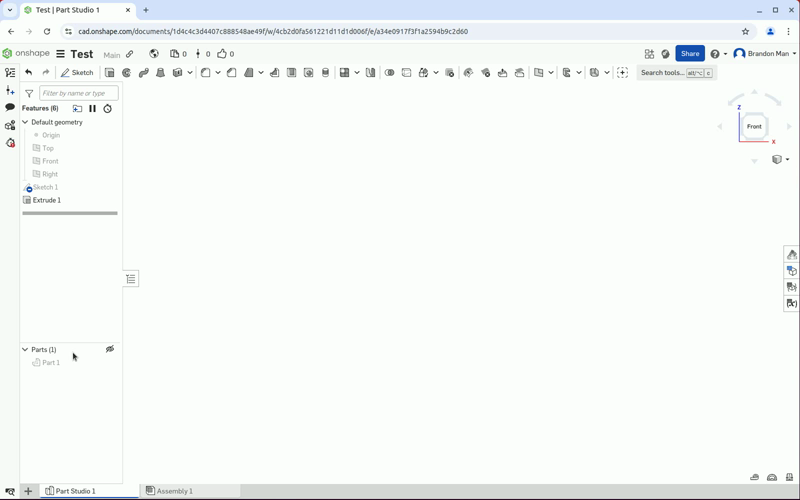
key(down)
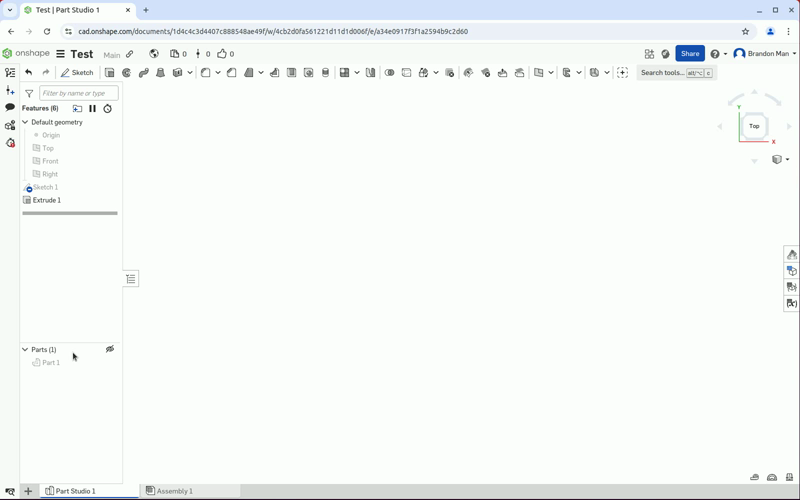
key_up(shift)
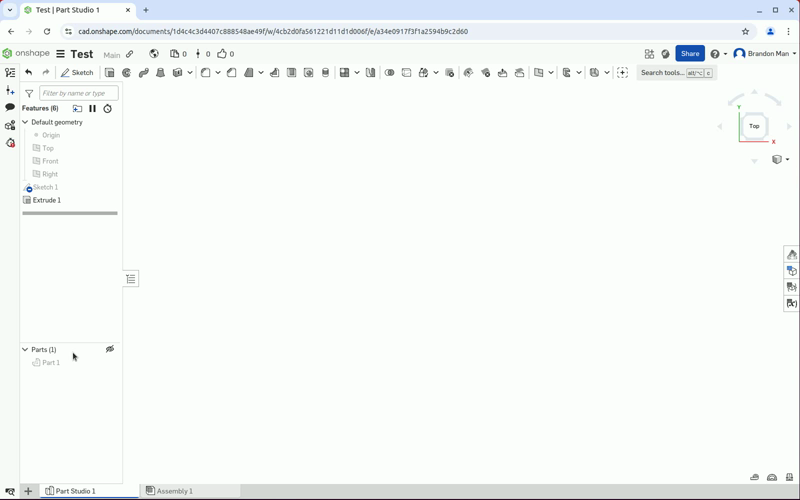
mouse_move(73, 352)
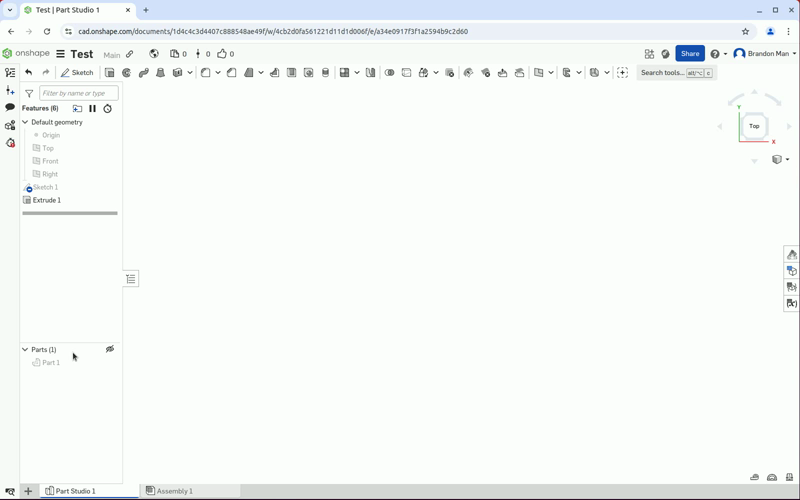
key(shift+y)
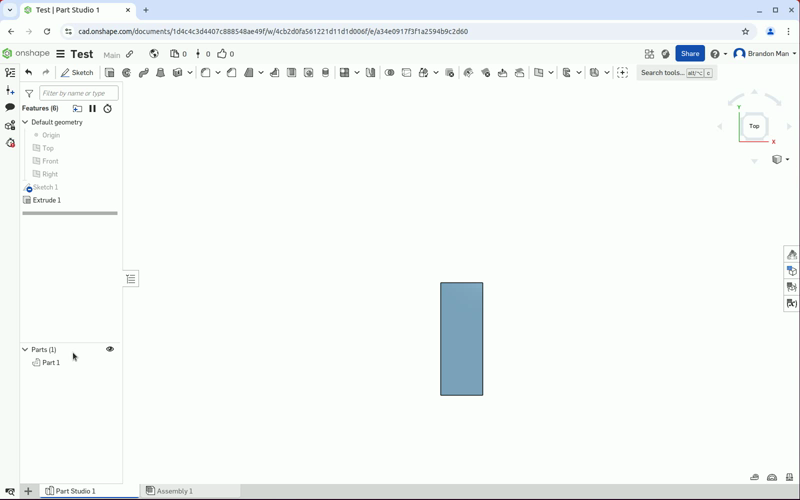
mouse_move(541, 75)
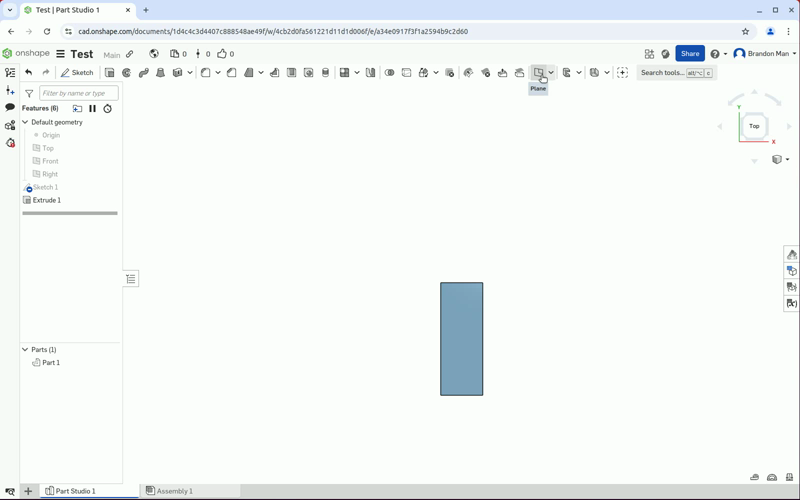
click(541, 75)
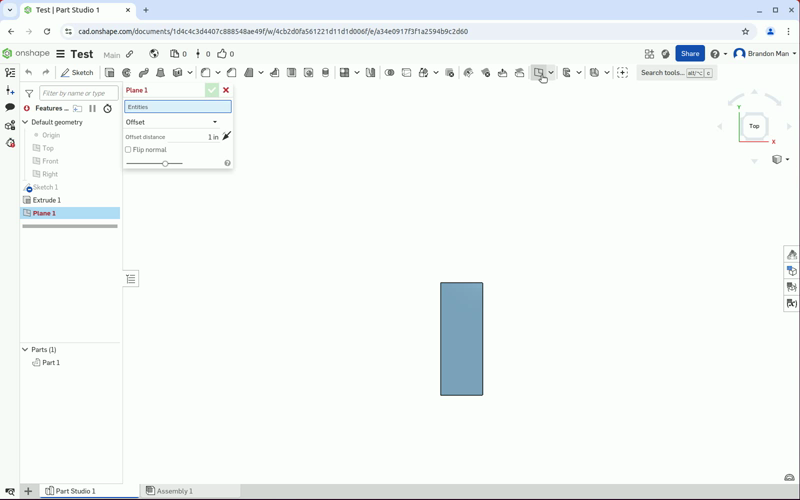
mouse_move(73, 150)
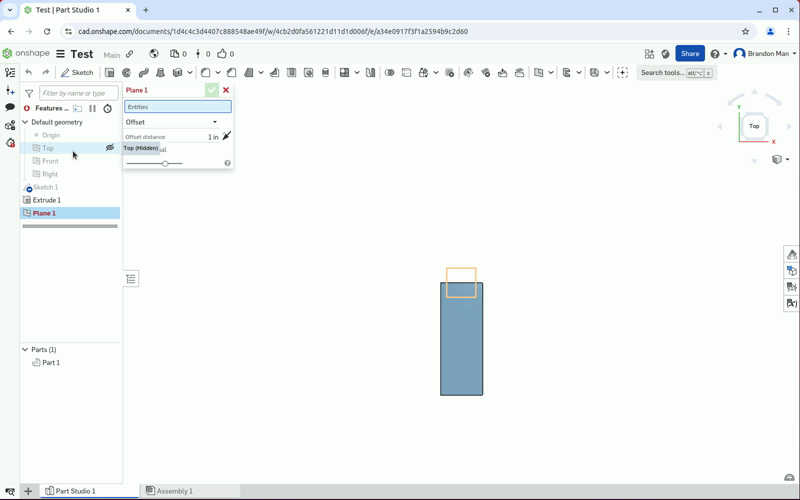
click(73, 150)
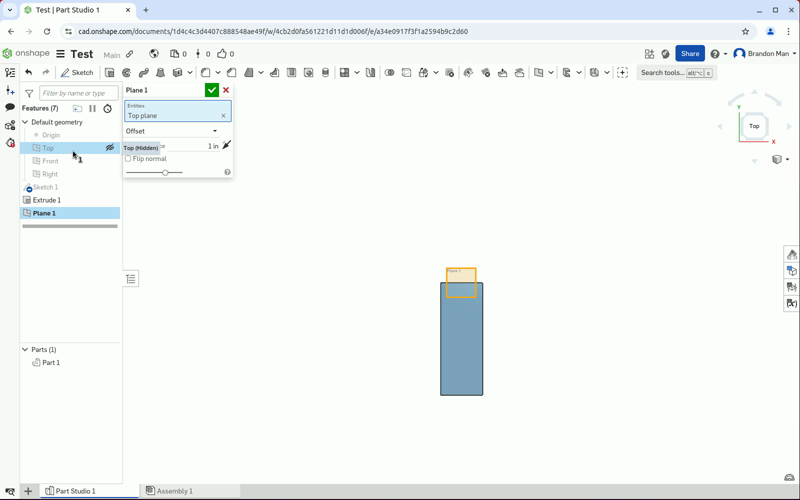
key(tab, 2)
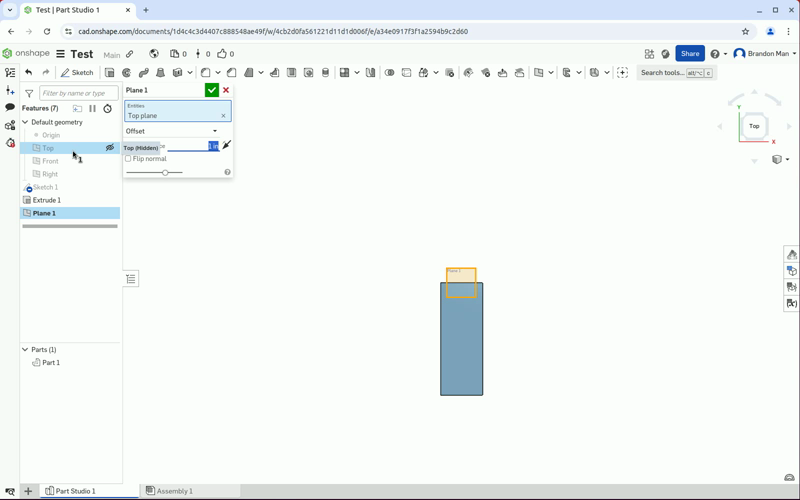
text(0.493)
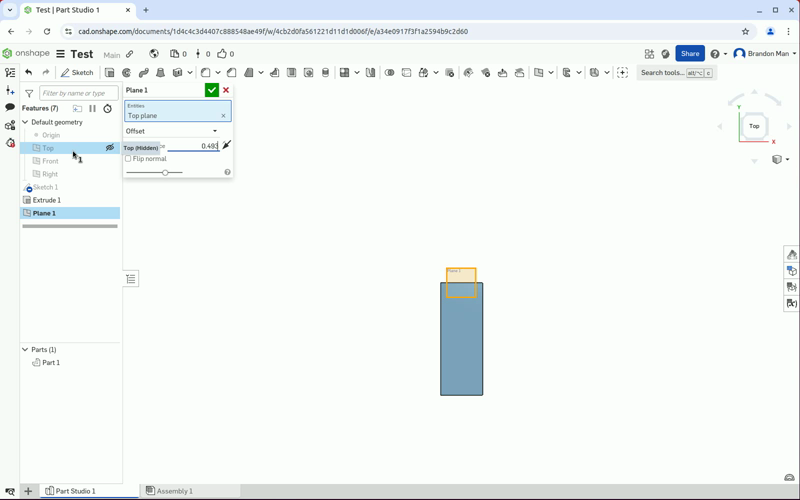
key(enter, 2)
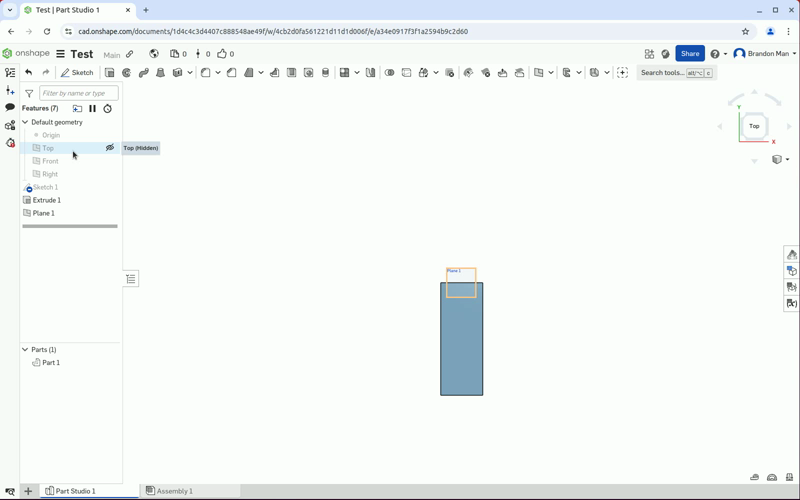
key(shift+s)
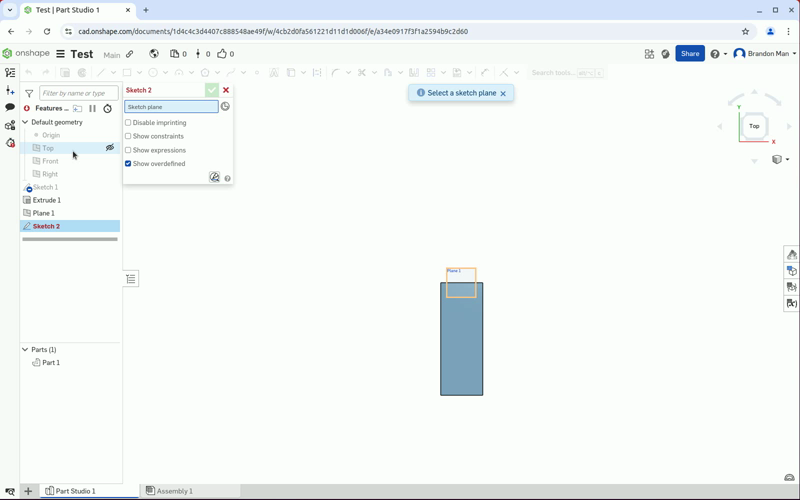
mouse_move(73, 215)
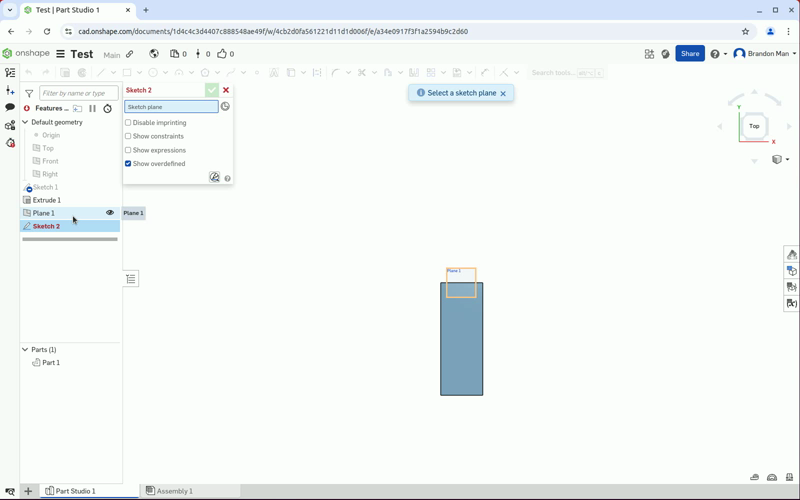
click(73, 215)
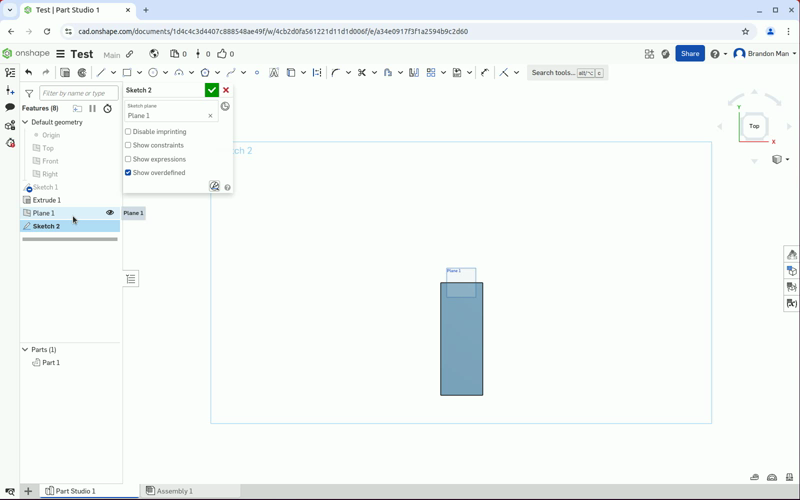
mouse_move(73, 352)
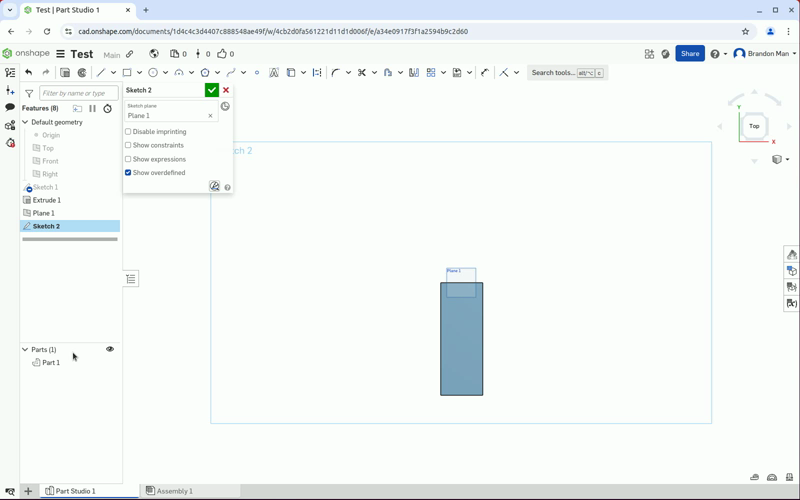
key(y)
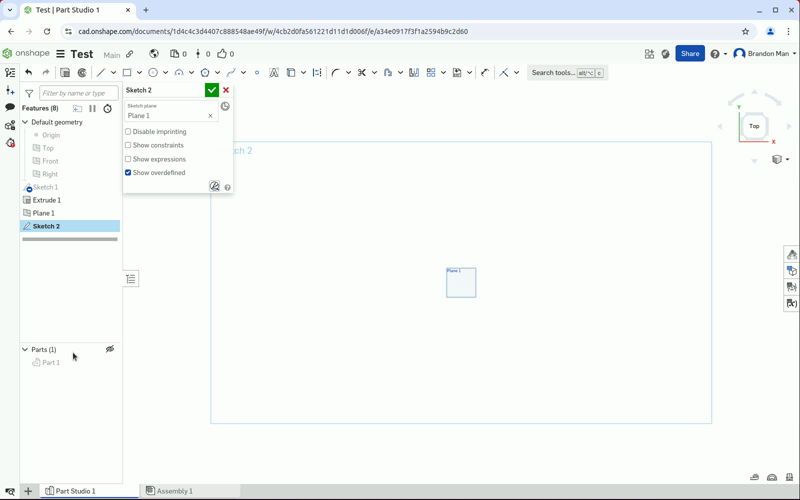
key(c)
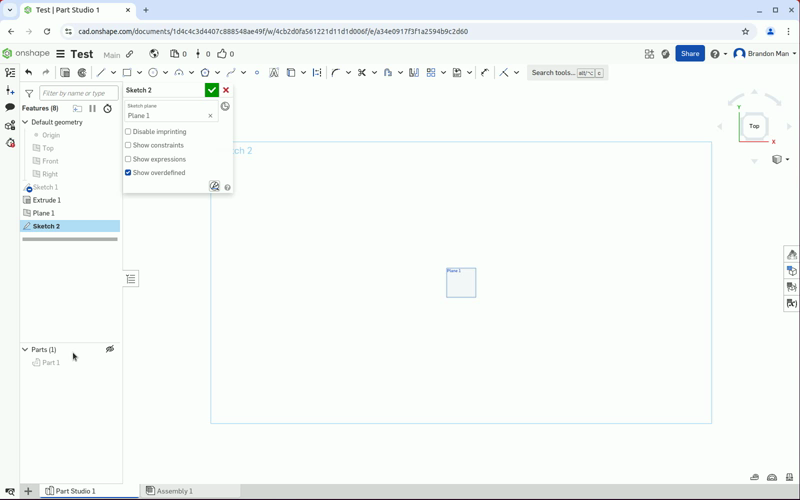
key_down(shift)
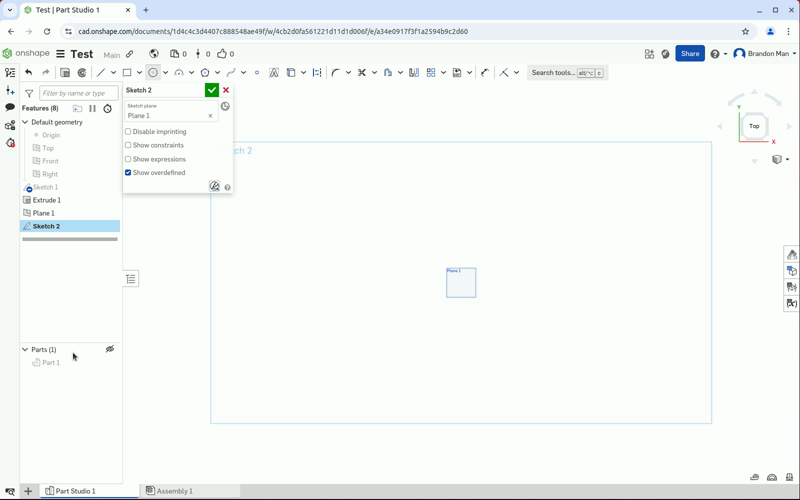
mouse_move(449, 303)
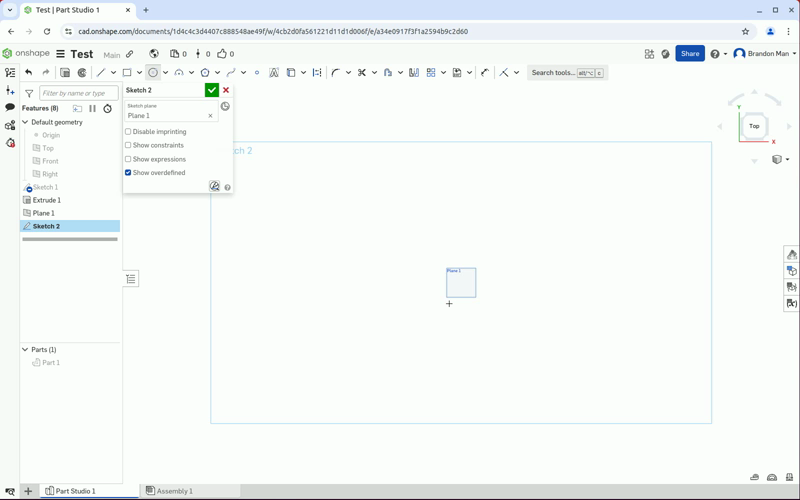
click(449, 303)
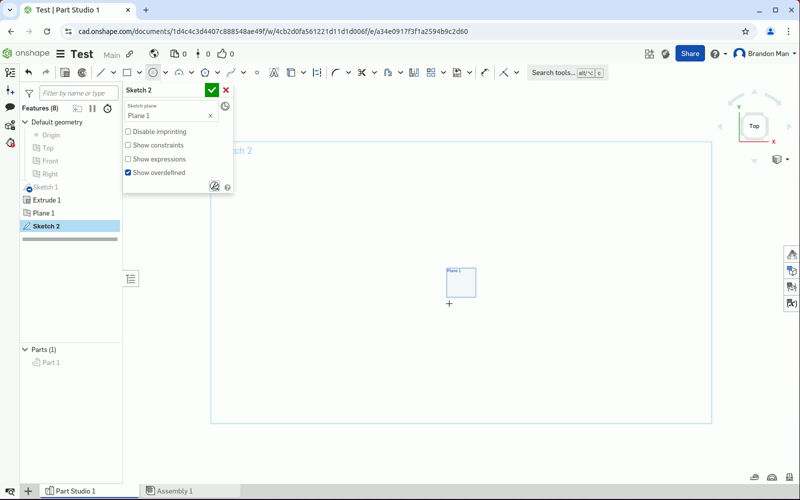
key_up(shift)
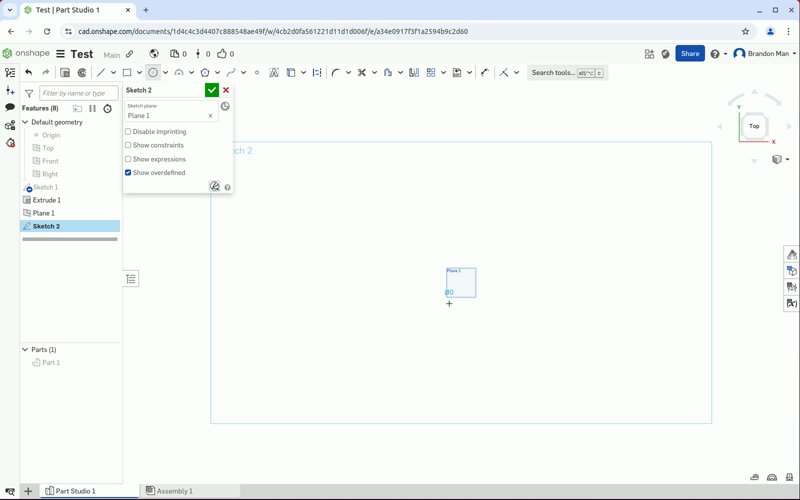
mouse_move(453, 303)
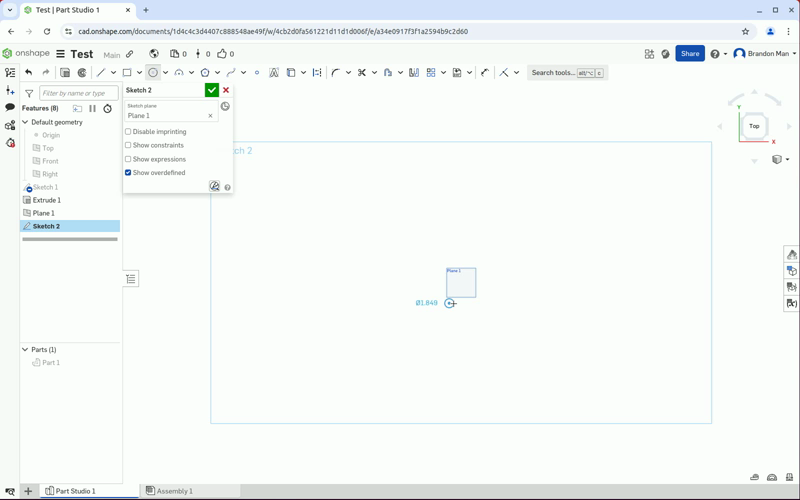
click(453, 303)
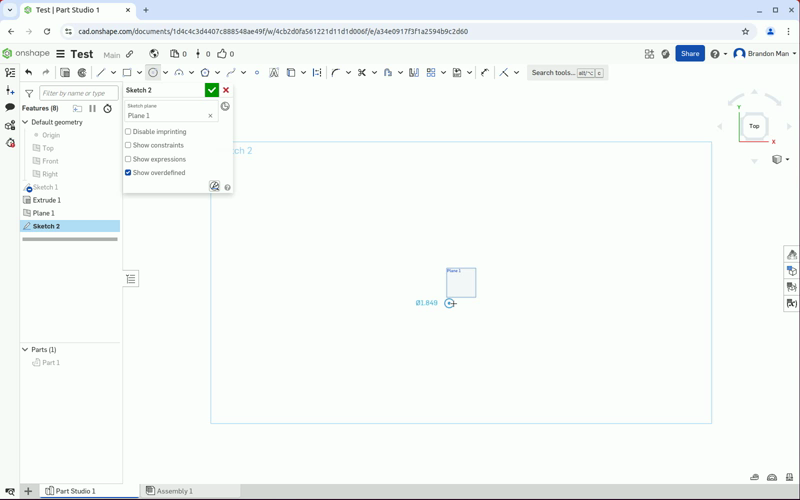
key(esc)
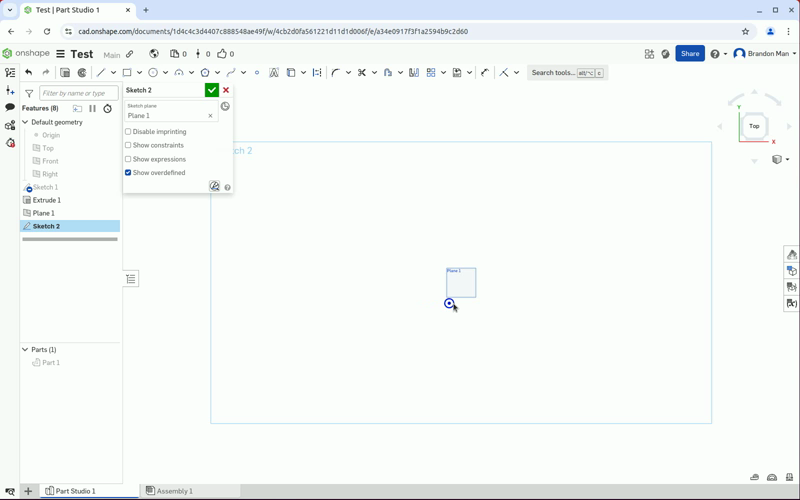
mouse_move(452, 300)
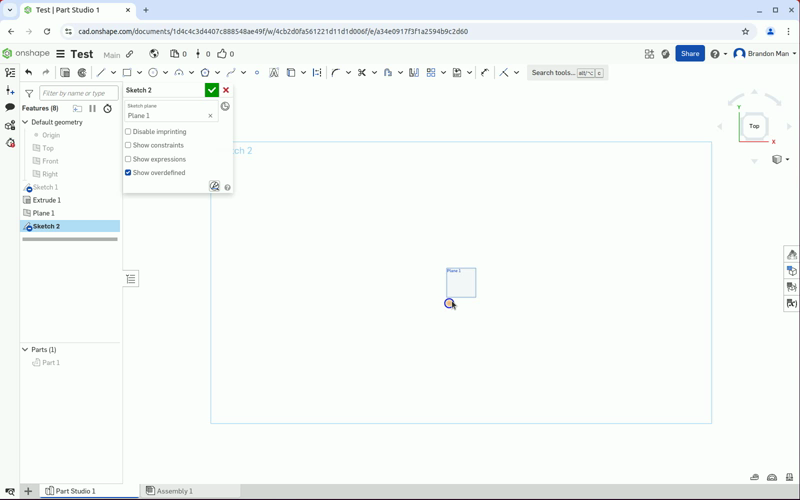
scroll(6)
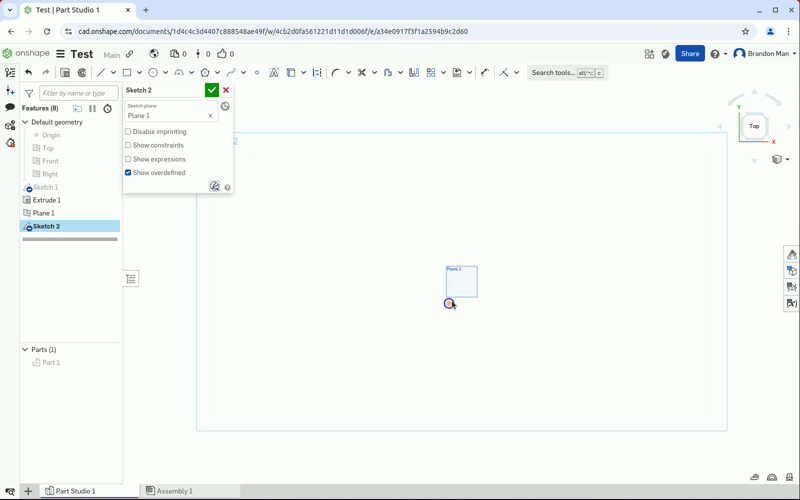
scroll(6)
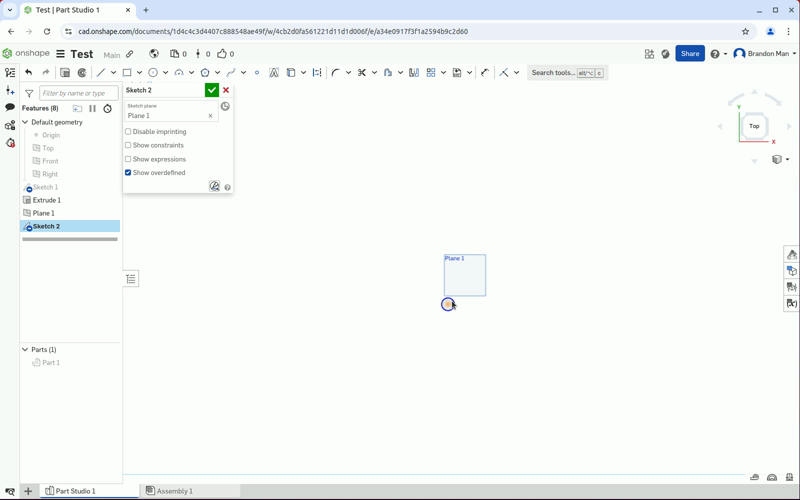
scroll(6)
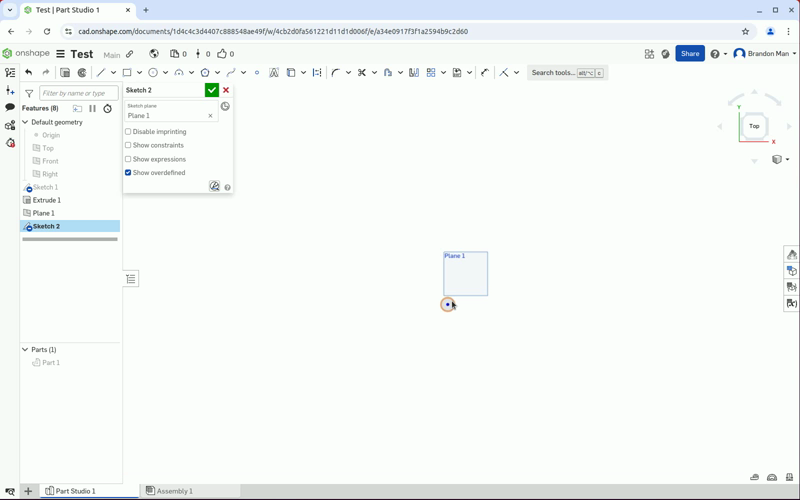
scroll(6)
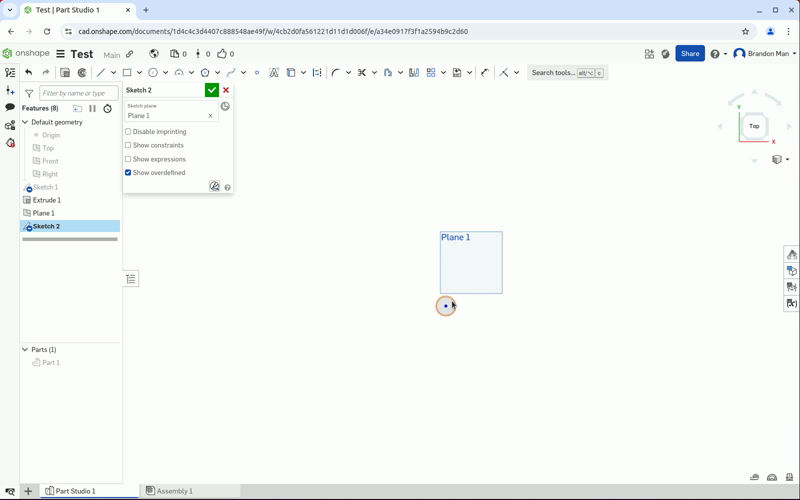
scroll(6)
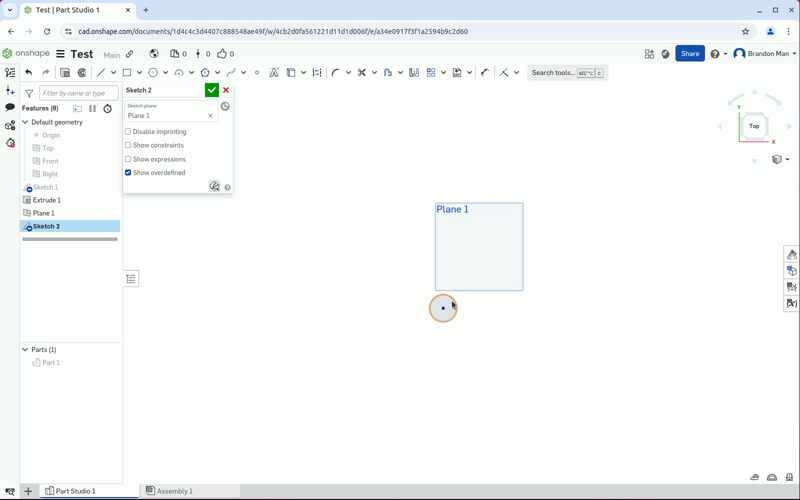
scroll(6)
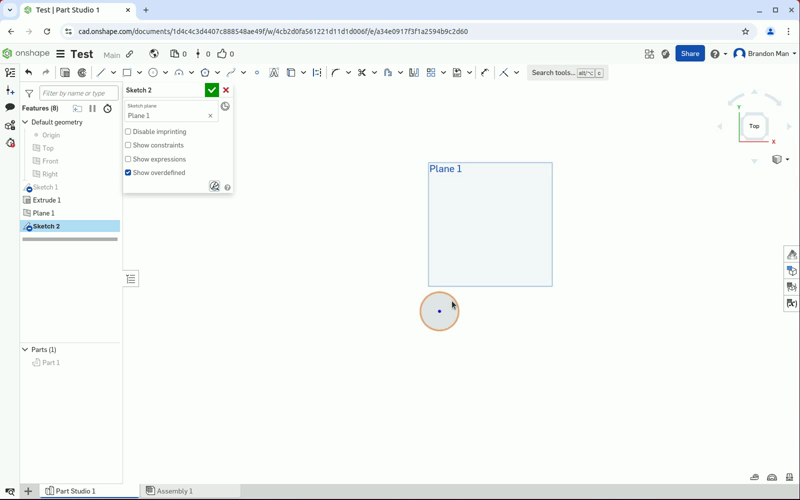
scroll(6)
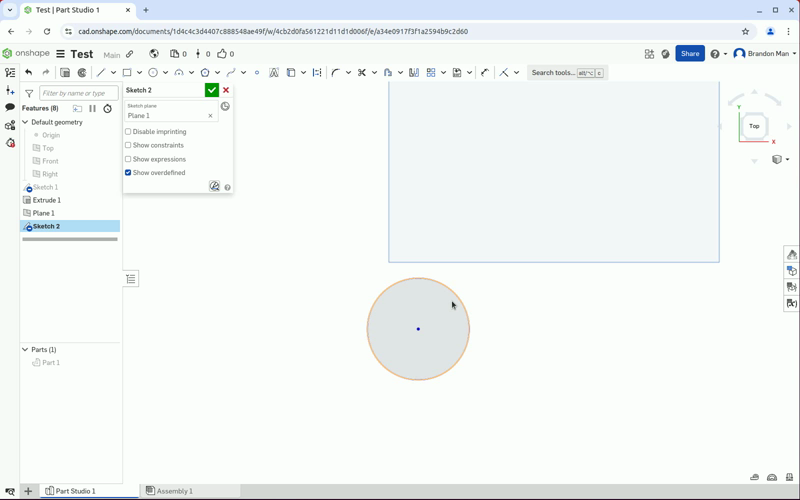
click(452, 300)
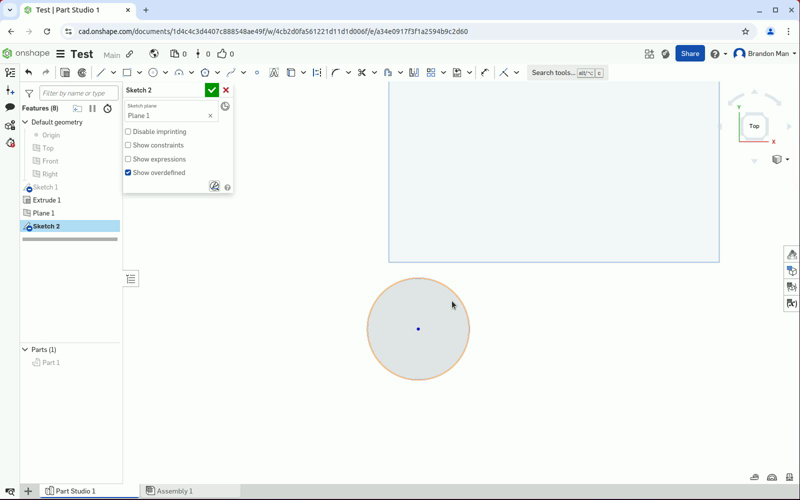
scroll(-6)
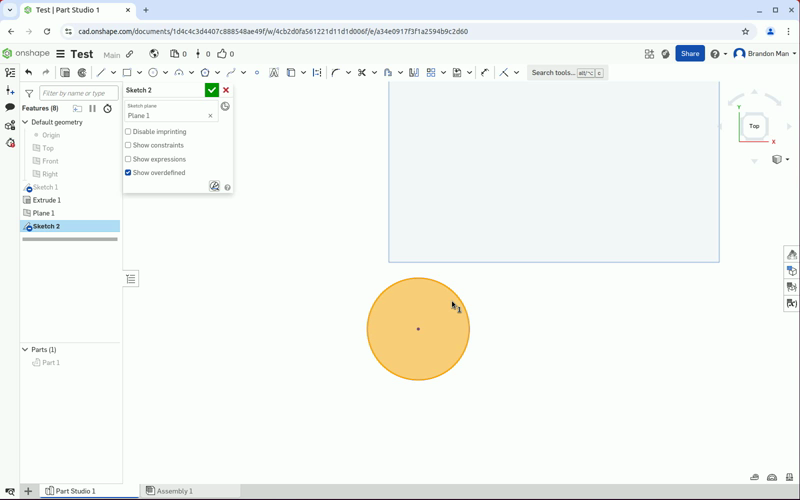
scroll(-6)
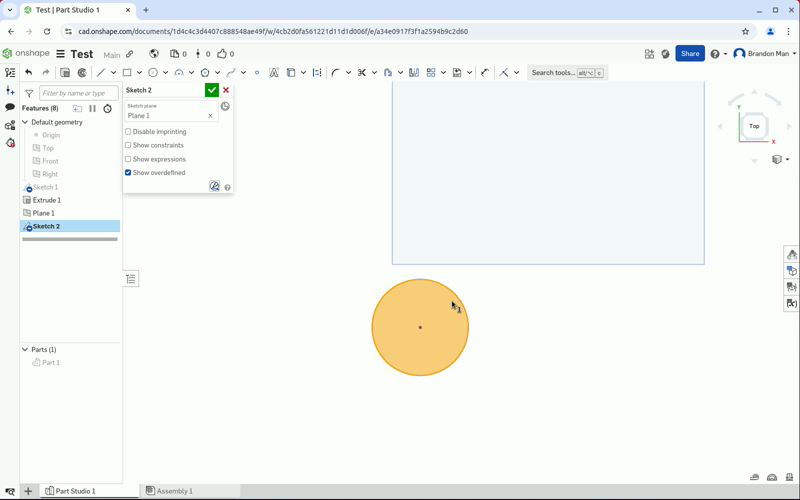
scroll(-6)
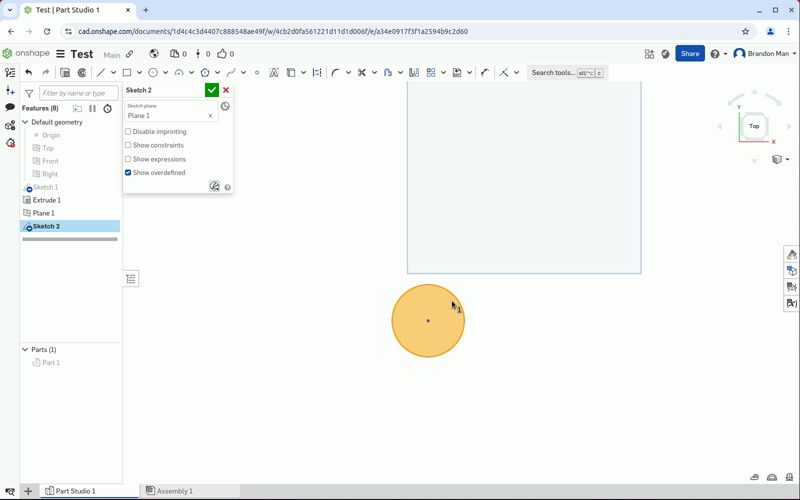
scroll(-6)
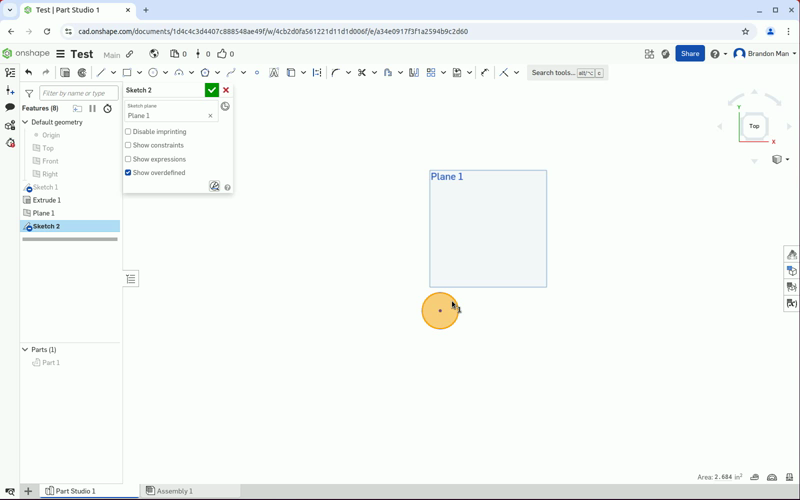
scroll(-6)
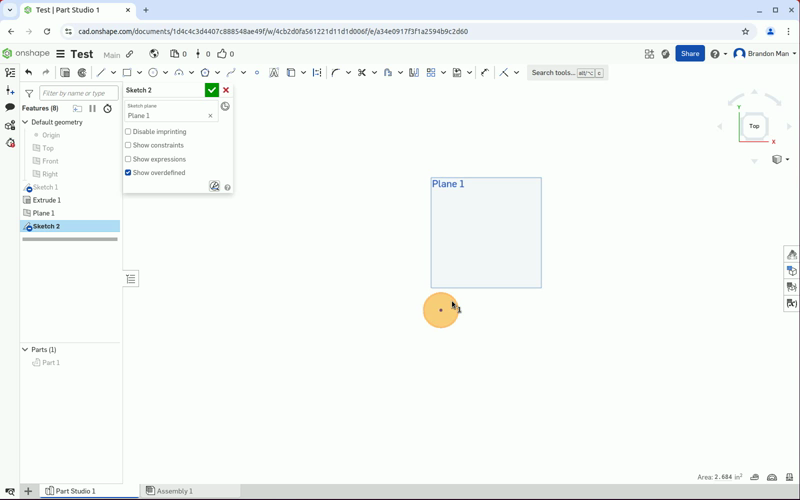
scroll(-6)
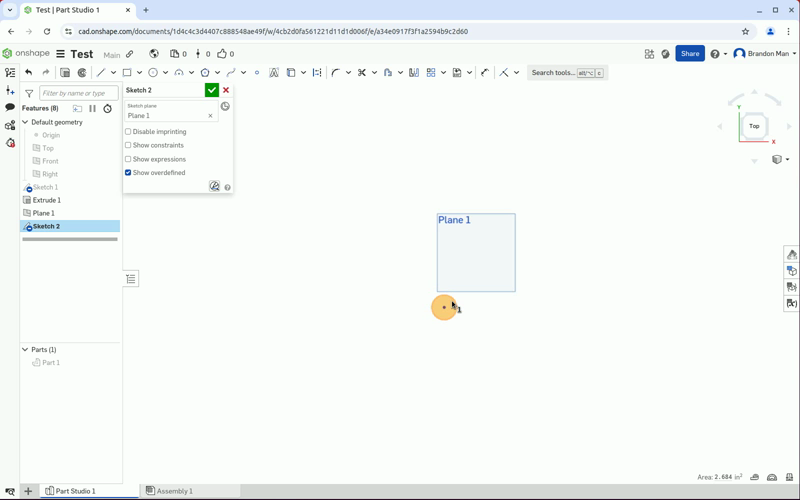
scroll(-6)
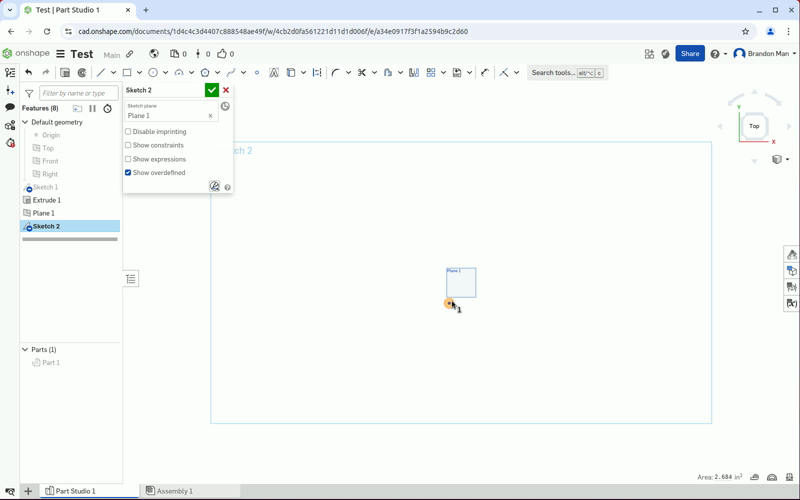
mouse_move(73, 352)
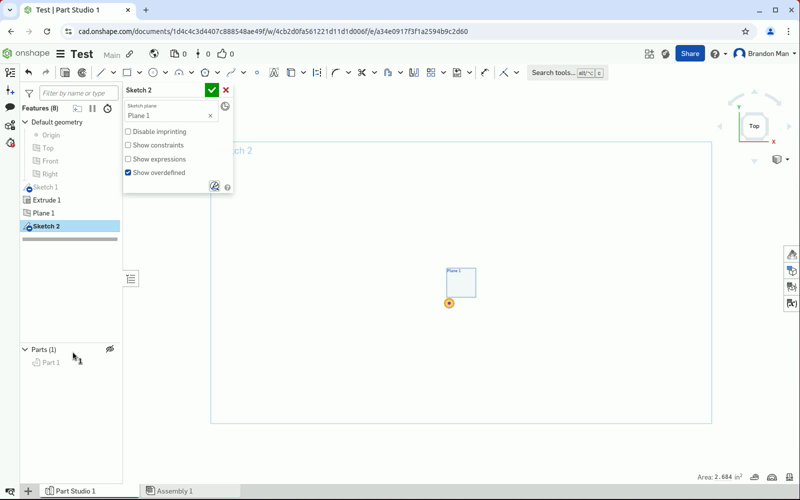
key(shift+y)
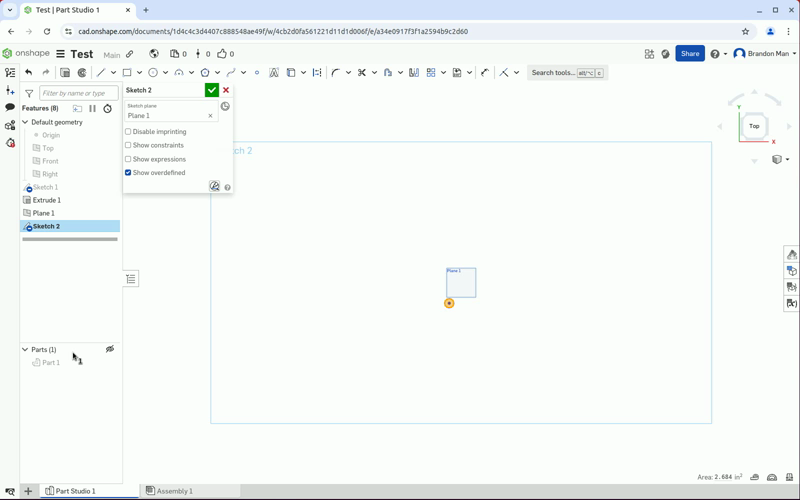
key(shift+e)
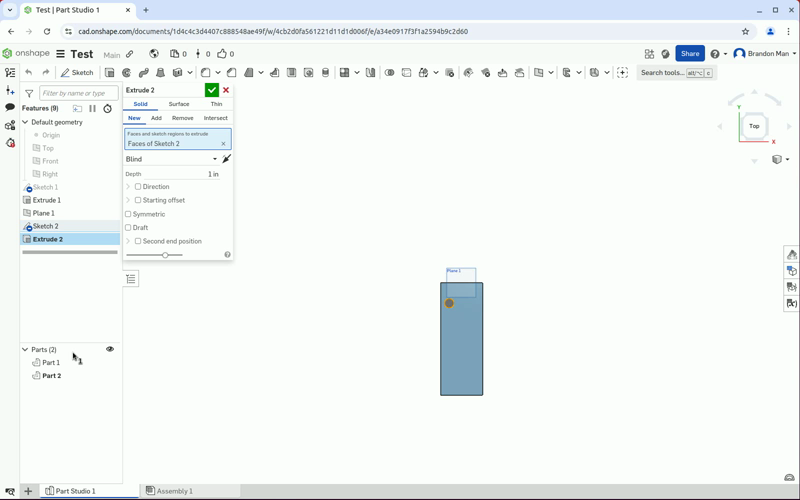
mouse_move(143, 106)
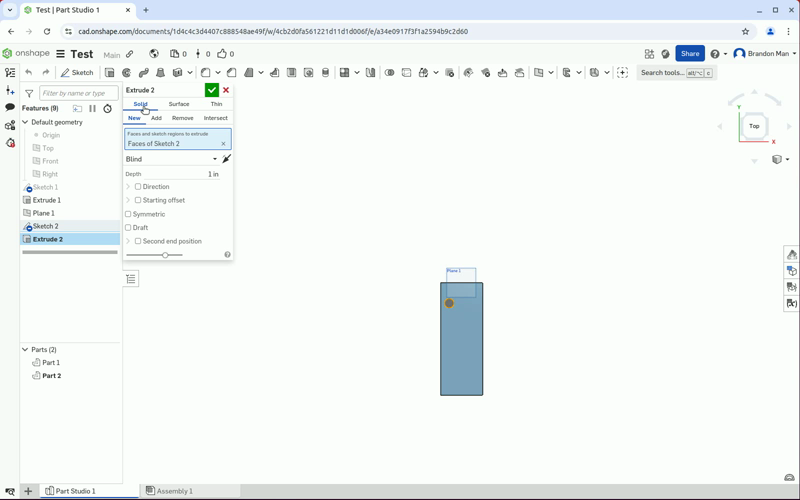
click(143, 106)
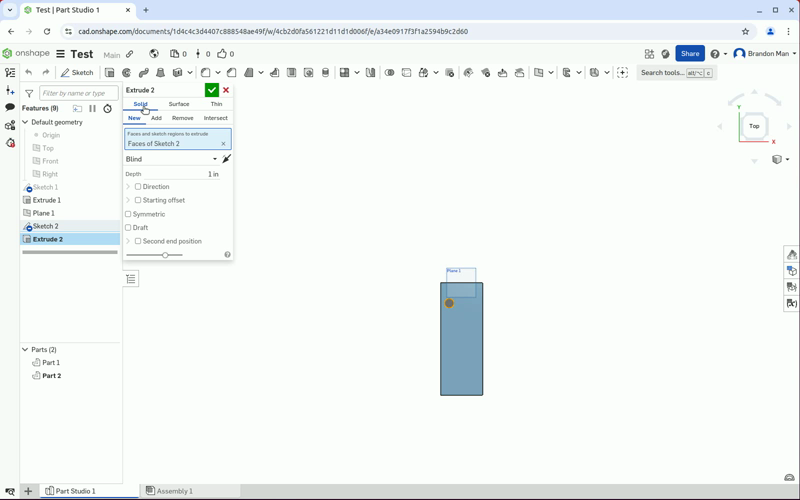
mouse_move(186, 120)
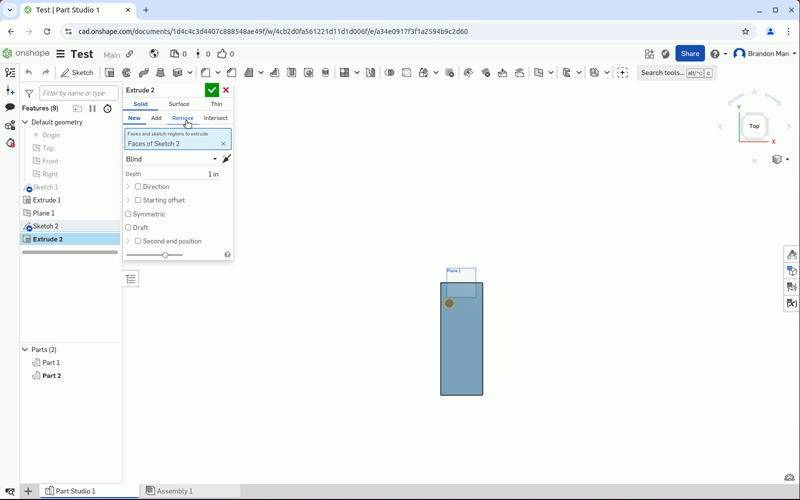
click(186, 120)
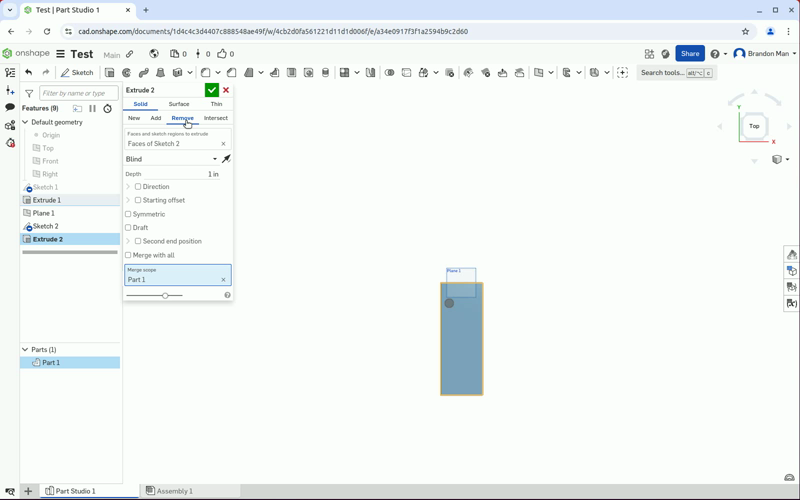
key(tab, 4)
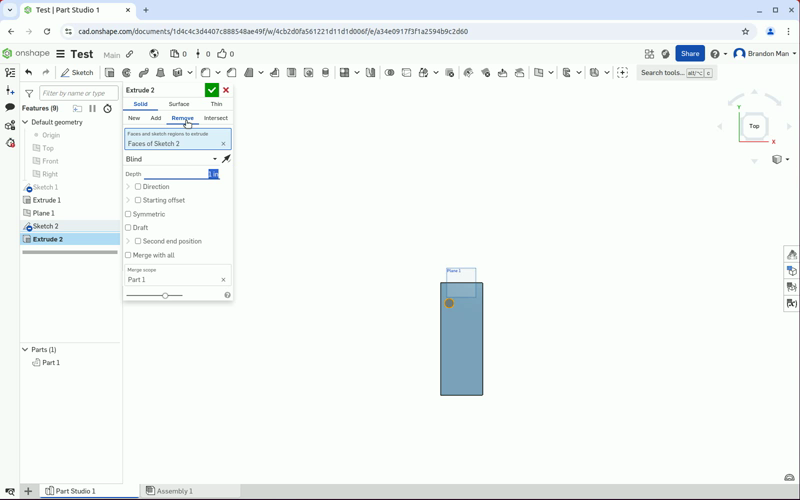
text(0.963)
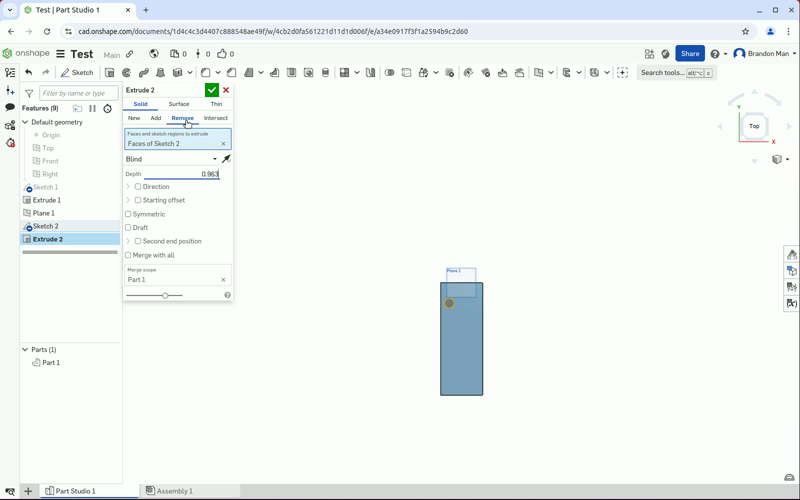
key(tab, 6)
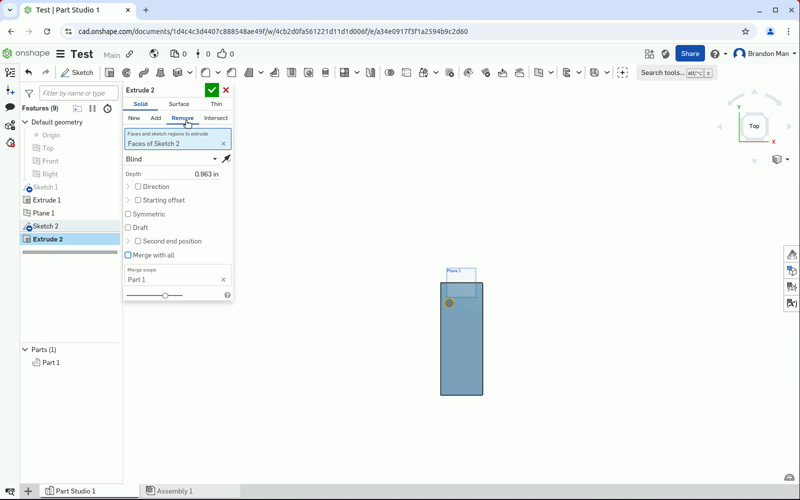
key(space)
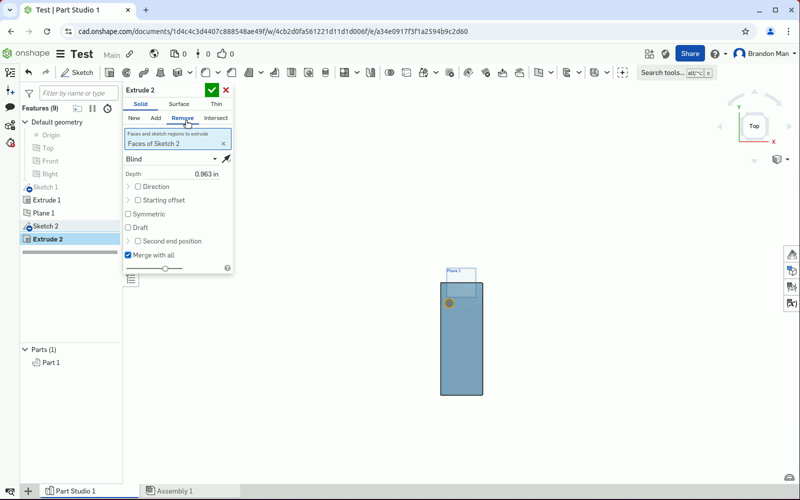
key(enter)
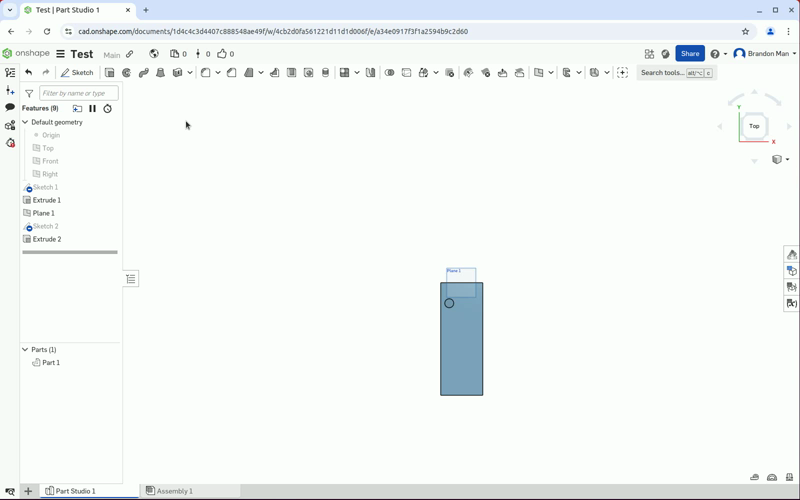
key(shift+h)
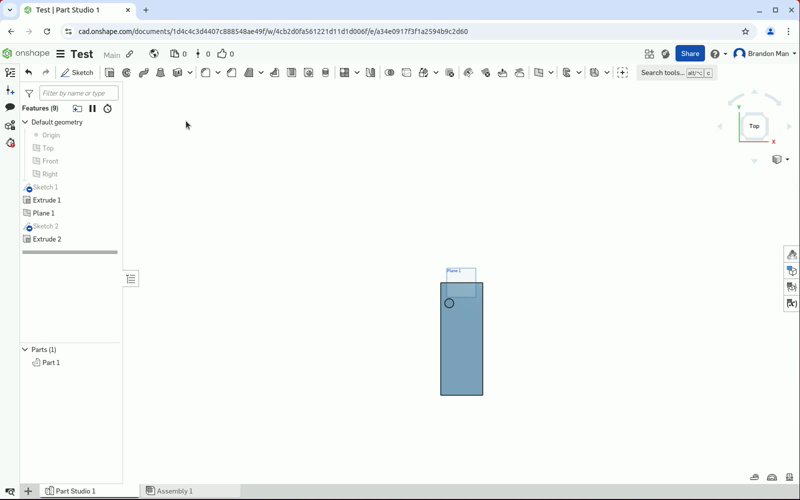
key(shift+h)
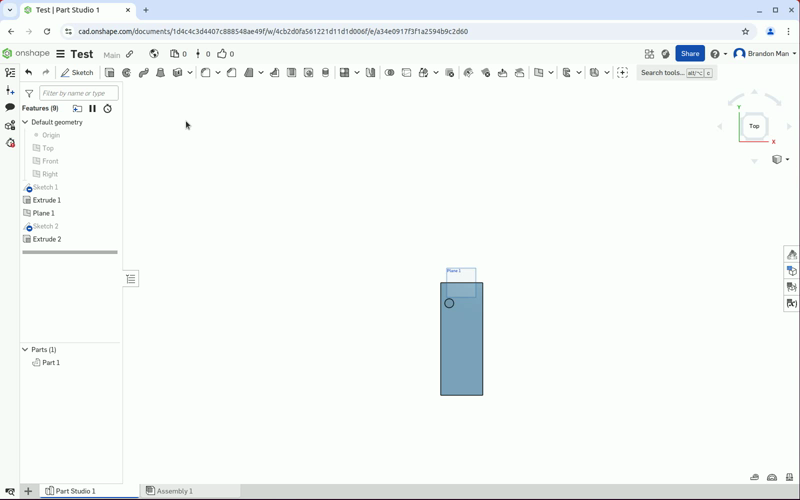
mouse_move(73, 189)
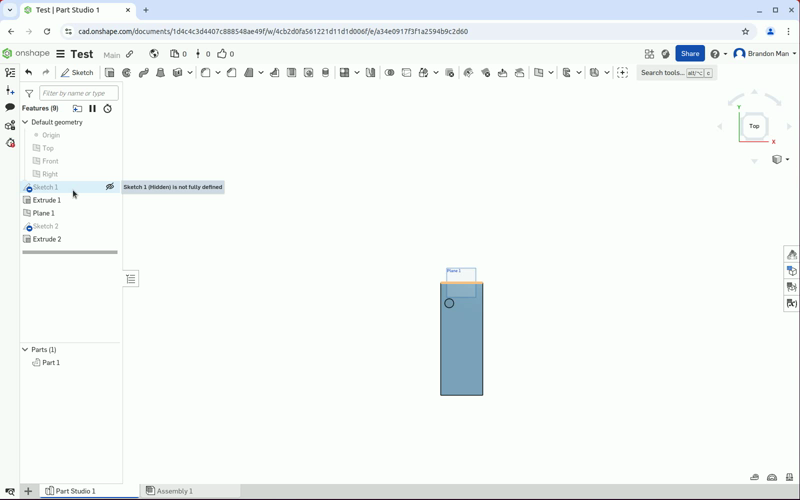
click(73, 189)
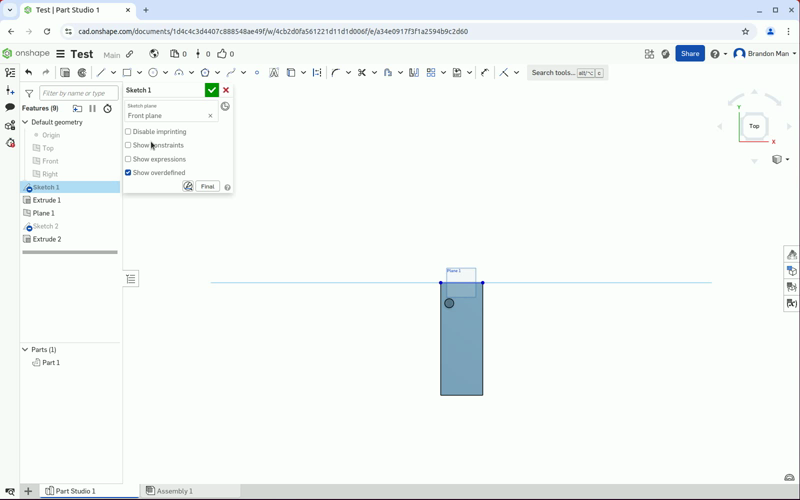
mouse_move(229, 92)
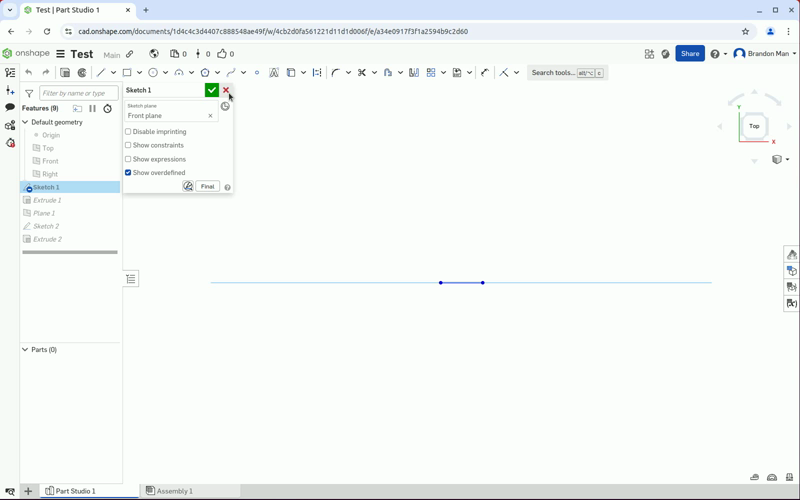
click(229, 92)
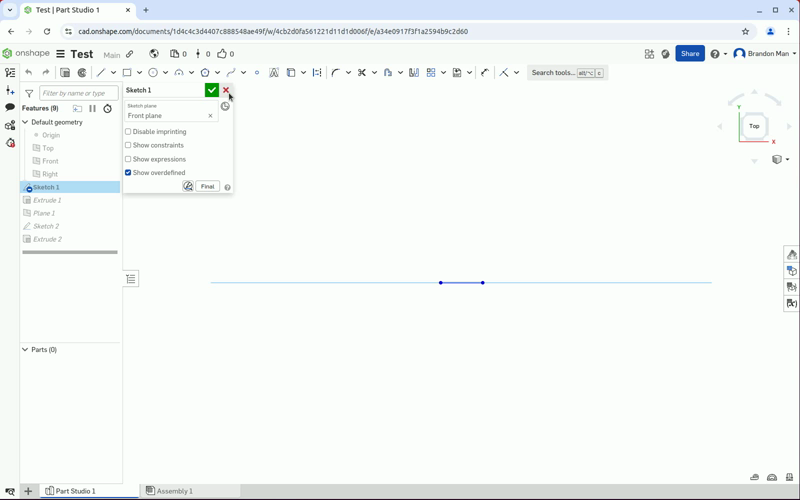
key(shift+s)
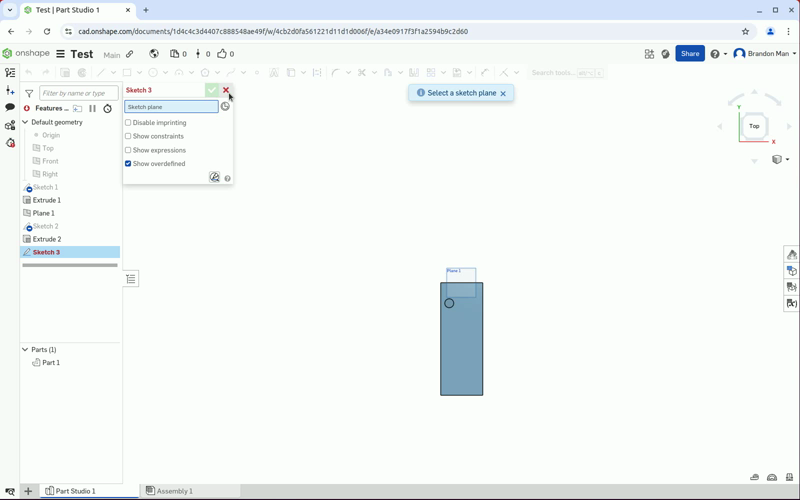
mouse_move(73, 215)
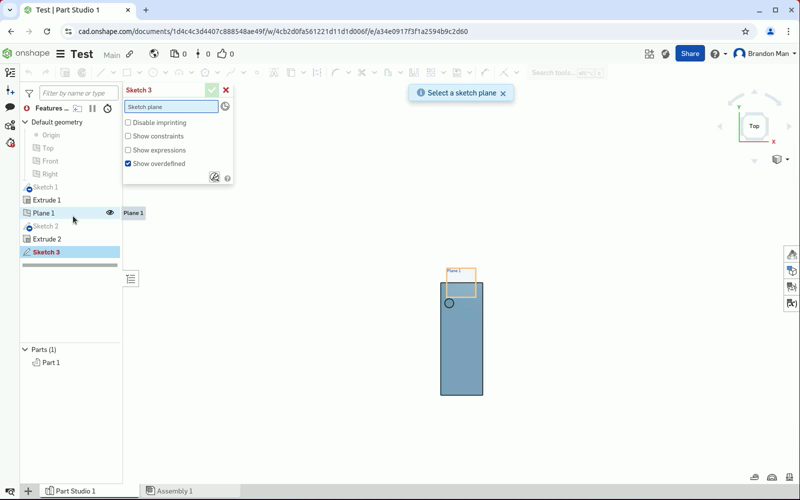
click(73, 215)
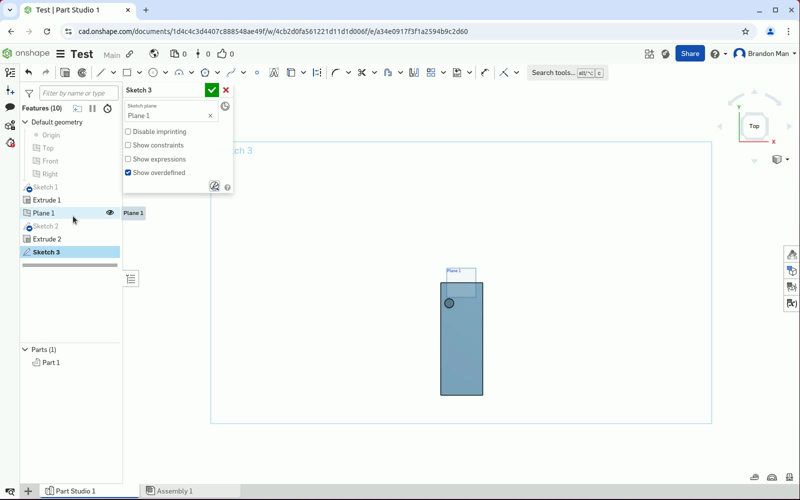
mouse_move(73, 352)
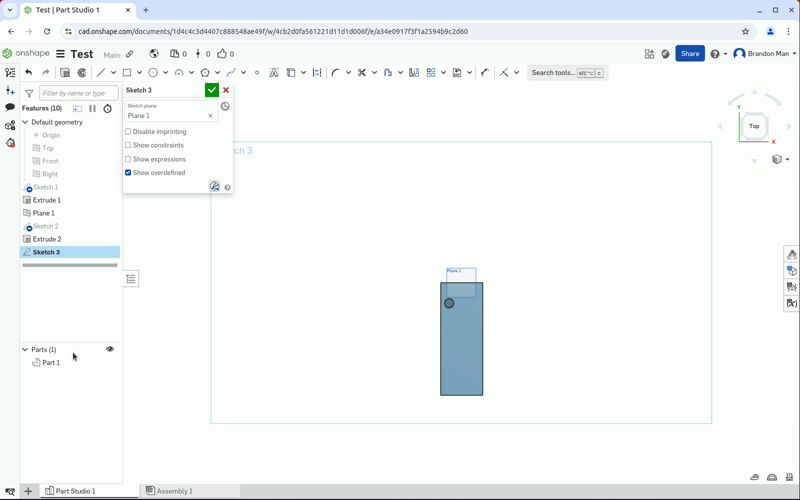
key(y)
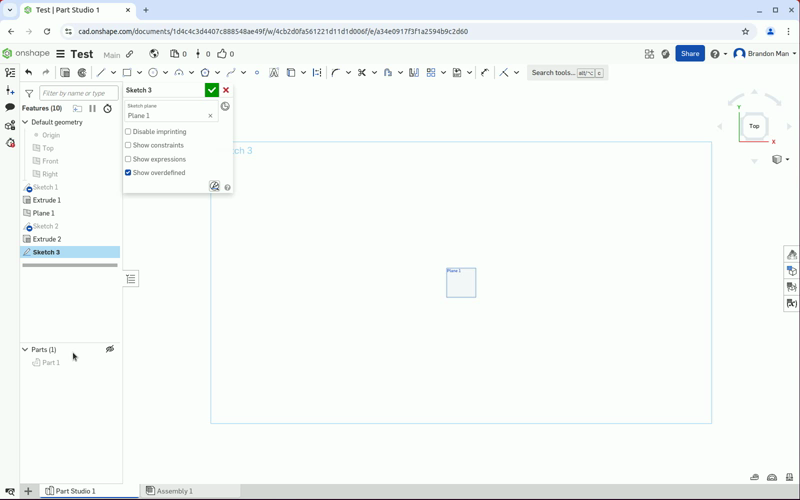
key(c)
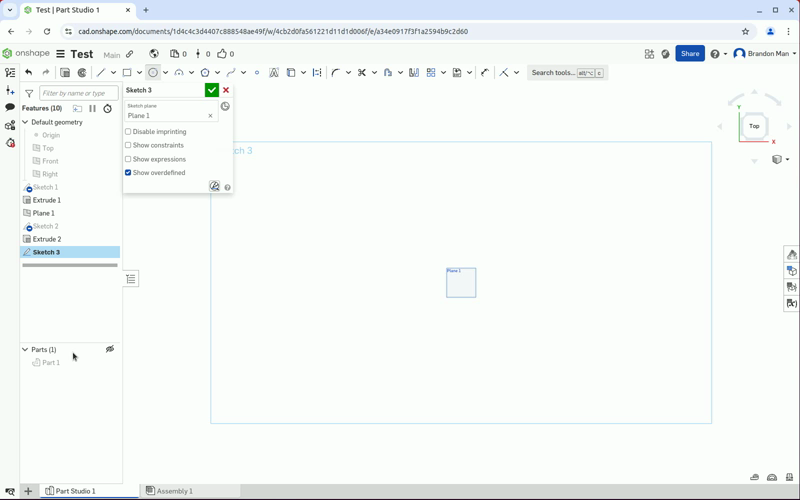
key_down(shift)
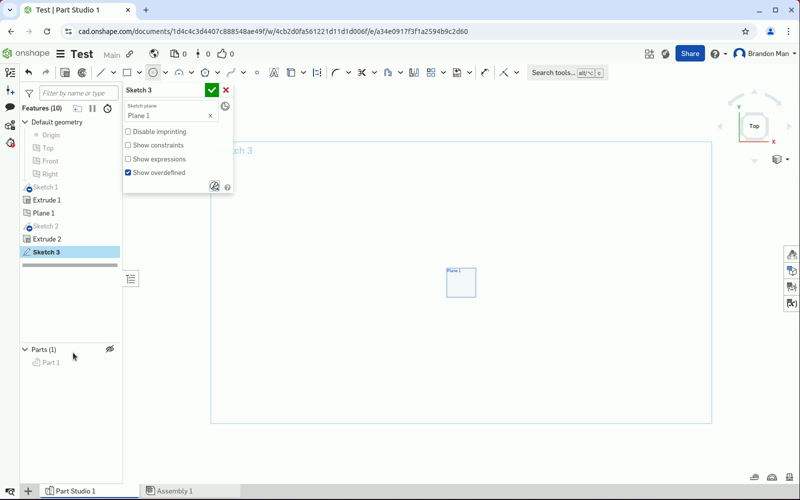
mouse_move(474, 303)
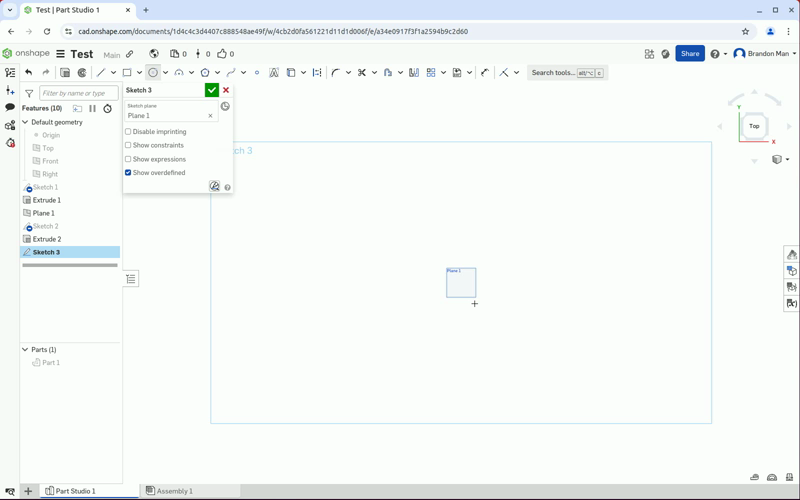
click(474, 303)
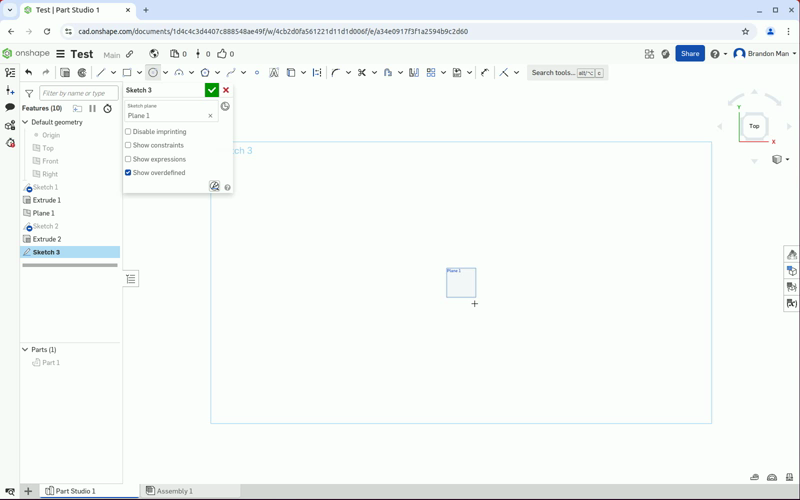
key_up(shift)
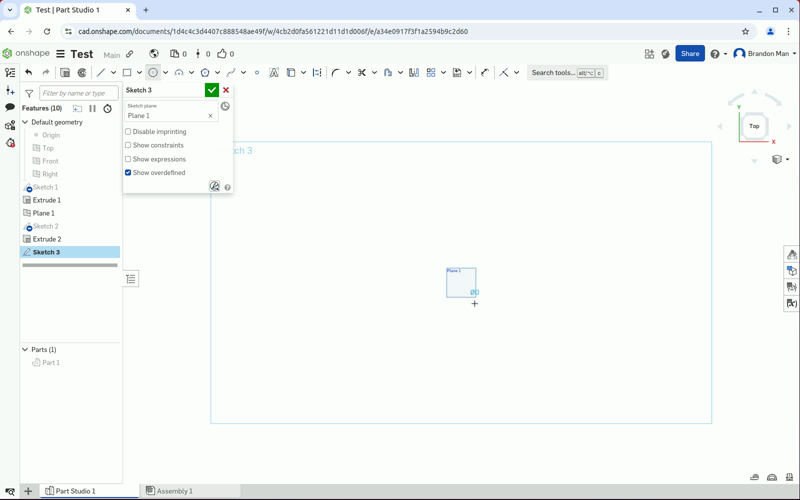
mouse_move(479, 303)
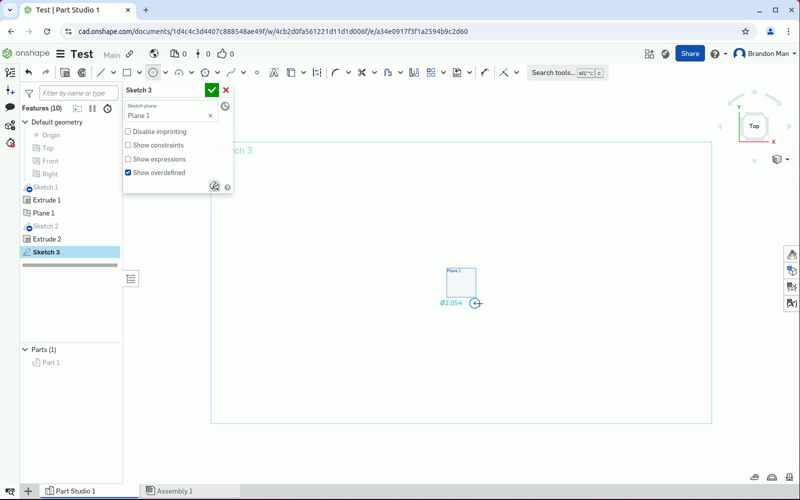
click(479, 303)
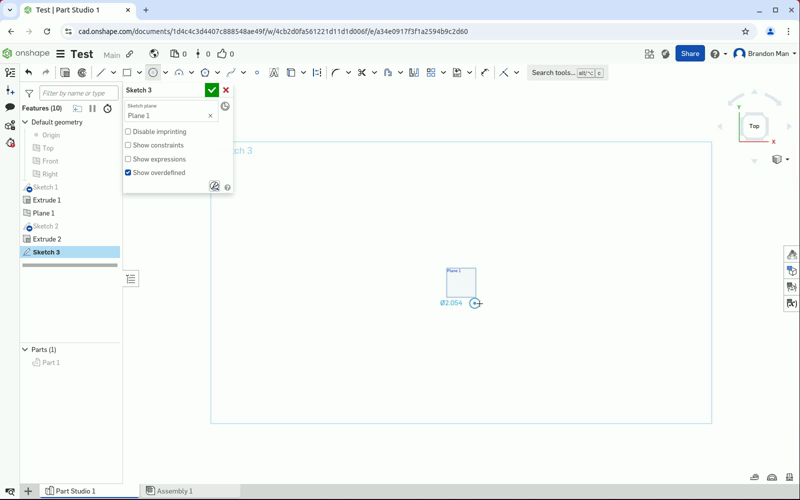
key(esc)
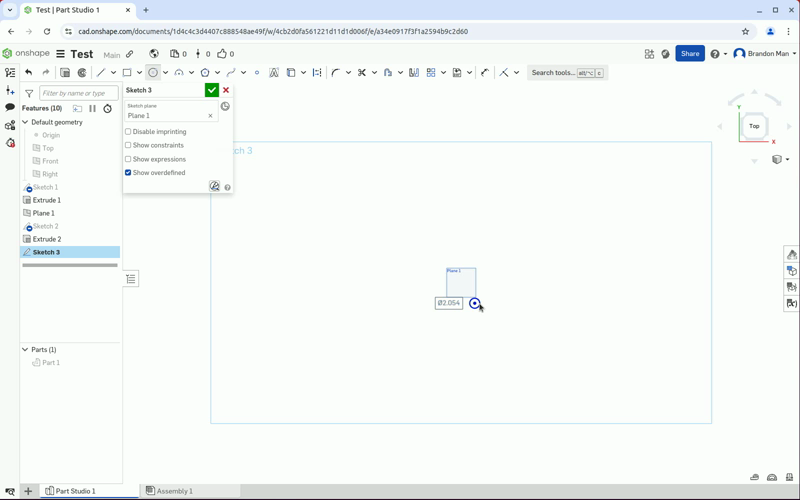
mouse_move(476, 299)
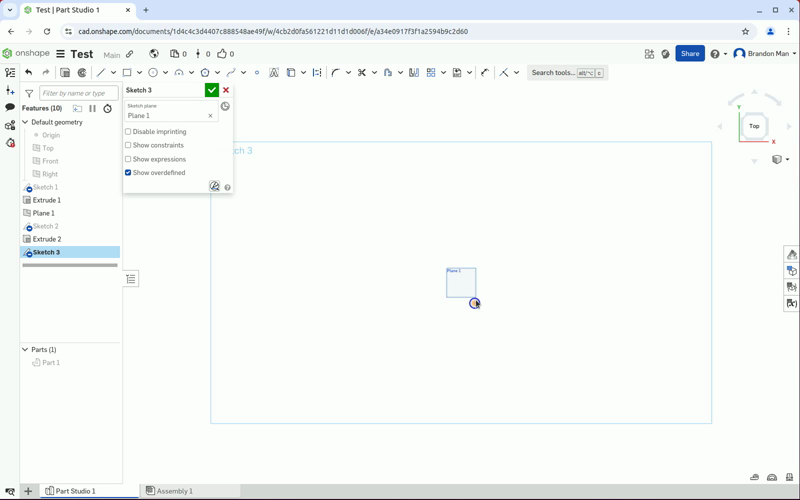
scroll(6)
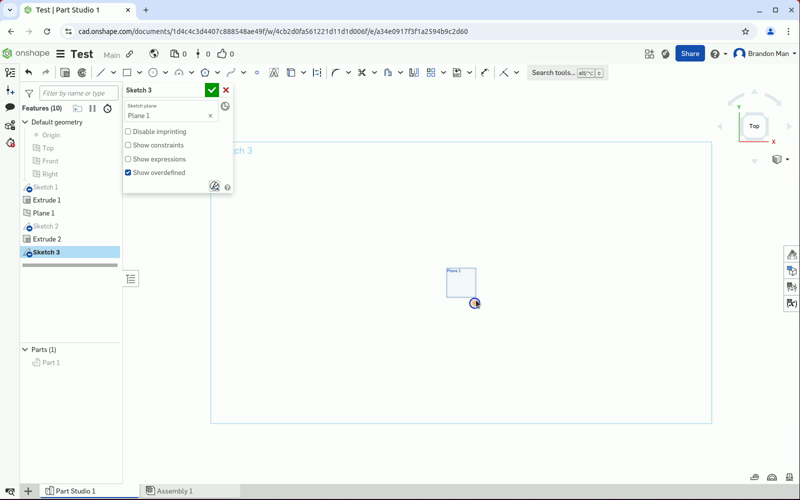
scroll(6)
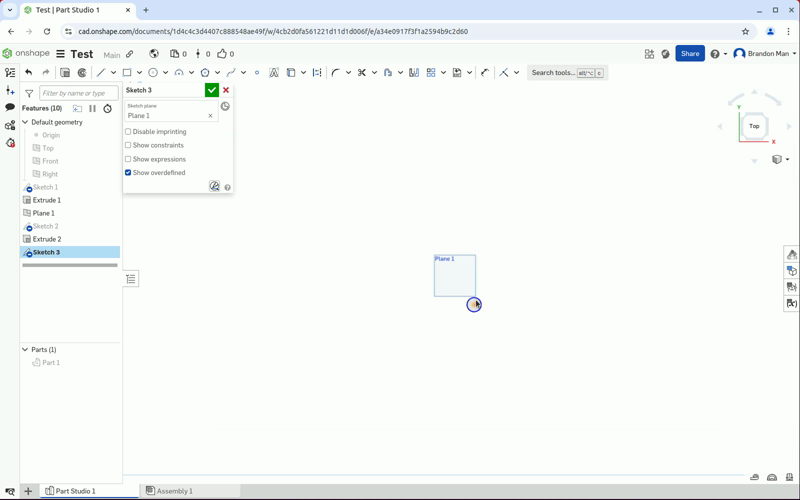
scroll(6)
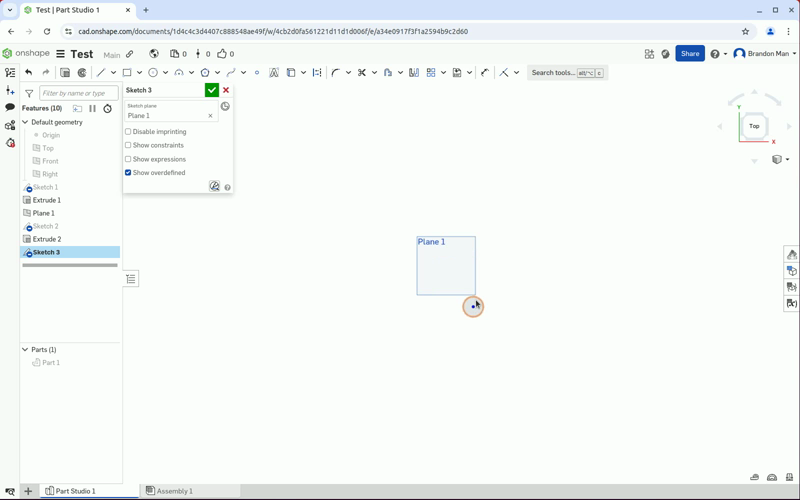
scroll(6)
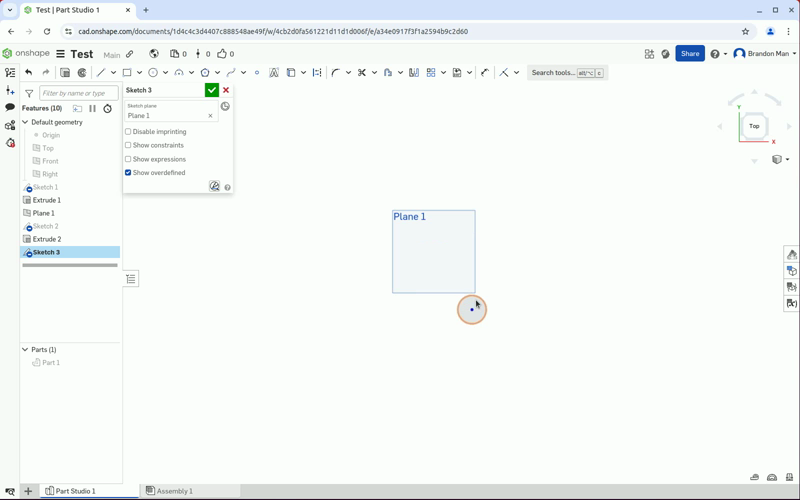
scroll(6)
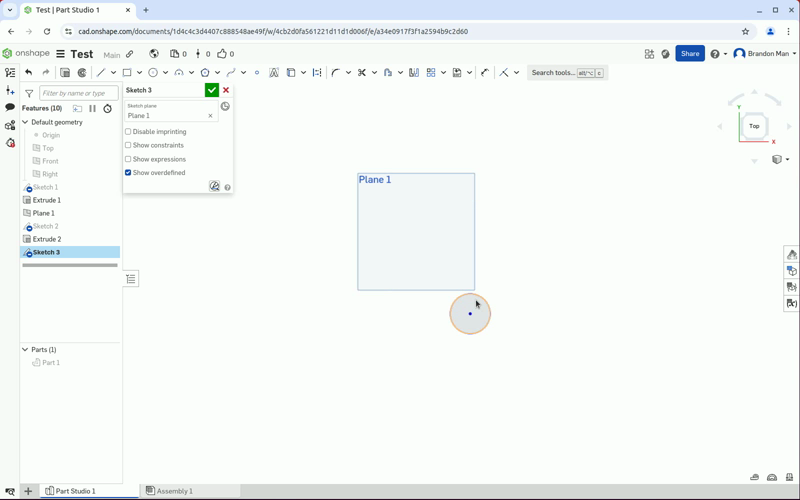
scroll(6)
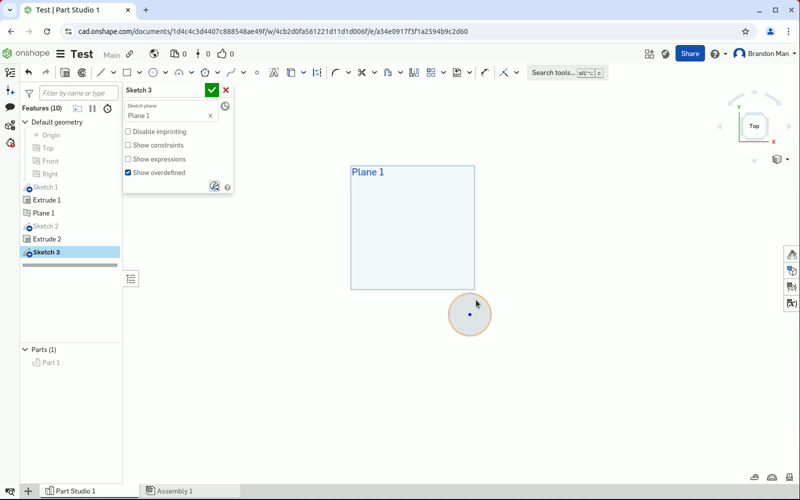
scroll(6)
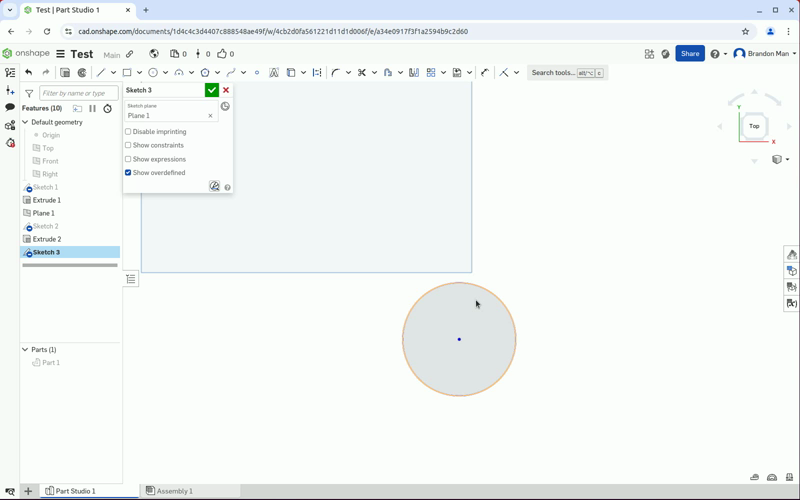
click(476, 299)
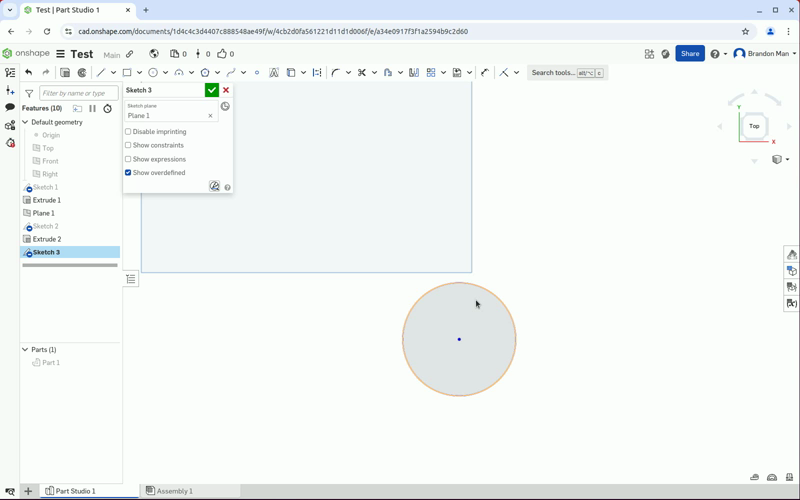
scroll(-6)
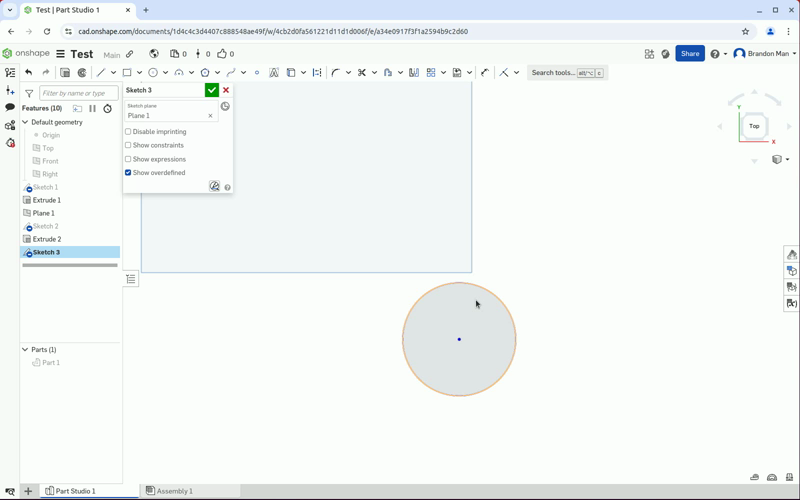
scroll(-6)
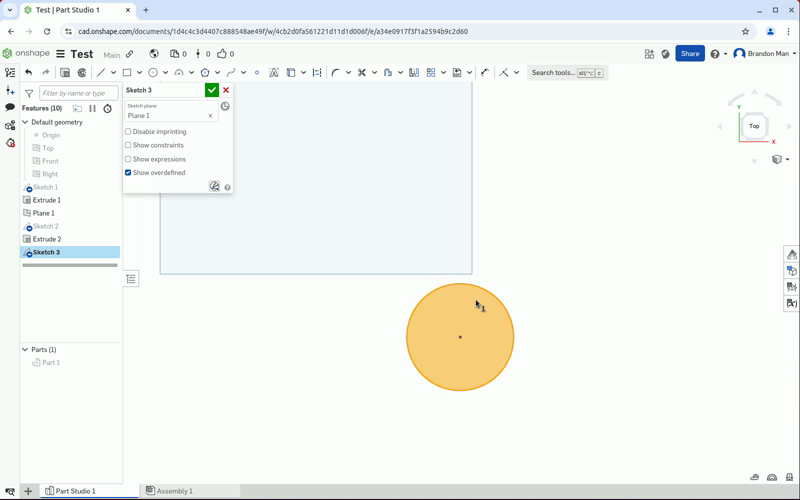
scroll(-6)
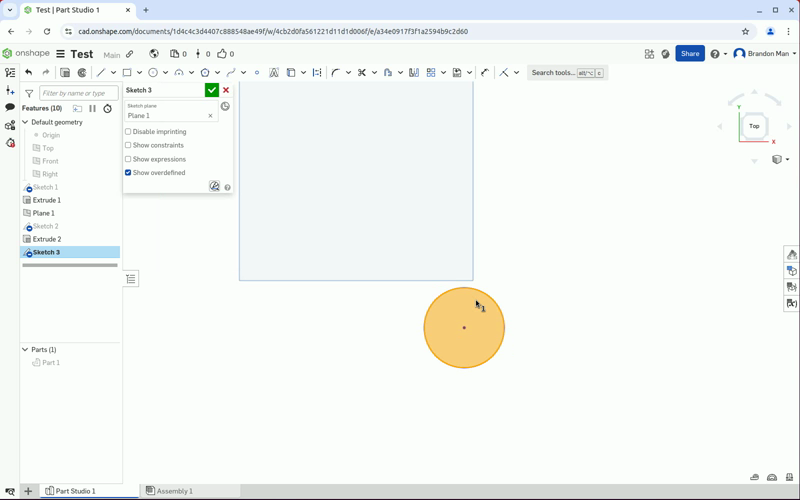
scroll(-6)
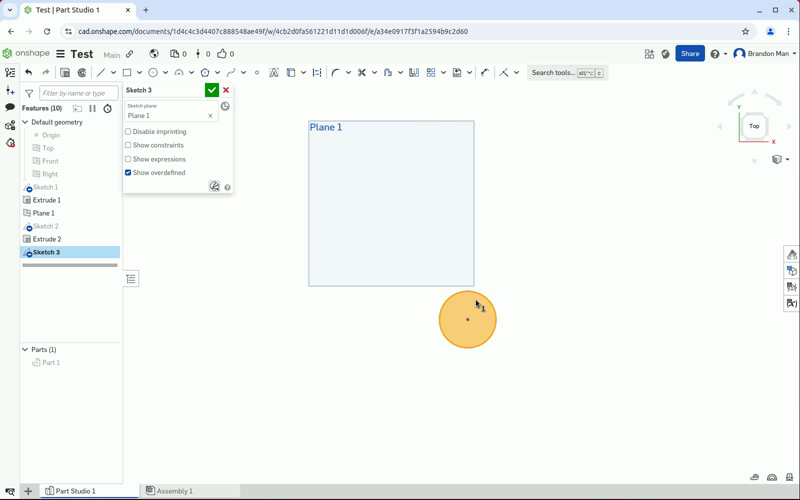
scroll(-6)
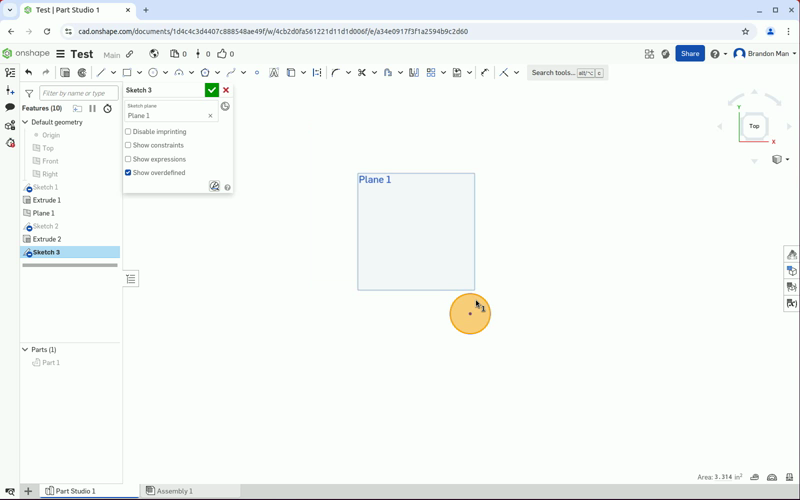
scroll(-6)
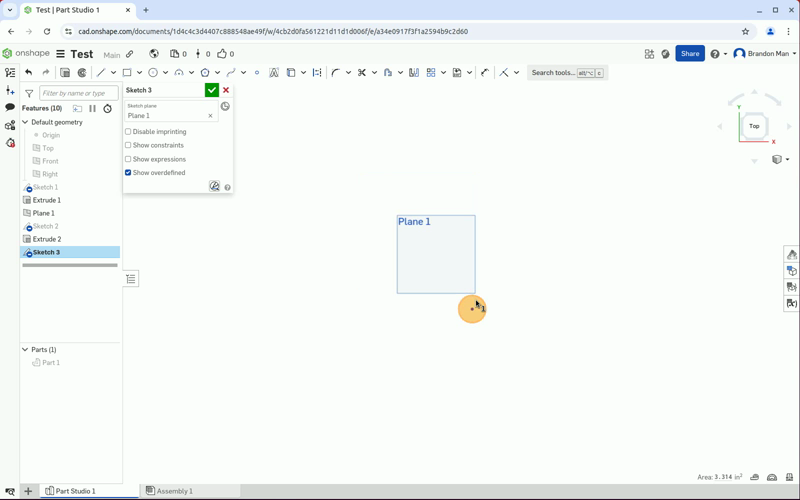
scroll(-6)
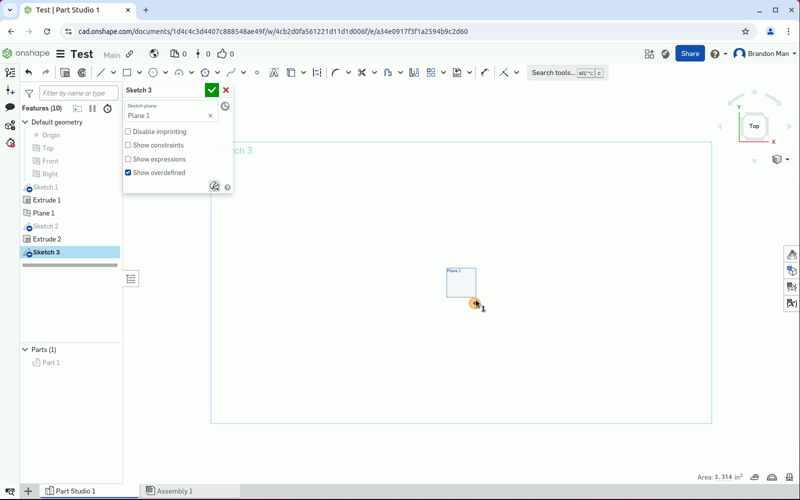
mouse_move(73, 352)
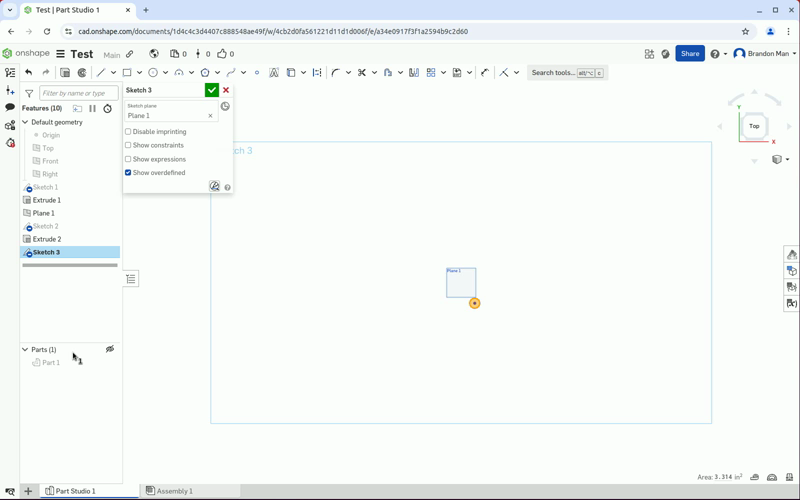
key(shift+y)
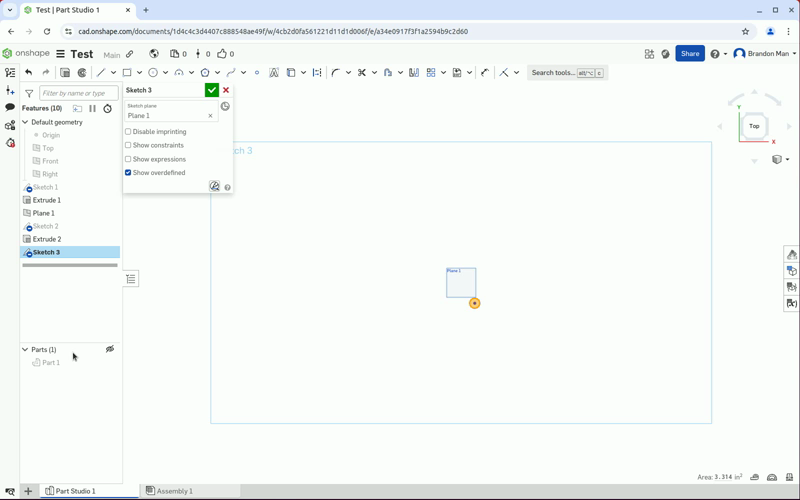
key(shift+e)
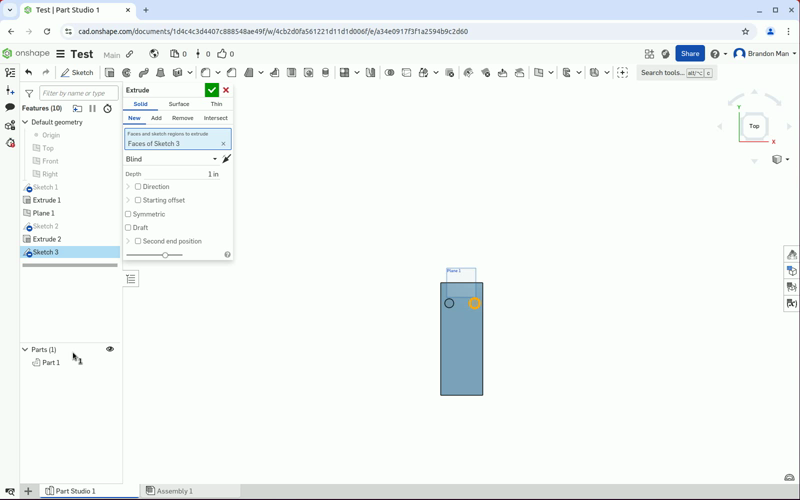
mouse_move(143, 106)
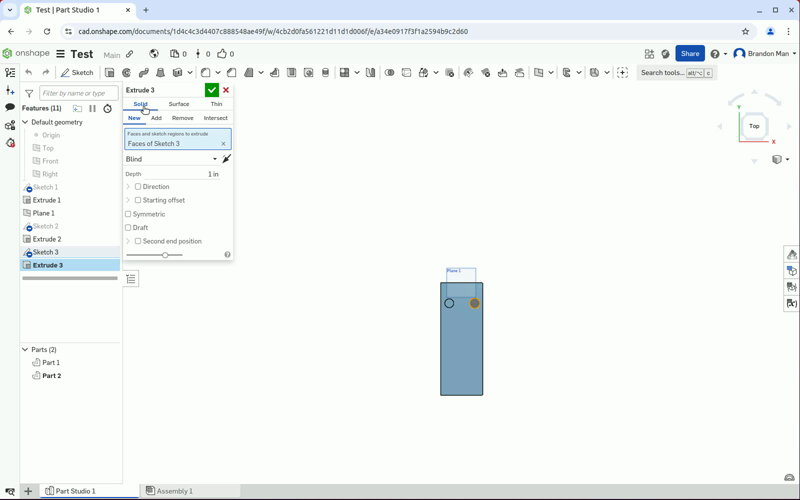
click(143, 106)
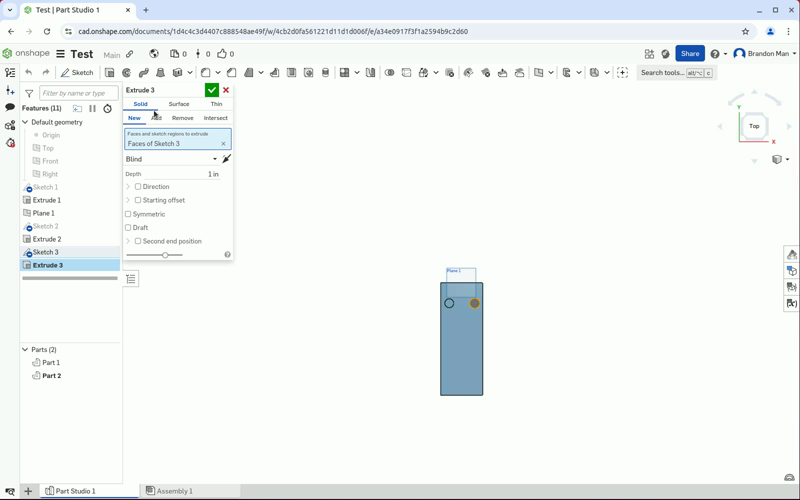
mouse_move(186, 120)
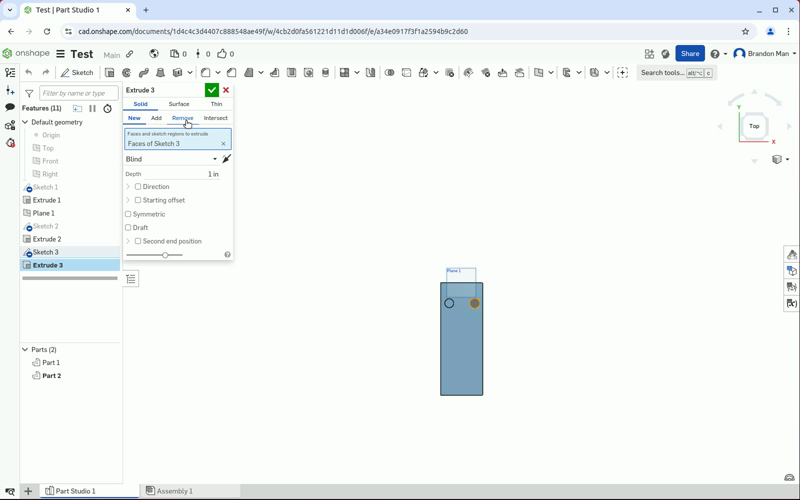
click(186, 120)
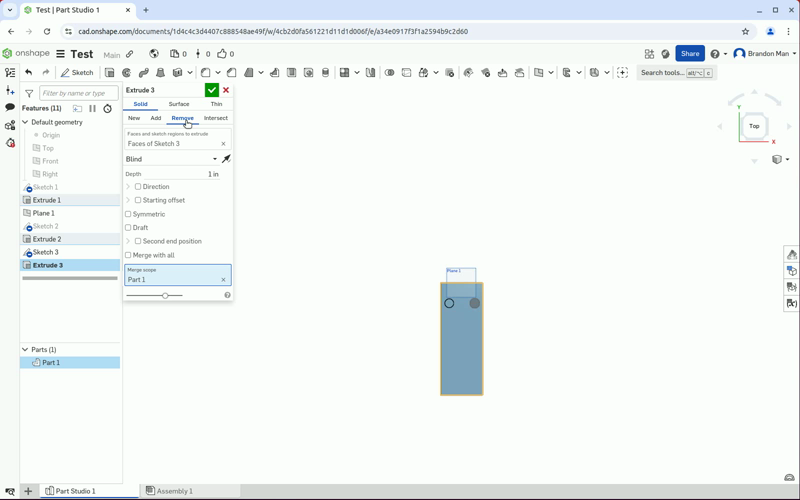
key(tab, 4)
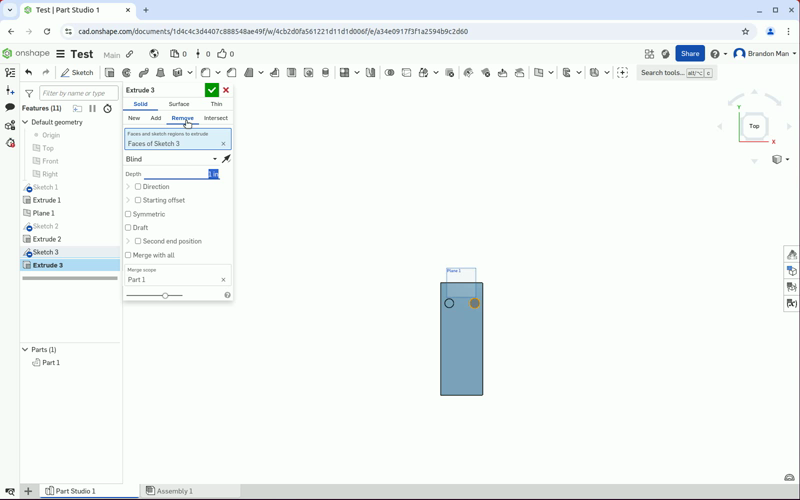
text(0.963)
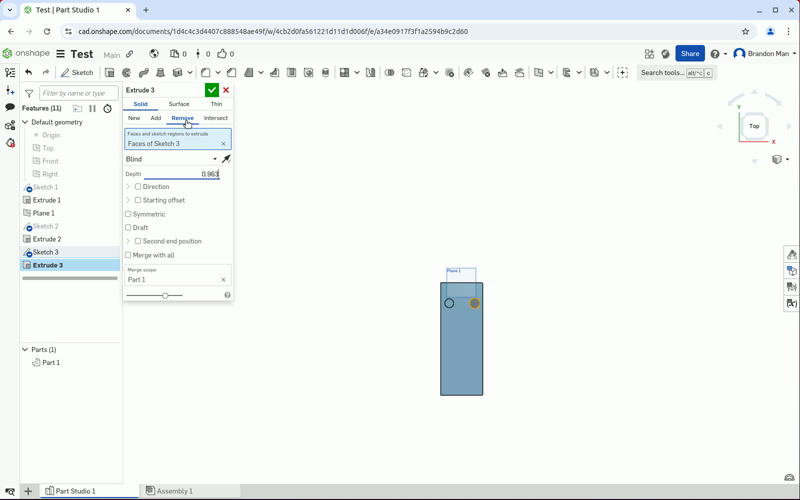
key(tab, 6)
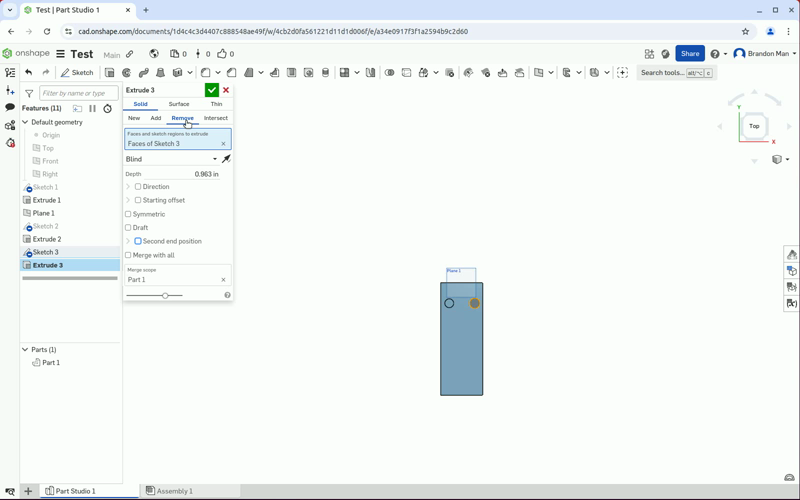
key(space)
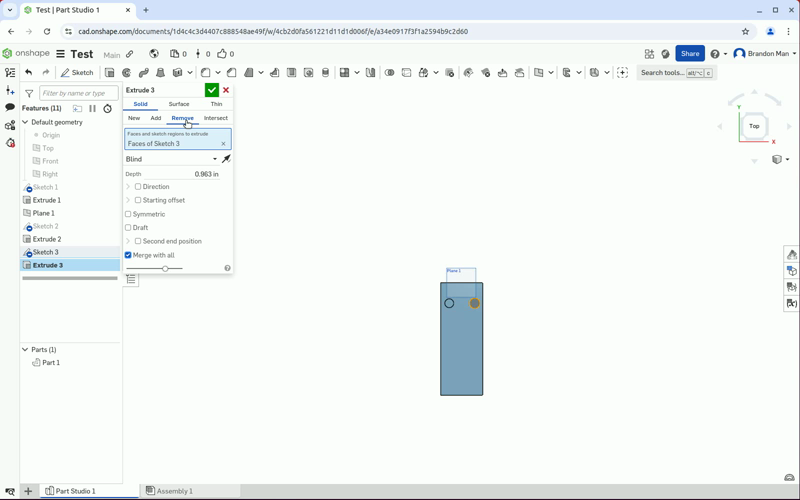
key(enter)
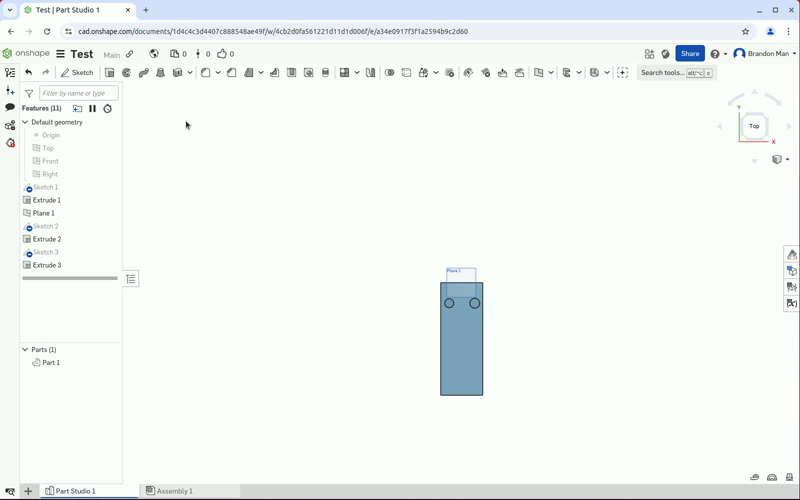
key(shift+h)
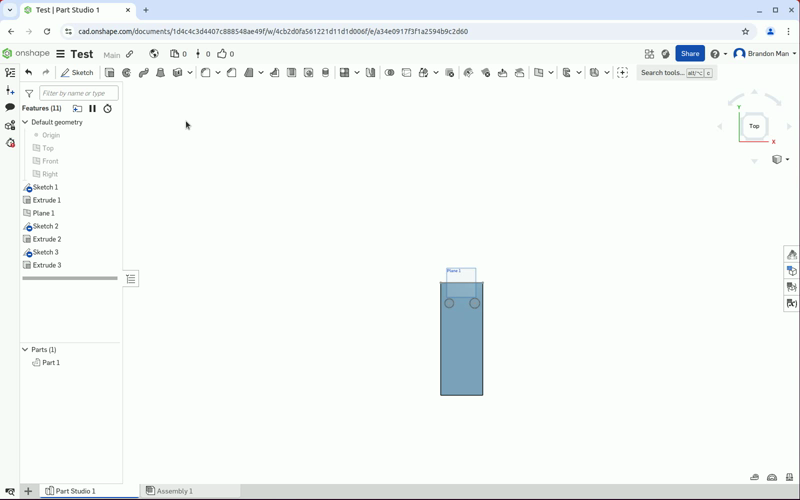
key(shift+h)
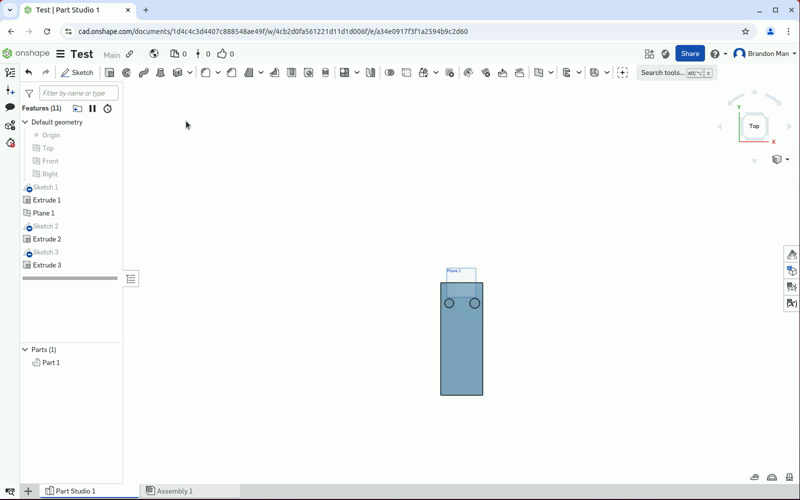
mouse_move(73, 189)
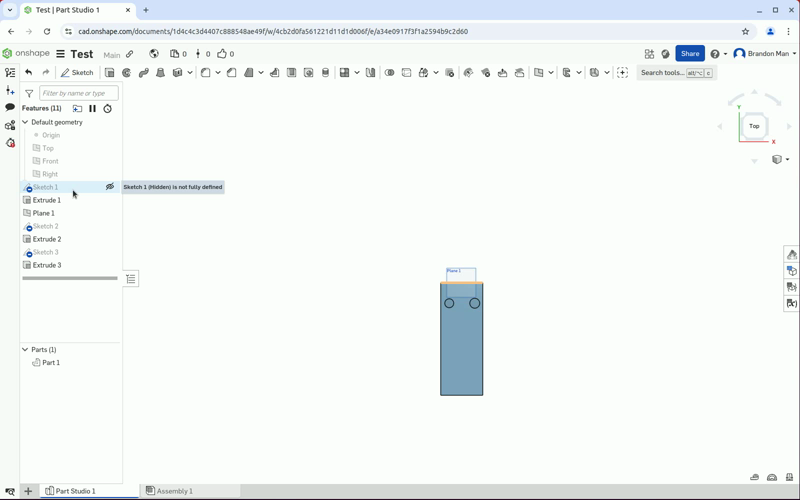
click(73, 189)
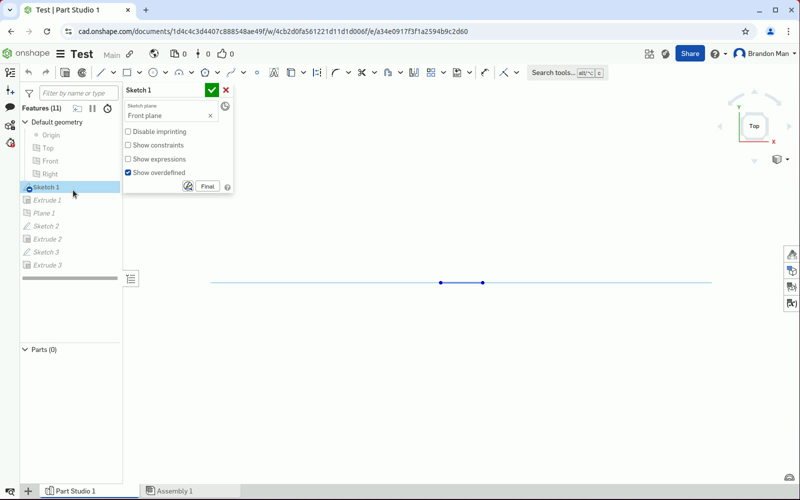
mouse_move(229, 92)
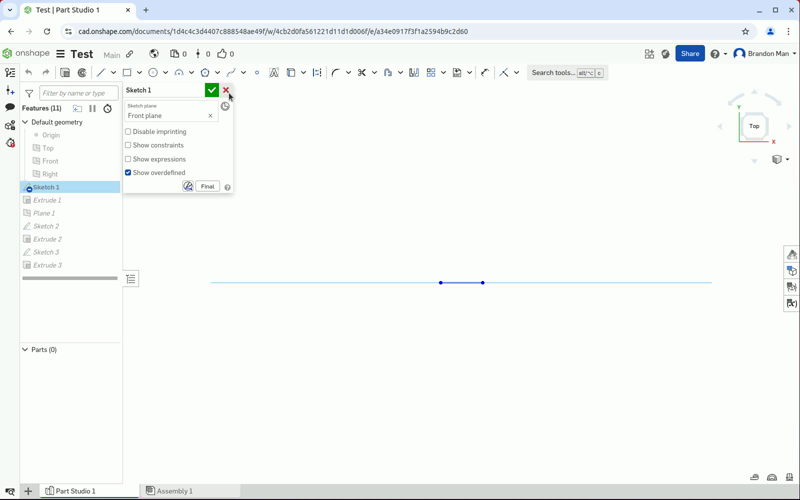
click(229, 92)
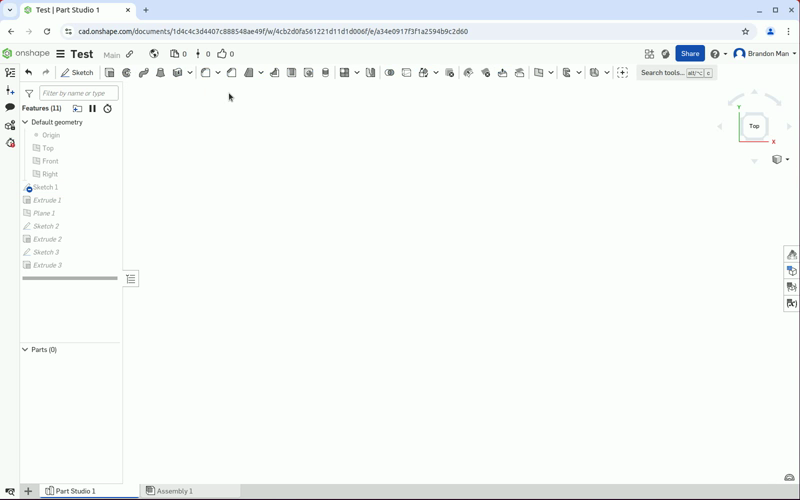
key(shift+s)
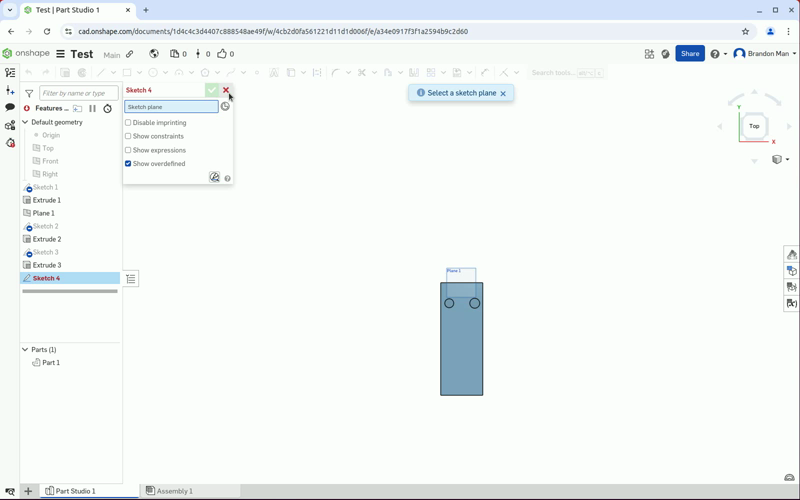
mouse_move(73, 215)
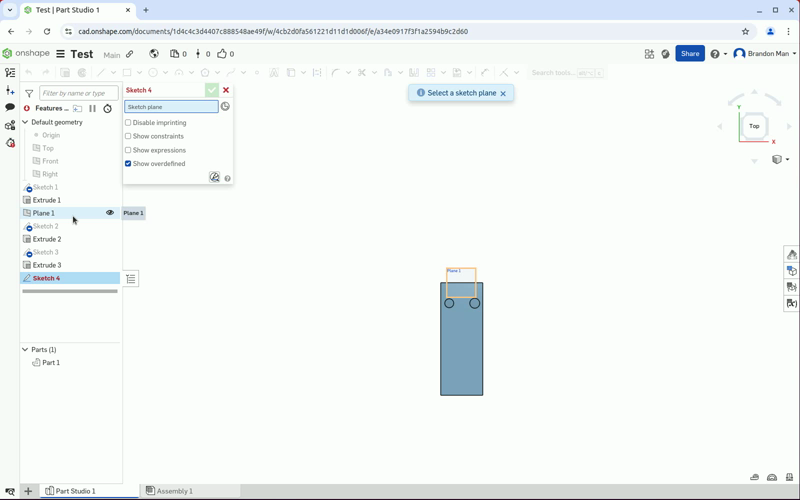
click(73, 215)
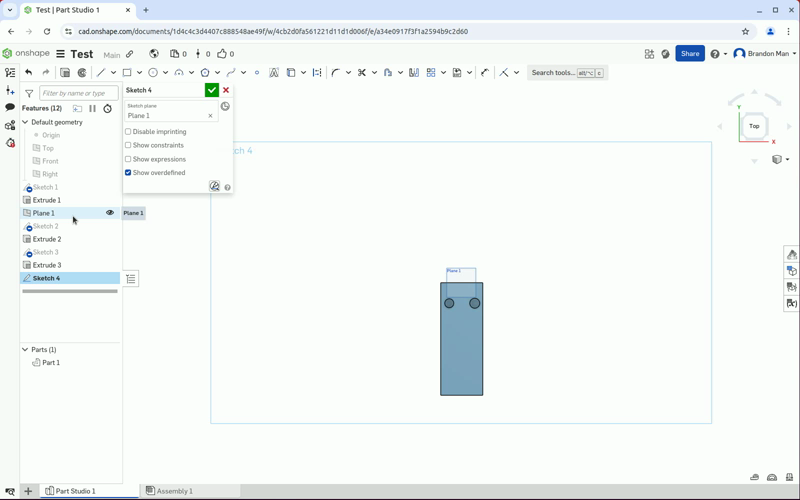
mouse_move(73, 352)
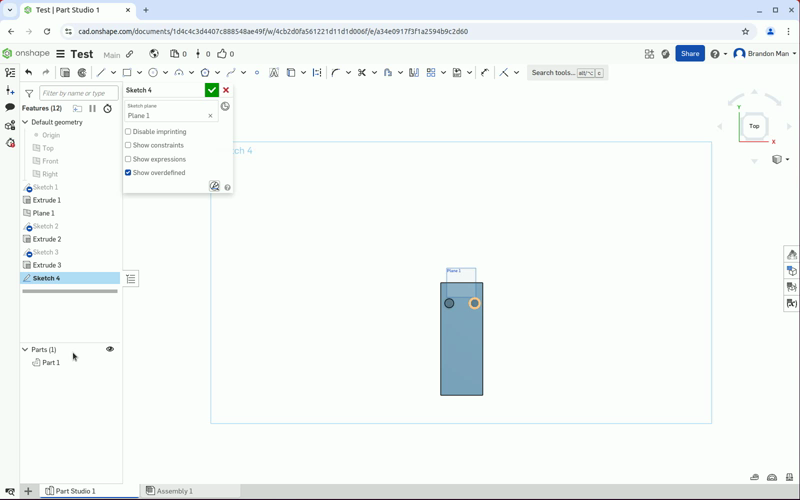
key(y)
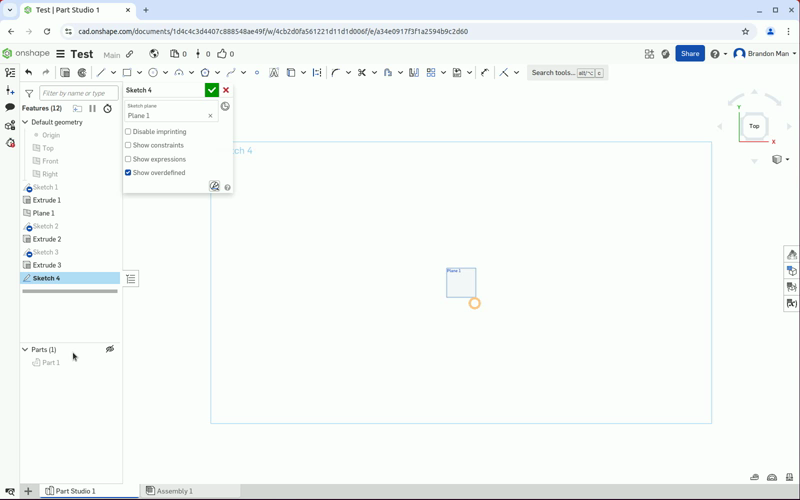
key(c)
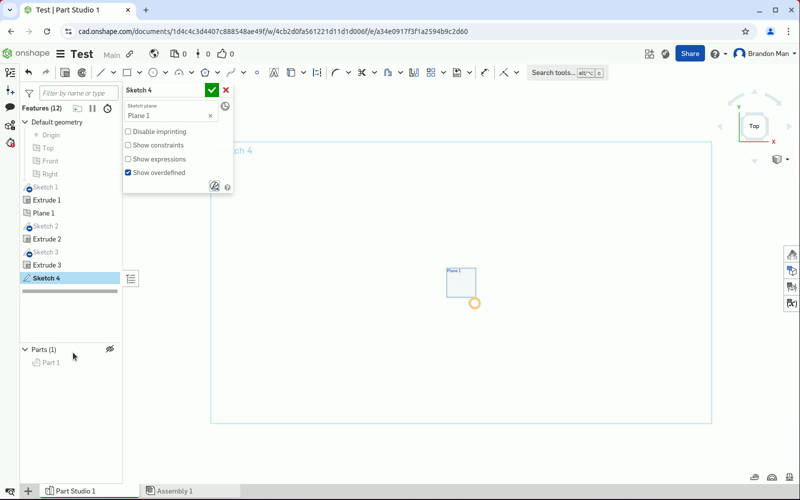
key_down(shift)
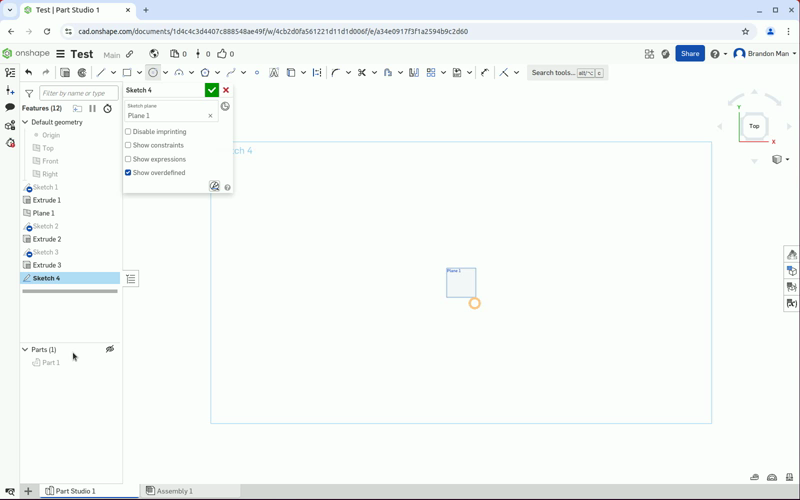
mouse_move(449, 367)
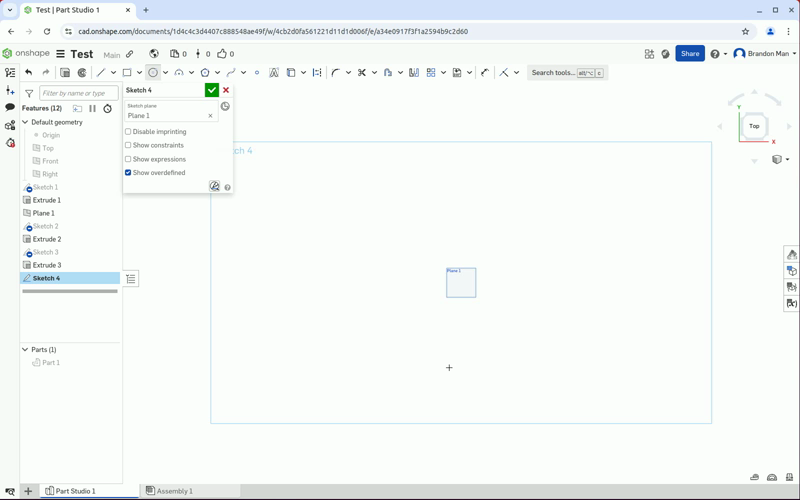
click(449, 367)
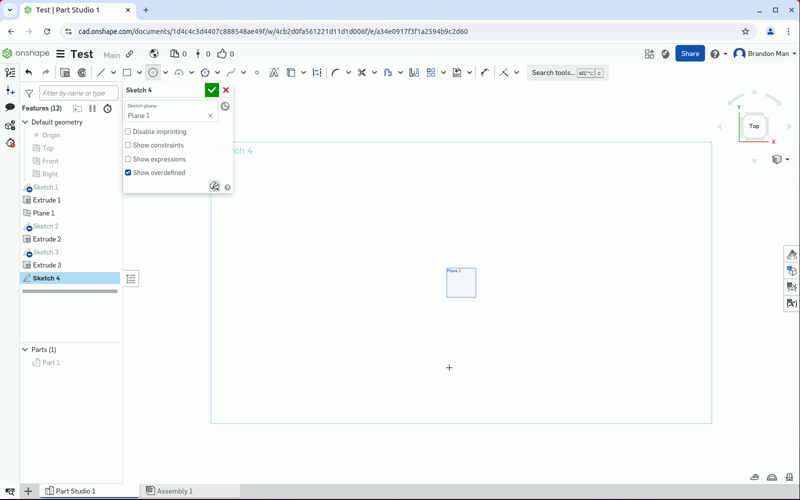
key_up(shift)
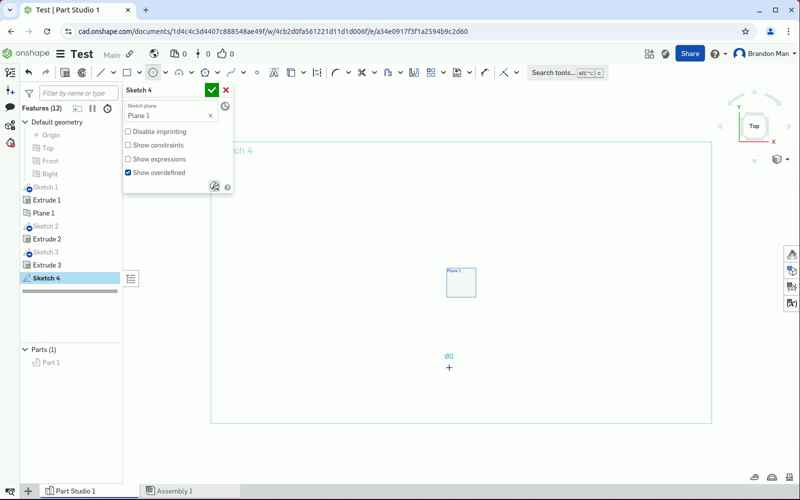
mouse_move(453, 367)
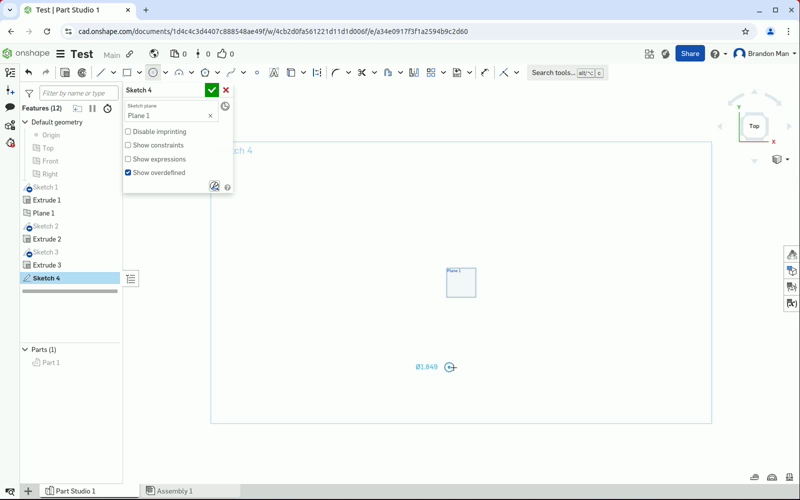
click(453, 367)
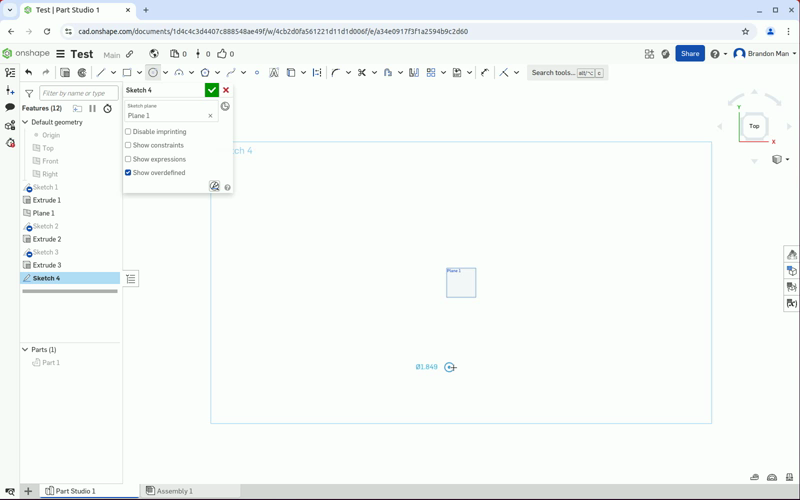
key(esc)
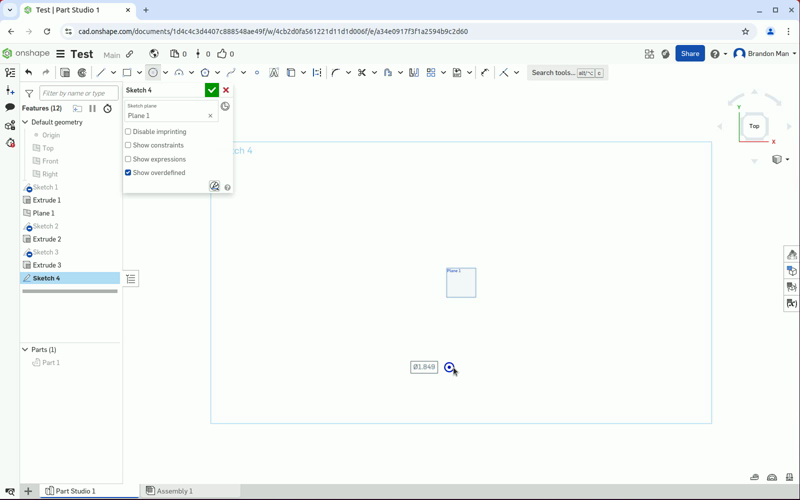
mouse_move(450, 366)
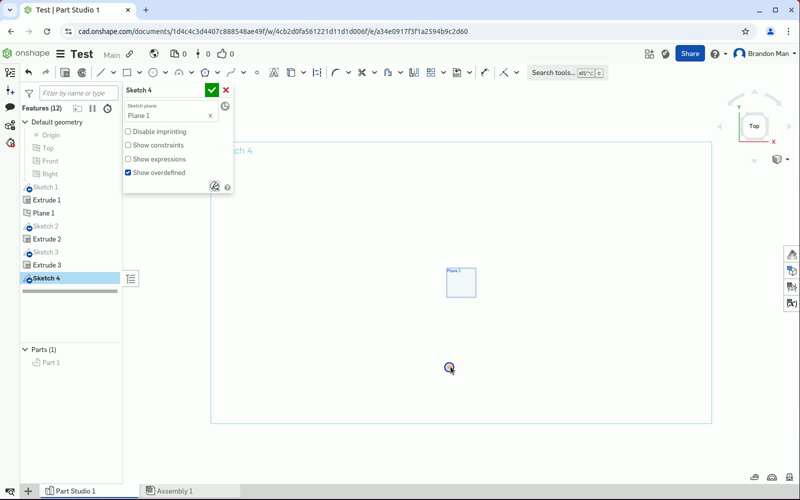
scroll(6)
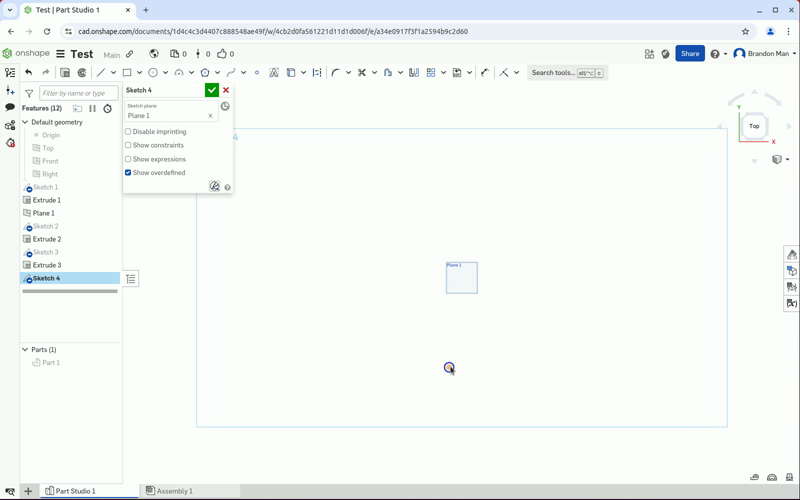
scroll(6)
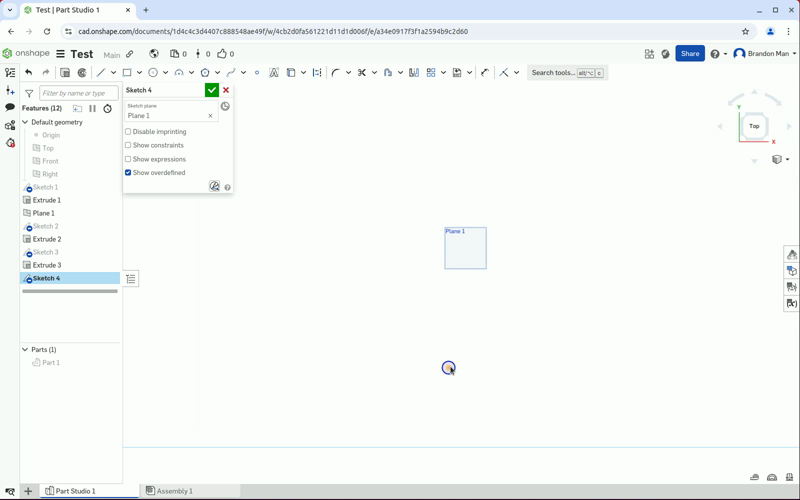
scroll(6)
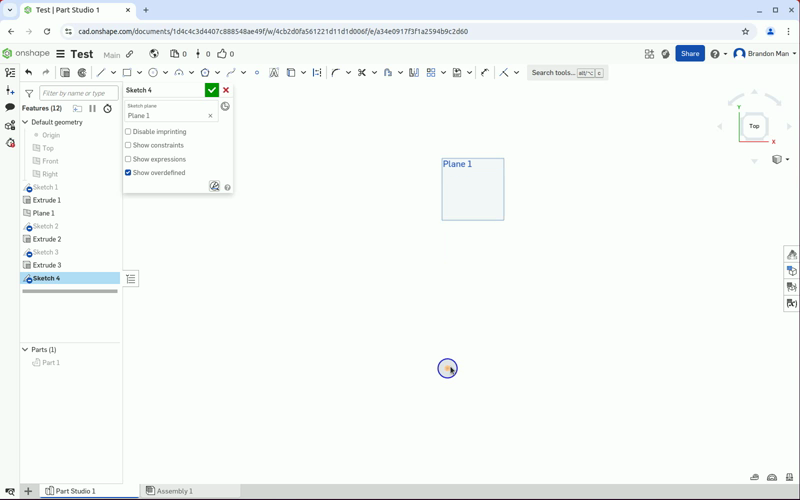
scroll(6)
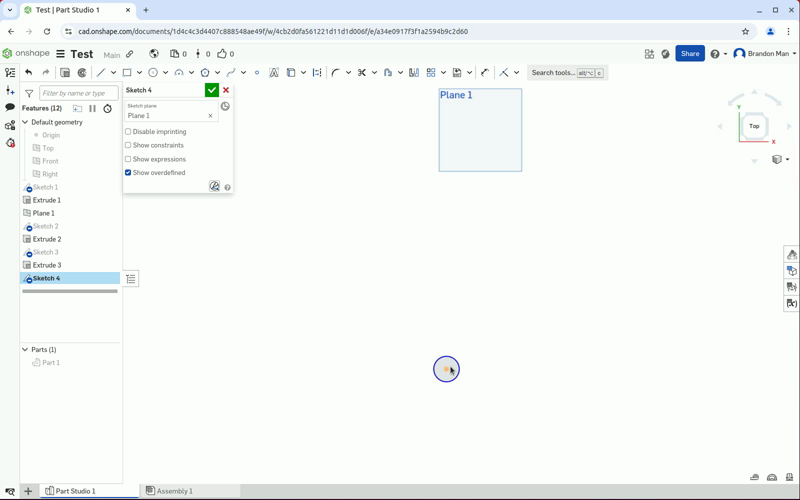
scroll(6)
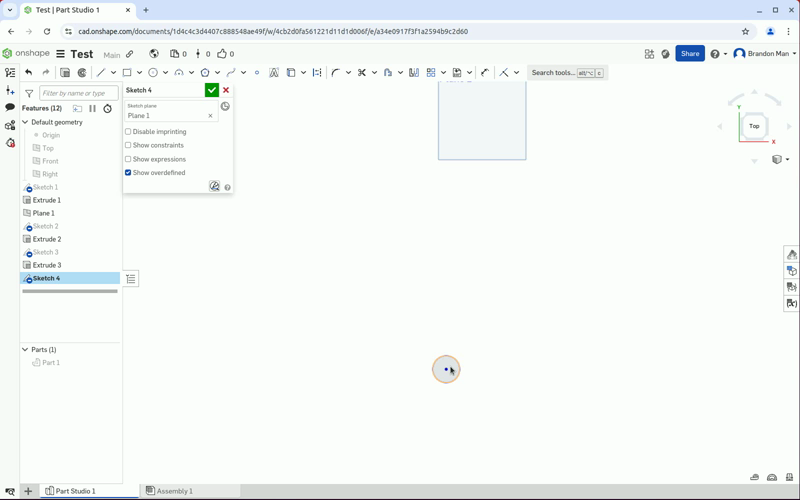
scroll(6)
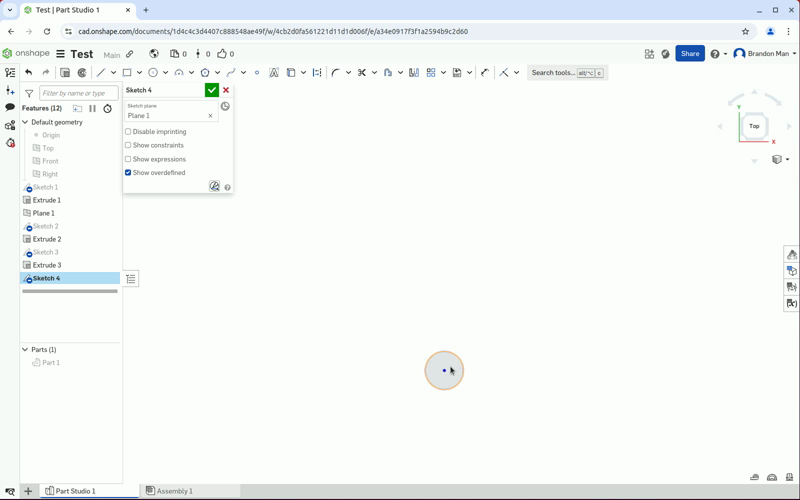
scroll(6)
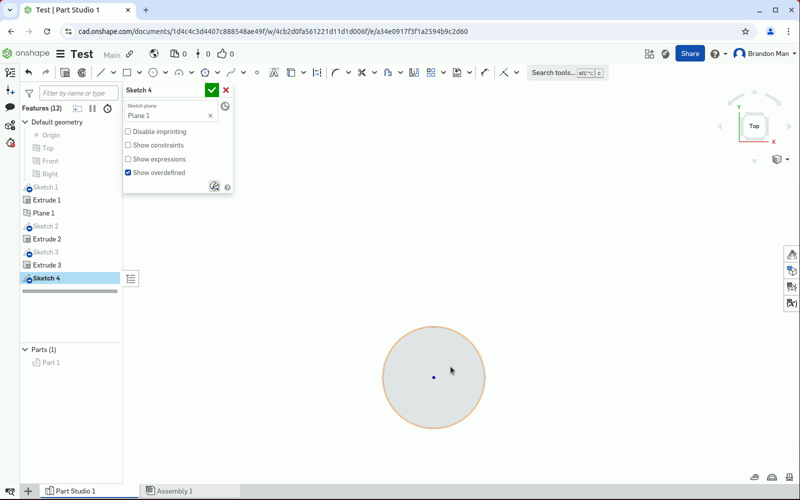
click(450, 366)
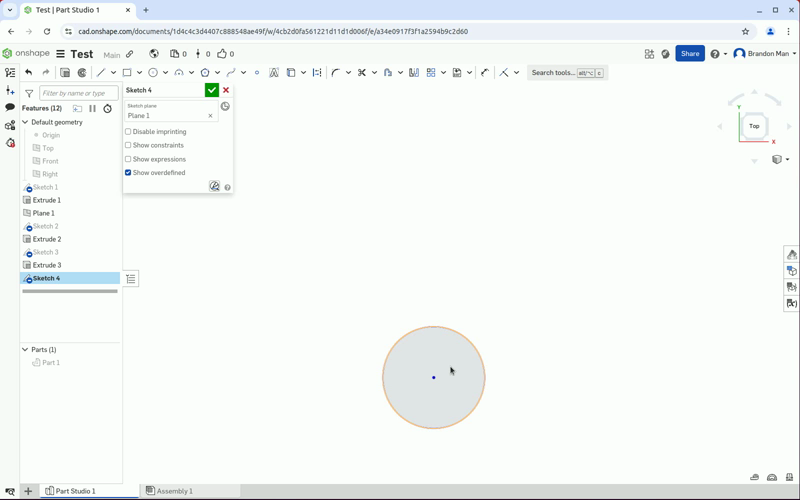
scroll(-6)
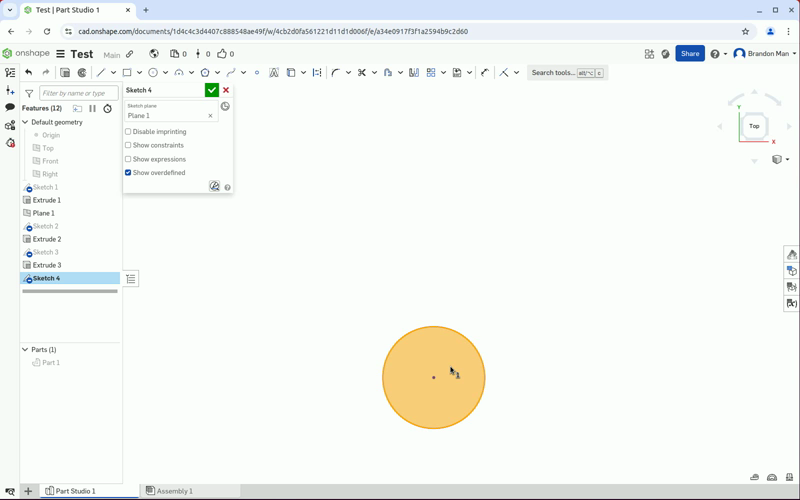
scroll(-6)
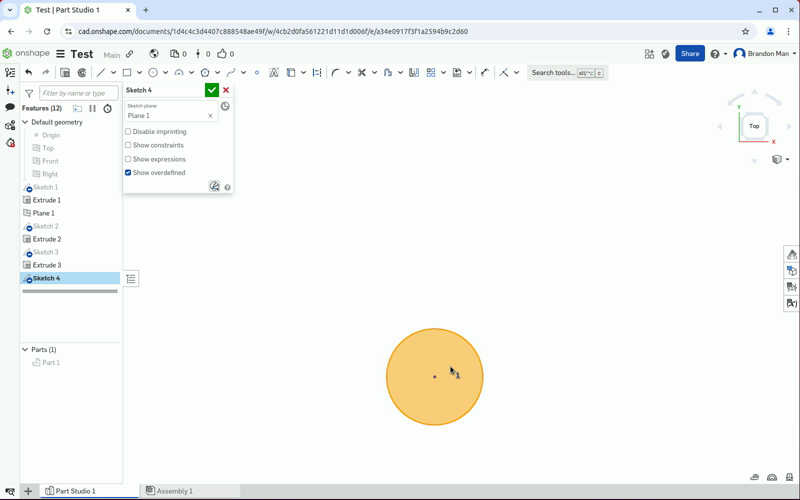
scroll(-6)
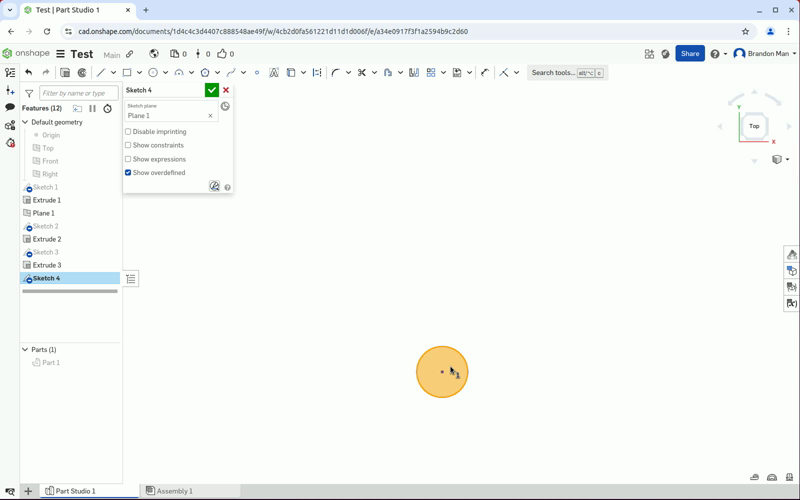
scroll(-6)
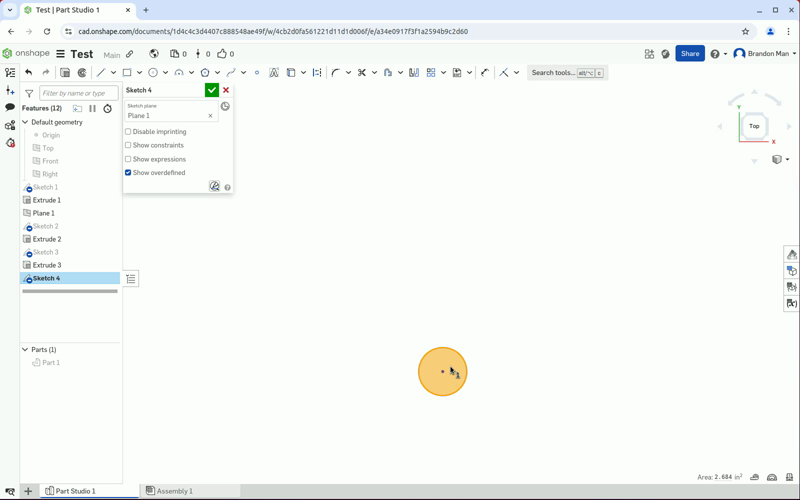
scroll(-6)
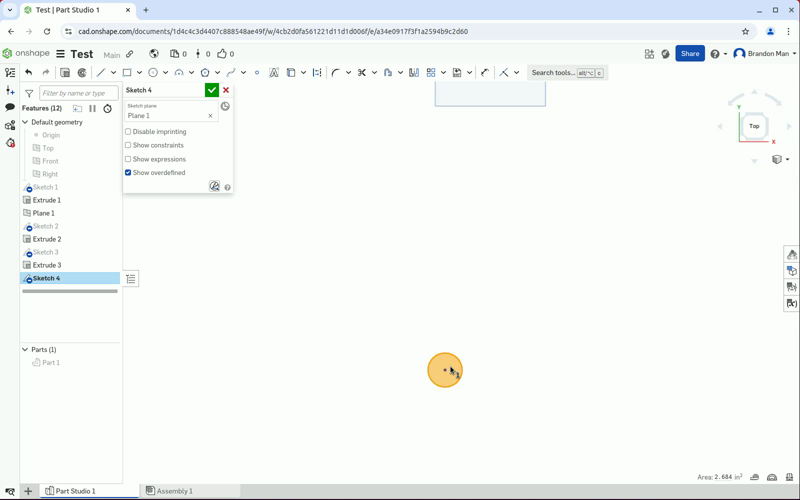
scroll(-6)
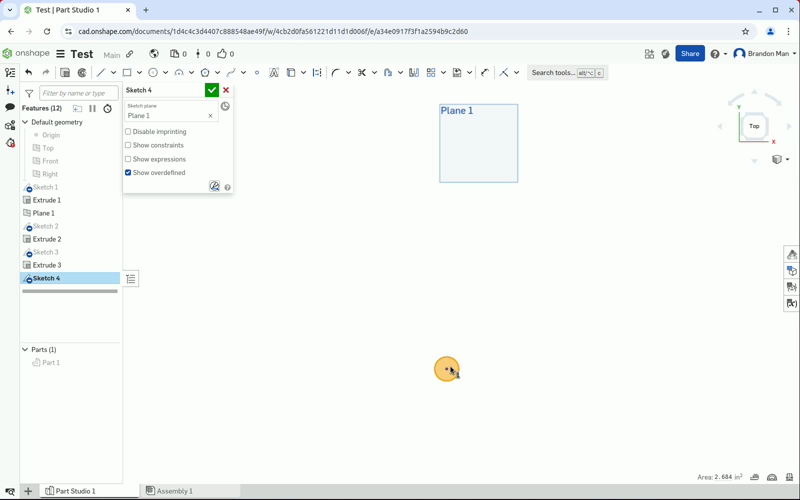
scroll(-6)
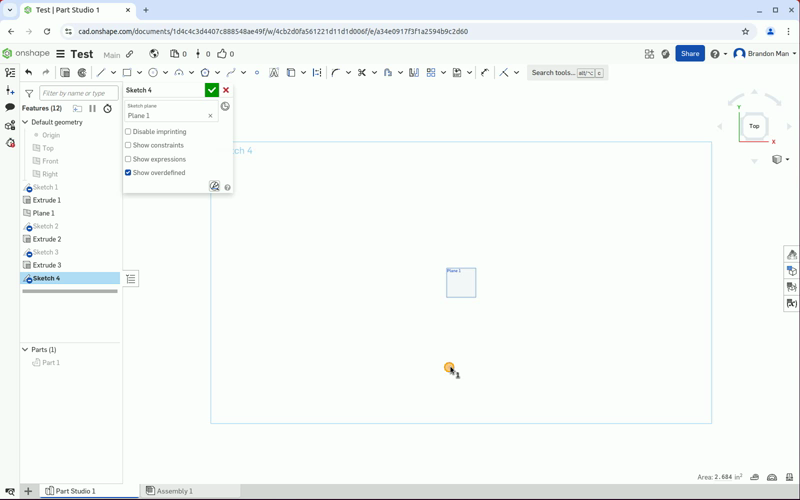
mouse_move(73, 352)
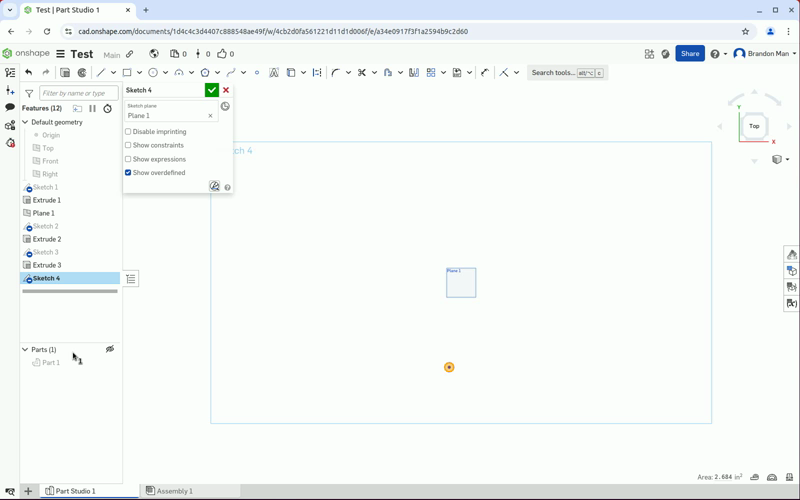
key(shift+y)
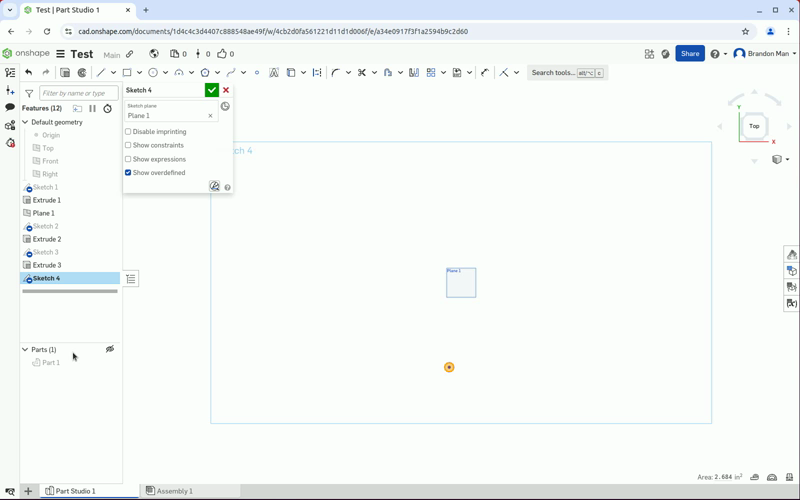
key(shift+e)
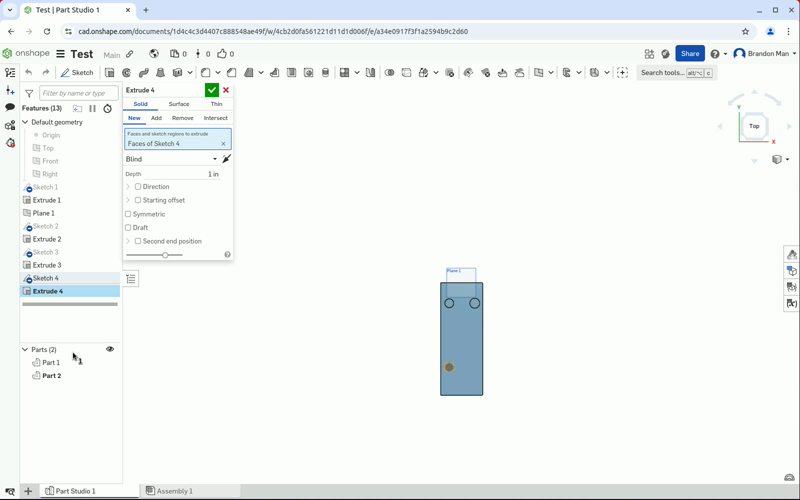
mouse_move(143, 106)
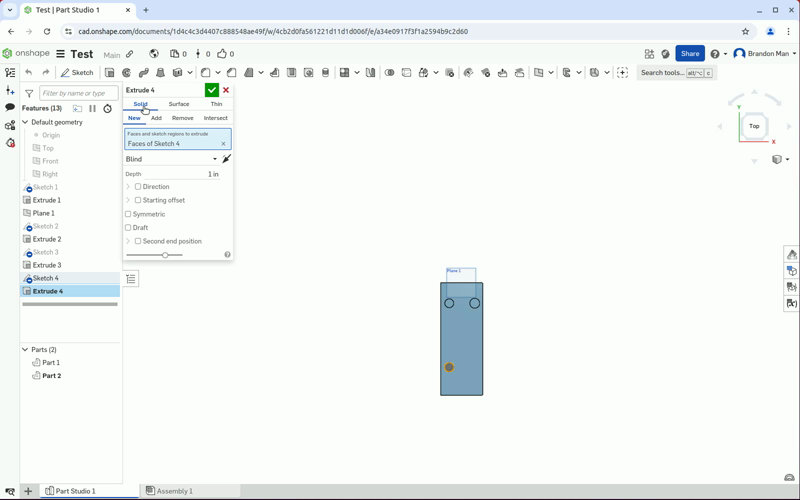
click(143, 106)
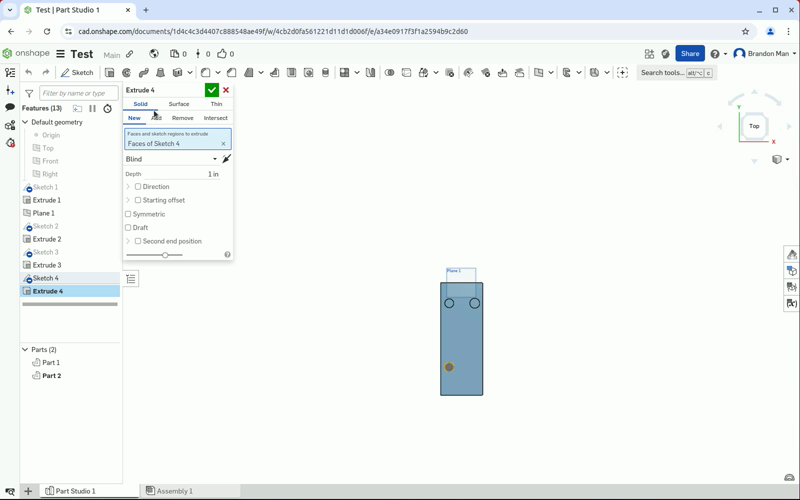
mouse_move(186, 120)
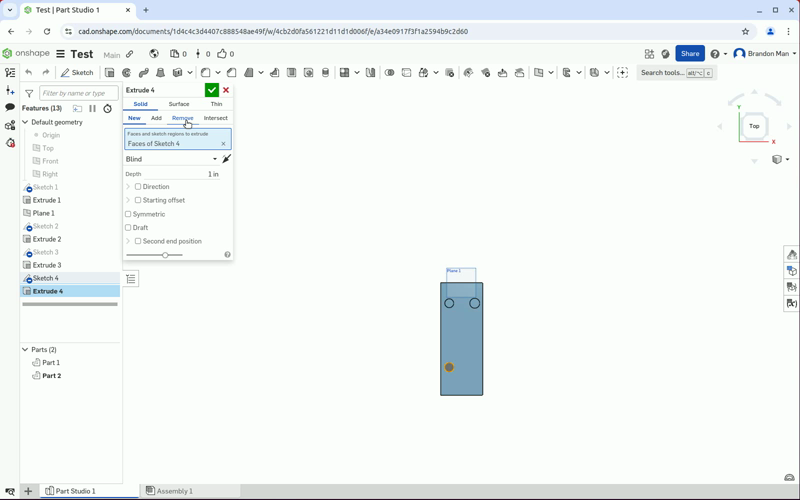
click(186, 120)
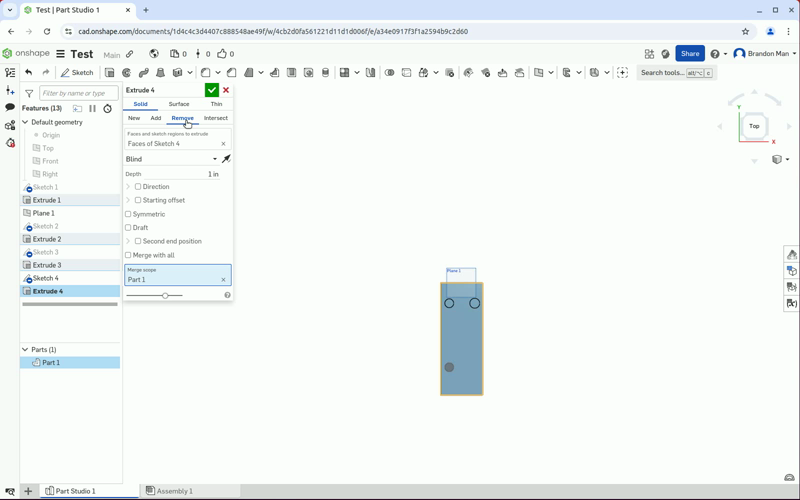
key(tab, 4)
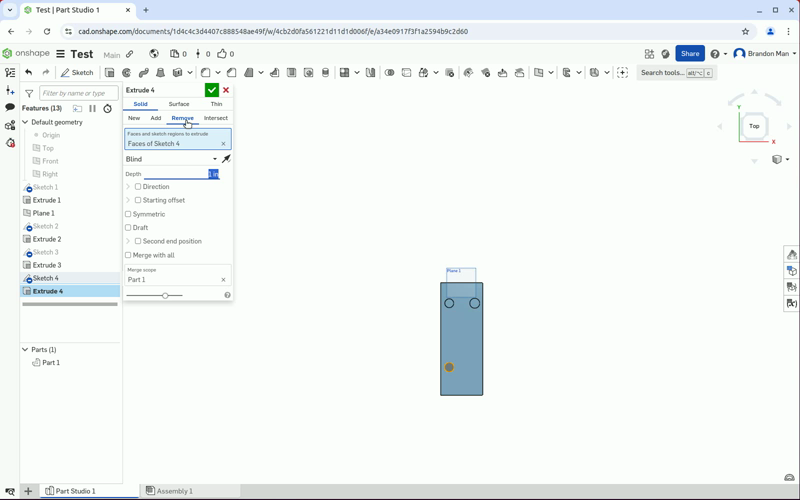
text(0.963)
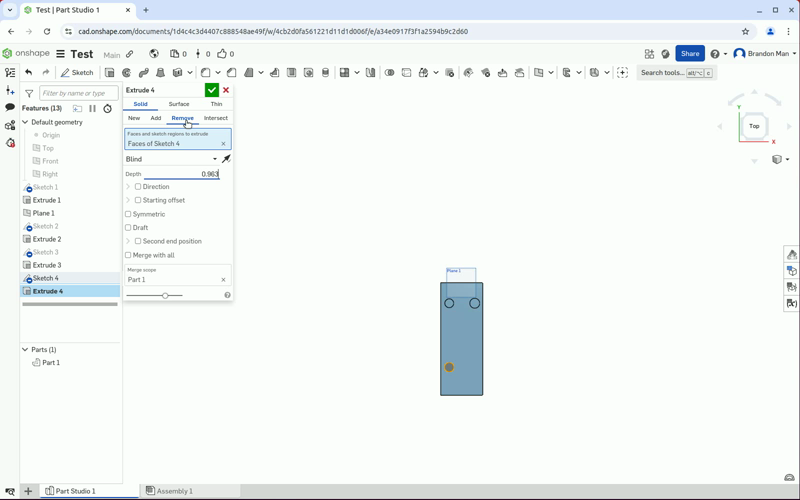
key(tab, 6)
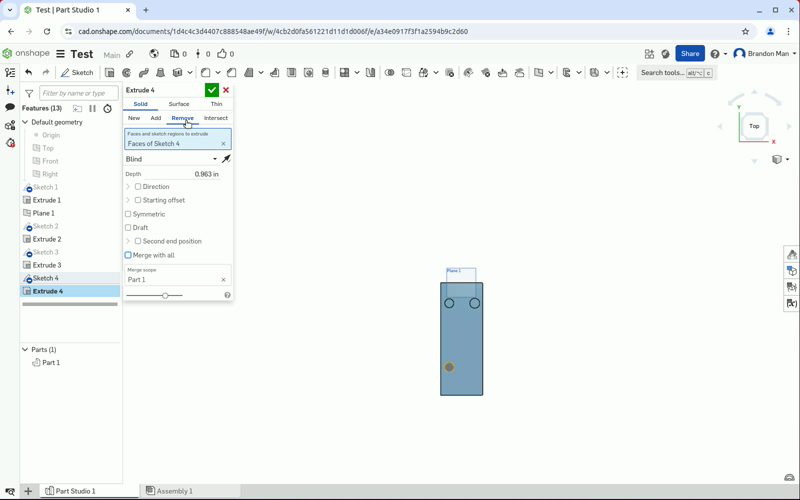
key(space)
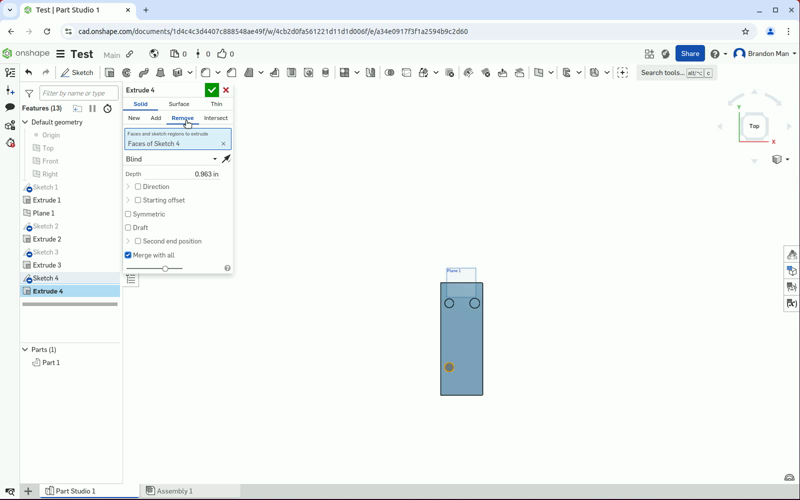
key(enter)
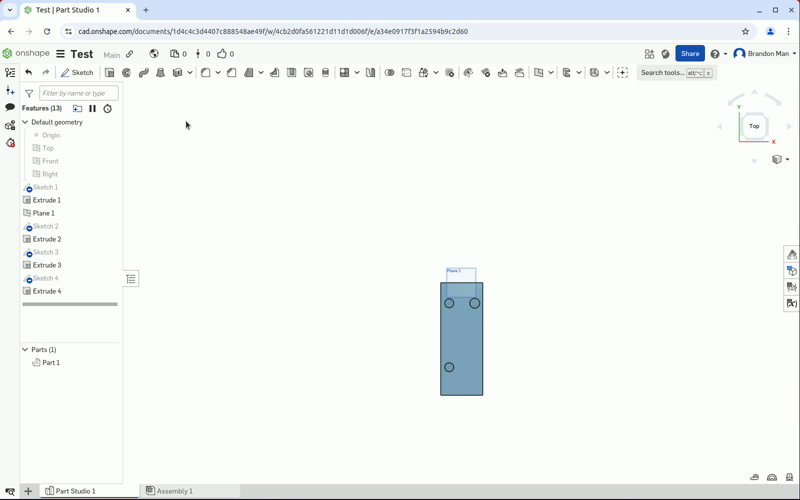
key(shift+h)
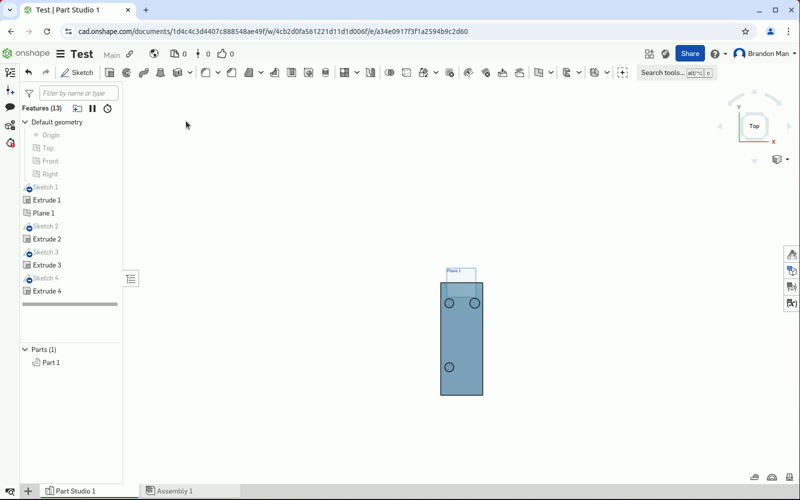
key(shift+h)
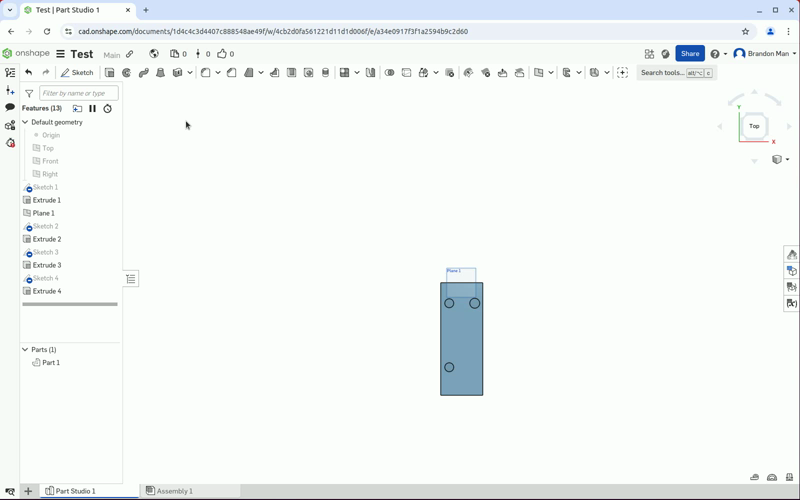
mouse_move(73, 189)
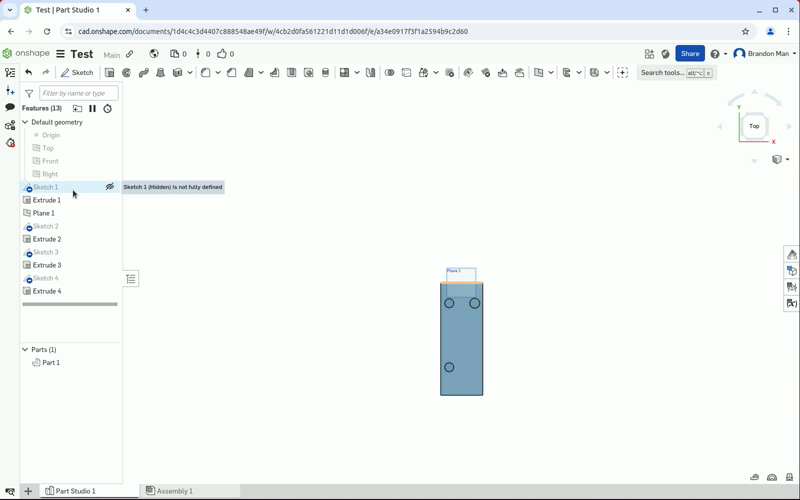
click(73, 189)
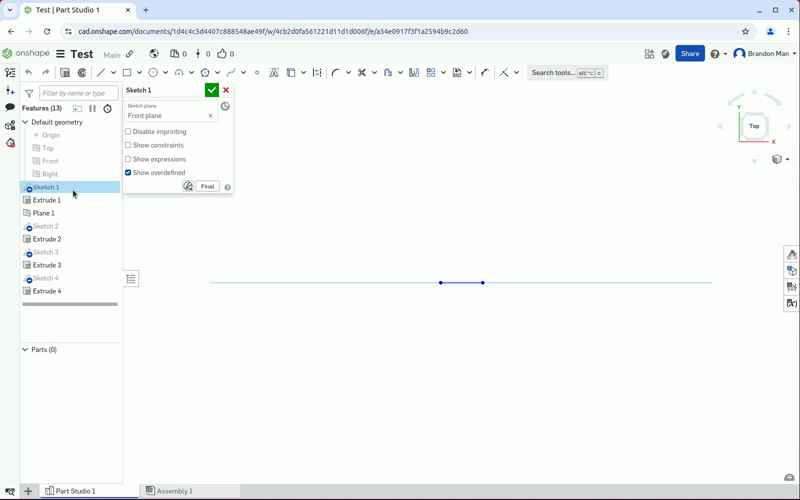
mouse_move(229, 92)
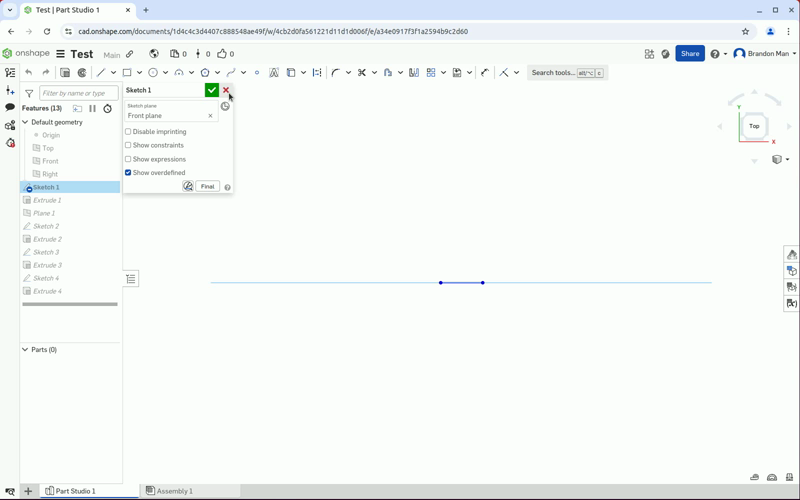
click(229, 92)
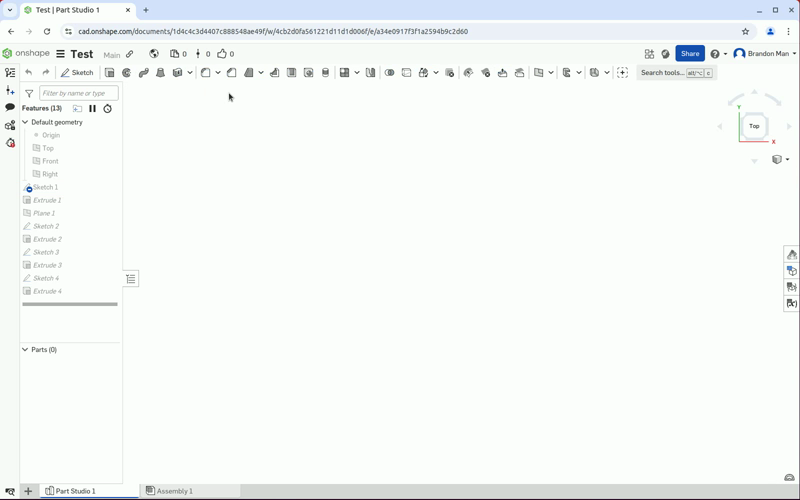
key(shift+s)
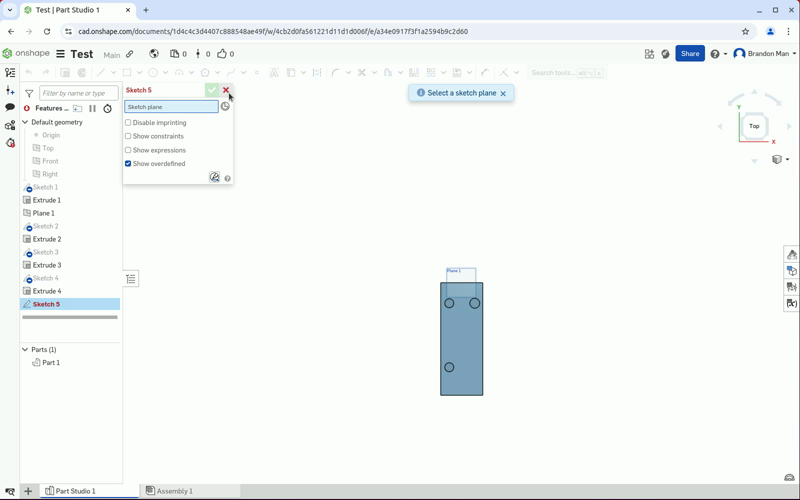
mouse_move(73, 215)
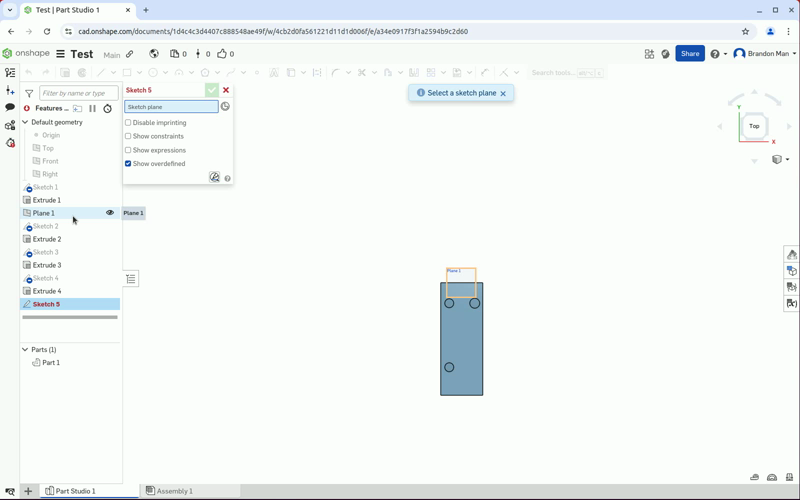
click(73, 215)
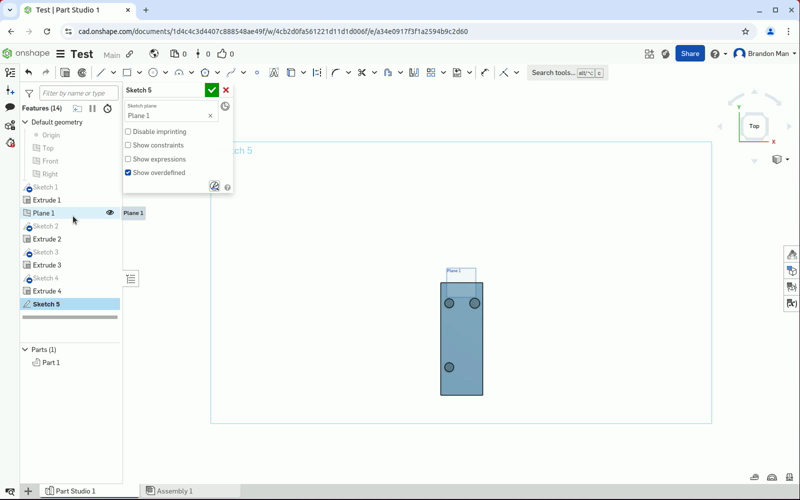
mouse_move(73, 352)
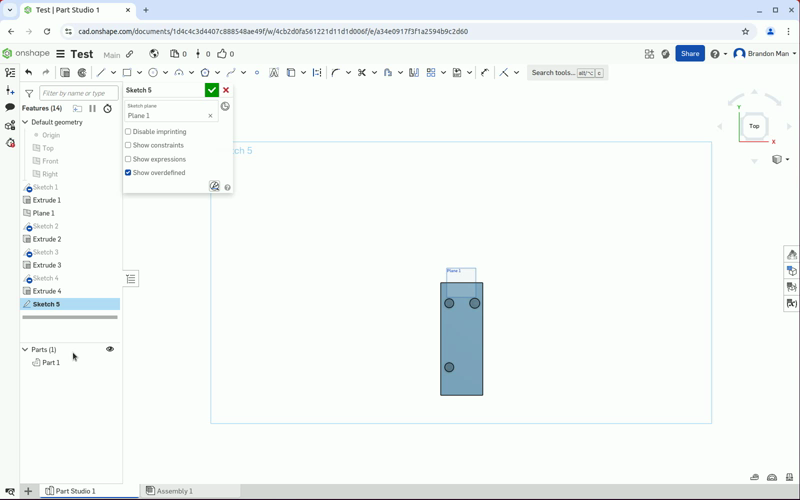
key(y)
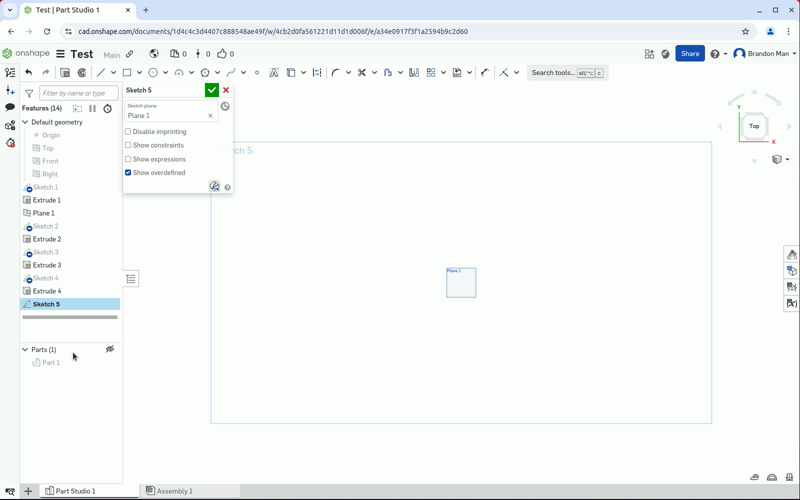
key(c)
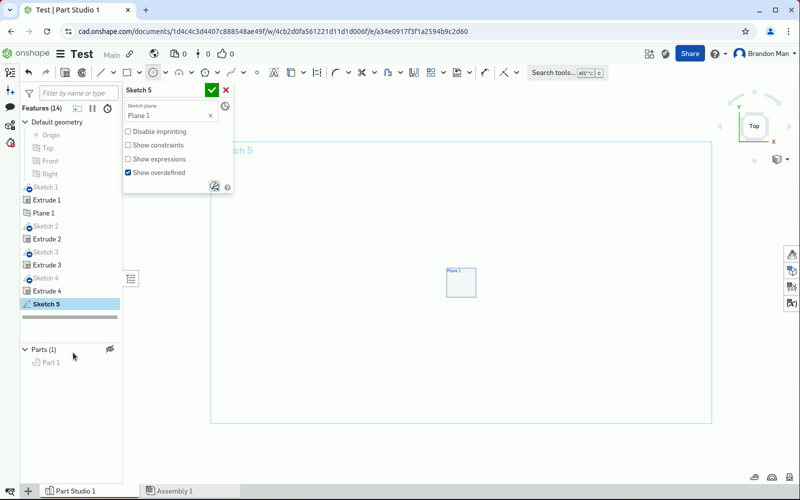
key_down(shift)
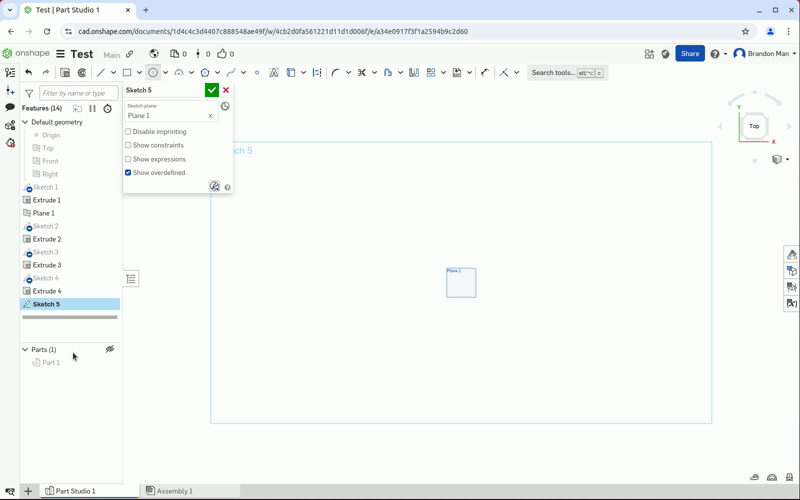
mouse_move(474, 367)
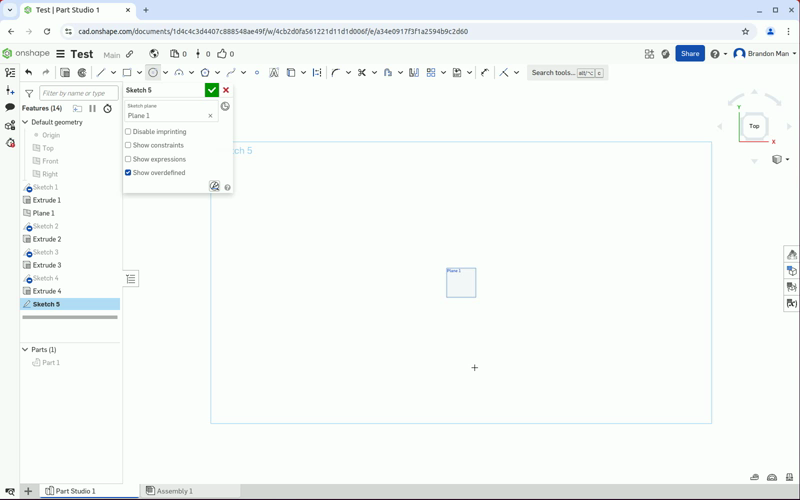
click(474, 367)
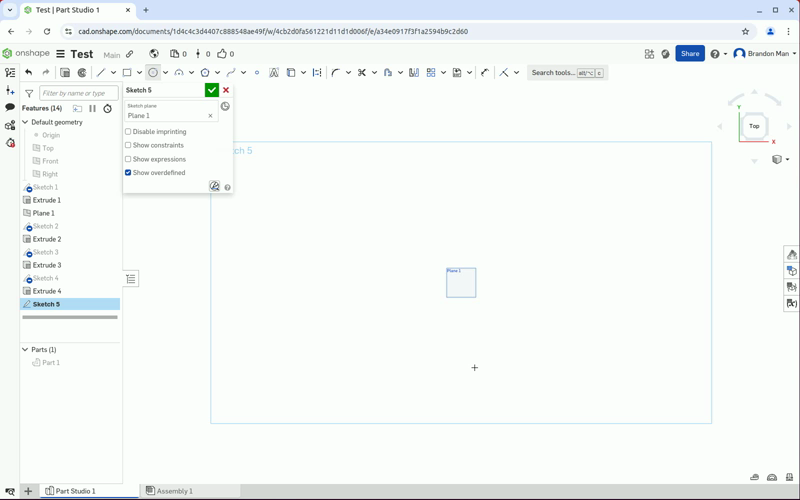
key_up(shift)
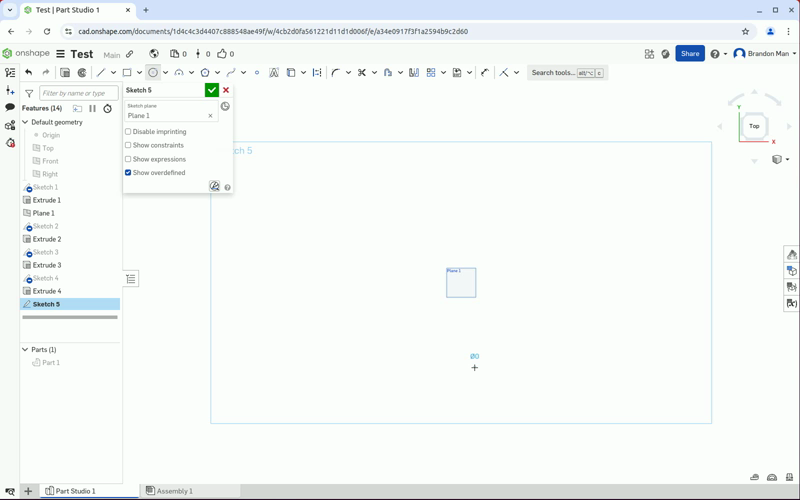
mouse_move(479, 367)
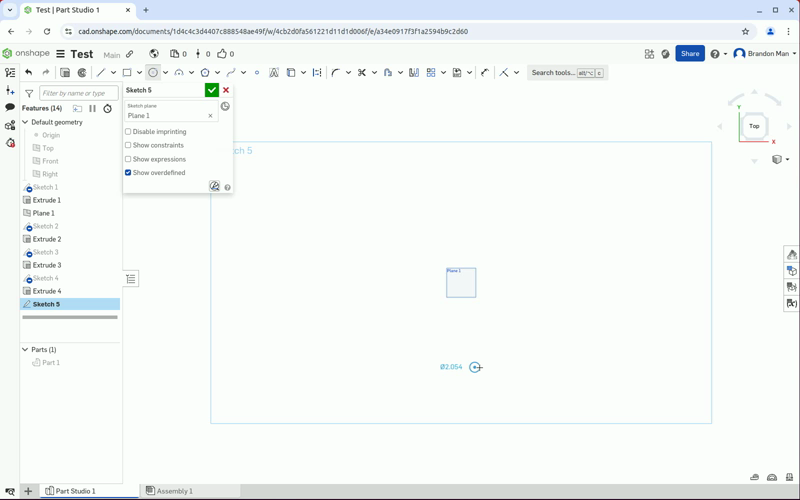
click(479, 367)
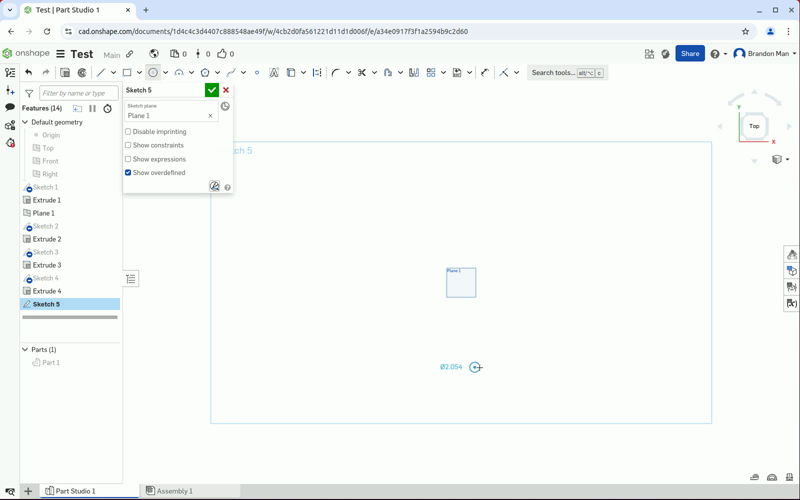
key(esc)
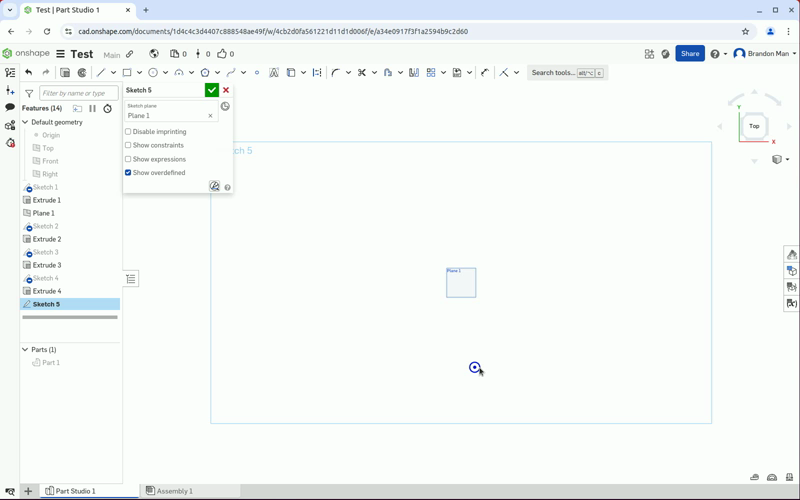
mouse_move(477, 364)
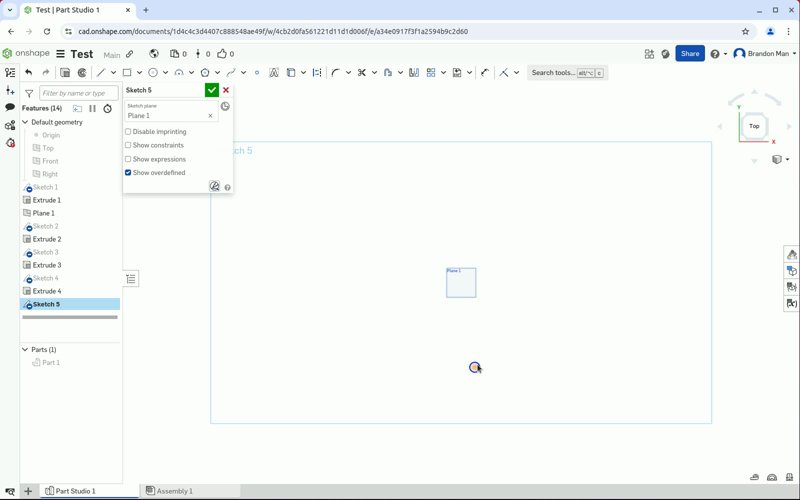
scroll(6)
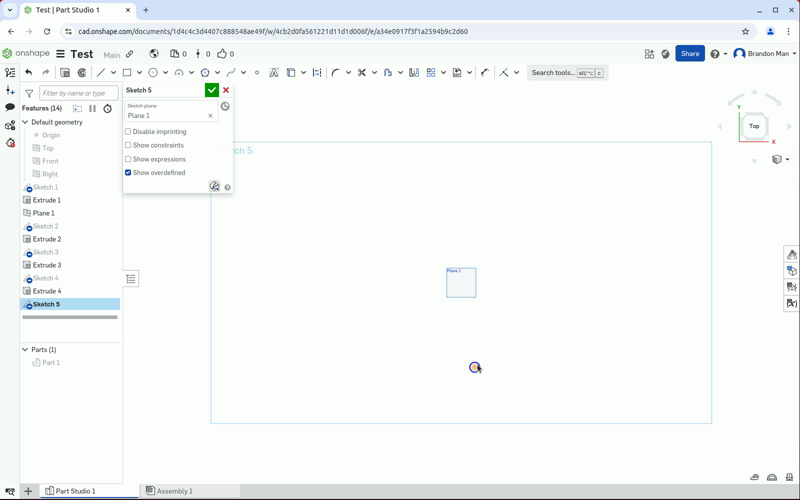
scroll(6)
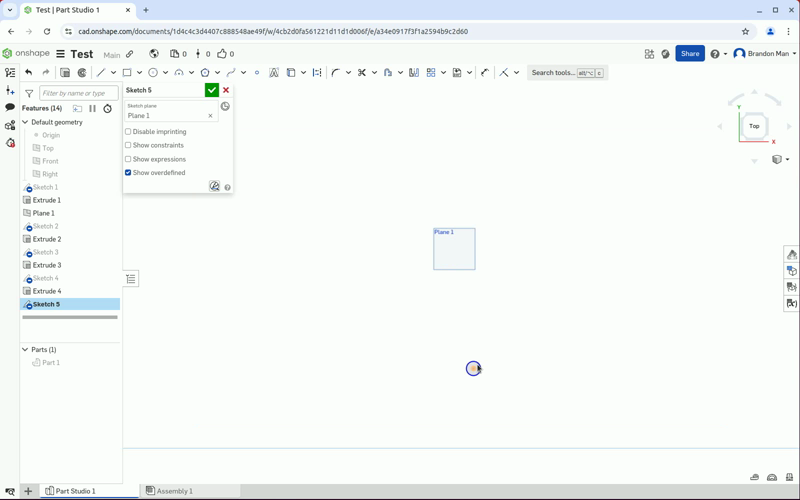
scroll(6)
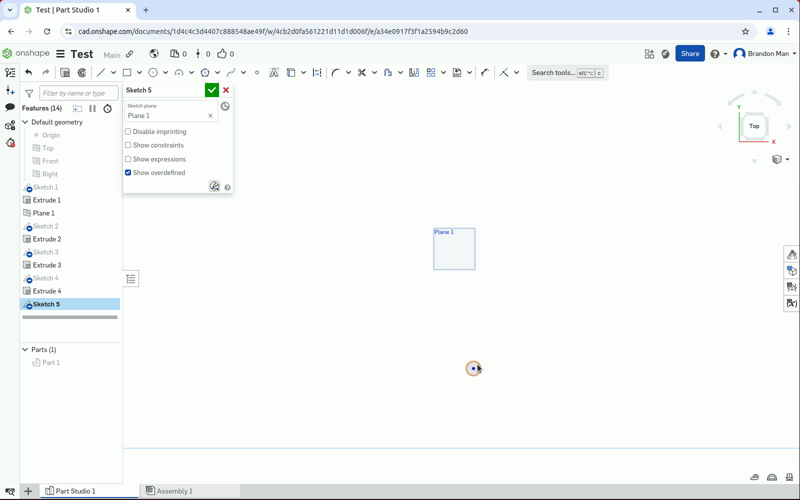
scroll(6)
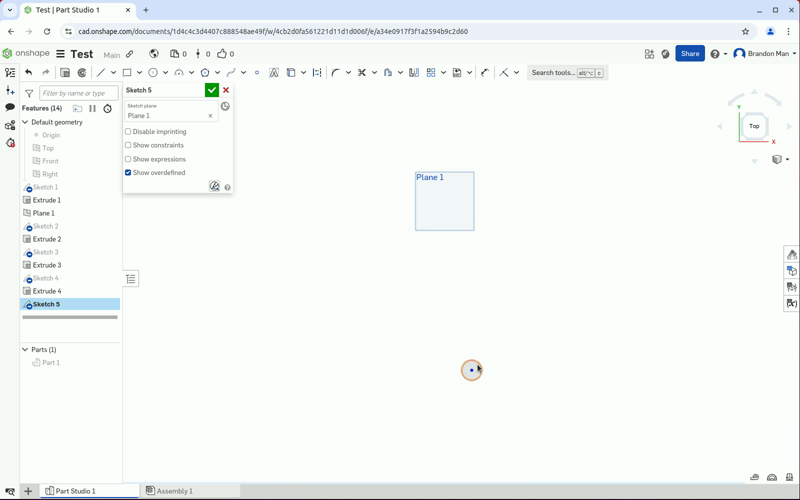
scroll(6)
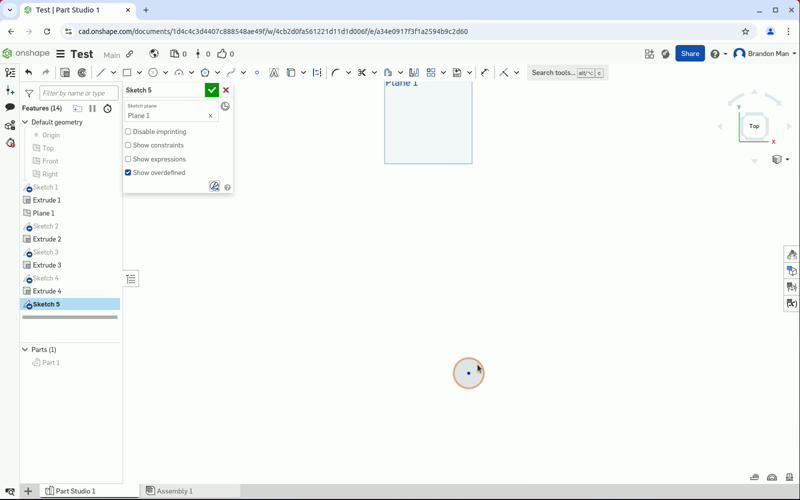
scroll(6)
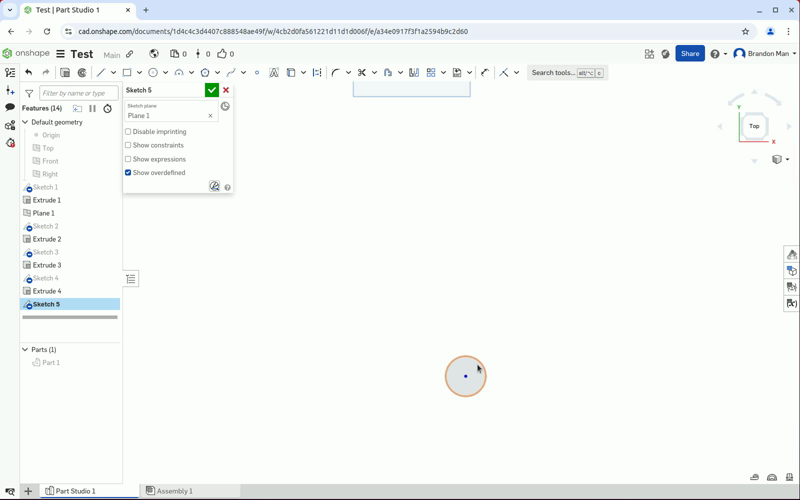
scroll(6)
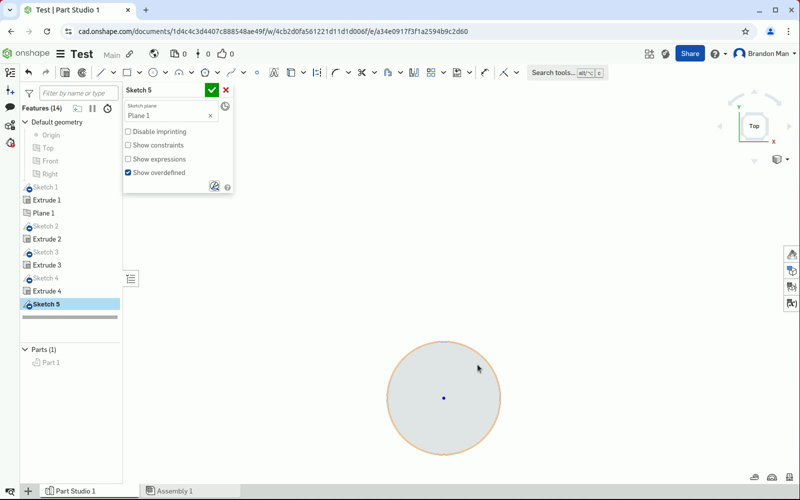
click(477, 364)
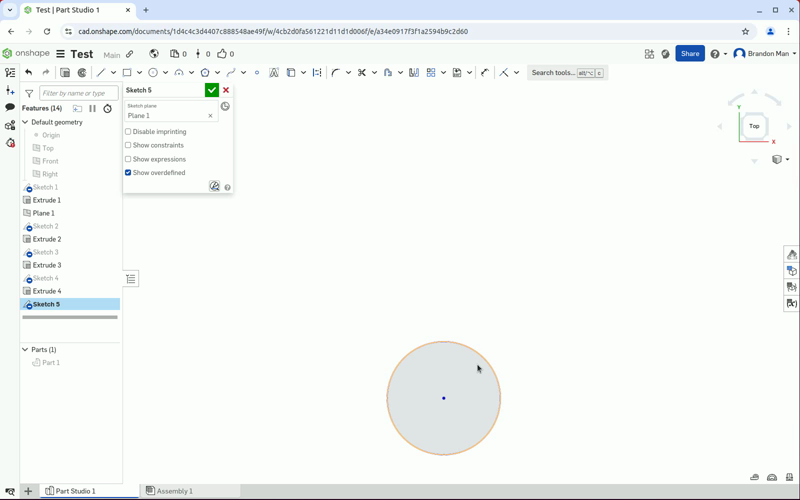
scroll(-6)
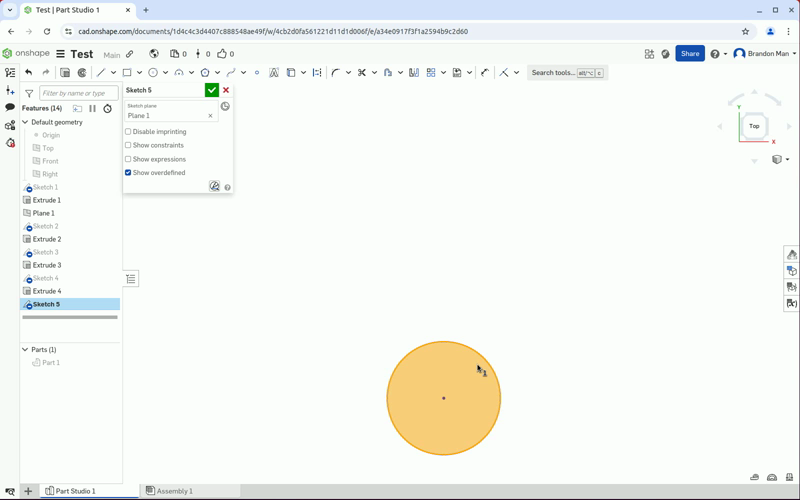
scroll(-6)
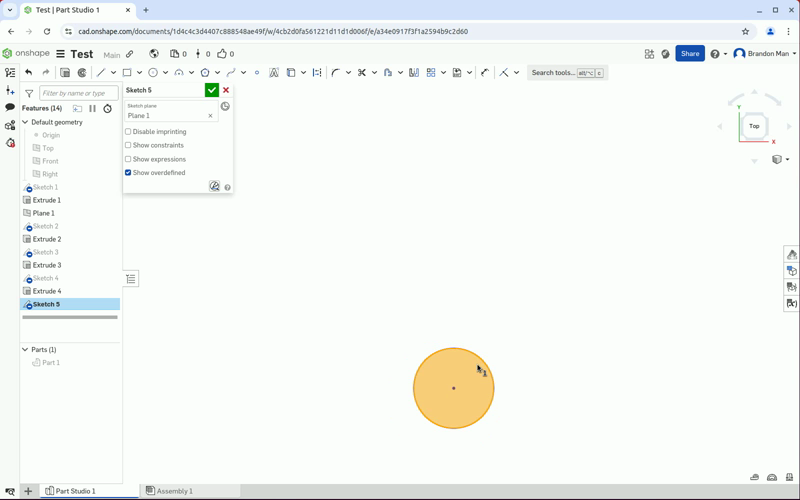
scroll(-6)
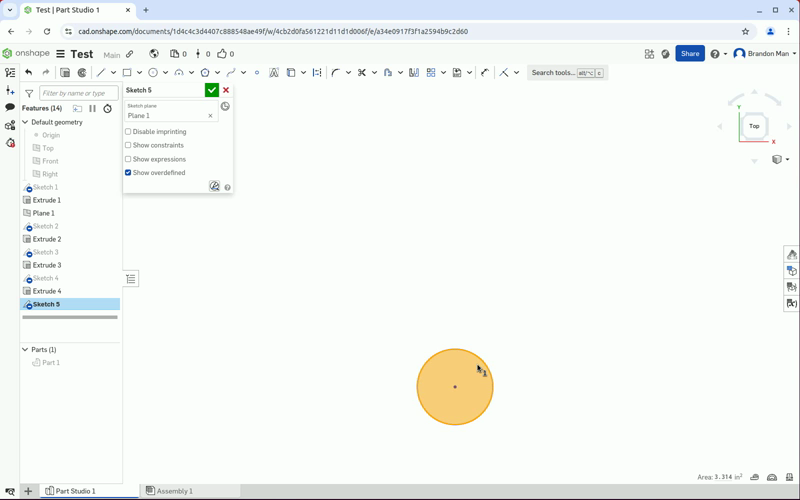
scroll(-6)
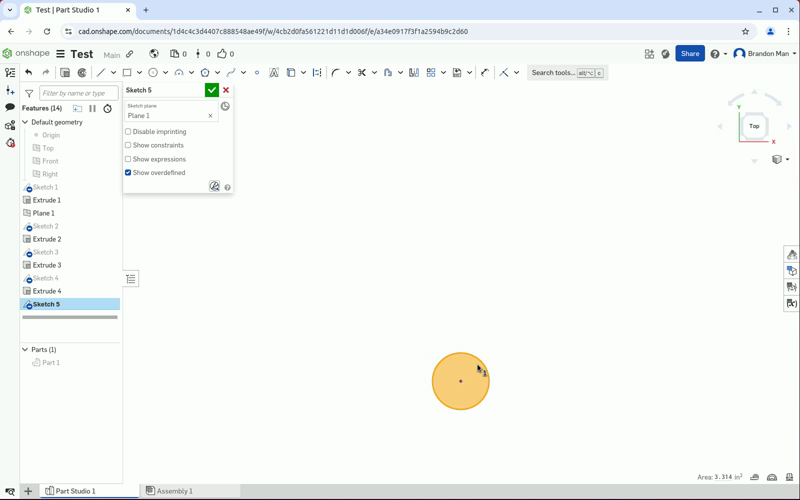
scroll(-6)
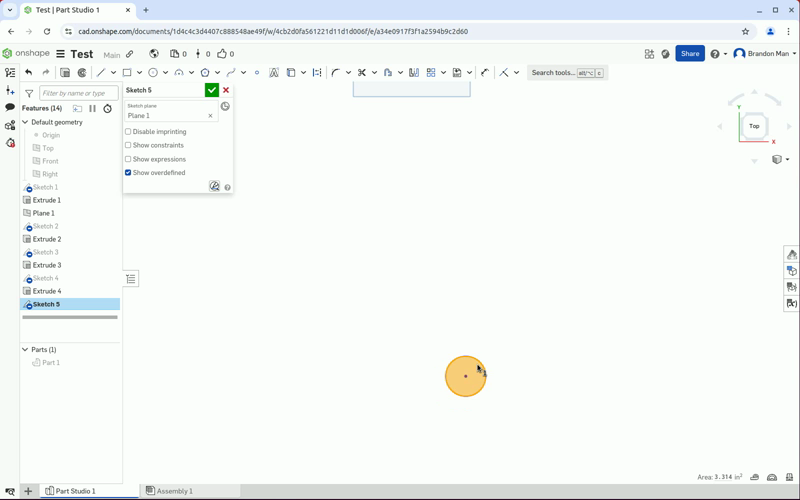
scroll(-6)
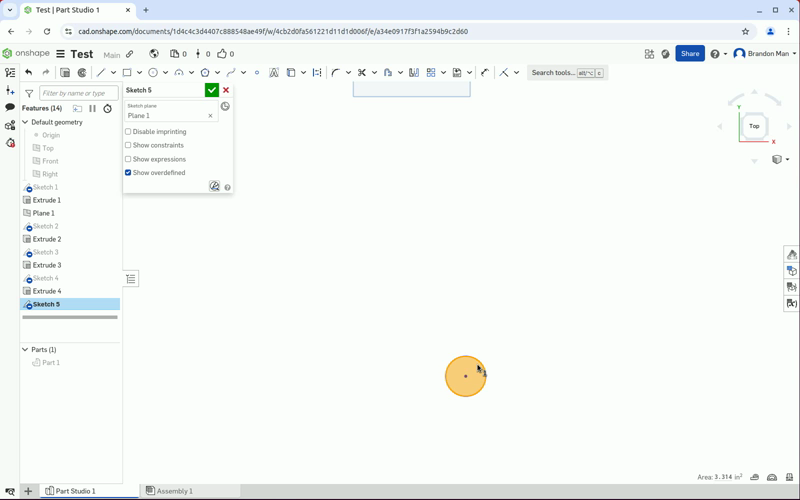
scroll(-6)
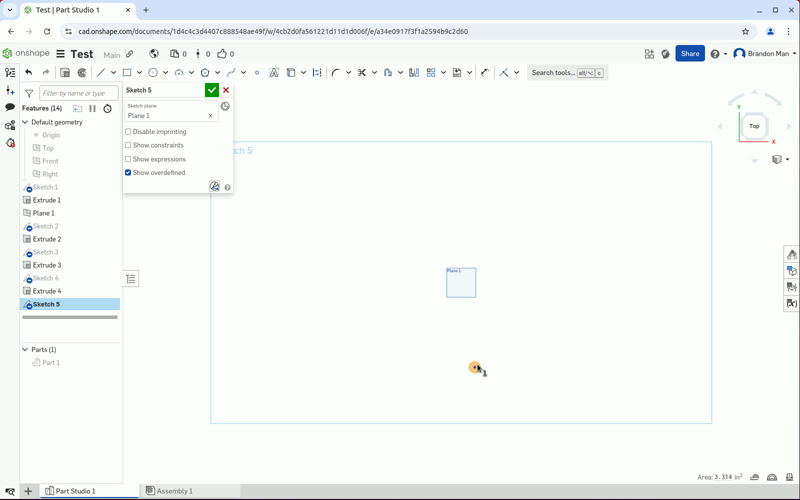
mouse_move(73, 352)
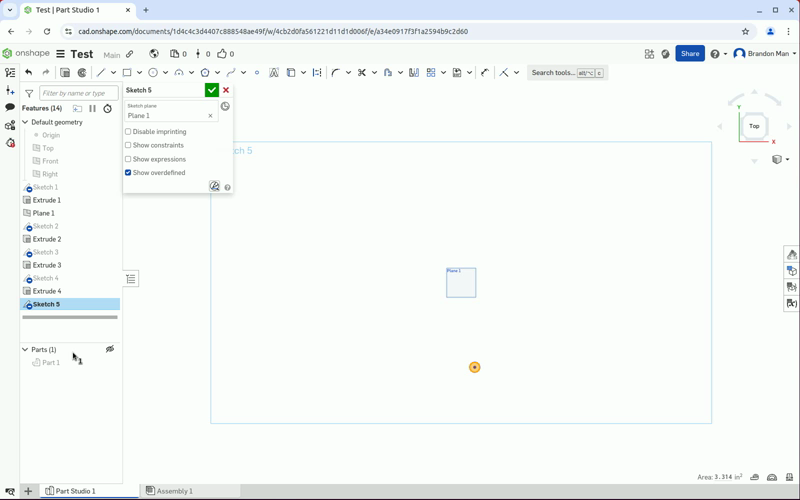
key(shift+y)
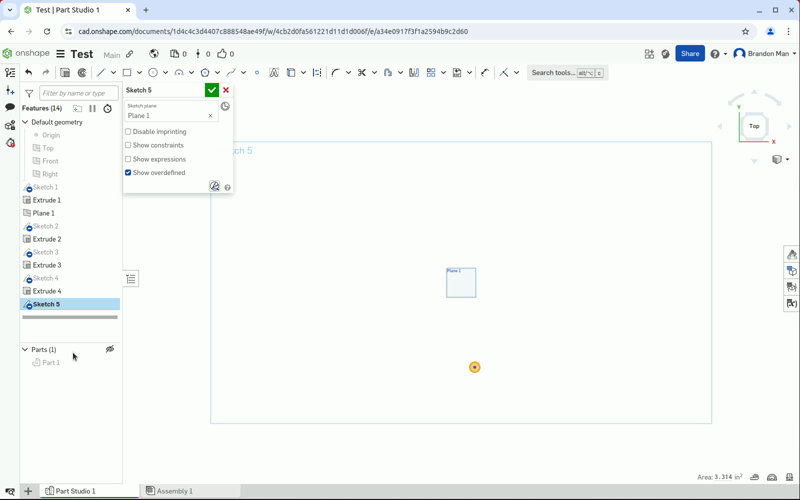
key(shift+e)
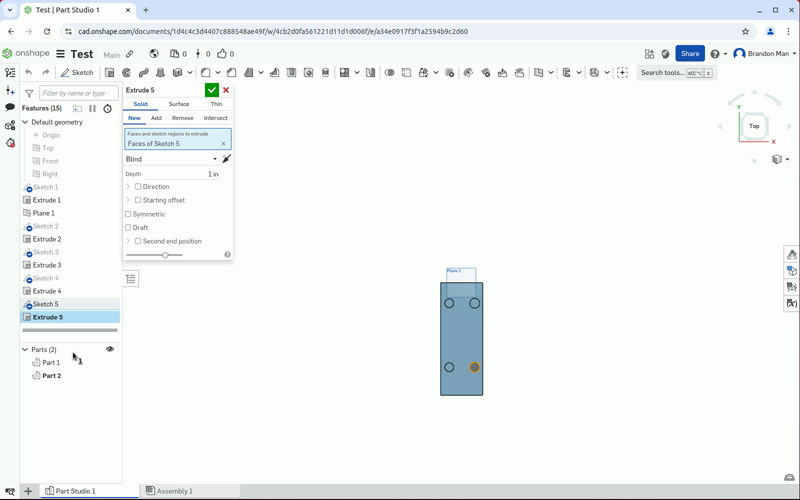
mouse_move(143, 106)
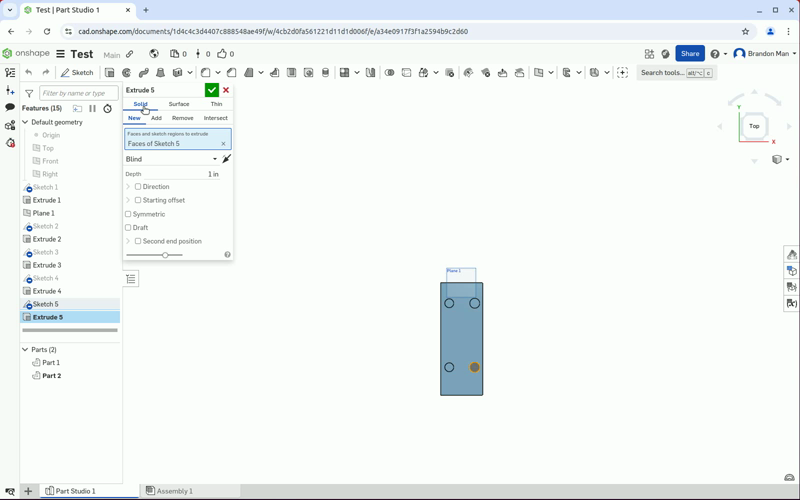
click(143, 106)
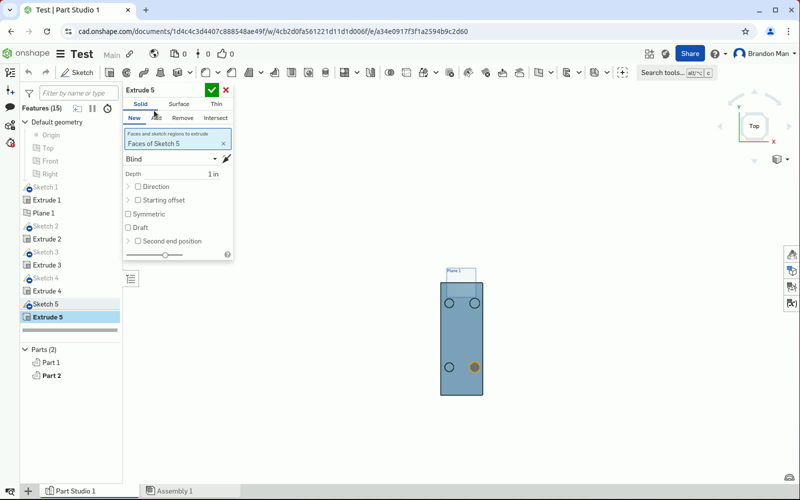
mouse_move(186, 120)
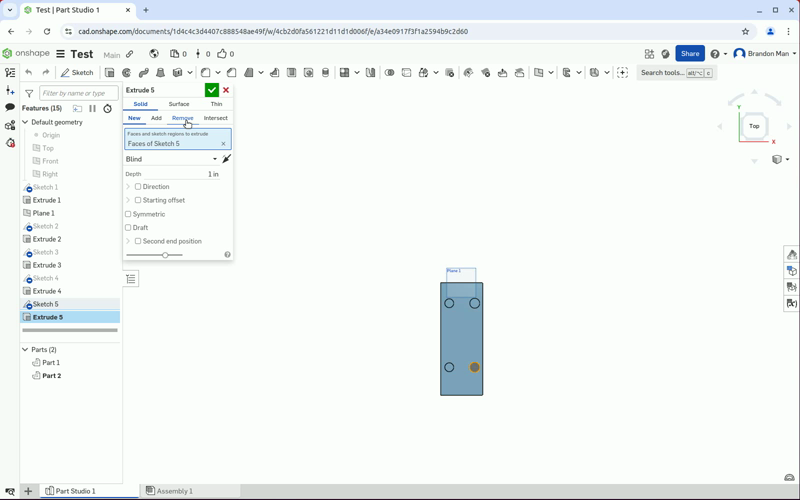
click(186, 120)
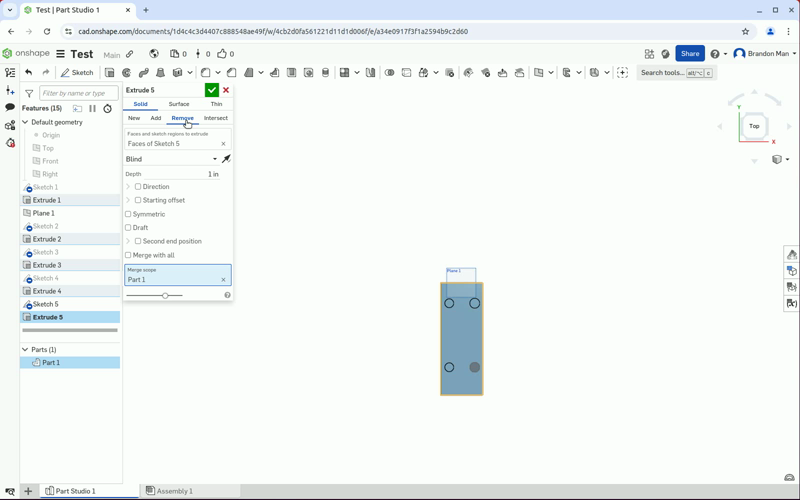
key(tab, 4)
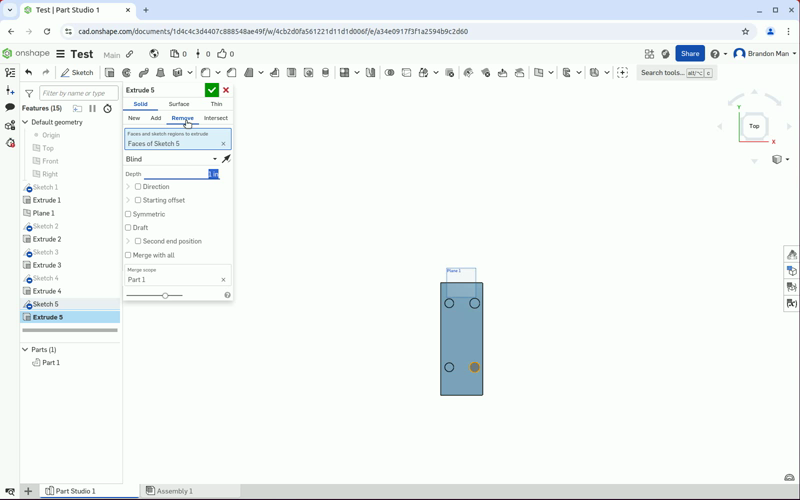
text(0.963)
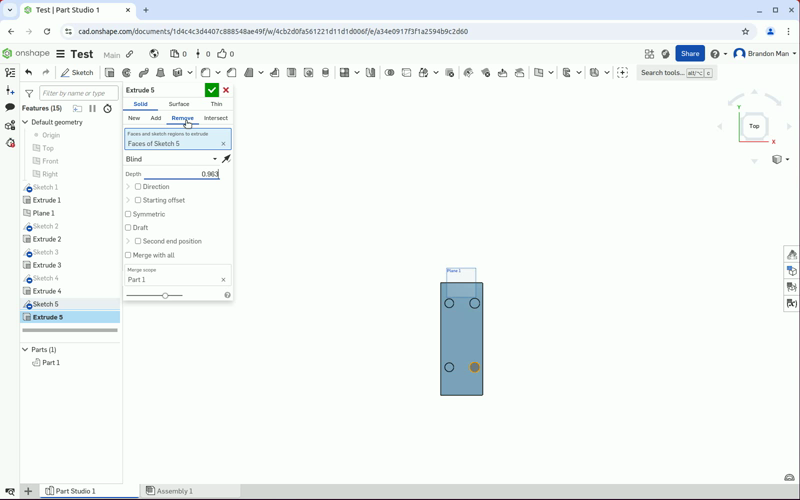
key(tab, 6)
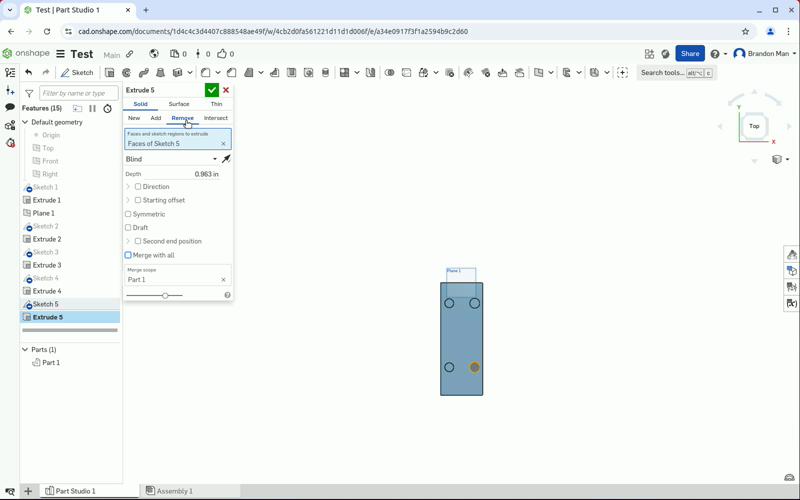
key(space)
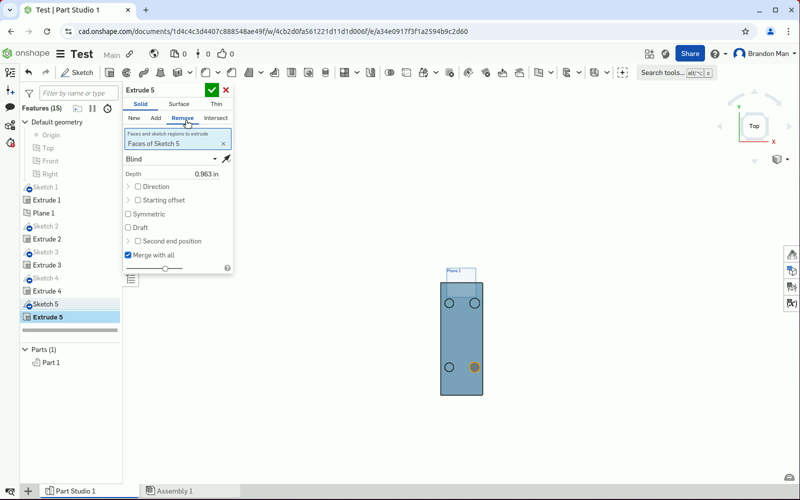
key(enter)
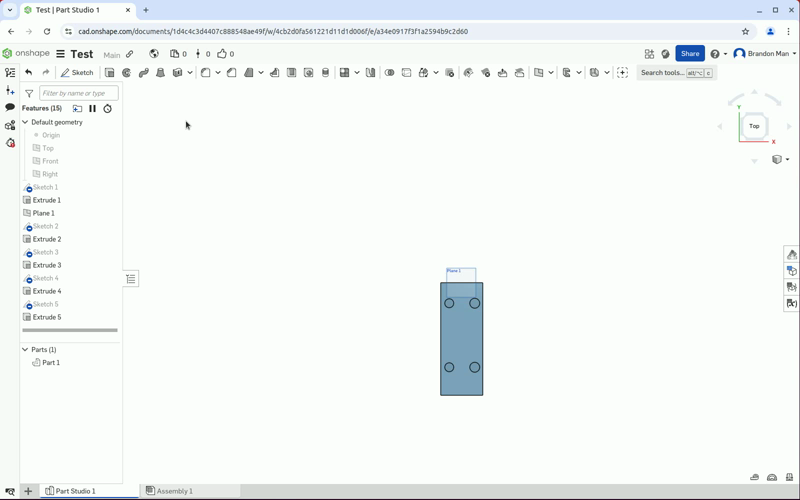
key(shift+h)
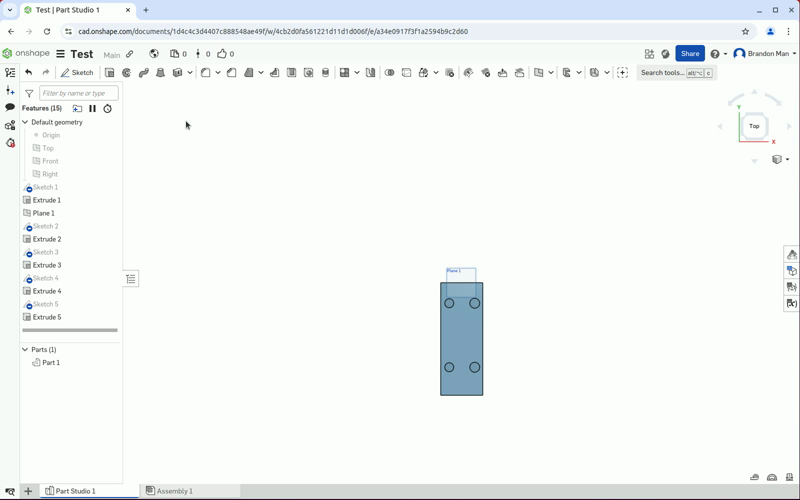
key(shift+h)
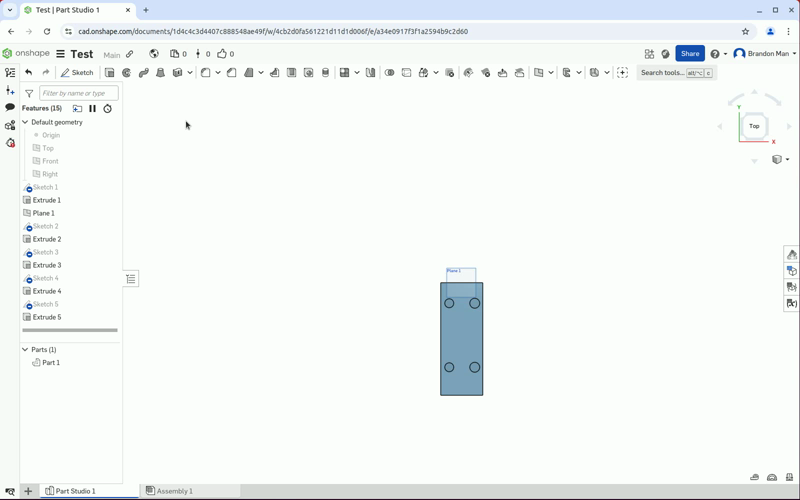
mouse_move(73, 189)
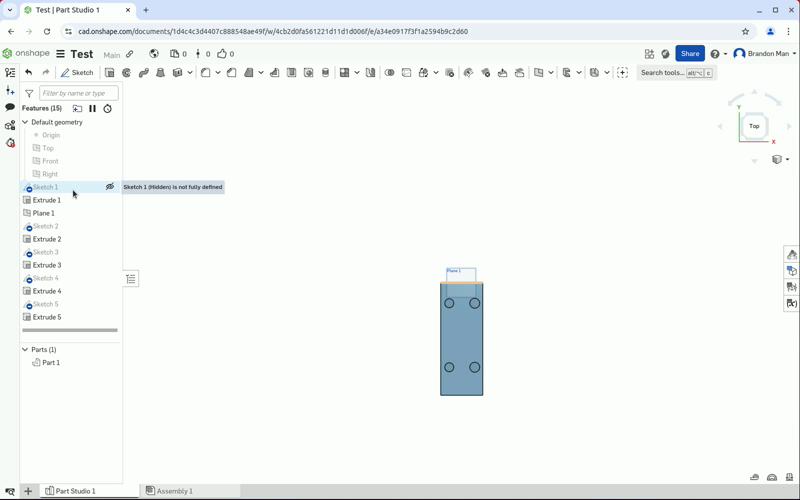
click(73, 189)
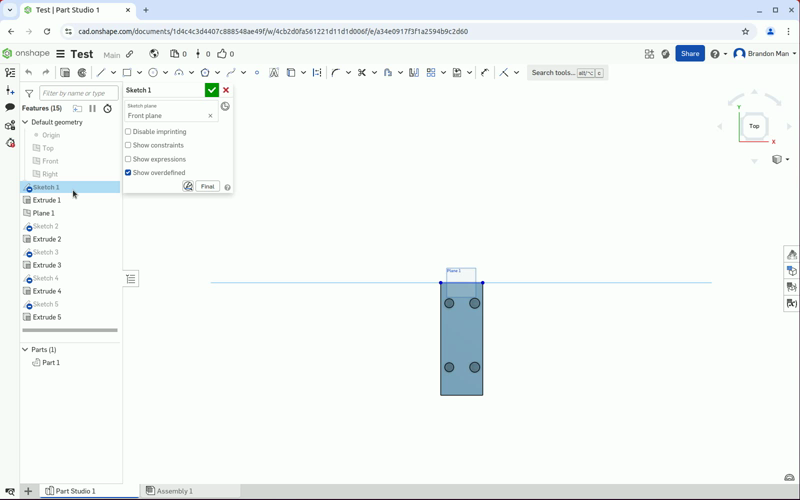
mouse_move(229, 92)
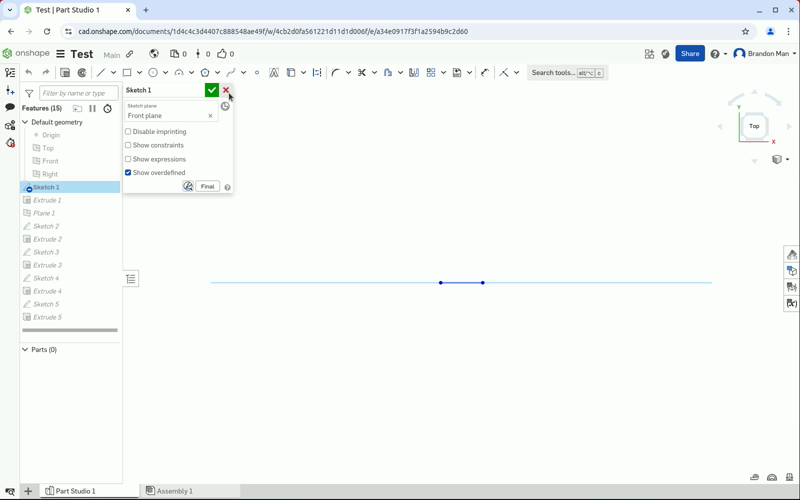
click(229, 92)
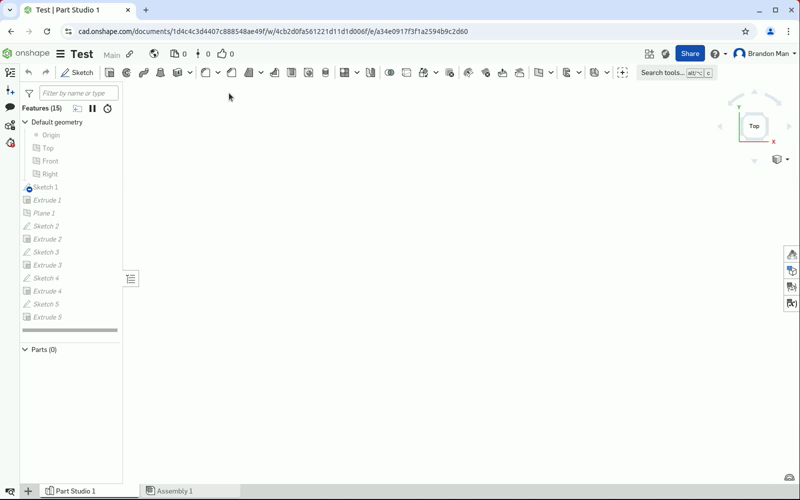
key(shift+s)
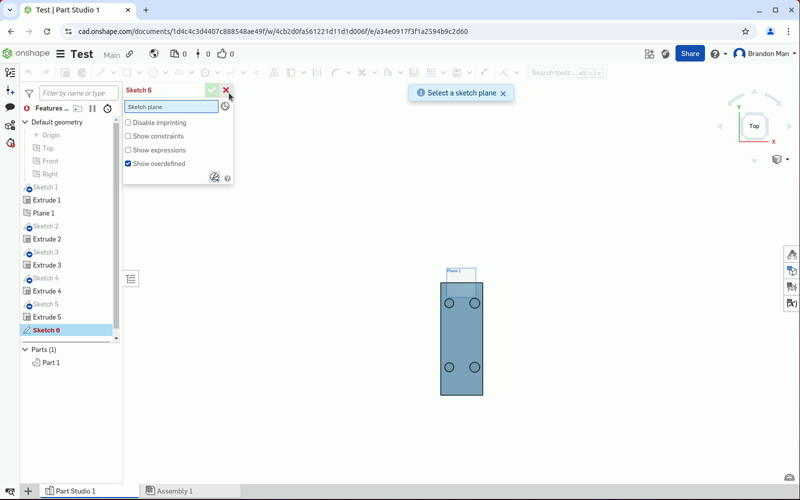
mouse_move(69, 215)
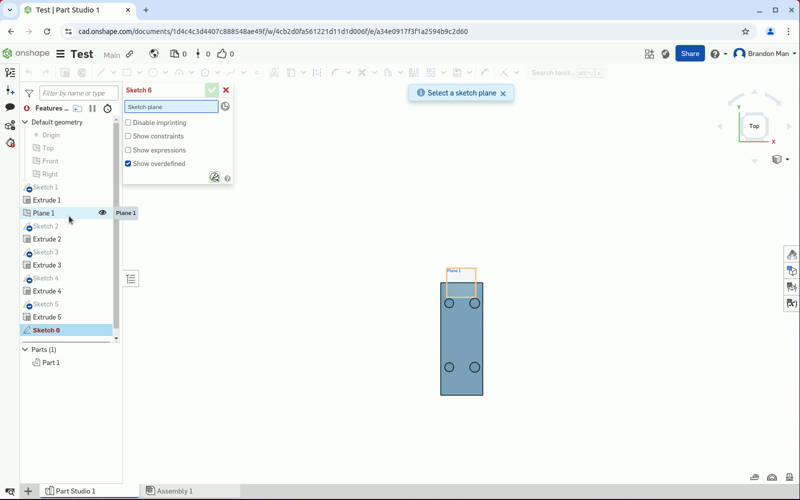
click(69, 215)
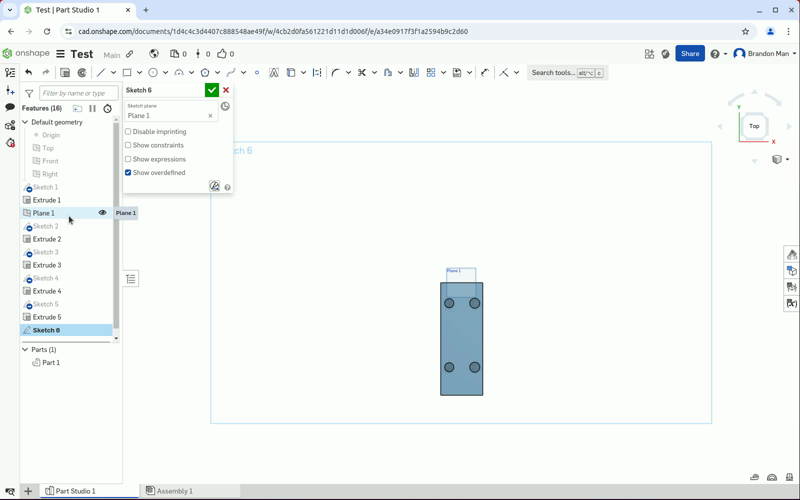
mouse_move(73, 352)
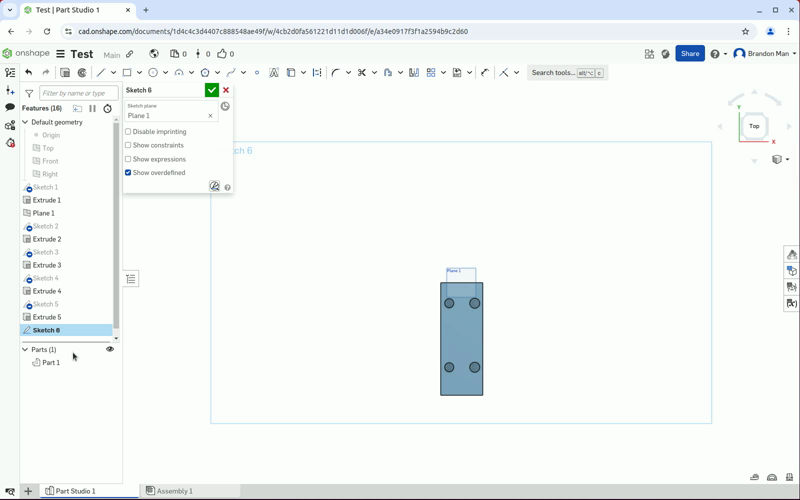
key(y)
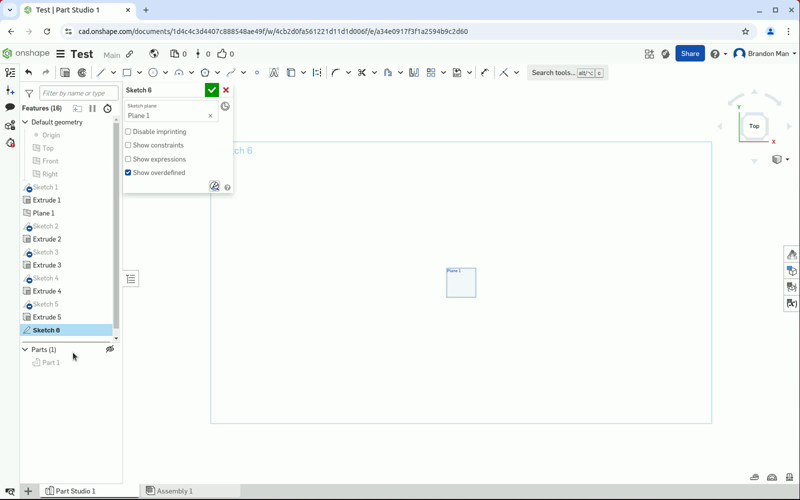
key(l)
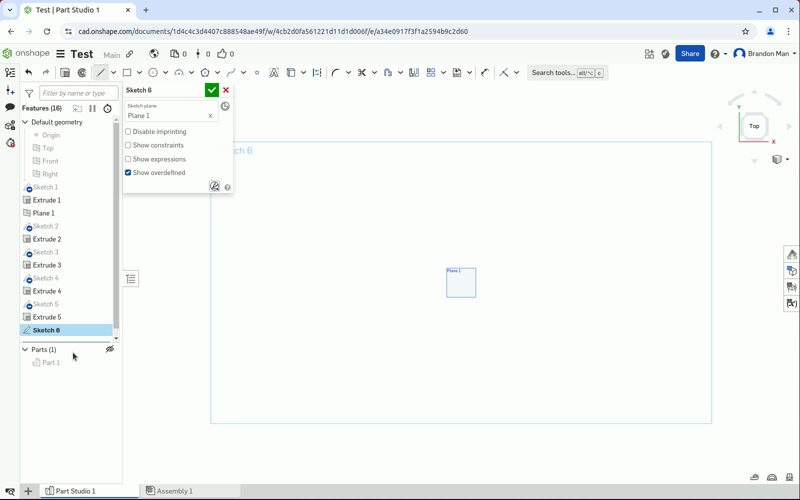
key_down(shift)
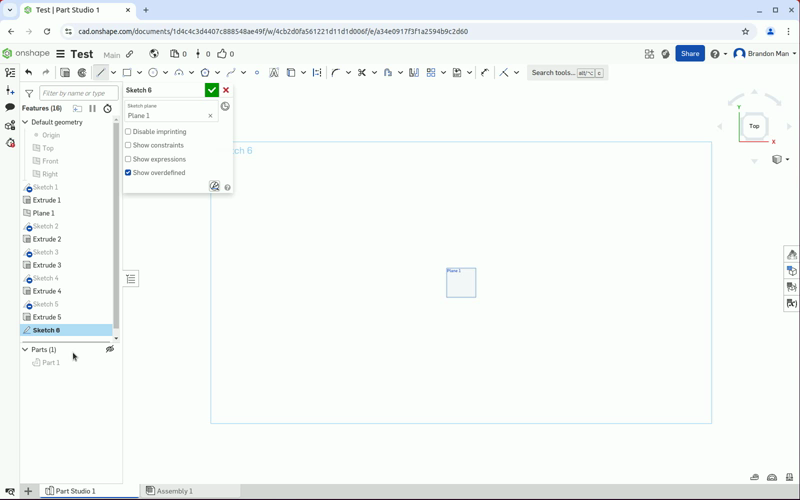
mouse_move(446, 285)
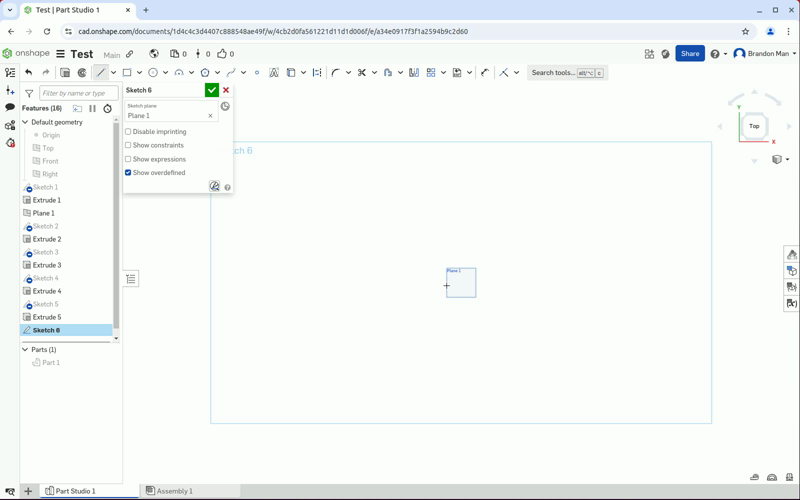
click(446, 285)
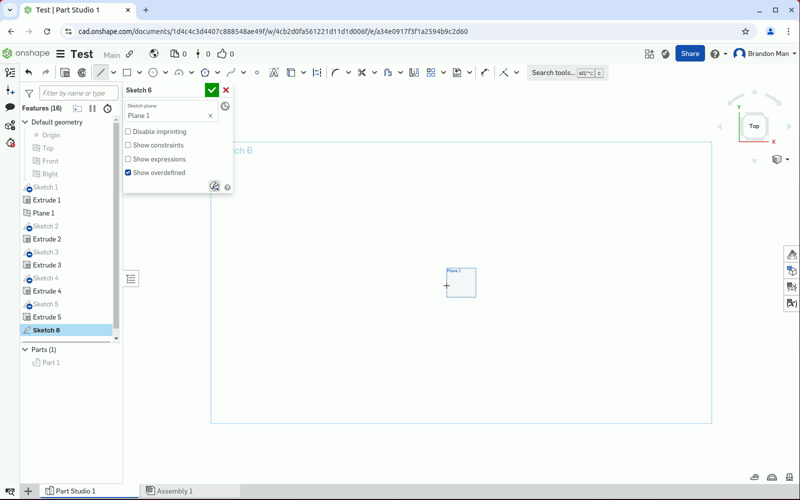
key_up(shift)
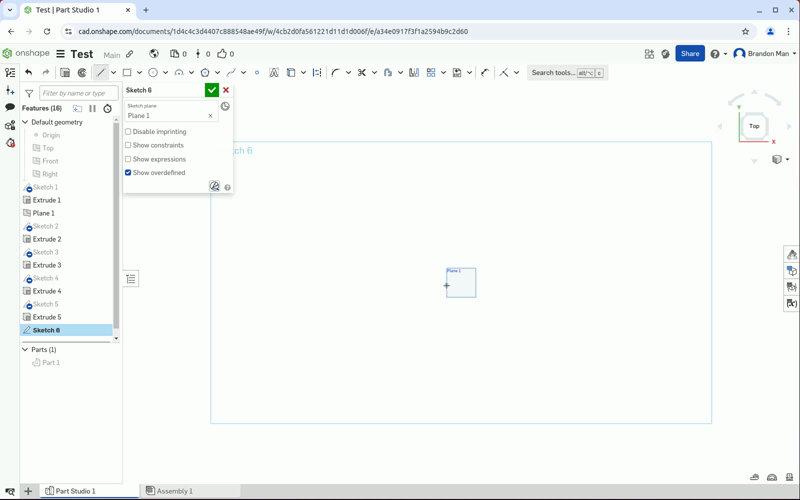
key_down(shift)
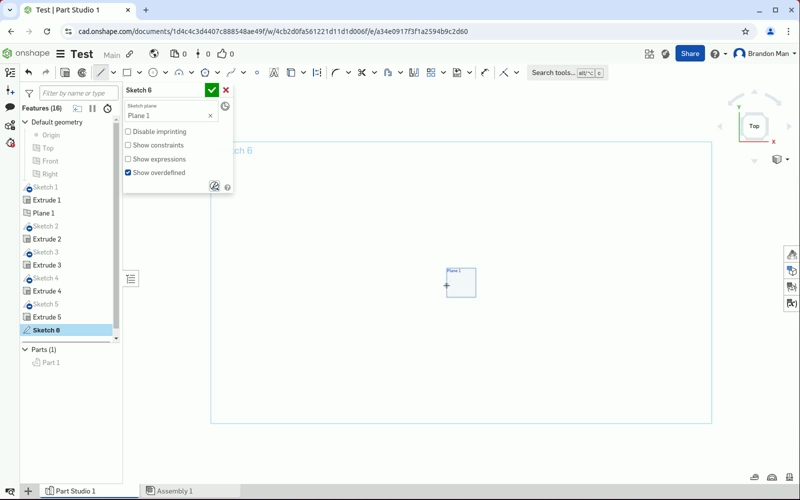
mouse_move(476, 285)
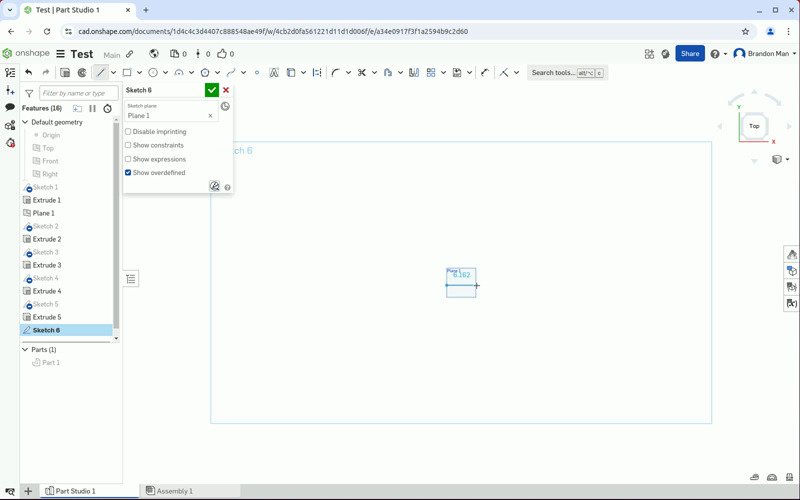
mouse_move(450, 285)
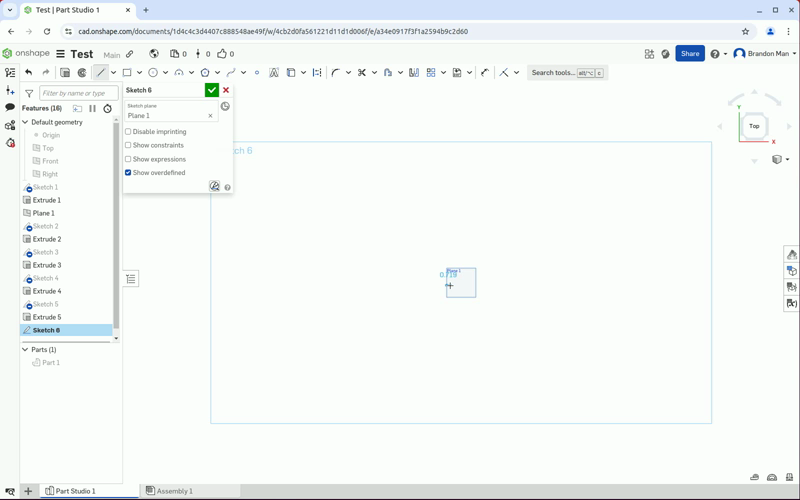
scroll(6)
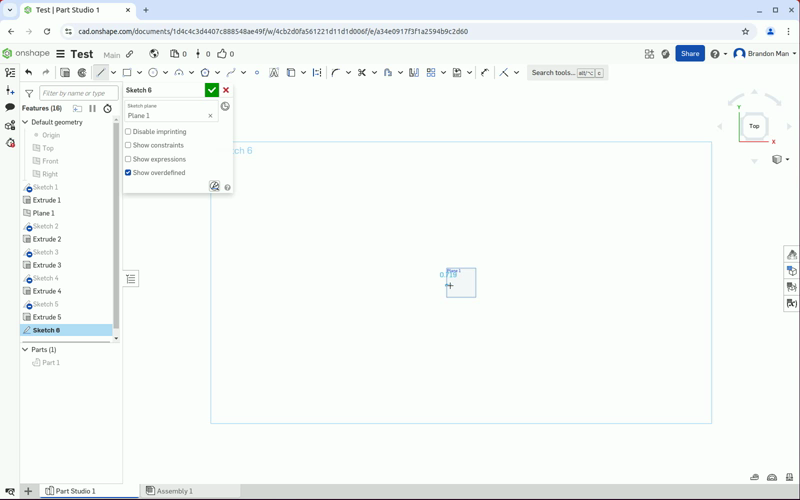
scroll(6)
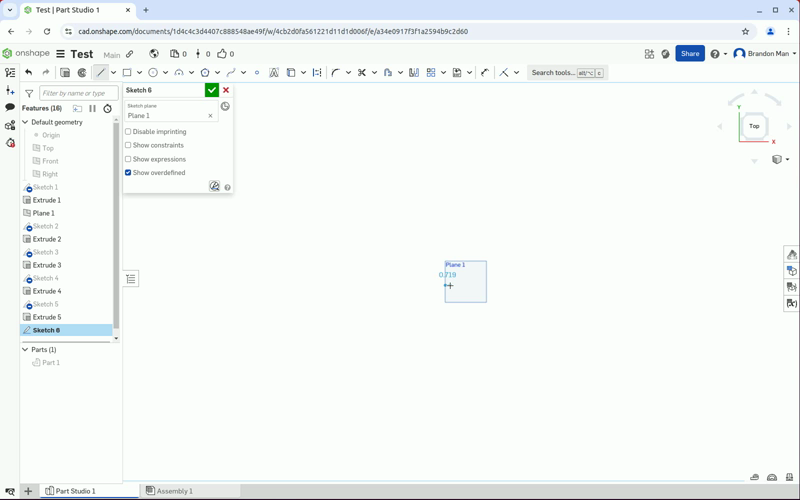
scroll(6)
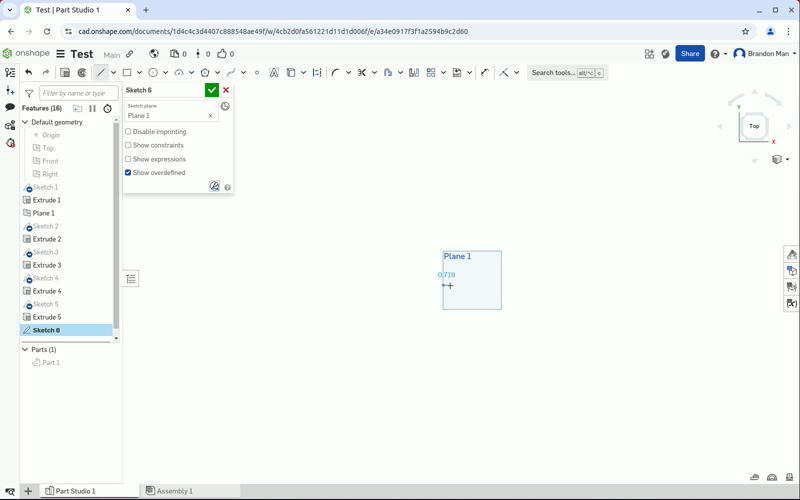
scroll(6)
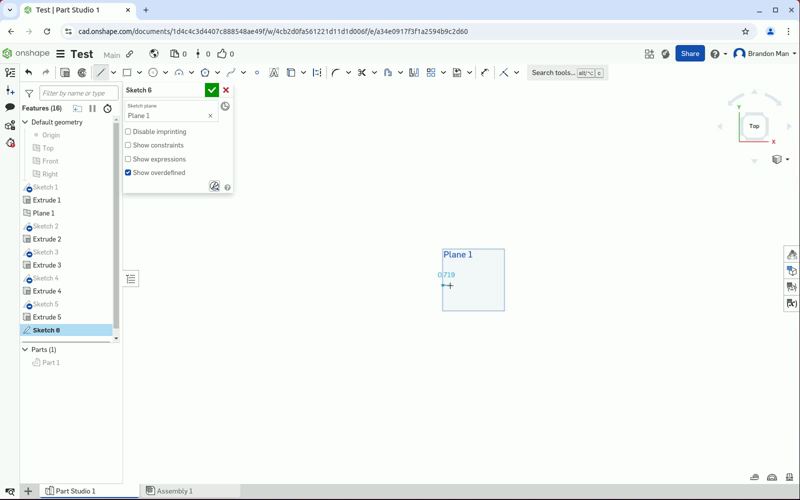
scroll(6)
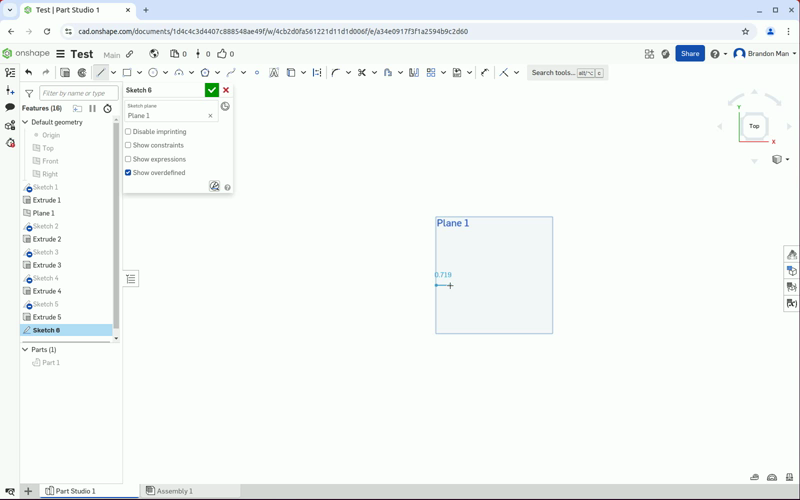
scroll(6)
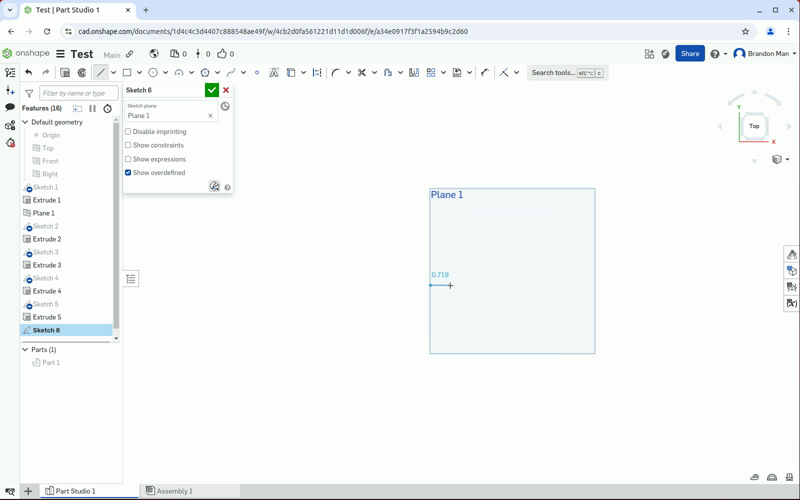
scroll(6)
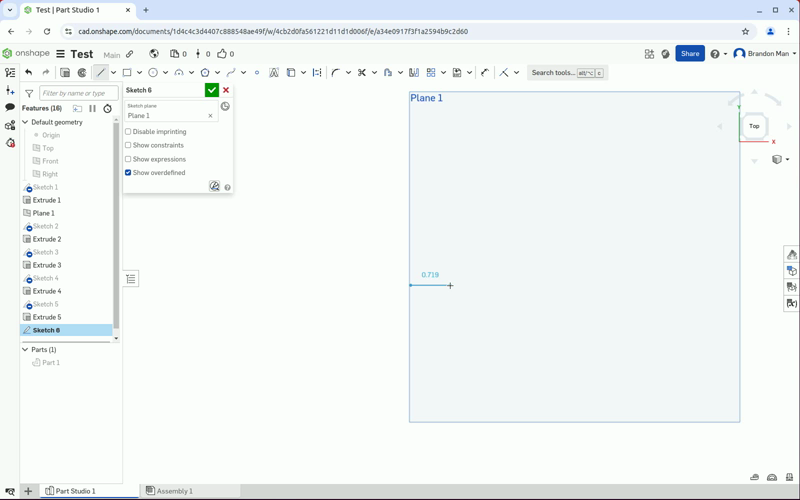
click(450, 285)
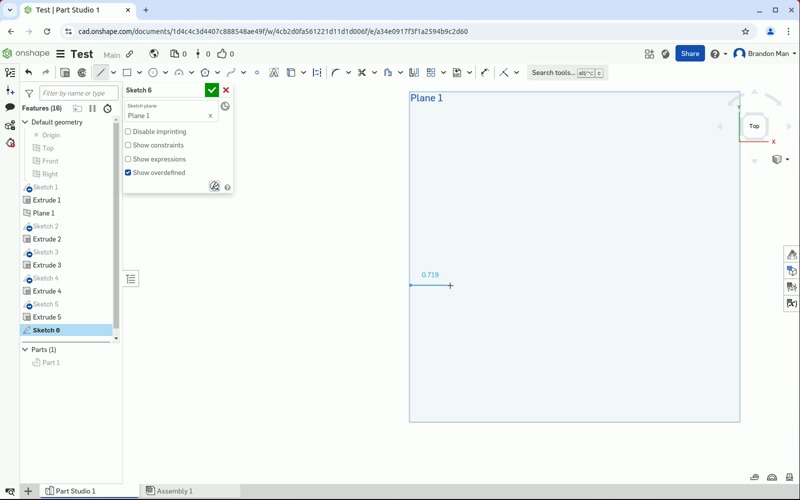
scroll(-6)
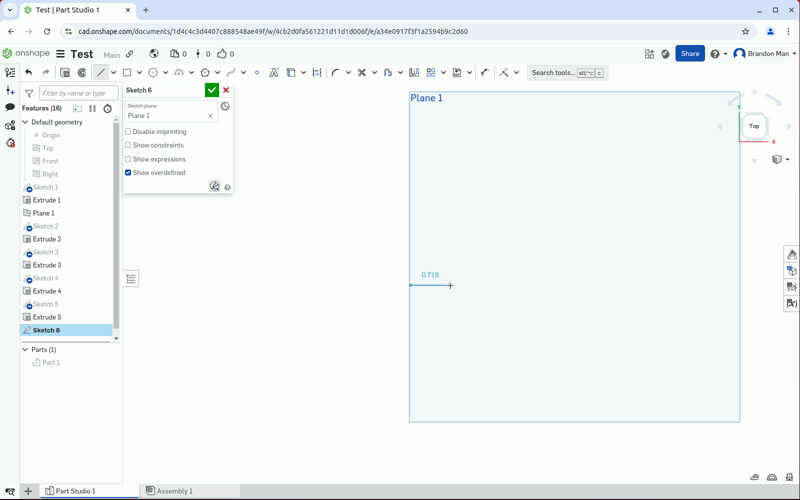
scroll(-6)
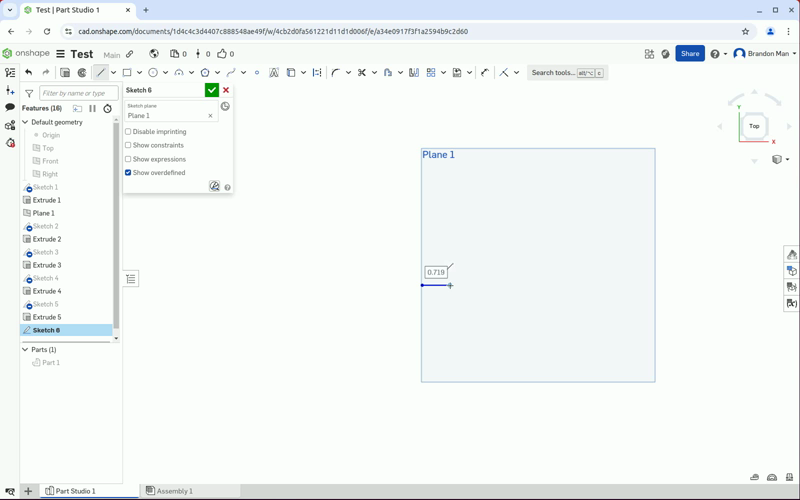
scroll(-6)
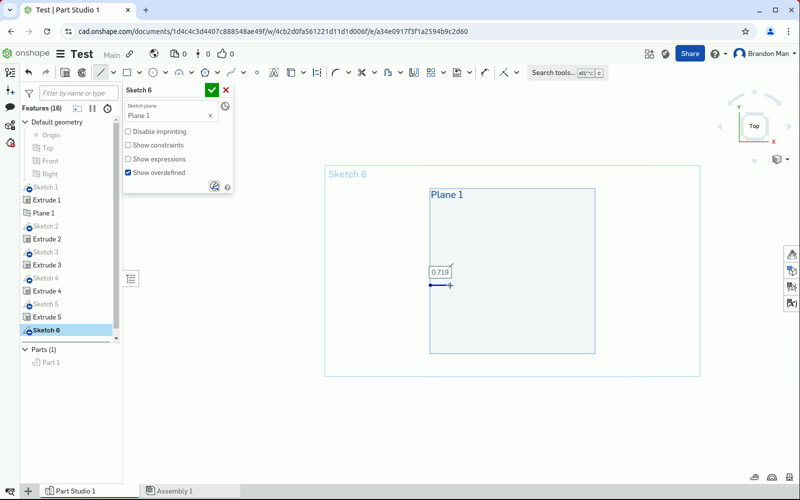
scroll(-6)
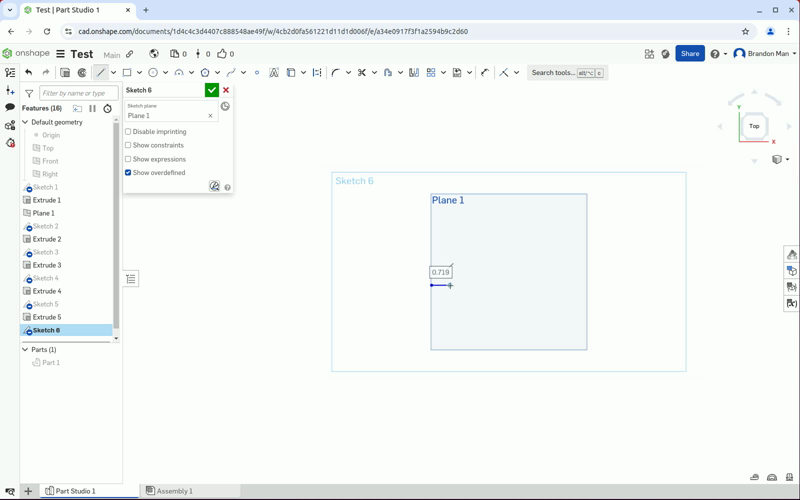
scroll(-6)
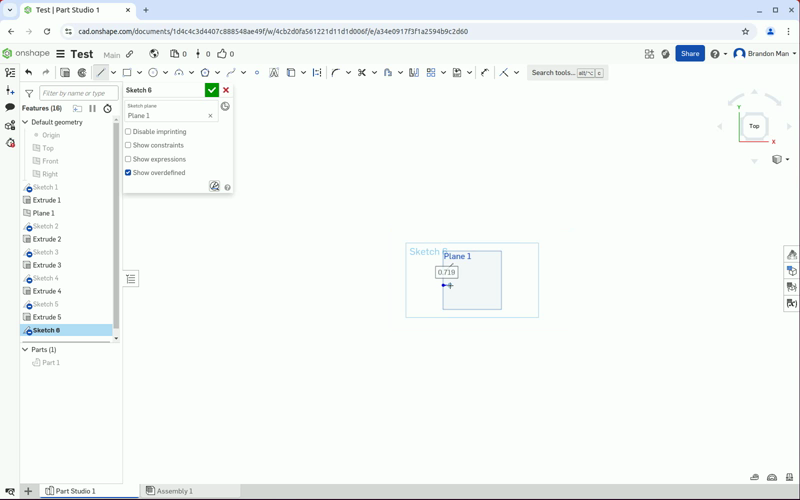
scroll(-6)
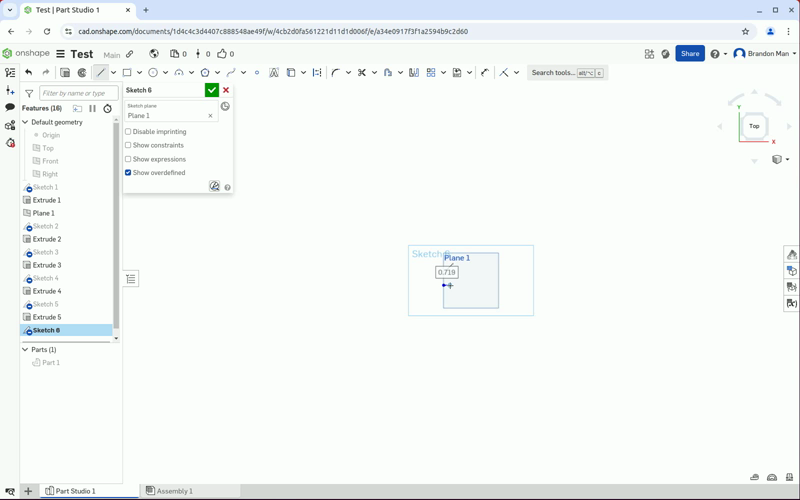
scroll(-6)
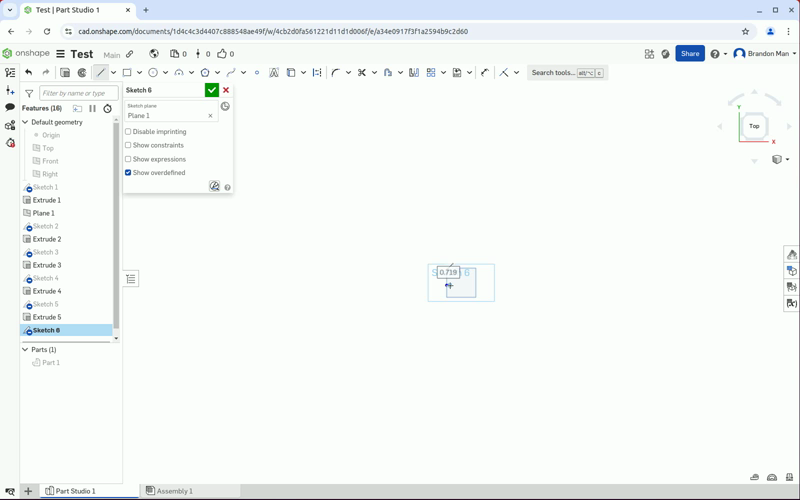
key_up(shift)
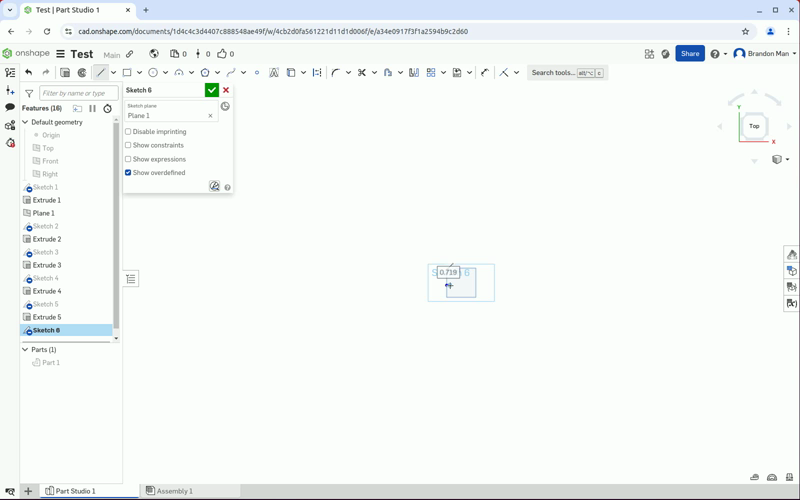
key_down(shift)
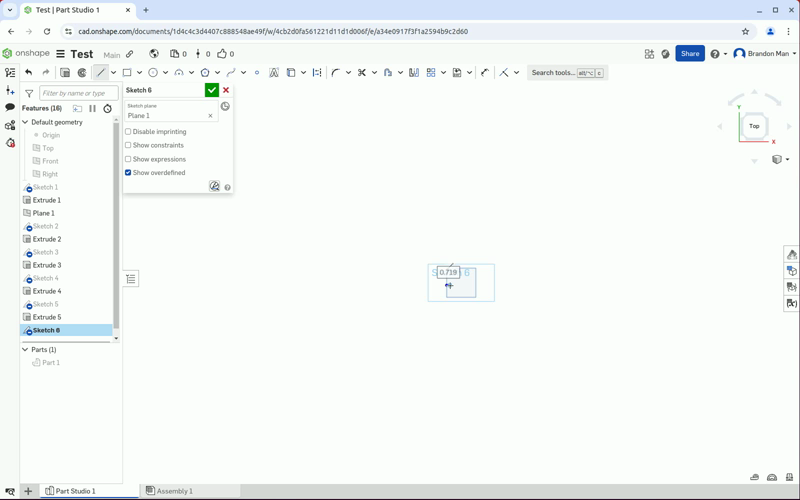
mouse_move(480, 285)
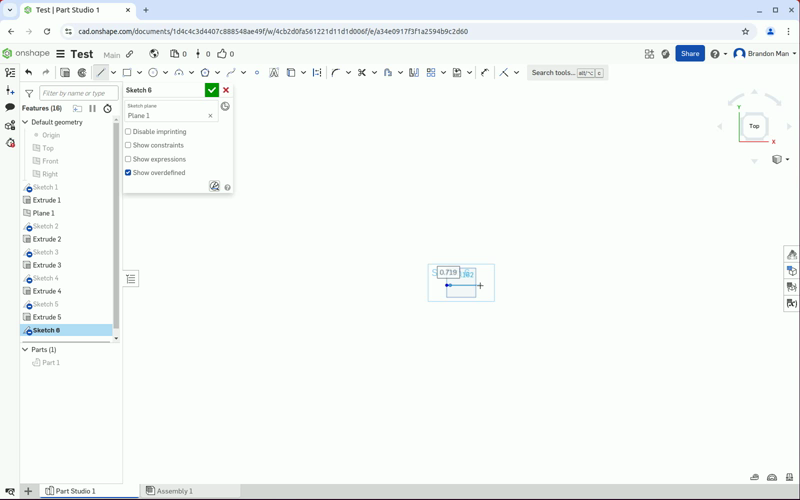
mouse_move(450, 281)
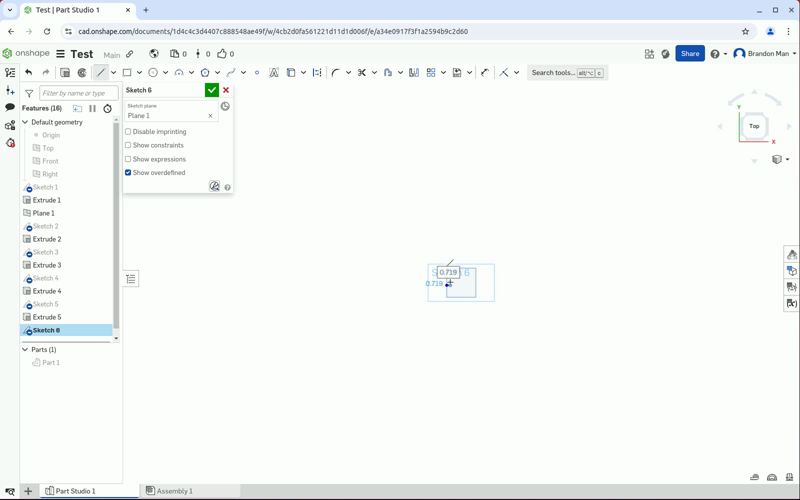
scroll(6)
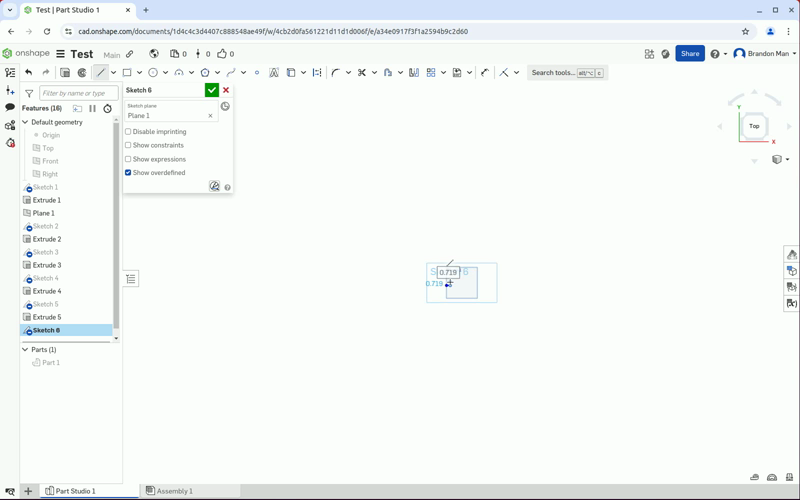
scroll(6)
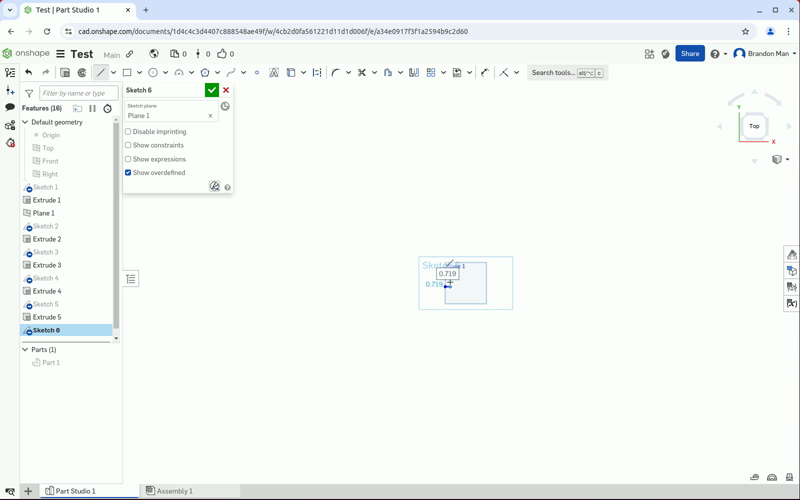
scroll(6)
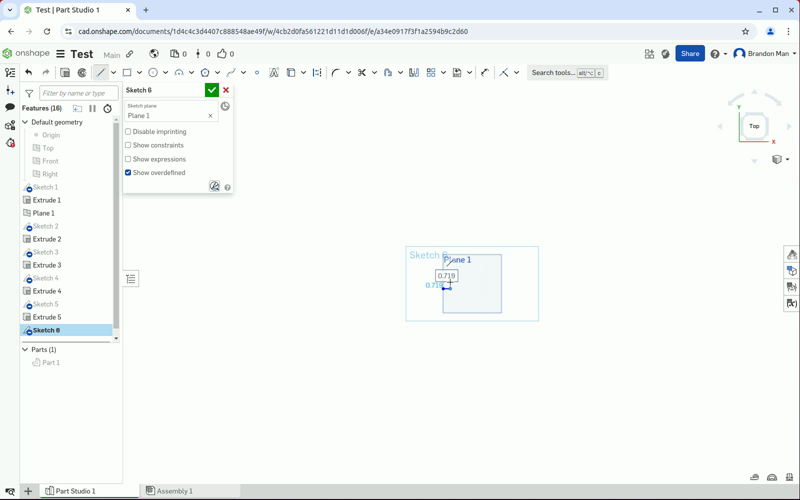
scroll(6)
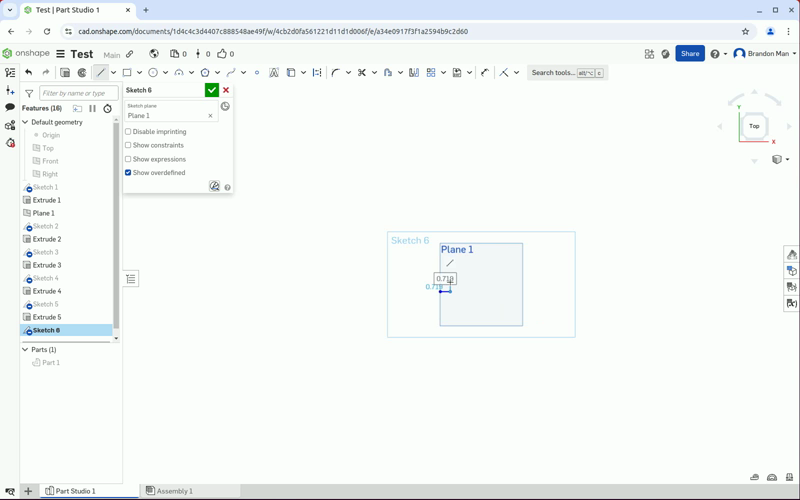
scroll(6)
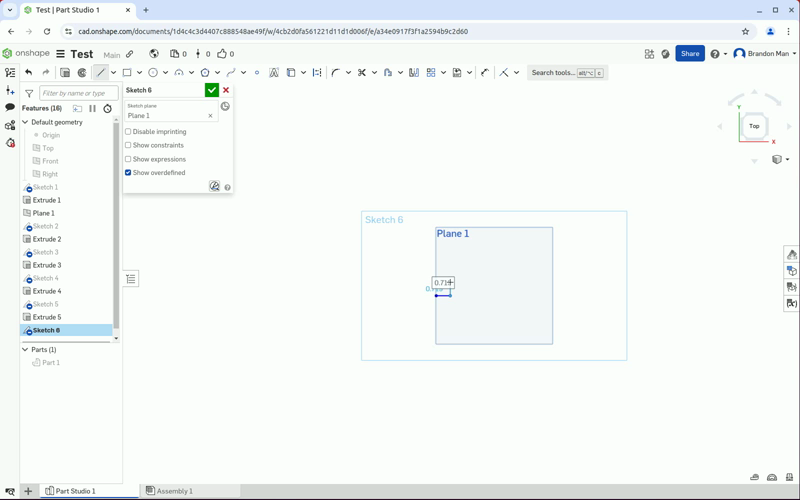
scroll(6)
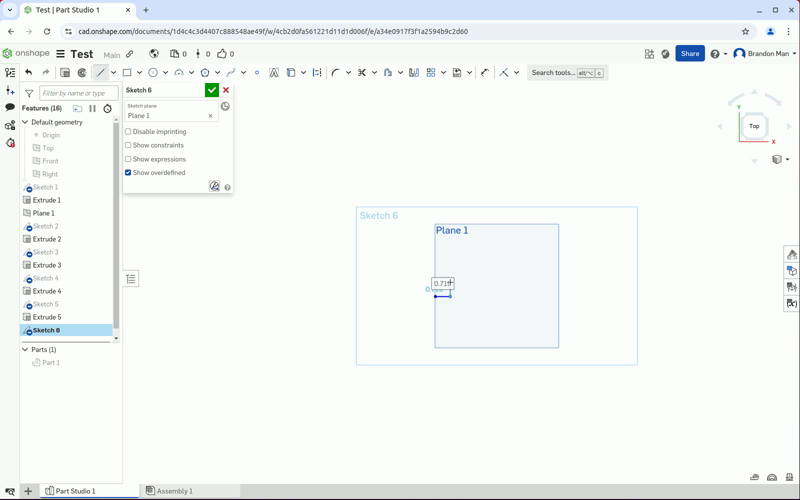
scroll(6)
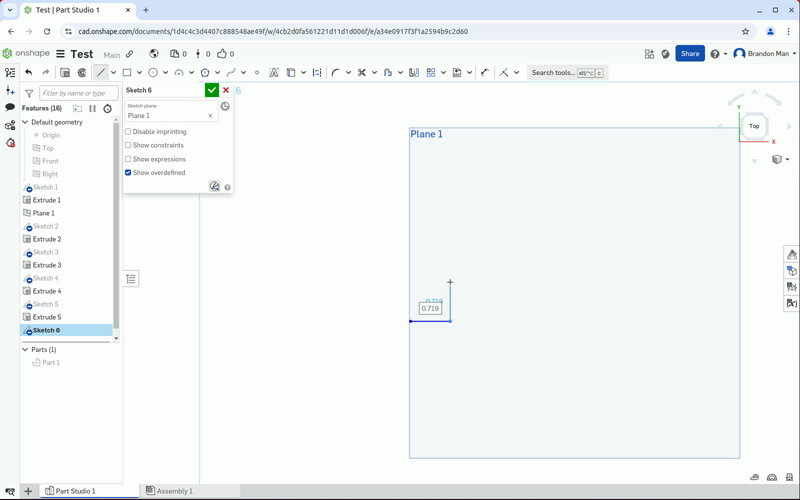
click(450, 281)
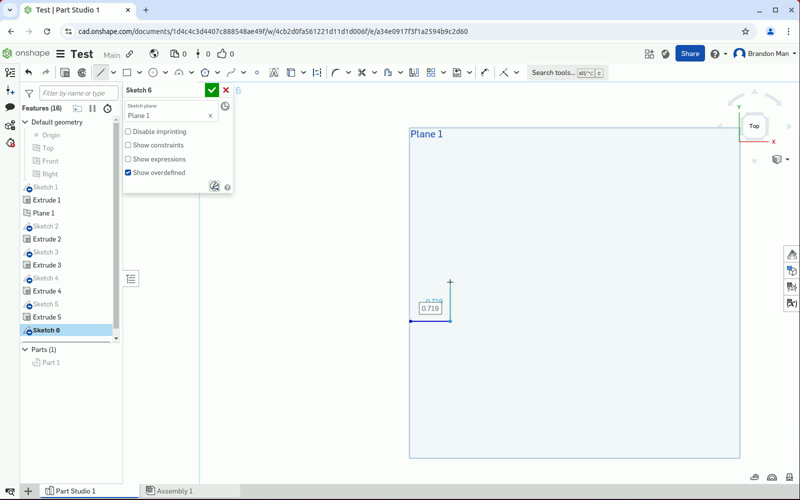
scroll(-6)
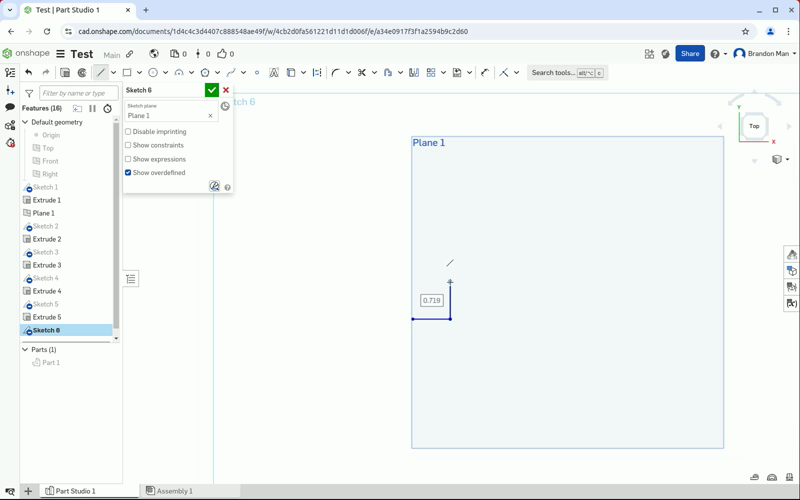
scroll(-6)
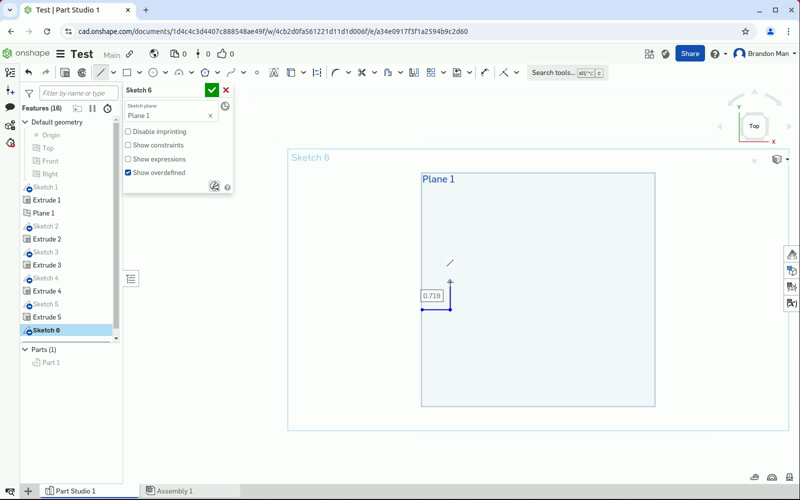
scroll(-6)
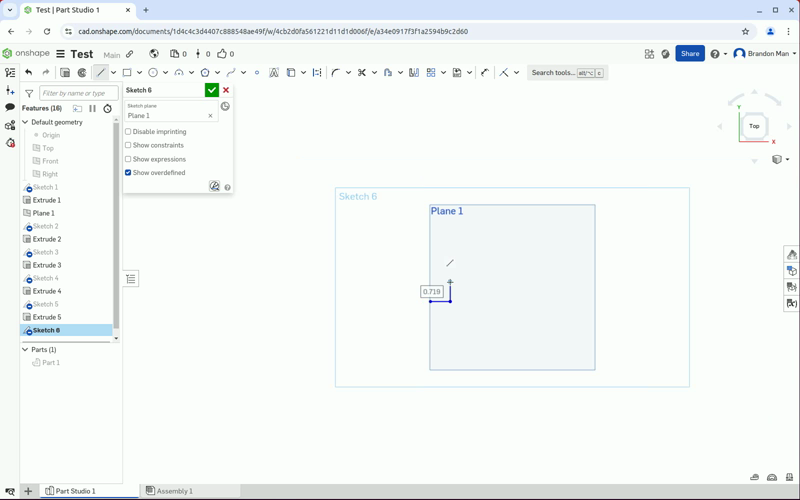
scroll(-6)
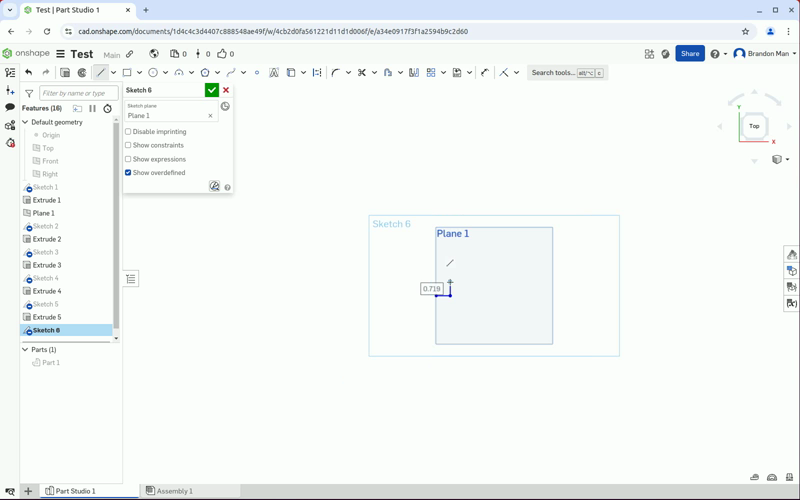
scroll(-6)
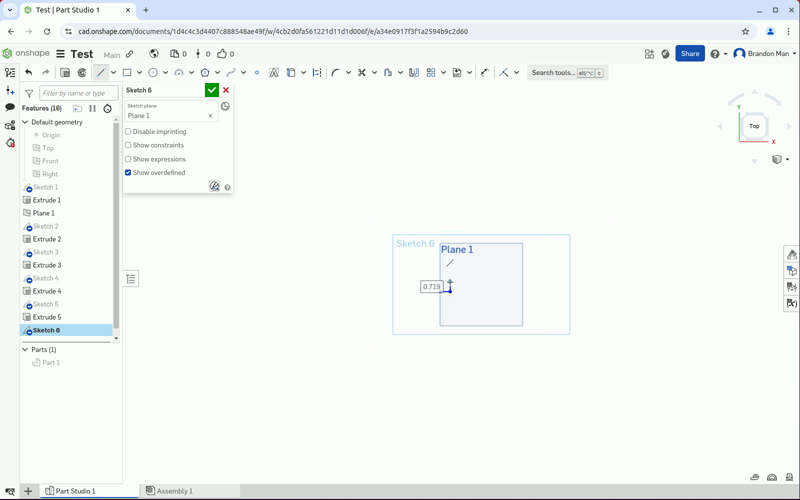
scroll(-6)
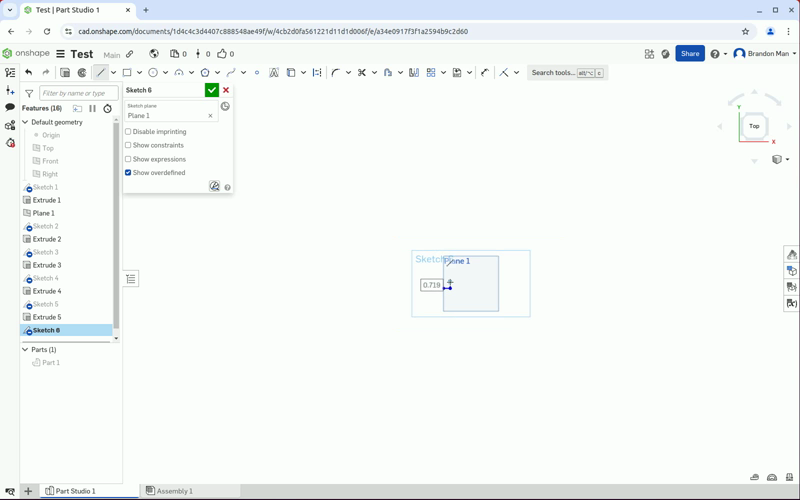
scroll(-6)
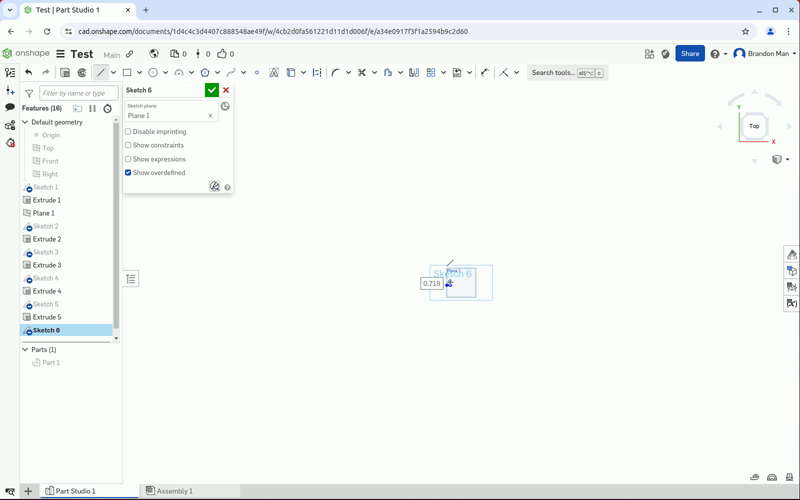
key_up(shift)
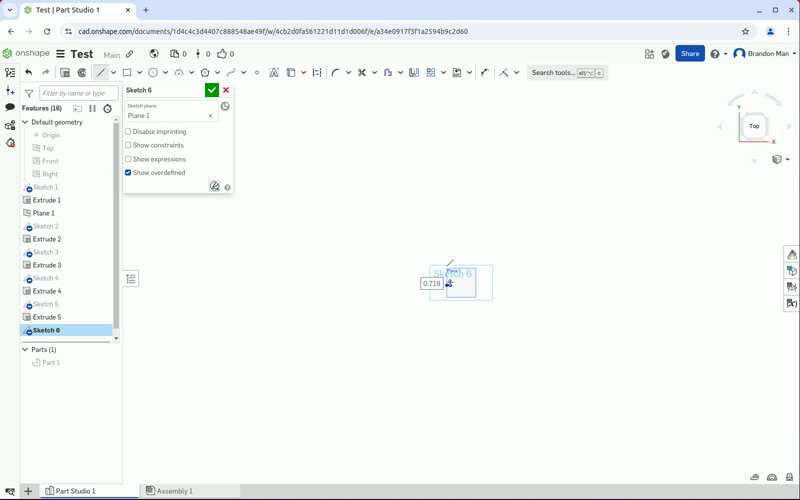
key_down(shift)
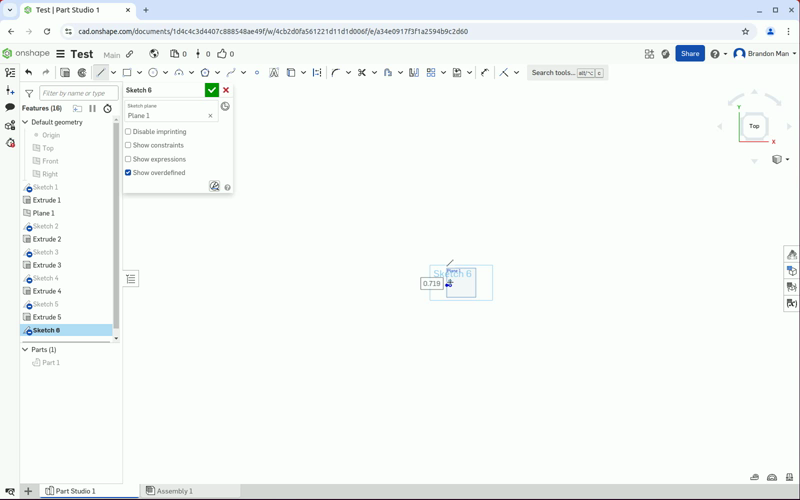
mouse_move(480, 281)
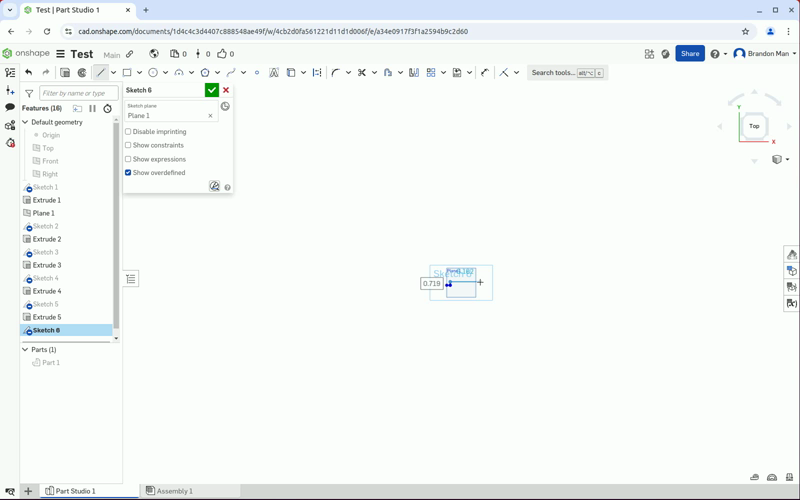
mouse_move(446, 281)
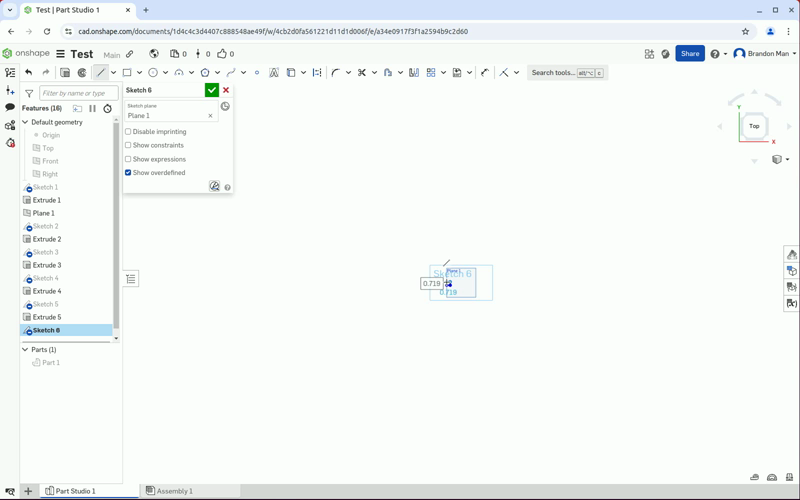
scroll(6)
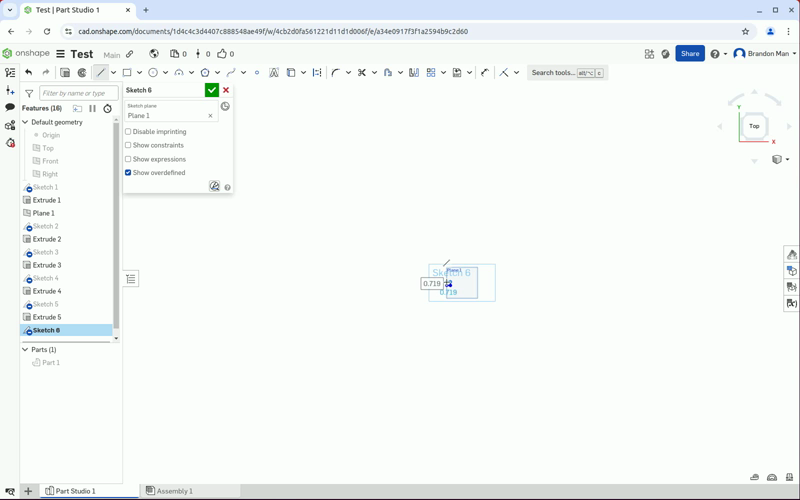
scroll(6)
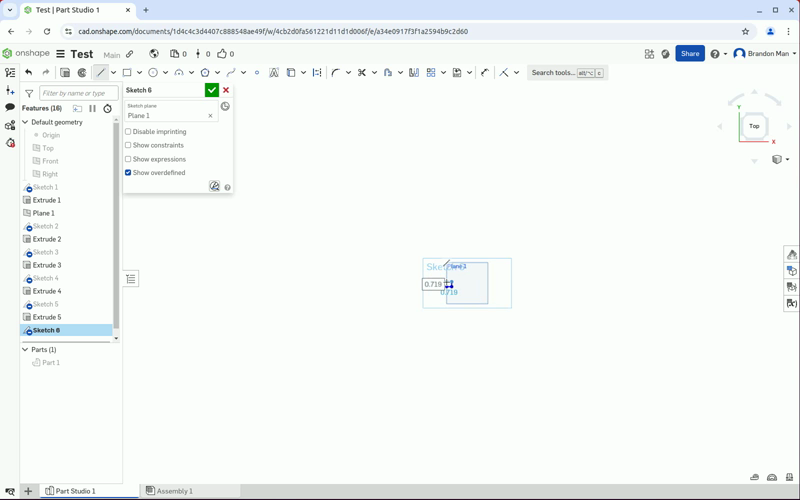
scroll(6)
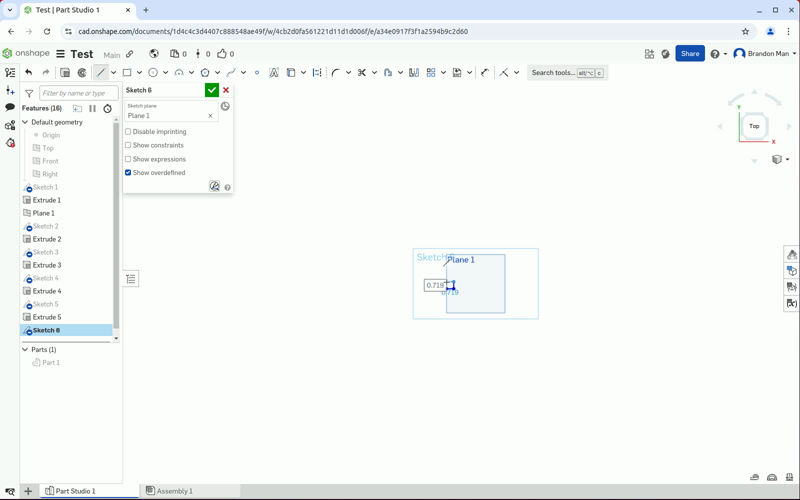
scroll(6)
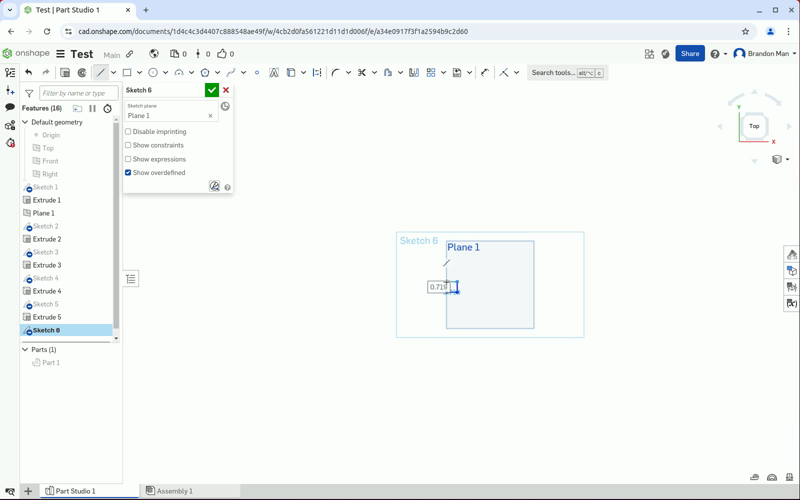
scroll(6)
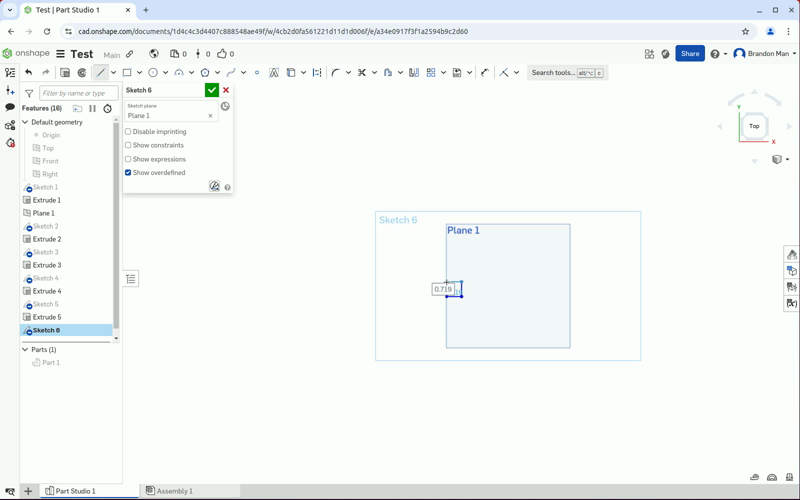
scroll(6)
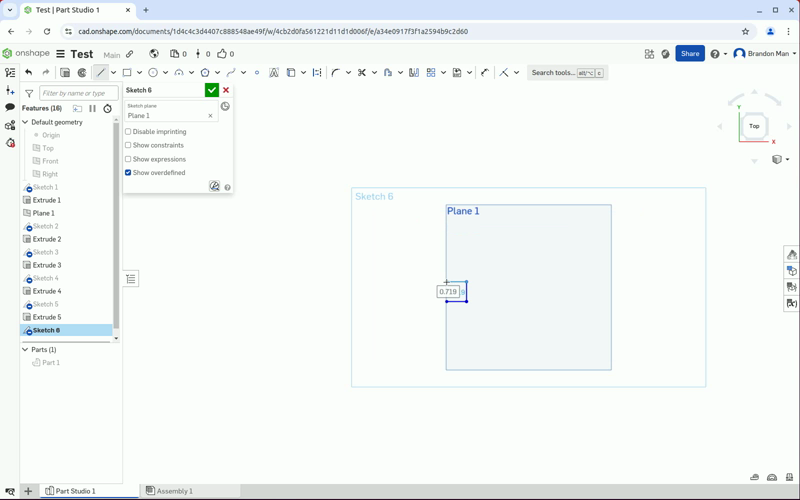
scroll(6)
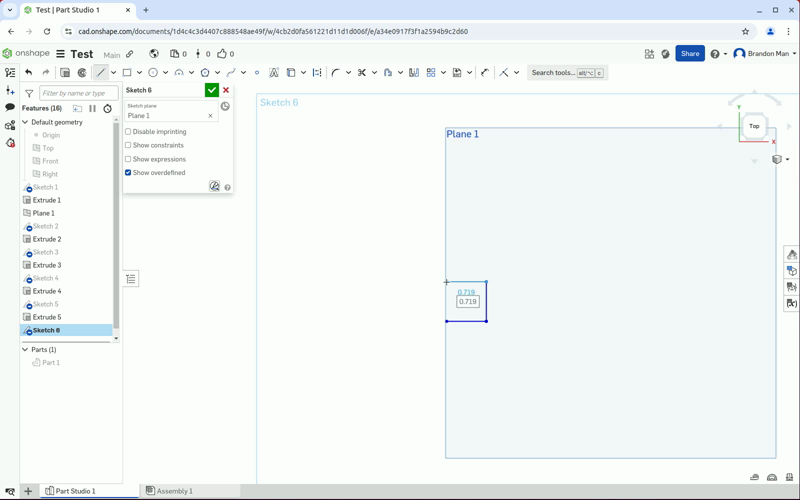
click(446, 281)
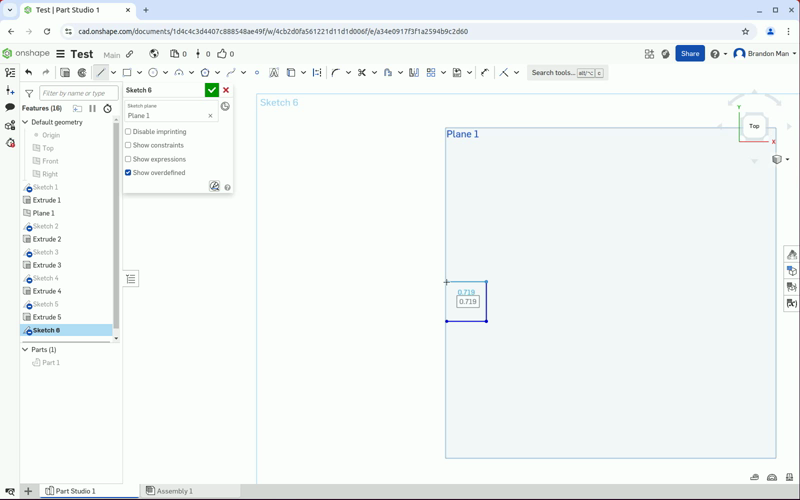
scroll(-6)
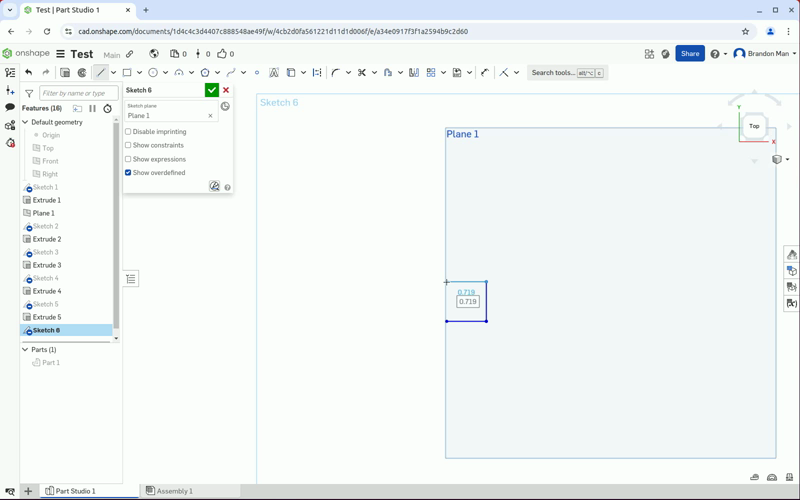
scroll(-6)
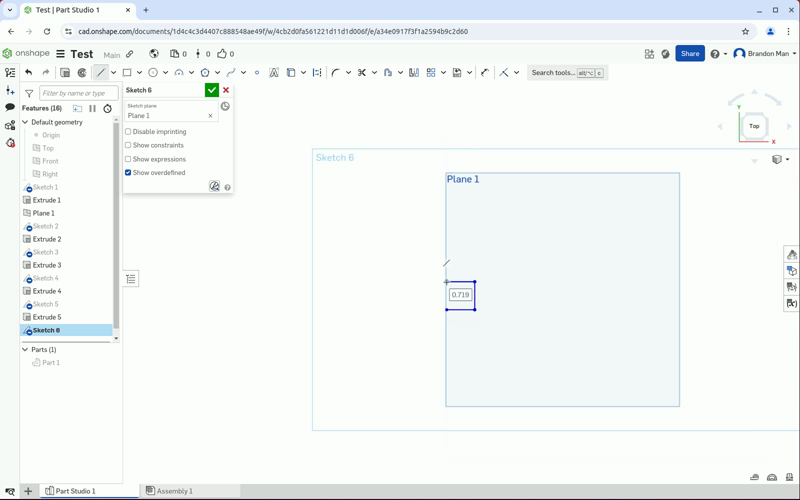
scroll(-6)
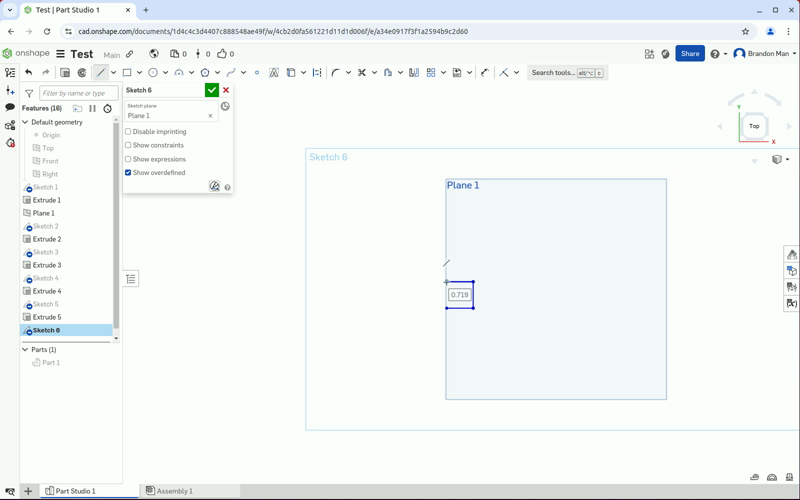
scroll(-6)
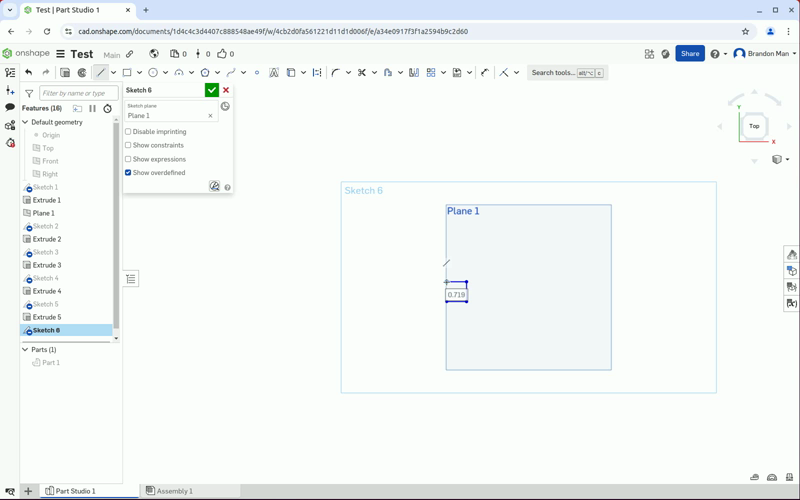
scroll(-6)
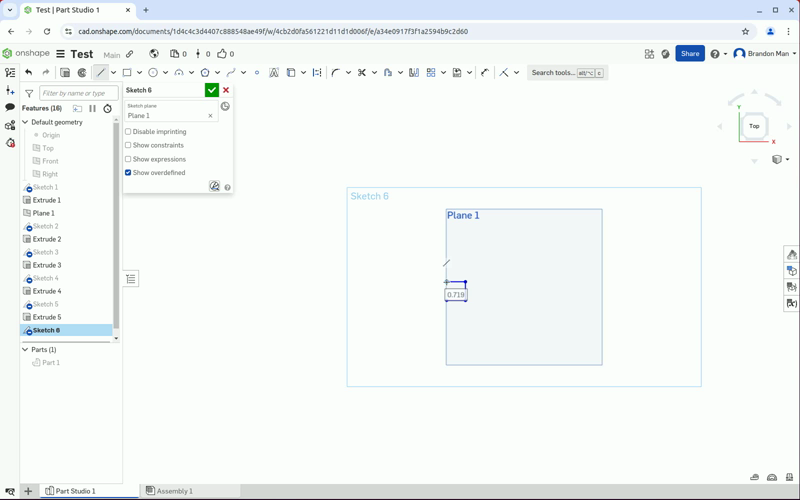
scroll(-6)
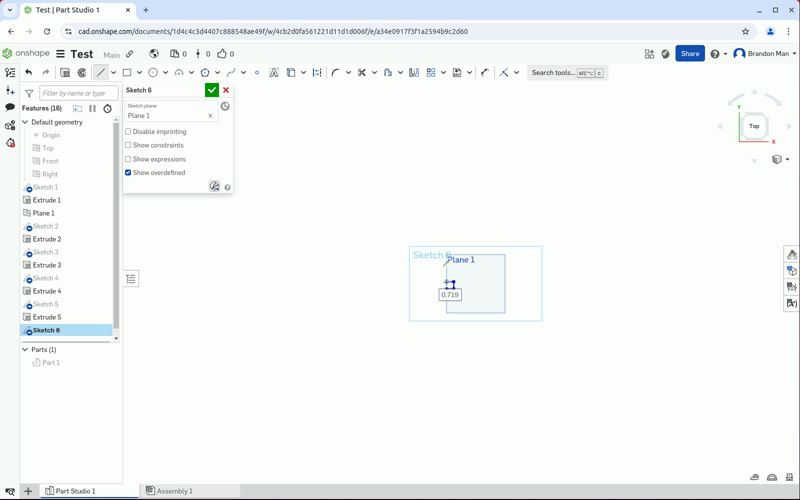
scroll(-6)
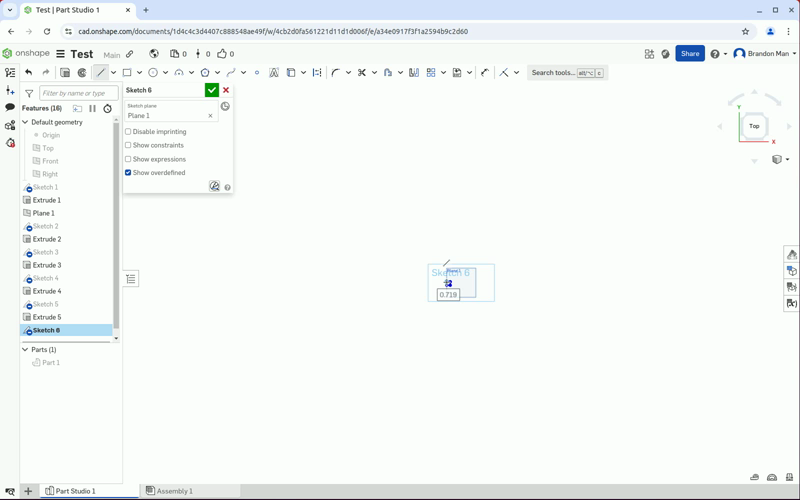
key_up(shift)
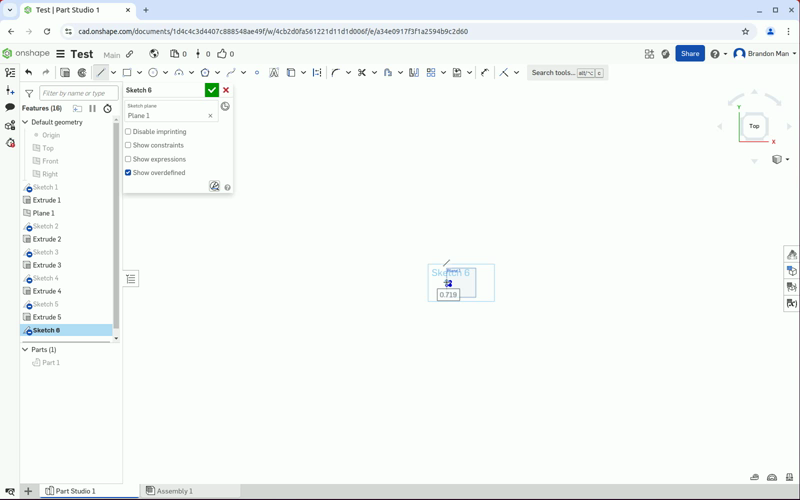
mouse_move(476, 281)
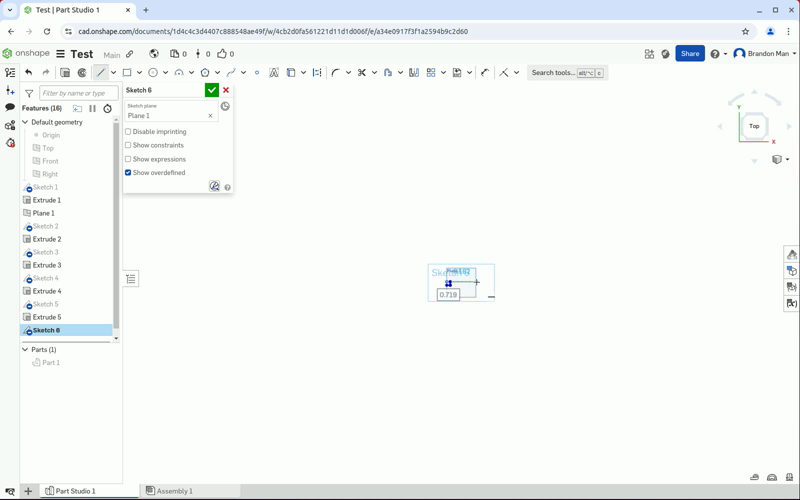
key_down(shift)
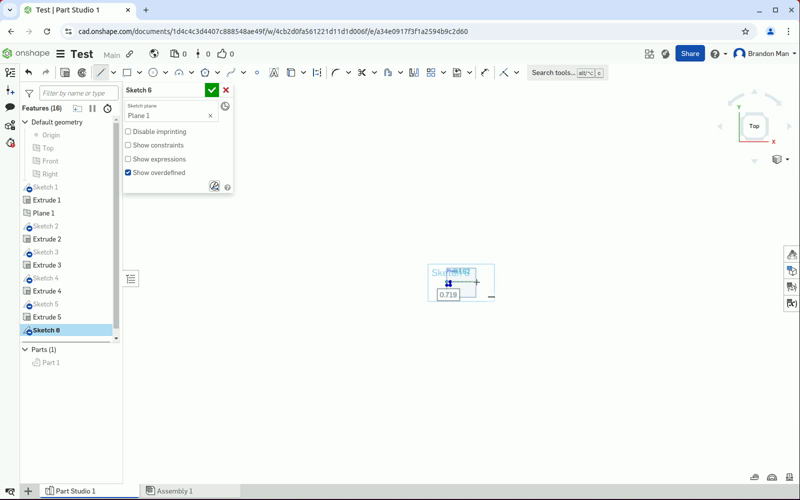
mouse_move(446, 285)
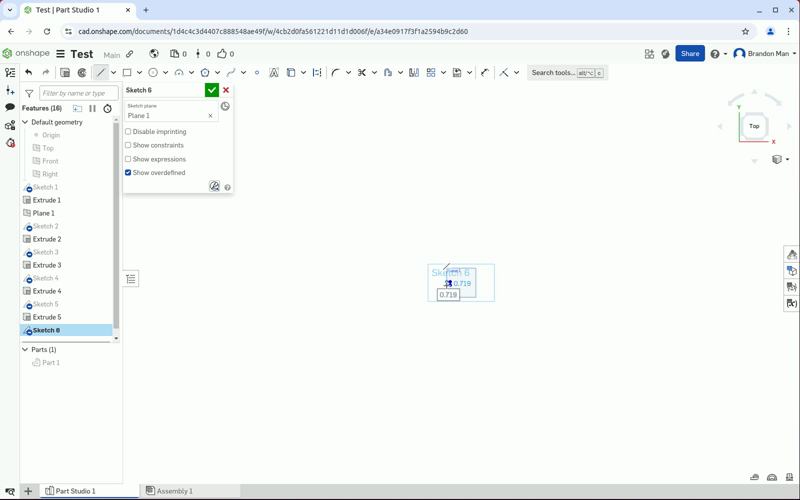
scroll(6)
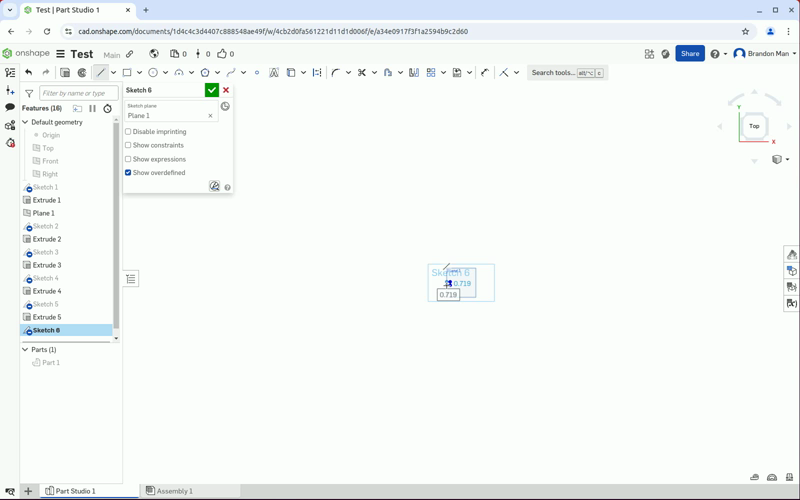
scroll(6)
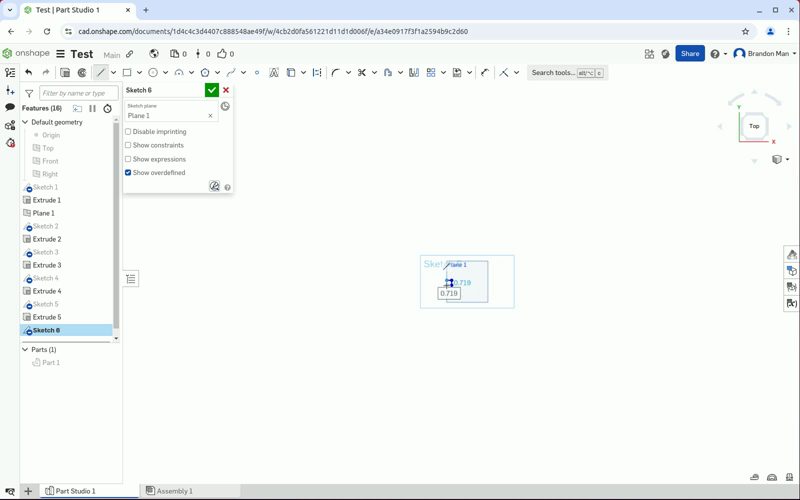
scroll(6)
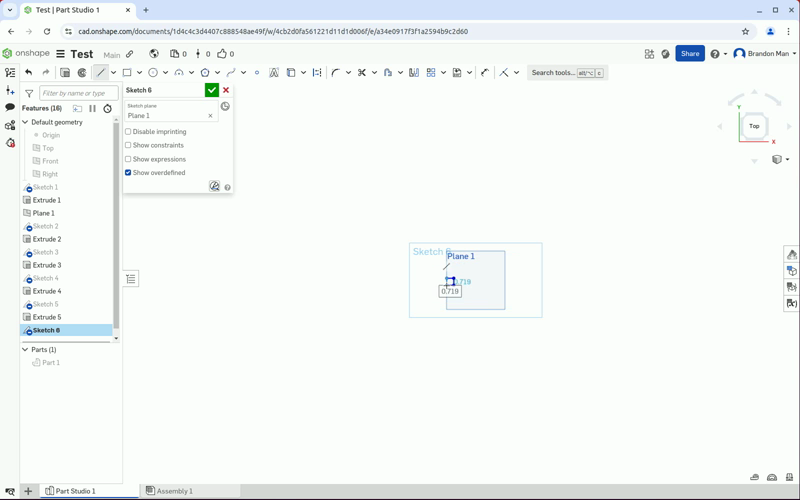
scroll(6)
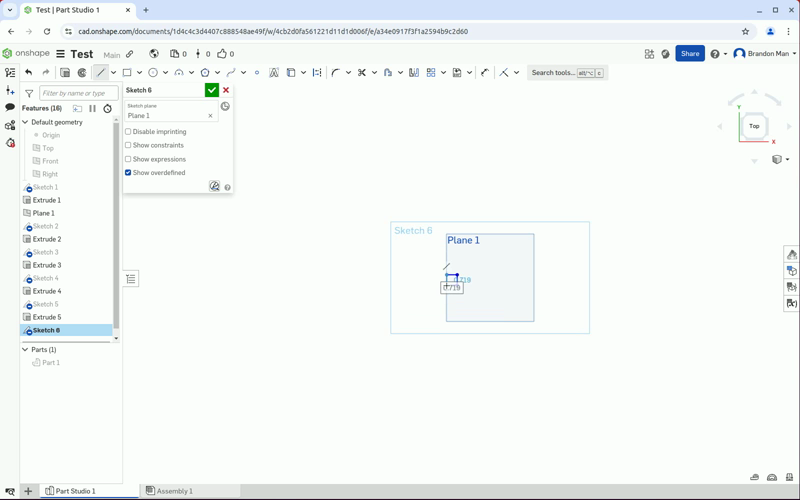
scroll(6)
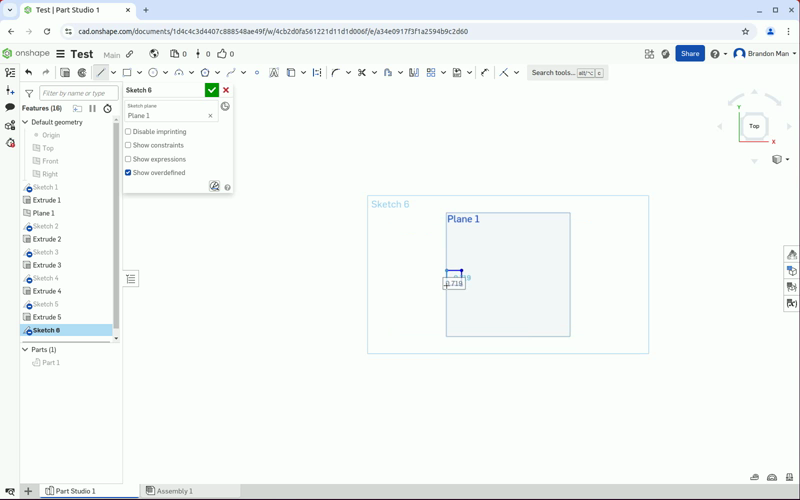
scroll(6)
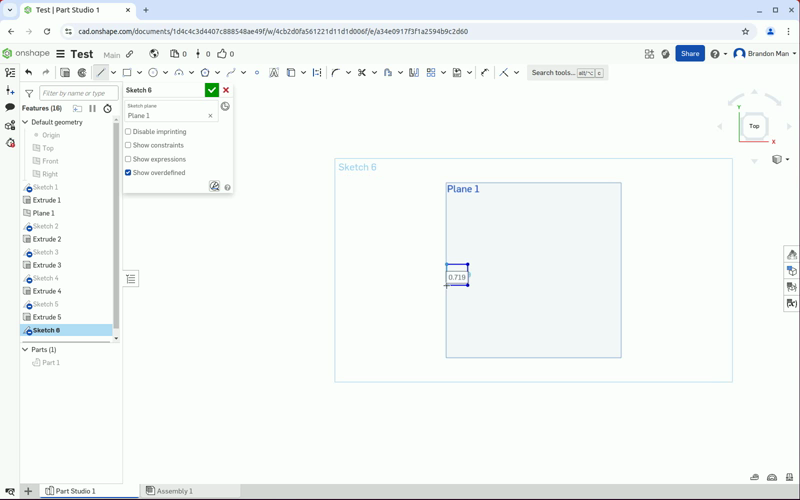
scroll(6)
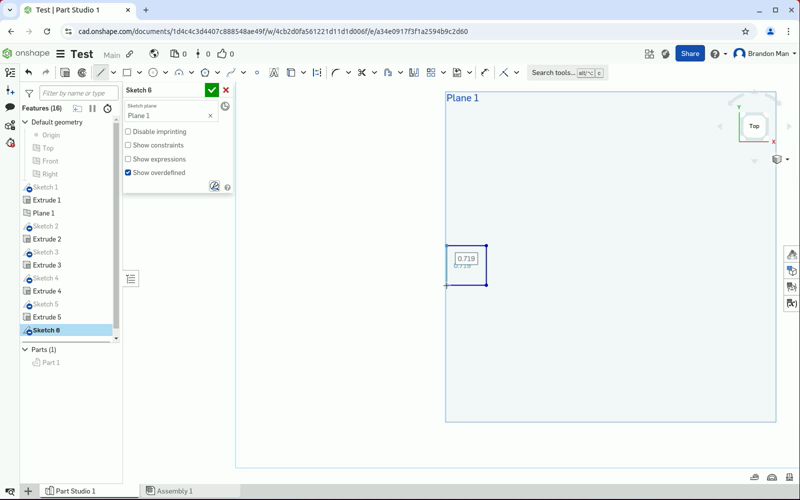
key_up(shift)
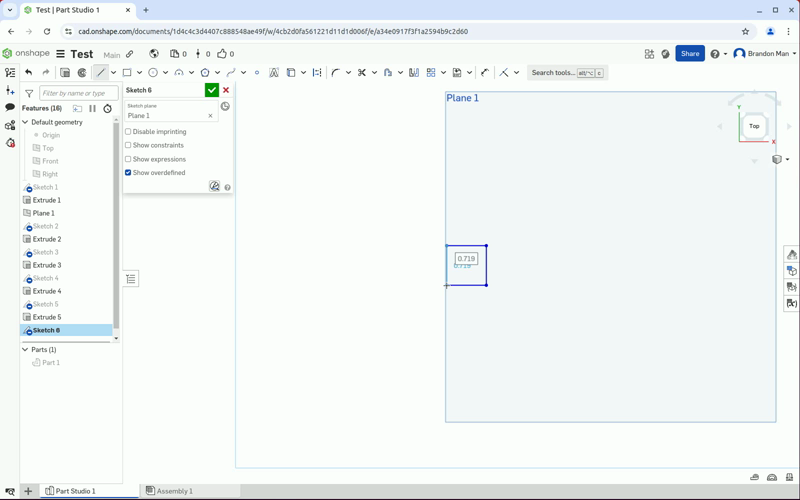
click(446, 285)
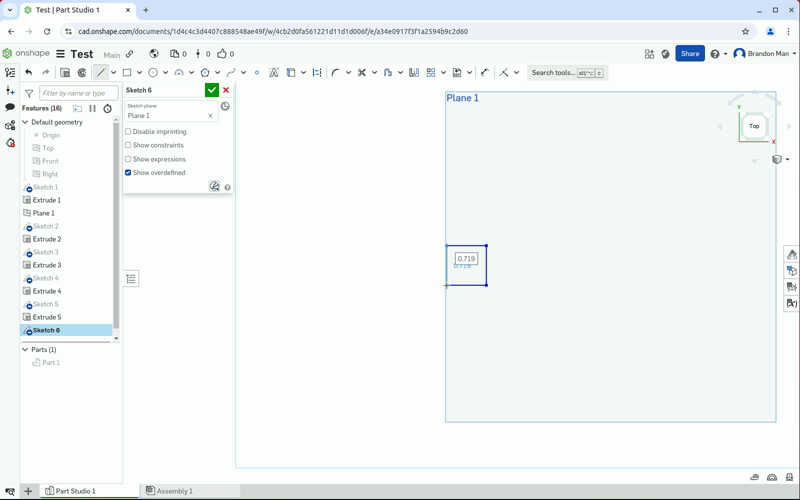
scroll(-6)
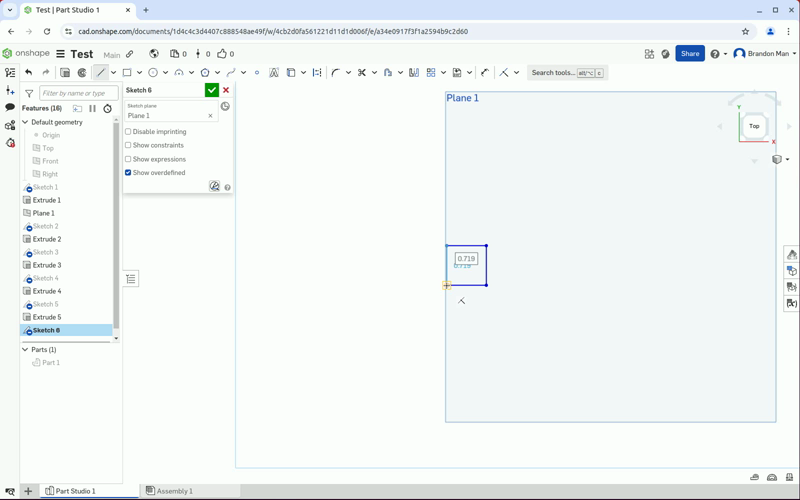
scroll(-6)
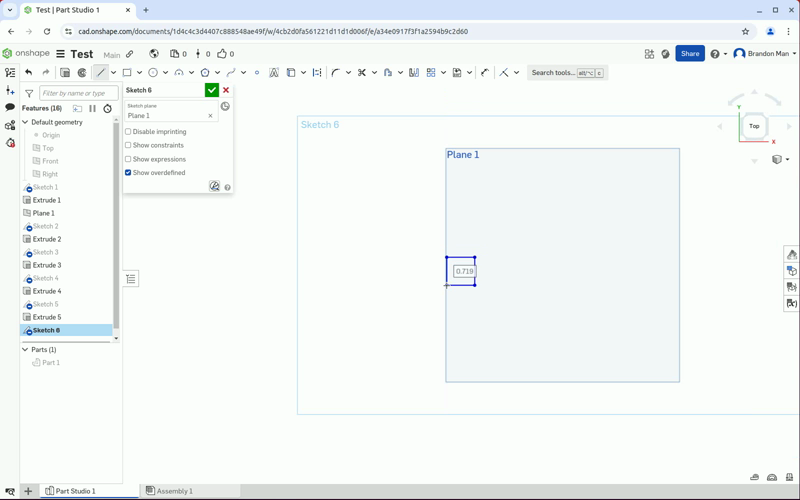
scroll(-6)
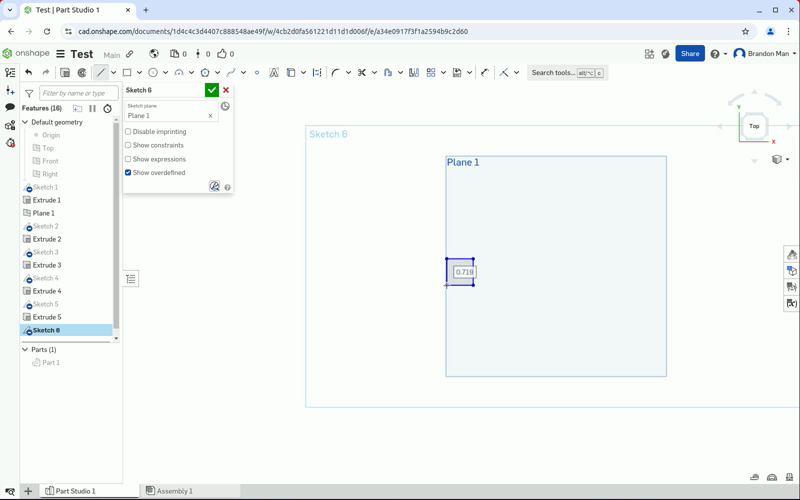
scroll(-6)
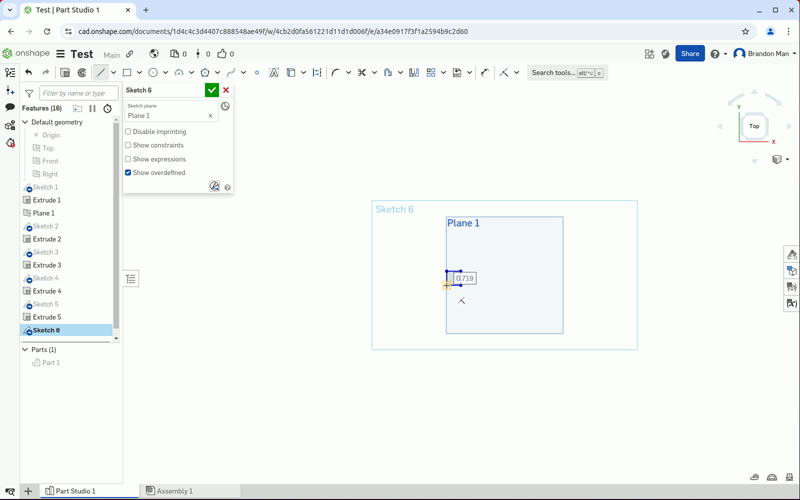
scroll(-6)
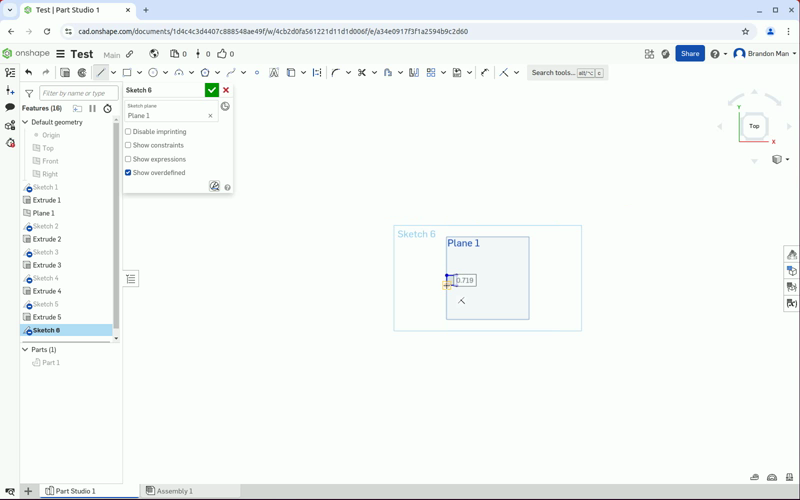
scroll(-6)
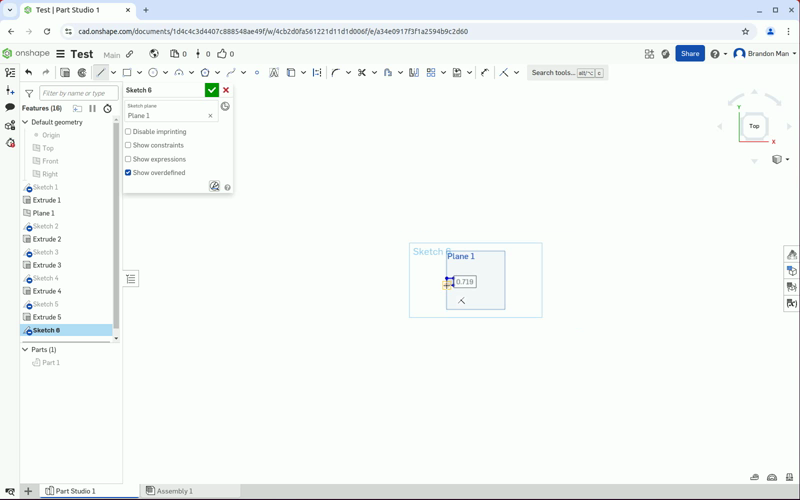
scroll(-6)
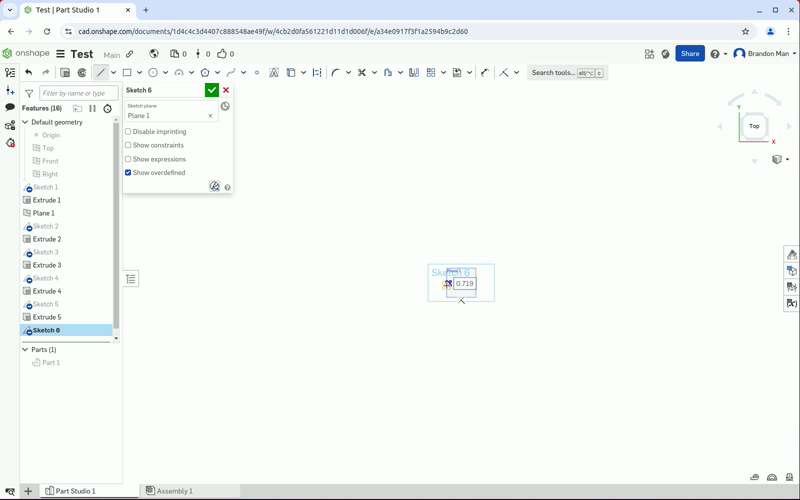
key(esc)
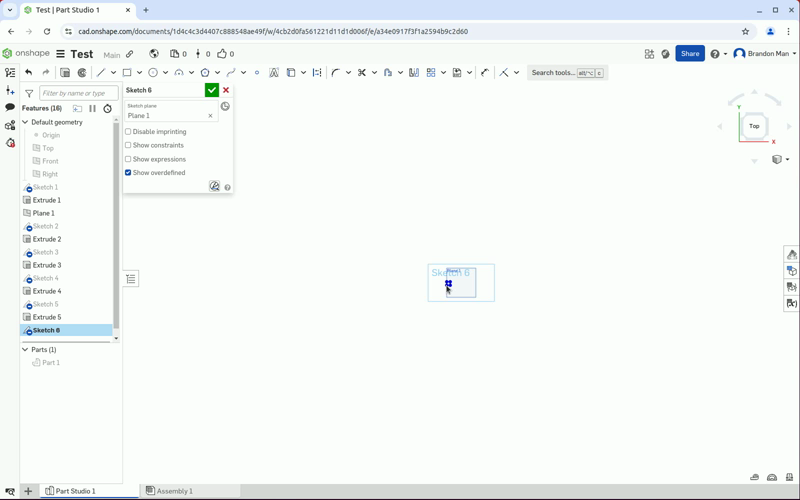
mouse_move(448, 283)
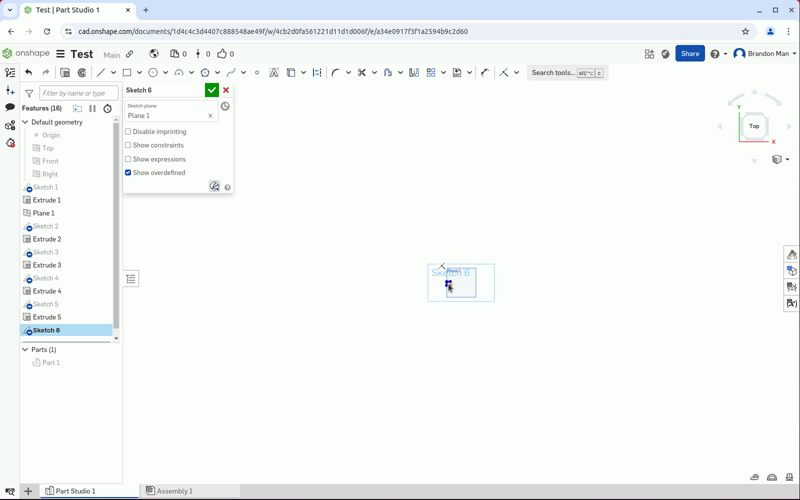
scroll(6)
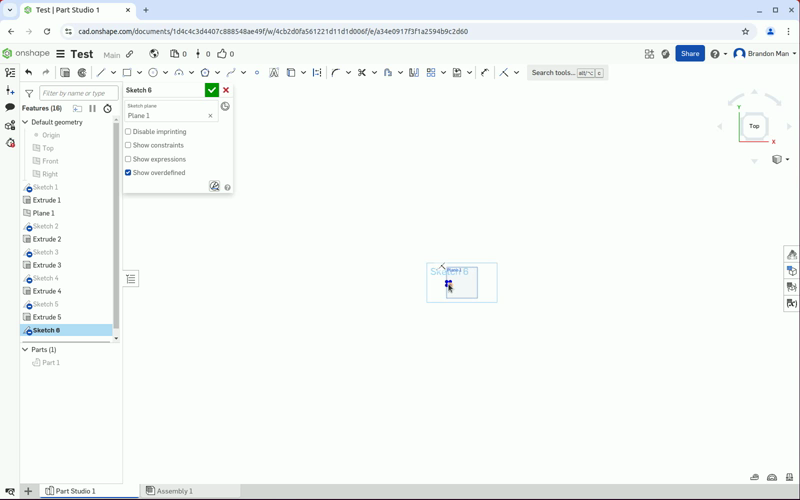
scroll(6)
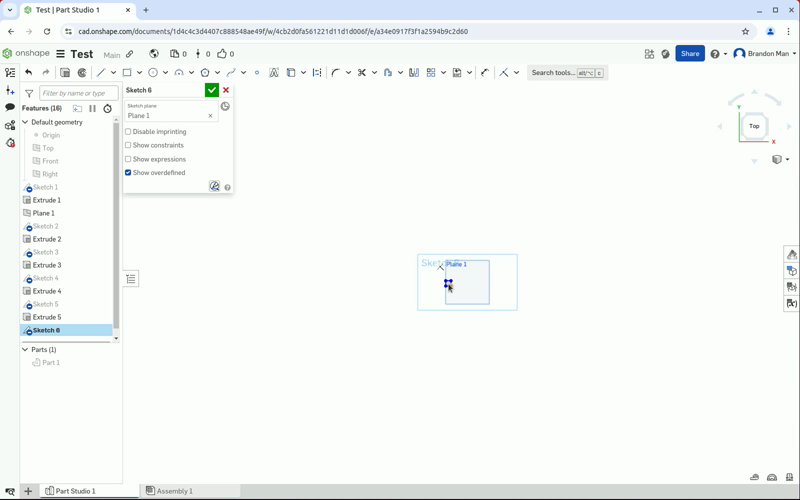
scroll(6)
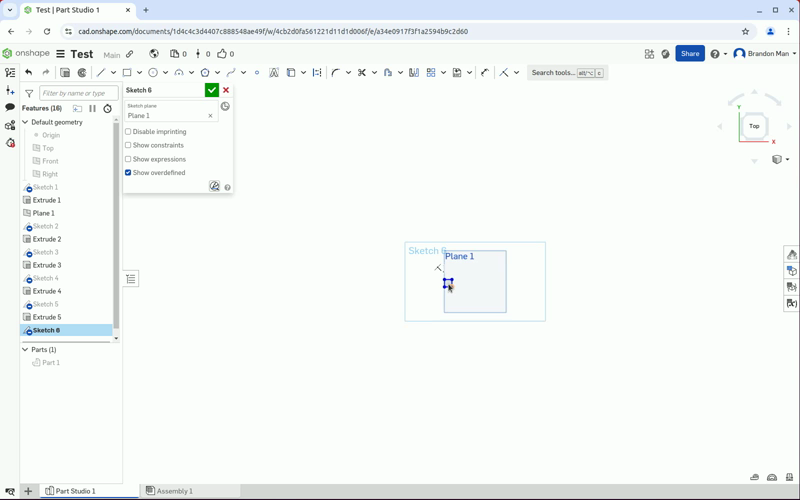
scroll(6)
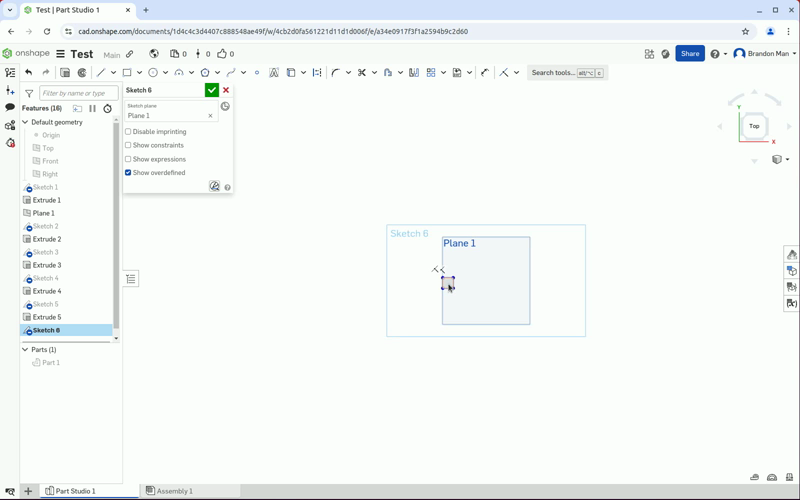
scroll(6)
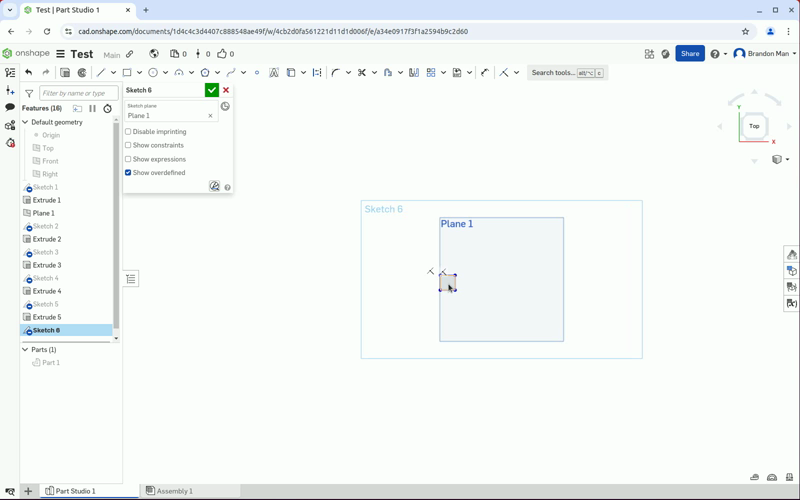
scroll(6)
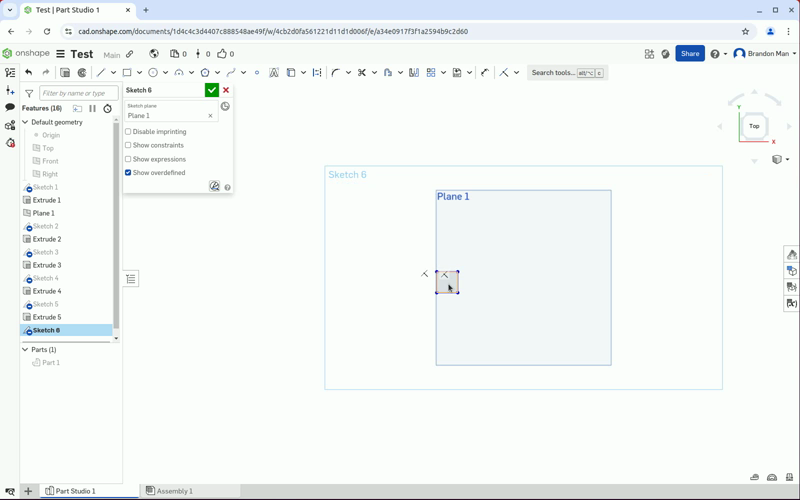
scroll(6)
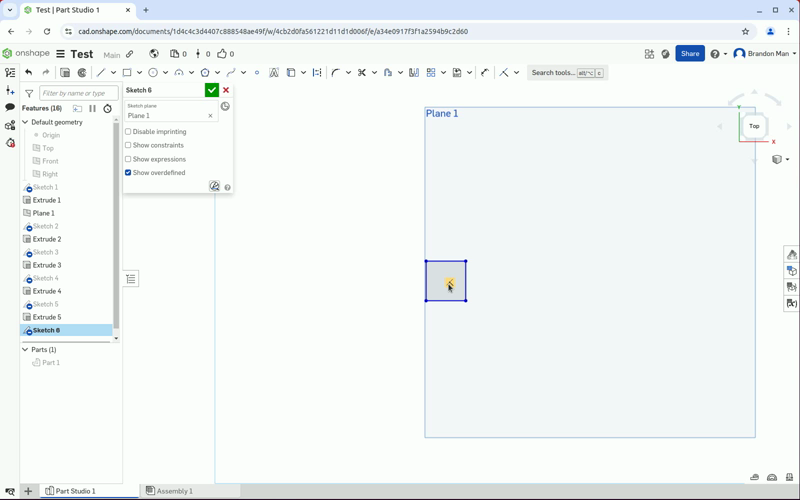
click(448, 283)
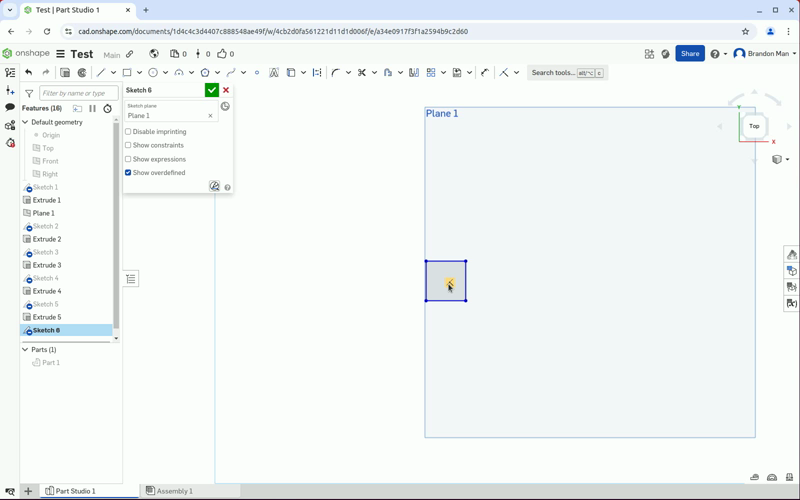
scroll(-6)
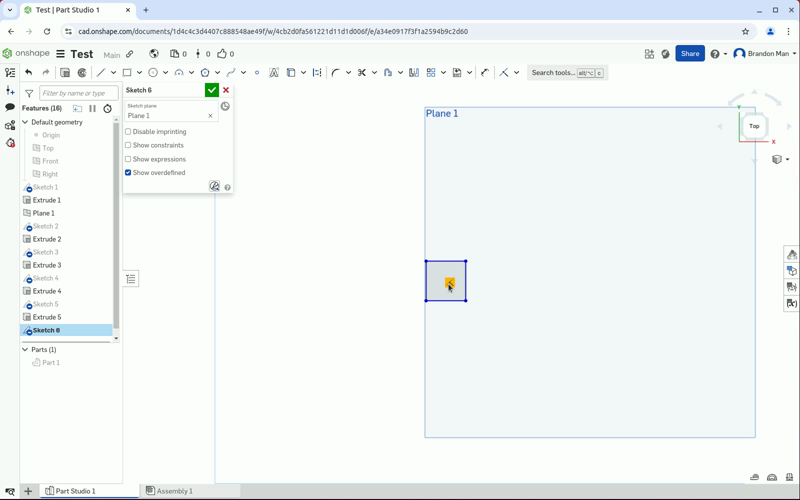
scroll(-6)
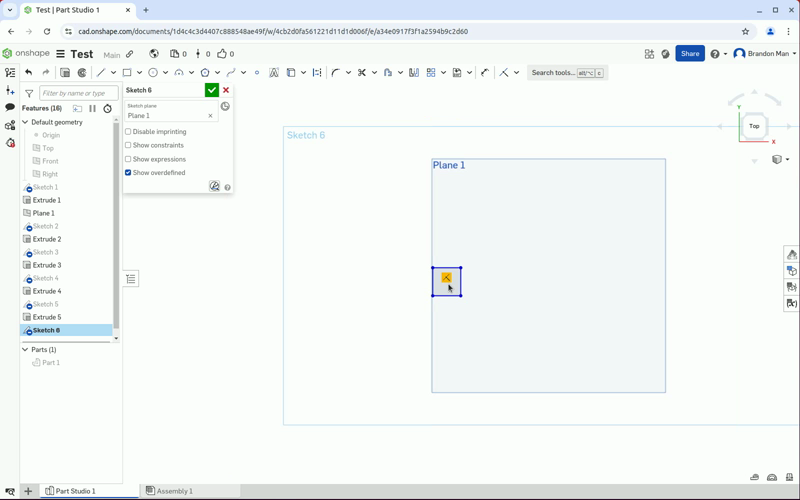
scroll(-6)
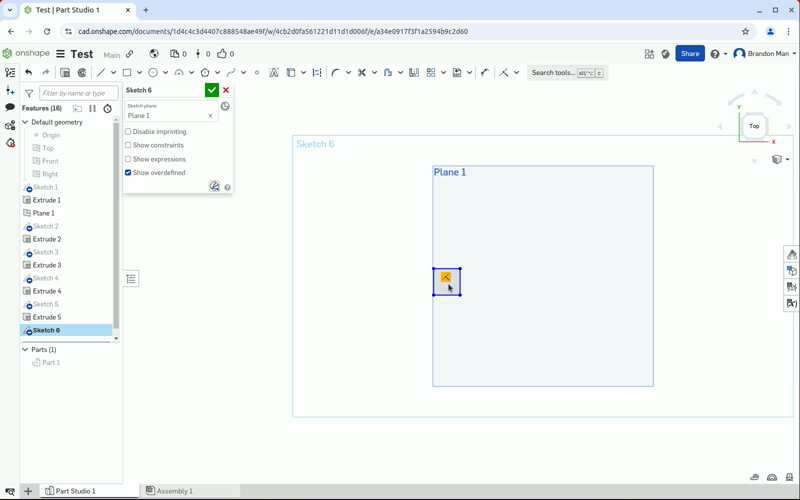
scroll(-6)
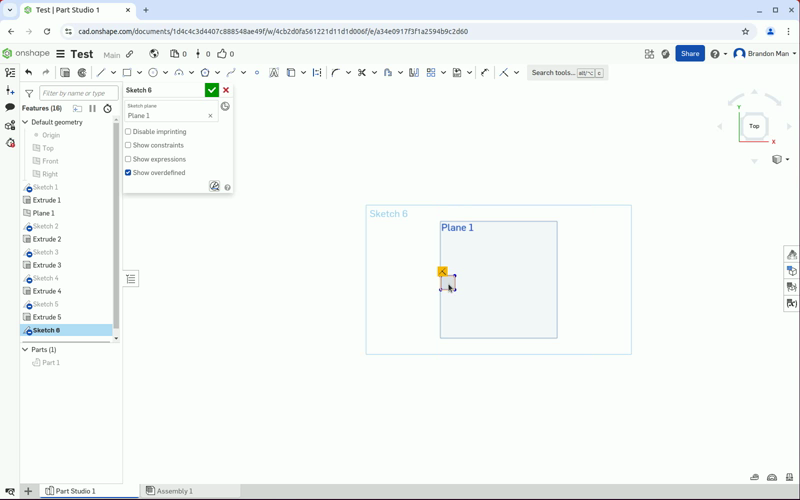
scroll(-6)
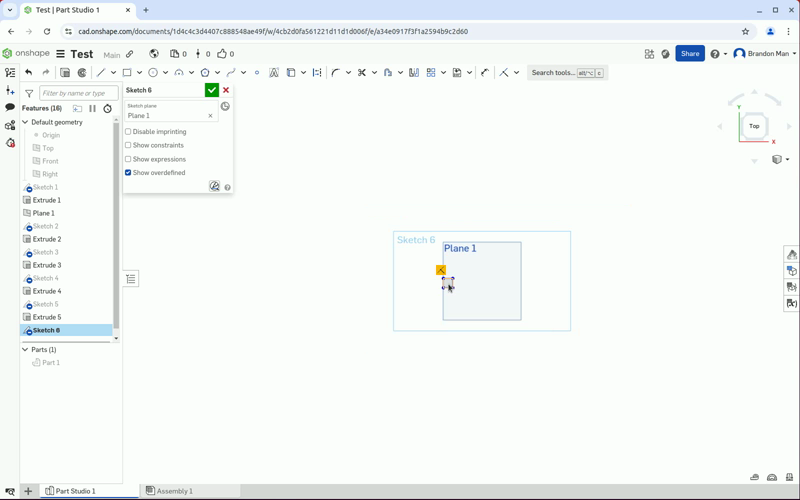
scroll(-6)
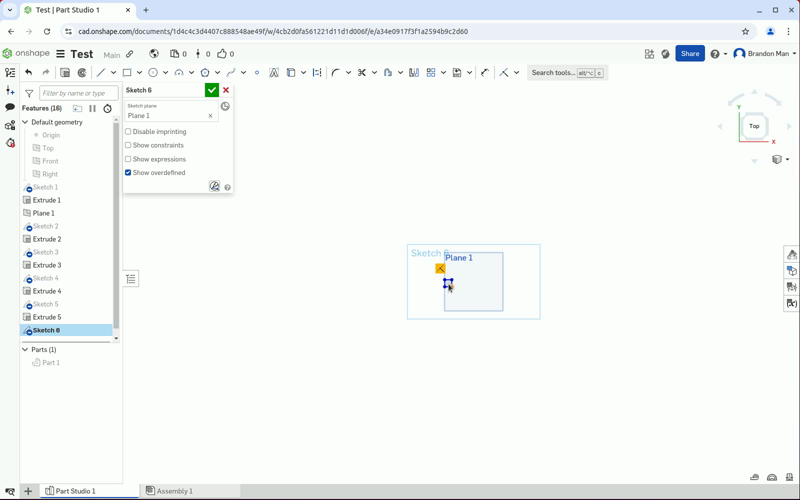
scroll(-6)
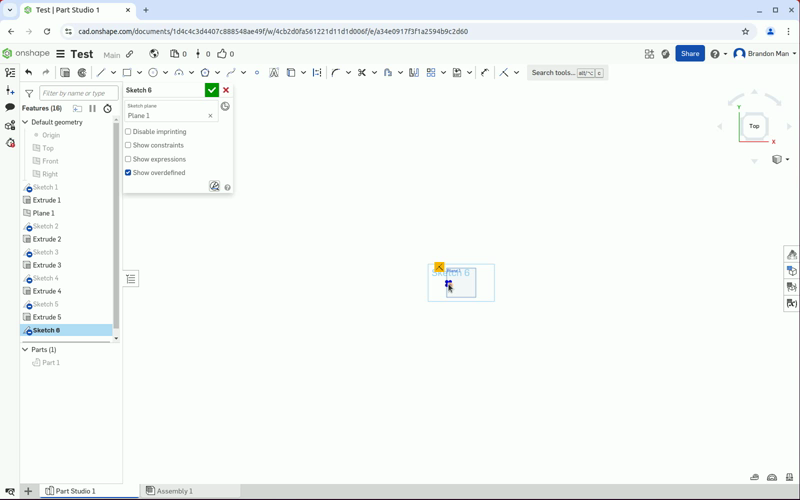
mouse_move(73, 352)
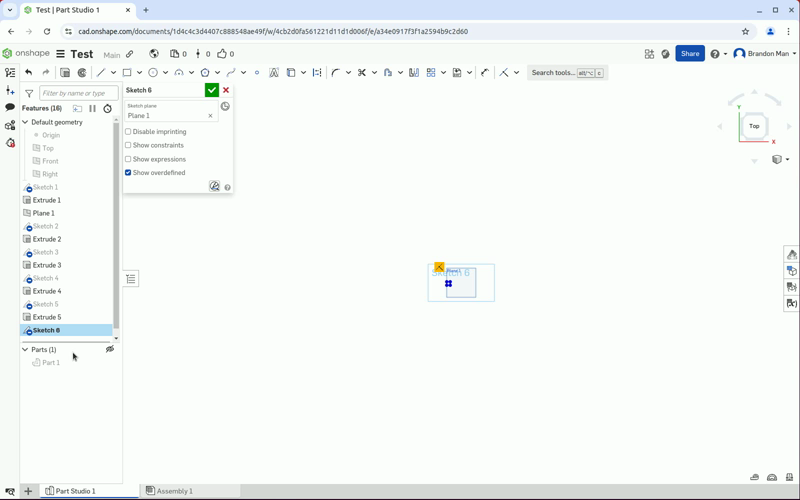
key(shift+y)
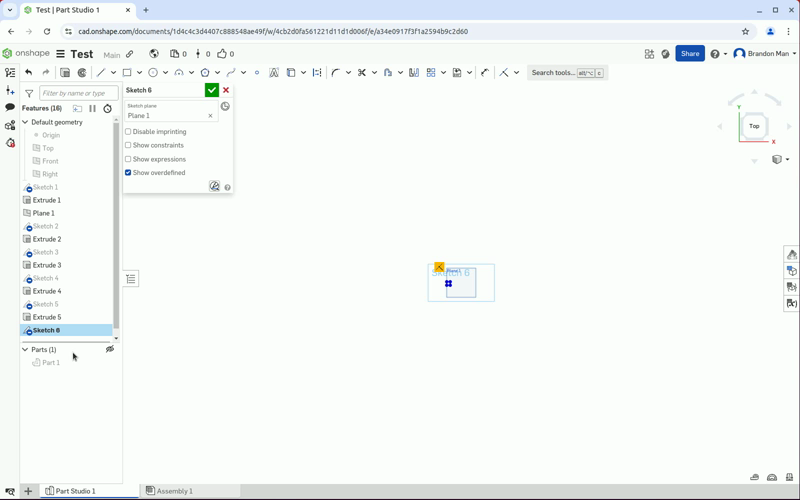
key(shift+e)
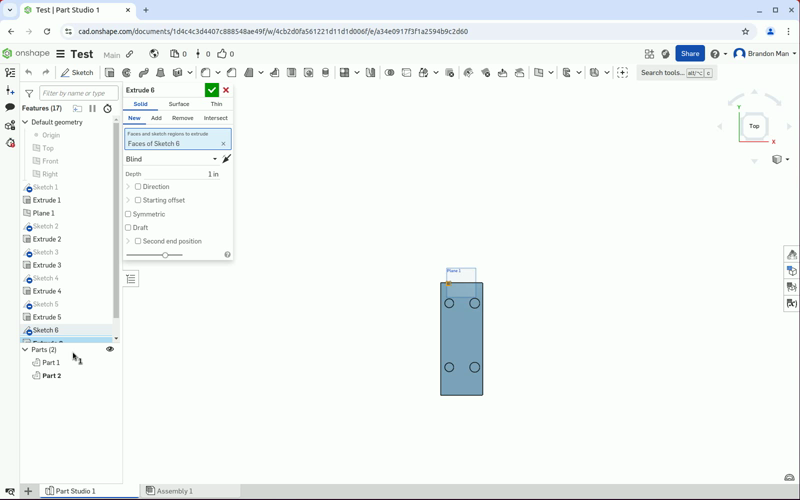
mouse_move(143, 106)
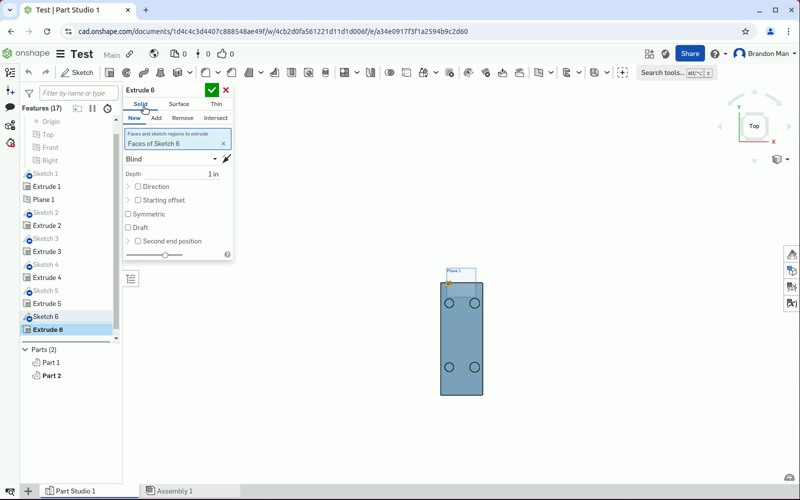
click(143, 106)
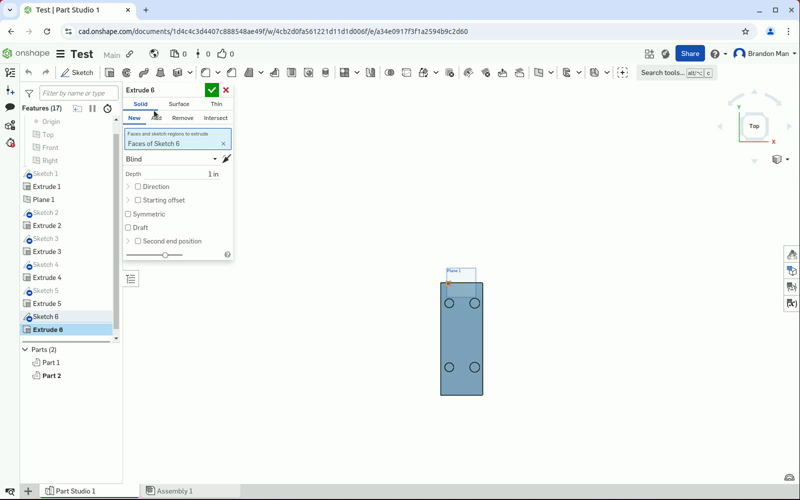
mouse_move(186, 120)
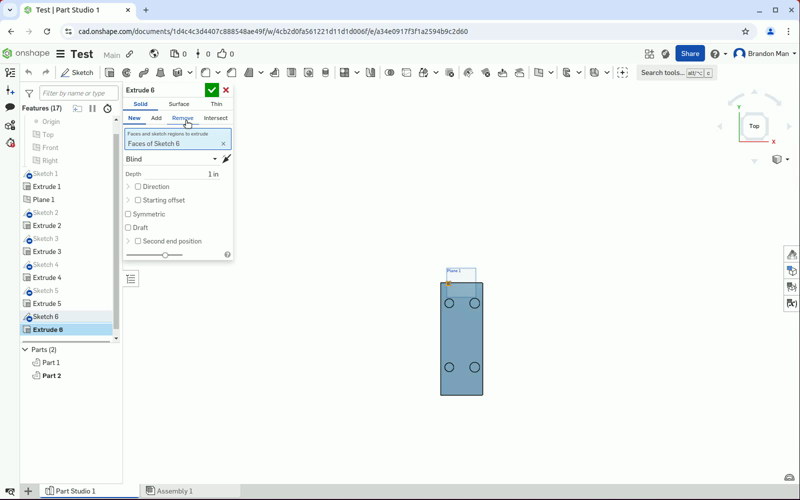
click(186, 120)
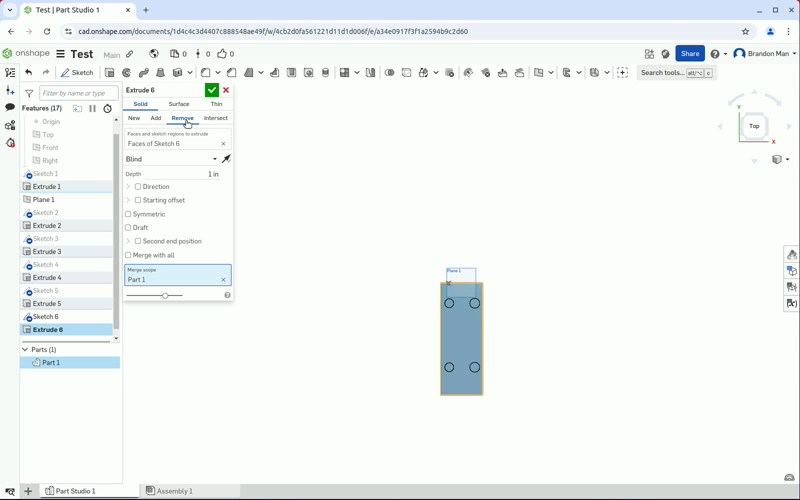
key(tab, 4)
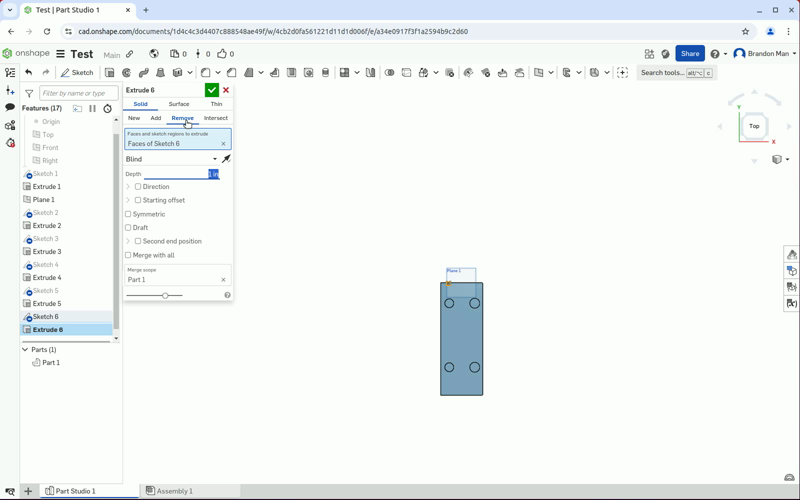
text(0.963)
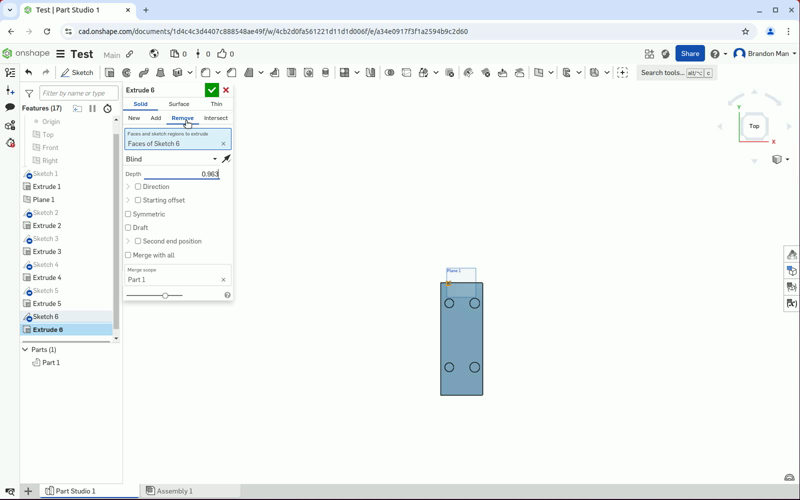
key(tab, 6)
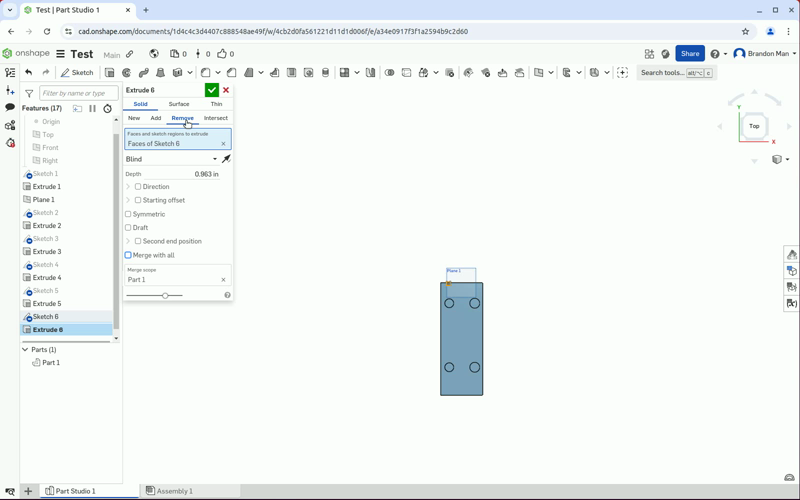
key(space)
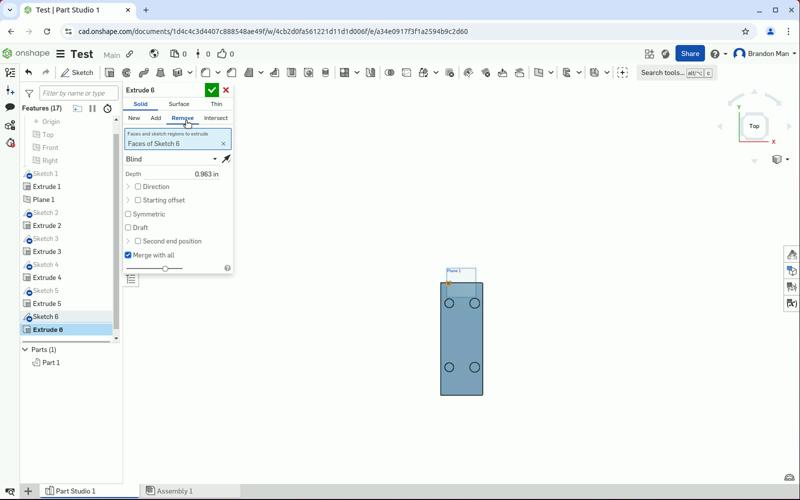
key(enter)
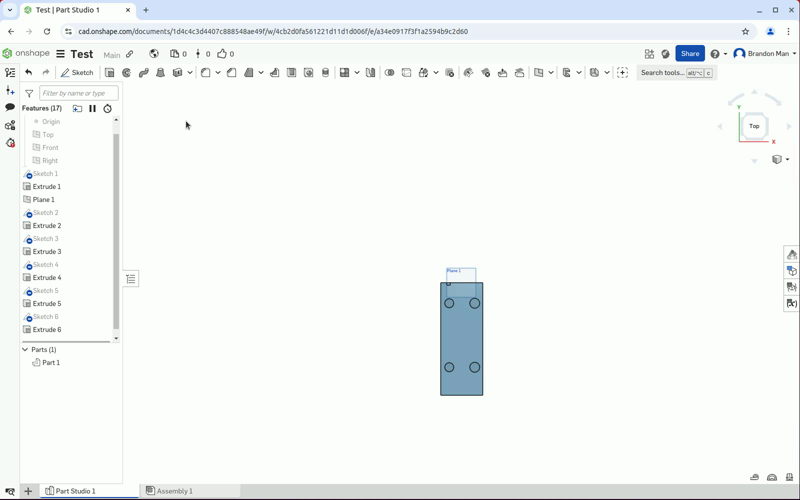
key(shift+h)
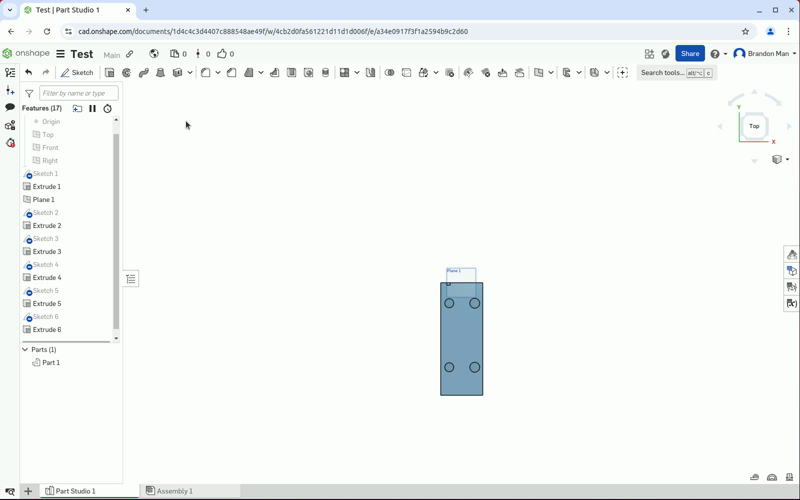
key(shift+h)
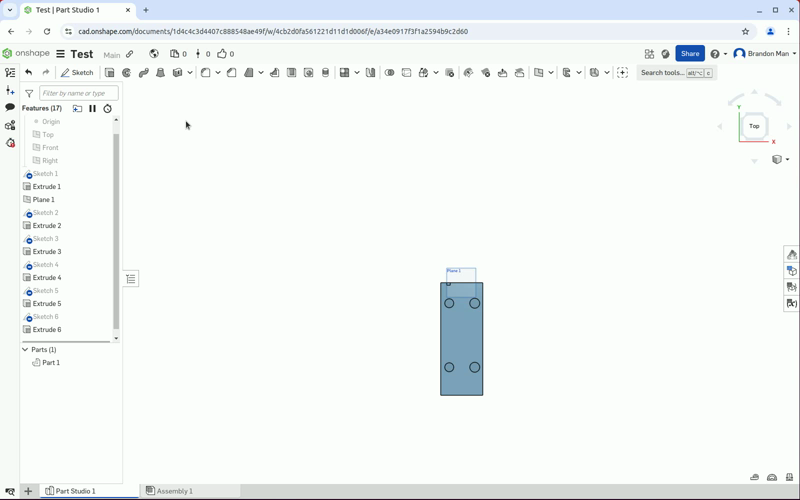
key(shift+7)
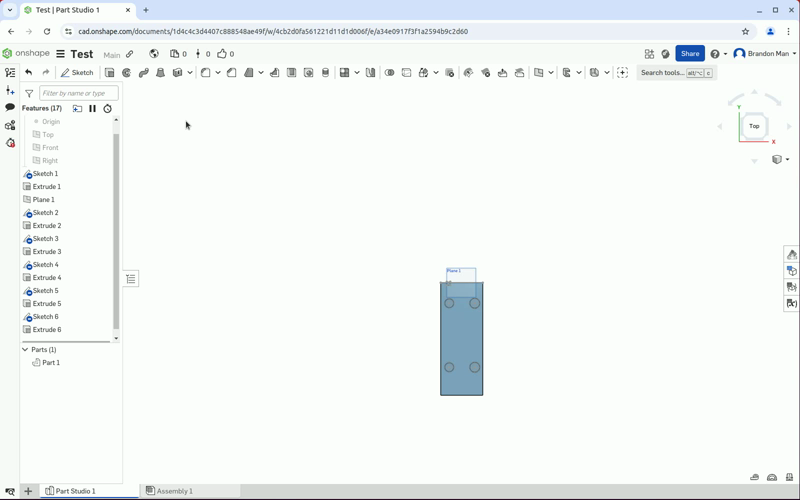
key(up, 3)
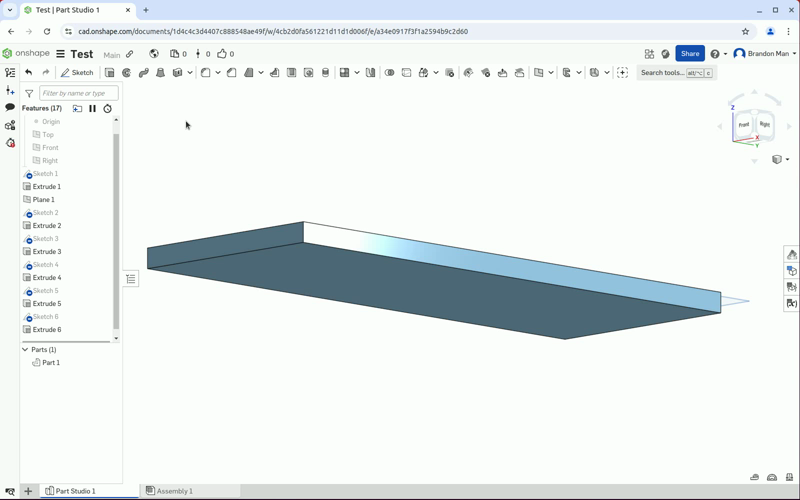
key(left, 3)
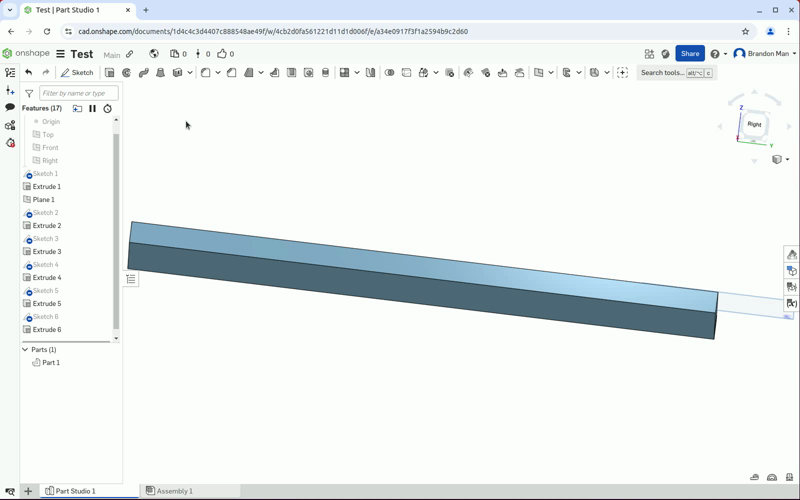
key(right, 3)
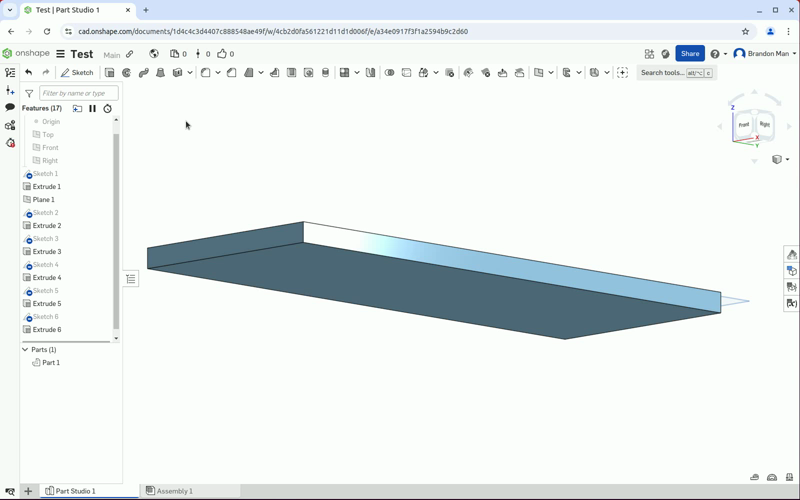
key(down, 3)
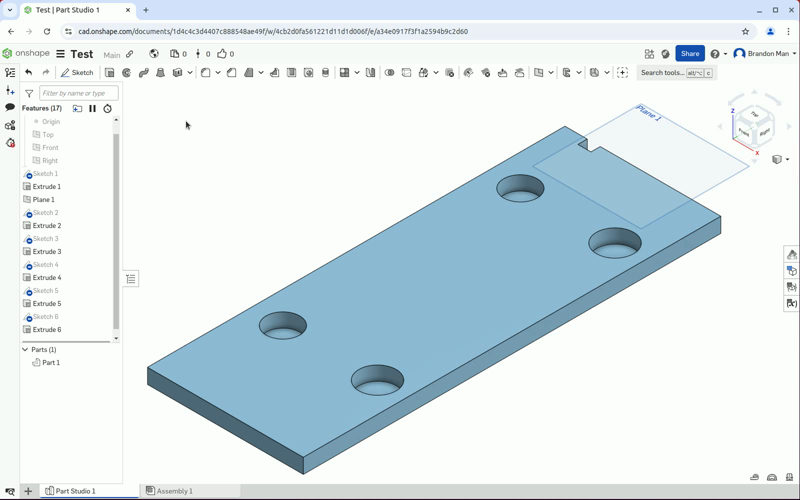
mouse_move(69, 176)
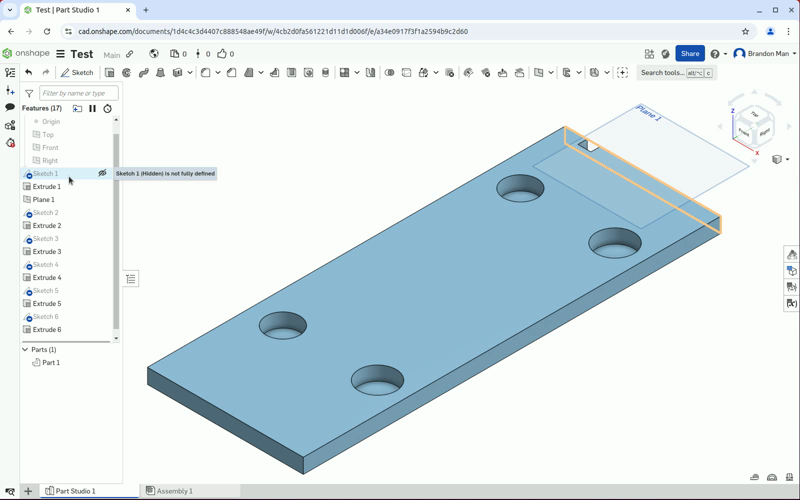
click(69, 176)